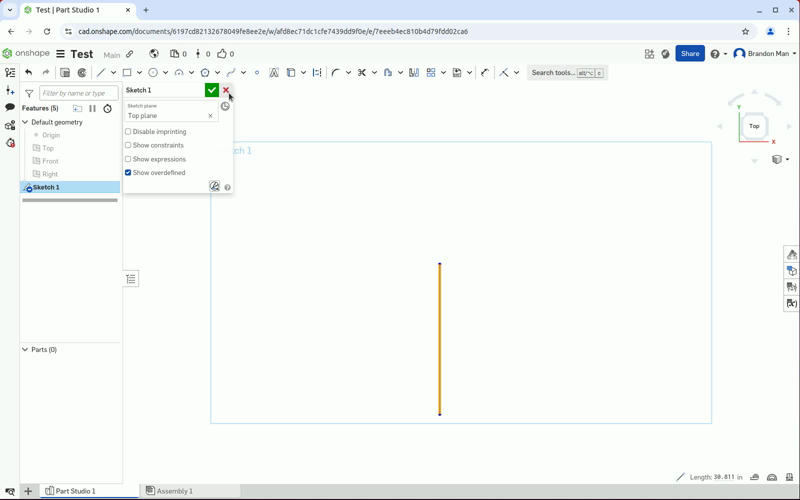
key(shift+h)
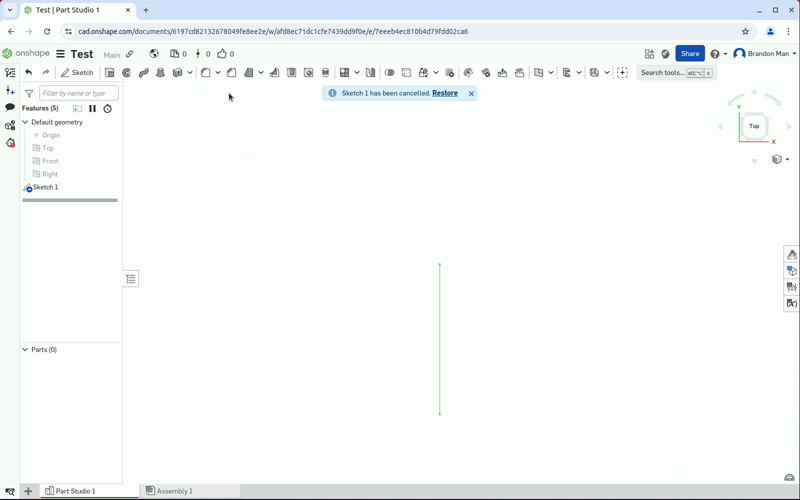
key(shift+s)
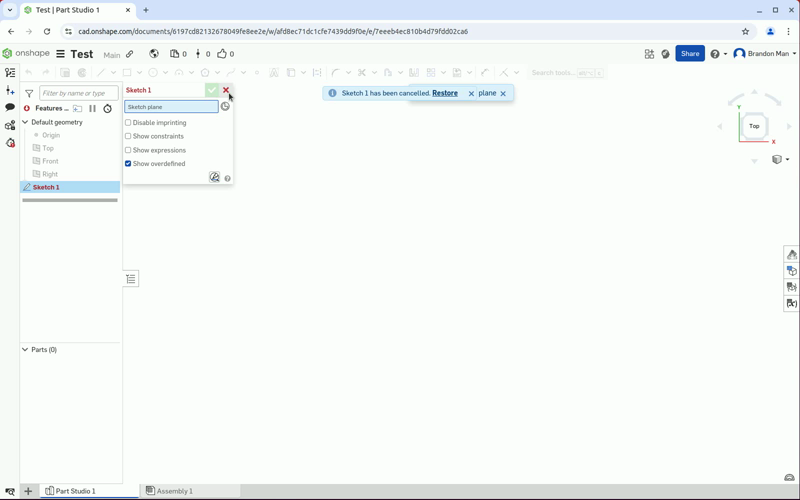
mouse_move(73, 150)
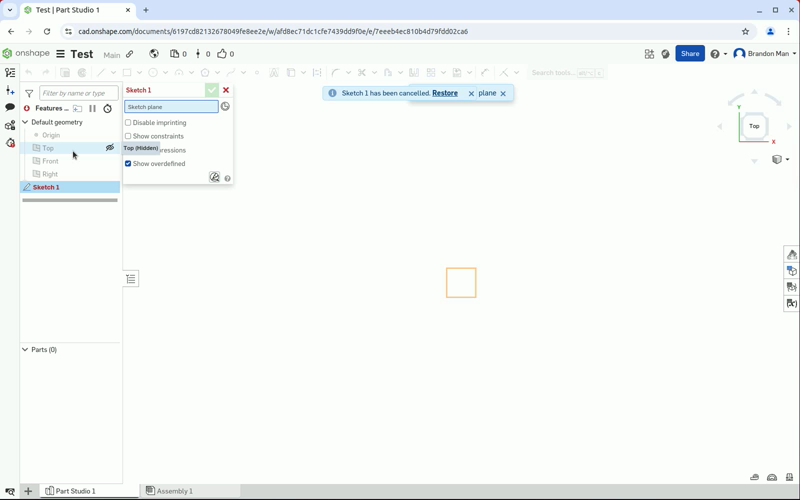
click(73, 150)
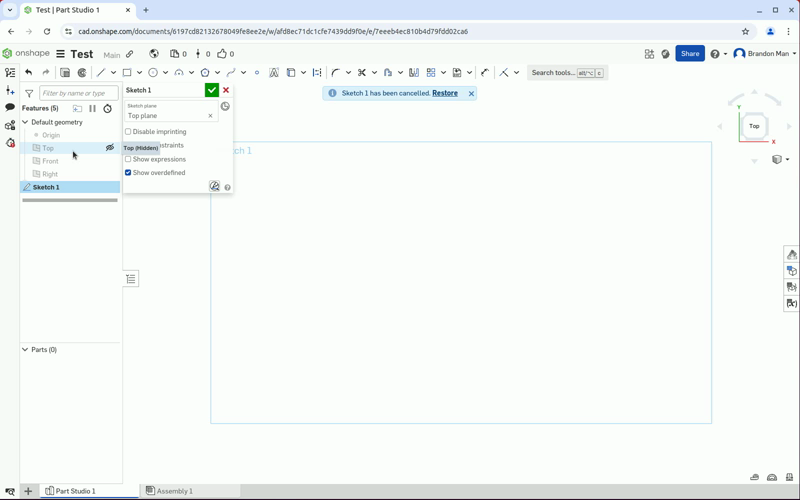
mouse_move(73, 352)
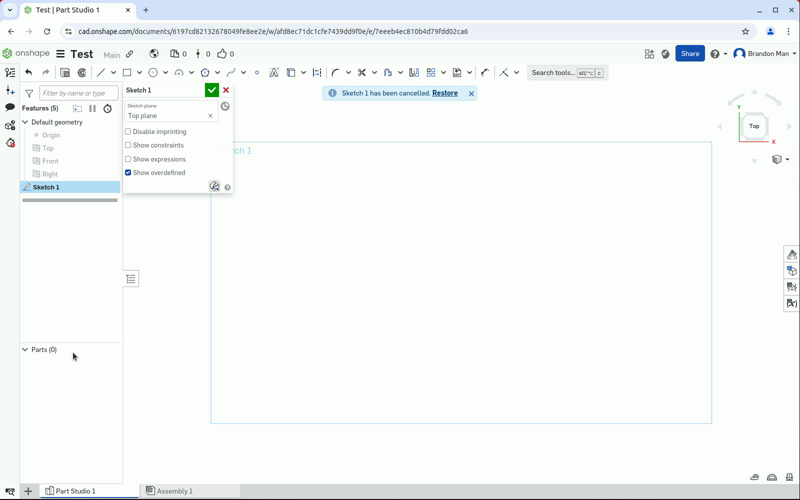
key(y)
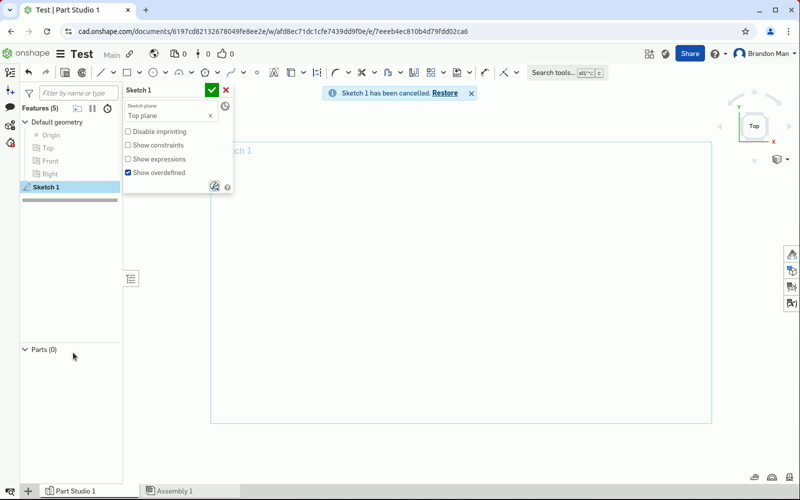
key(l)
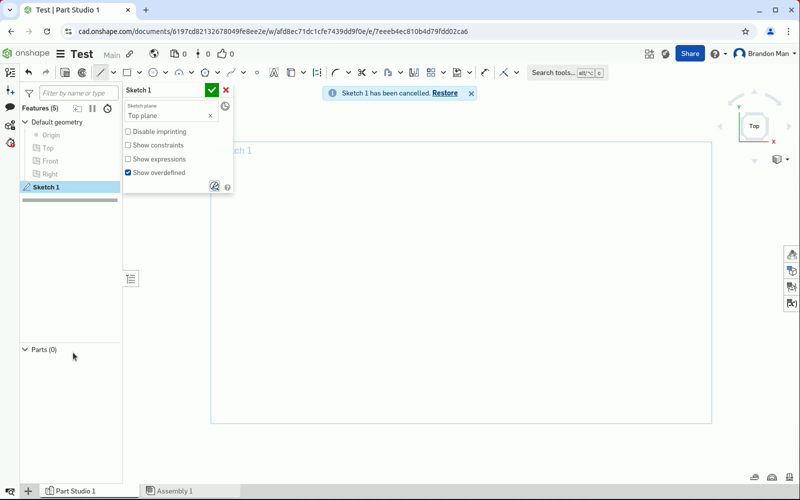
key_down(shift)
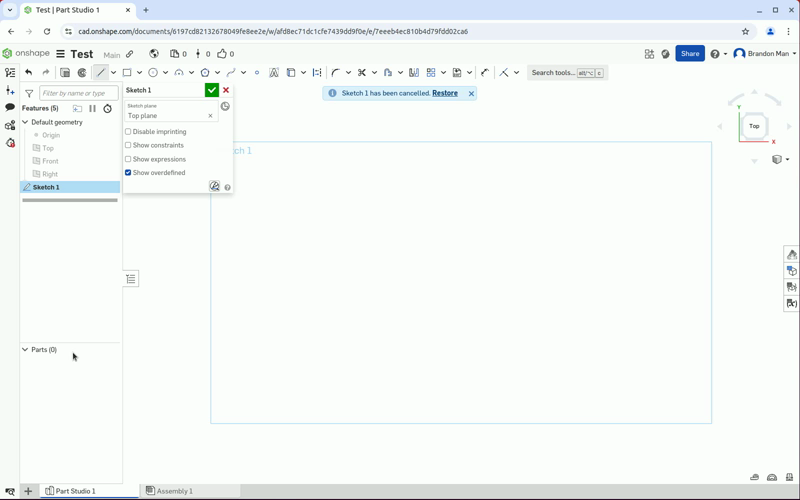
mouse_move(348, 261)
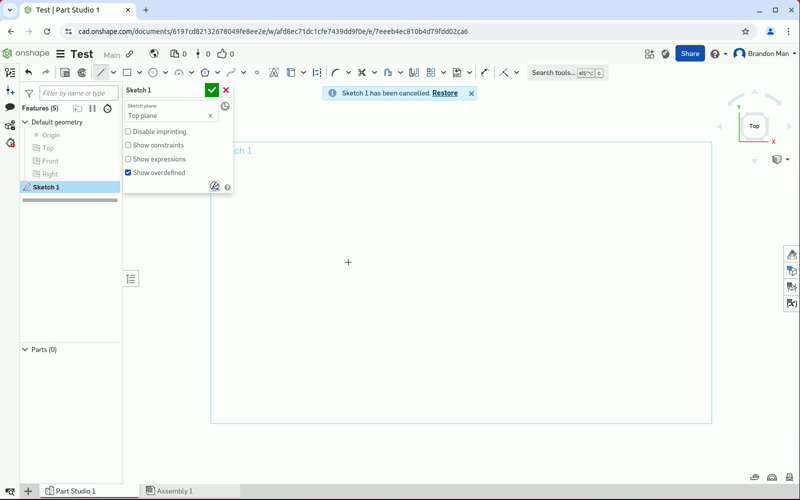
click(348, 261)
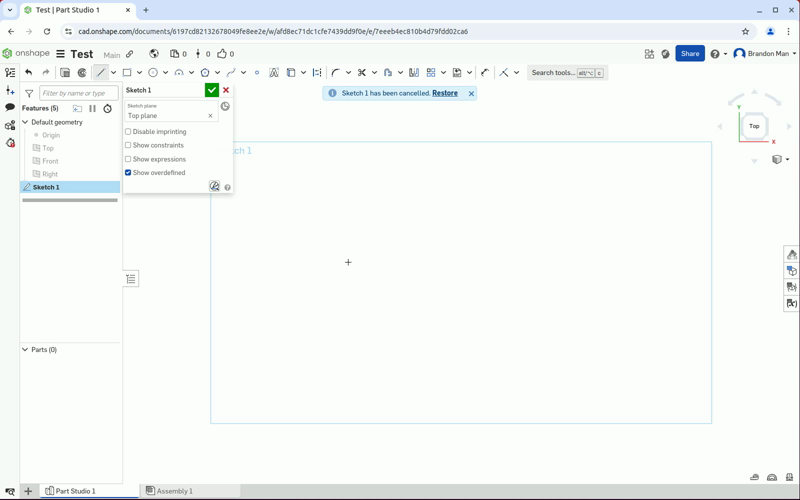
key_up(shift)
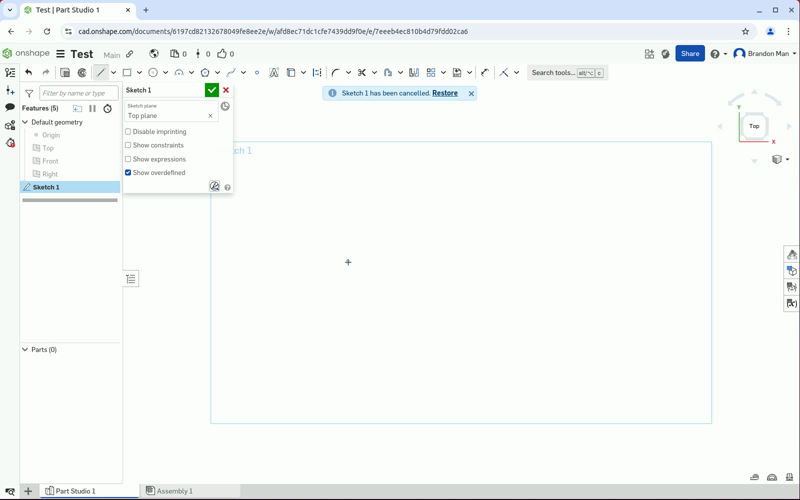
key_down(shift)
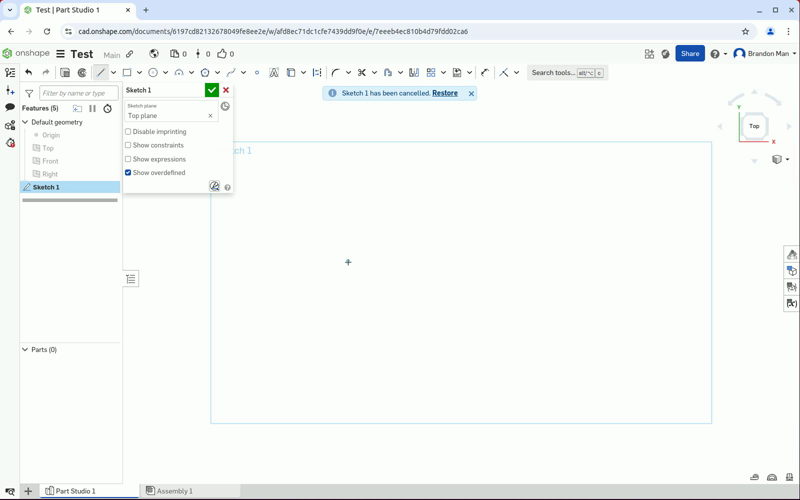
mouse_move(572, 261)
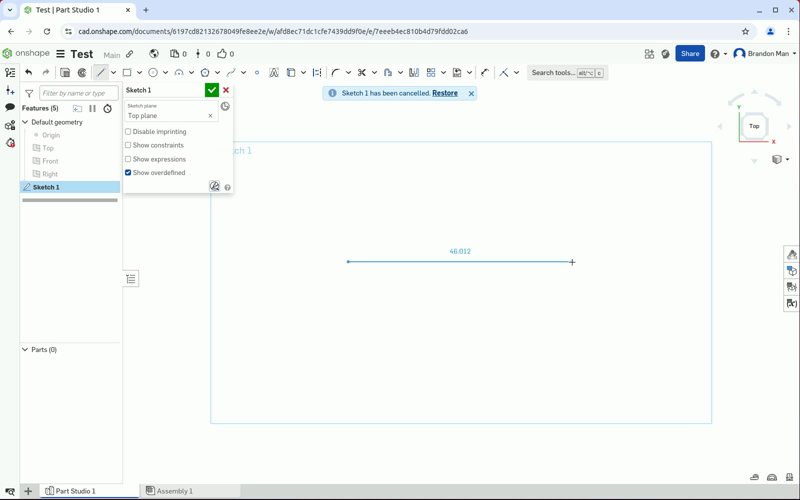
click(572, 261)
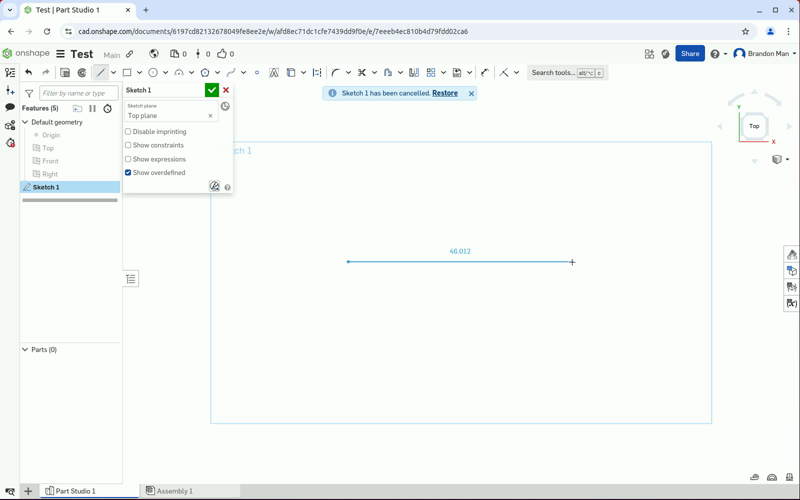
key_up(shift)
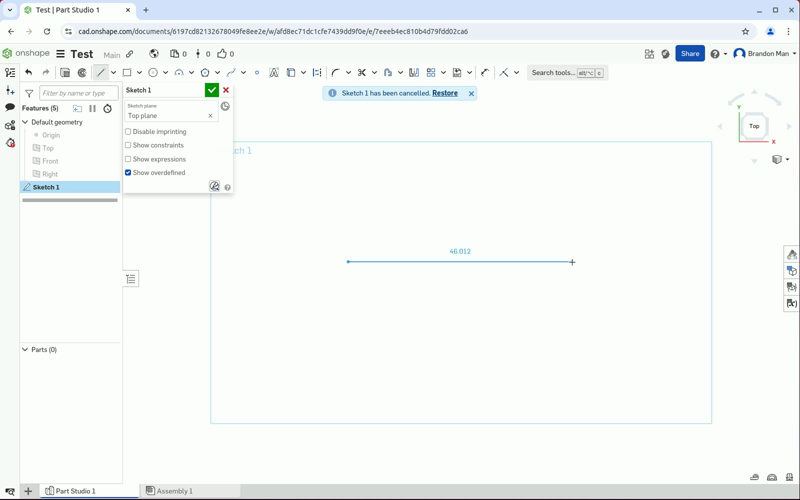
key_down(shift)
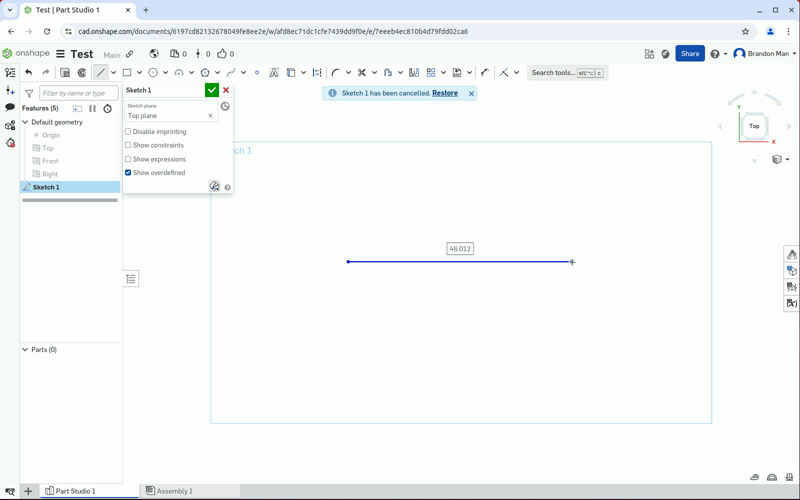
mouse_move(589, 261)
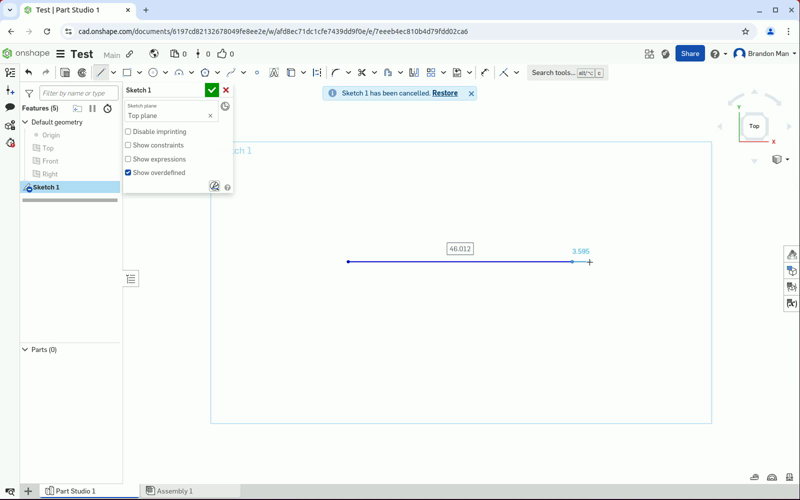
mouse_move(572, 252)
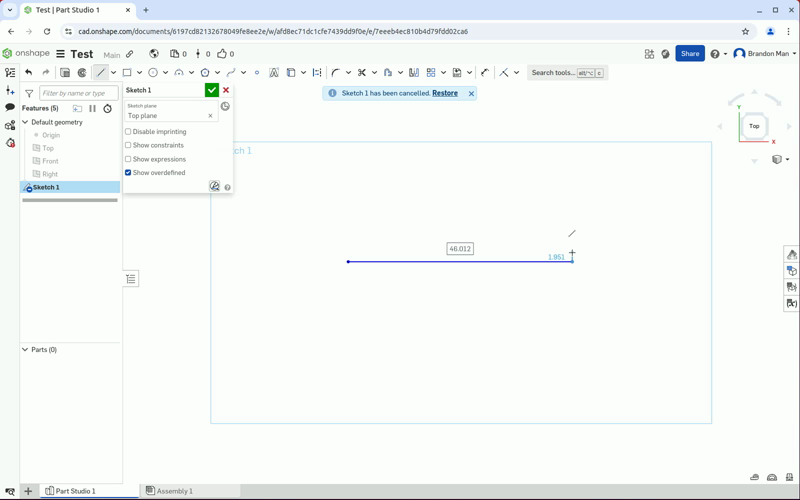
click(572, 252)
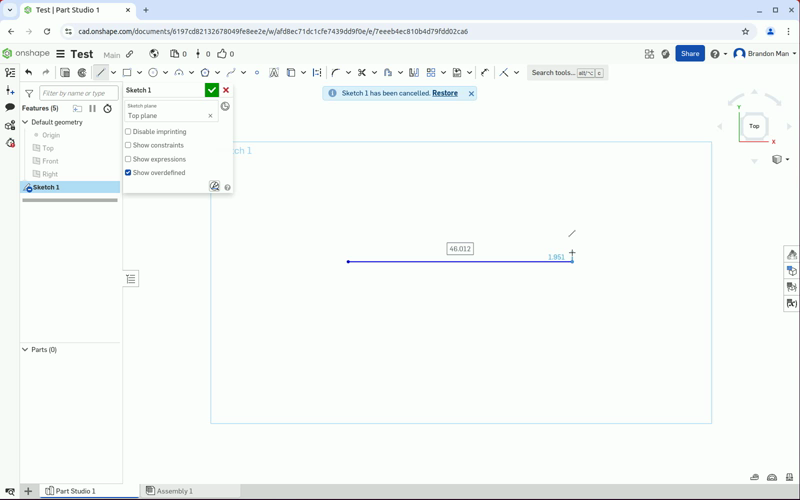
key_up(shift)
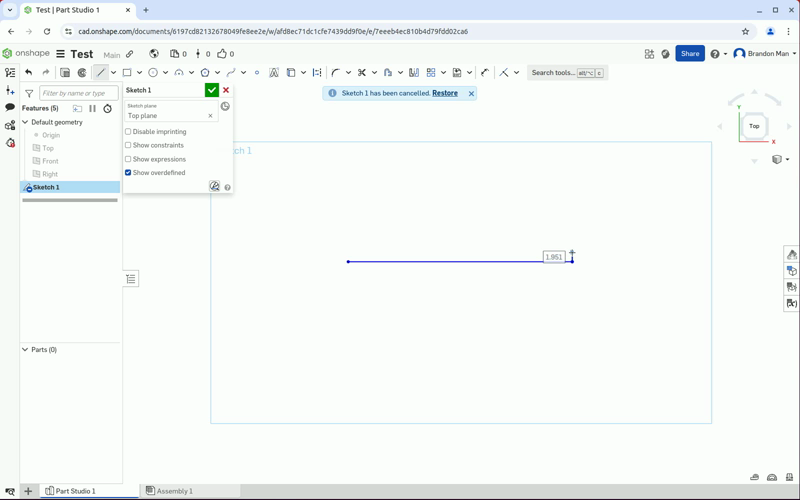
key_down(shift)
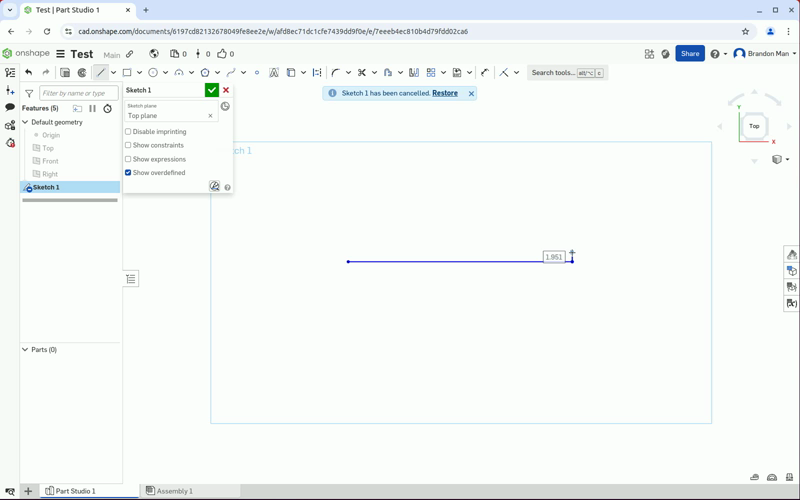
mouse_move(348, 252)
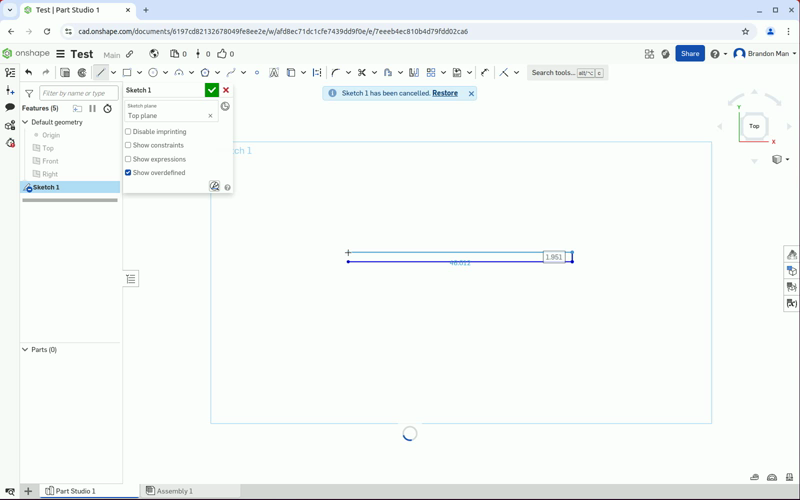
click(348, 252)
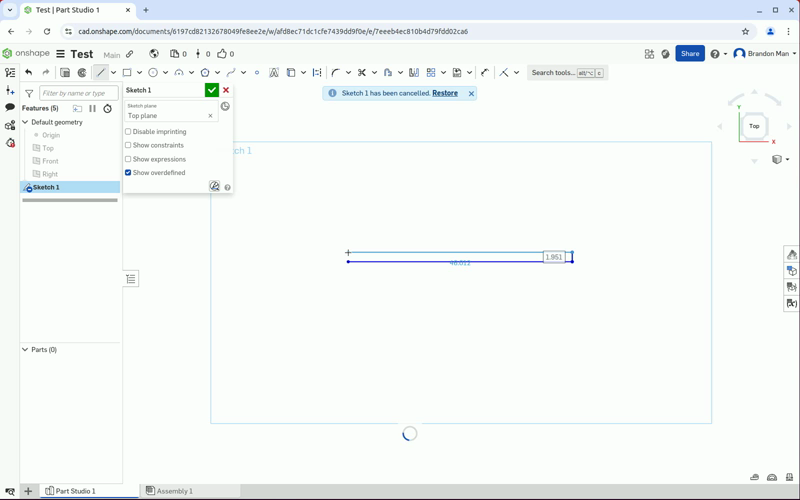
key_up(shift)
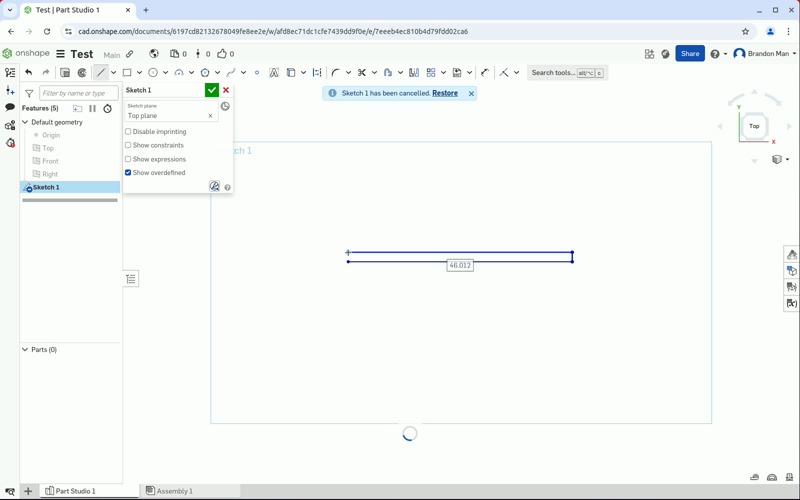
mouse_move(378, 252)
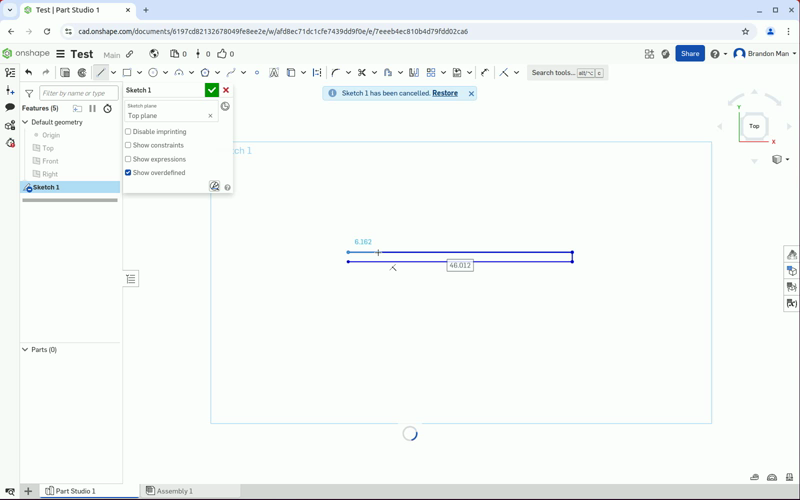
key_down(shift)
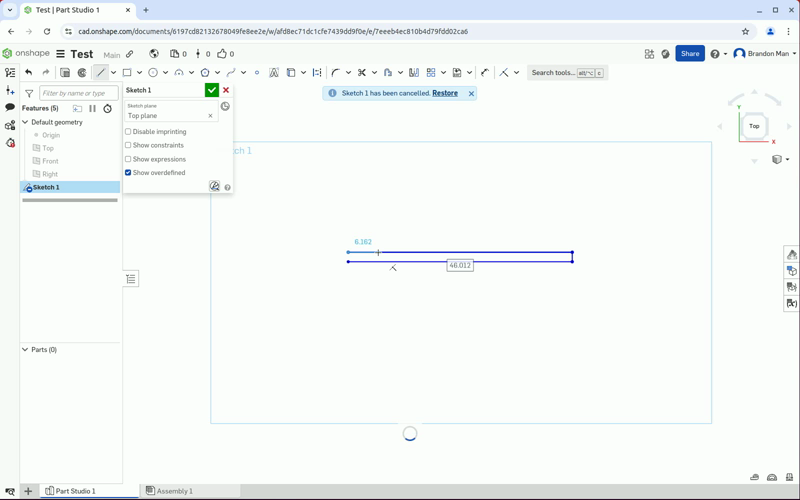
mouse_move(348, 261)
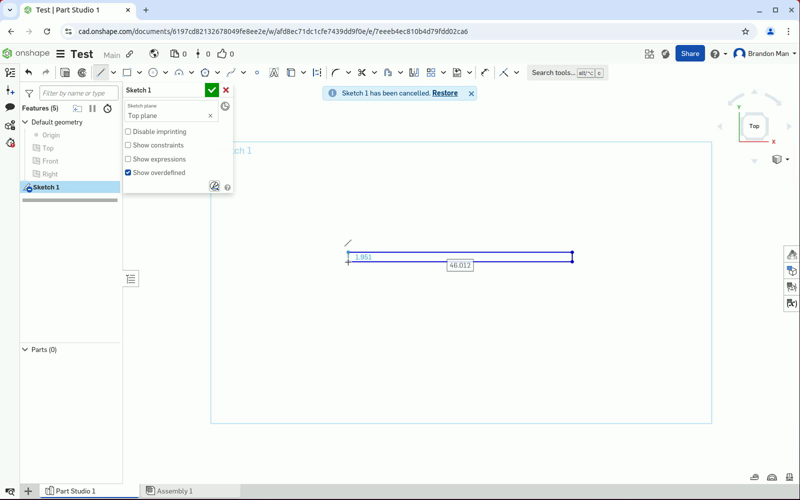
key_up(shift)
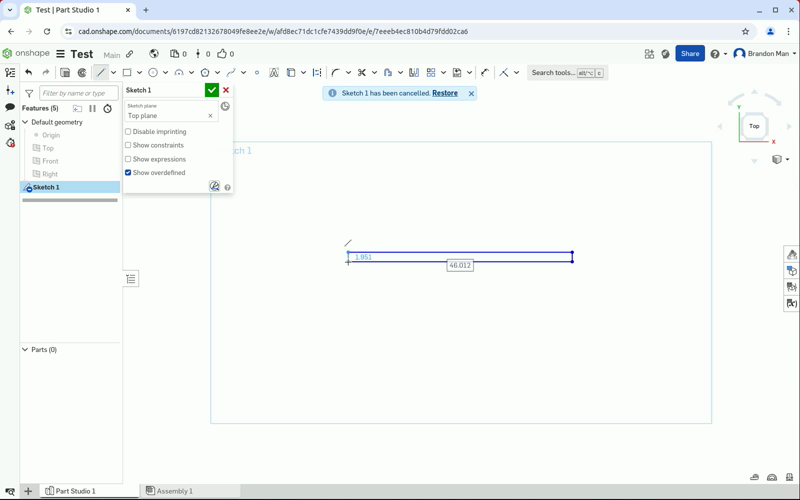
click(348, 261)
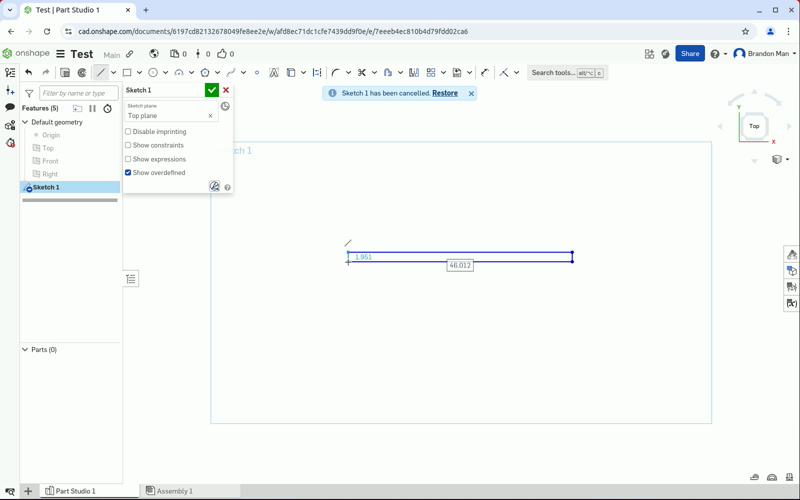
key(esc)
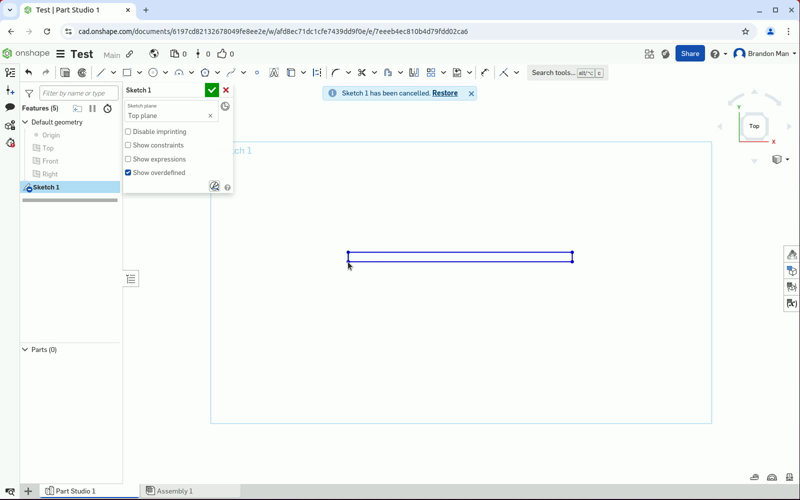
mouse_move(394, 258)
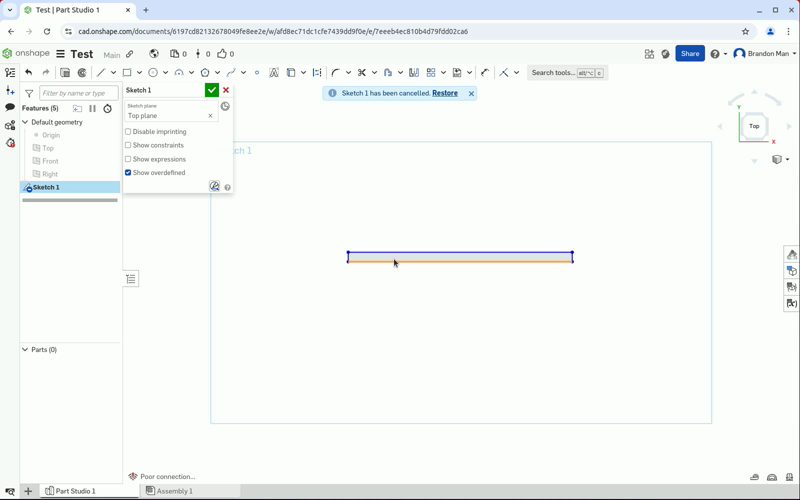
click(394, 258)
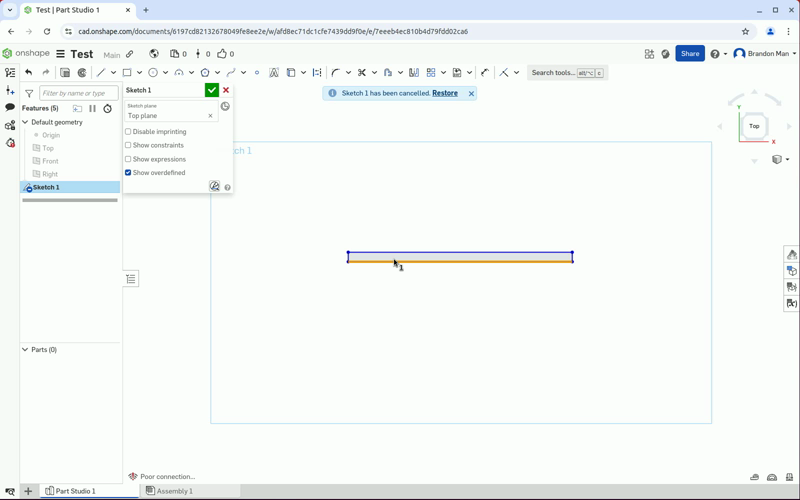
mouse_move(73, 352)
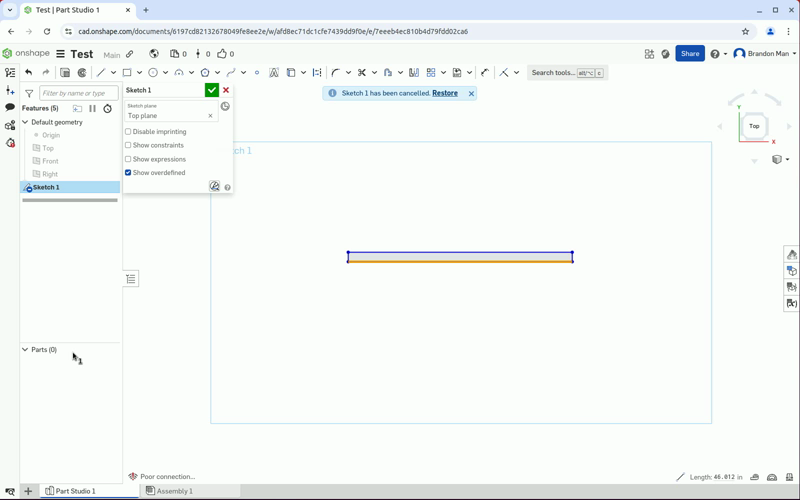
key(shift+y)
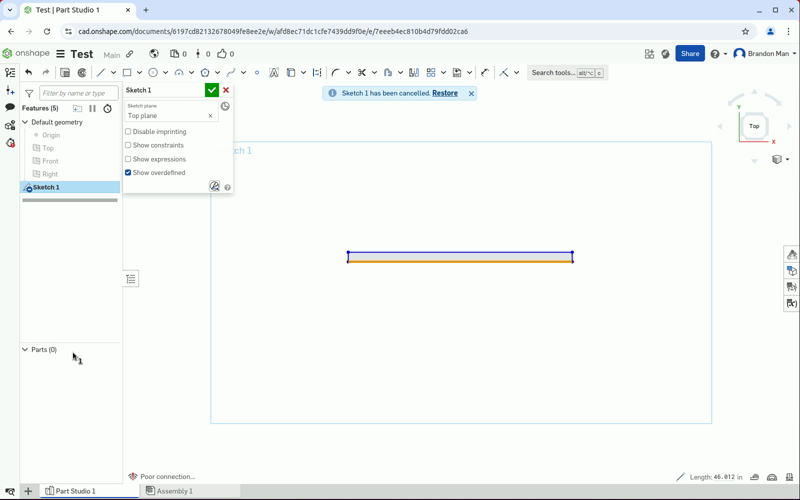
key(shift+e)
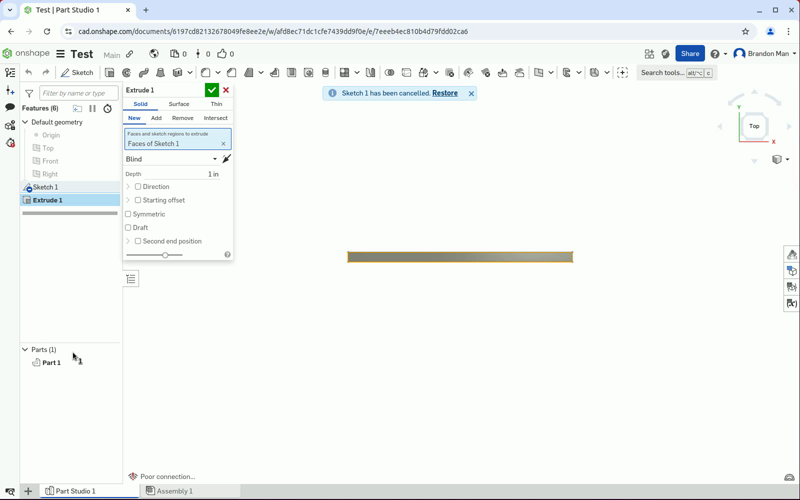
mouse_move(143, 106)
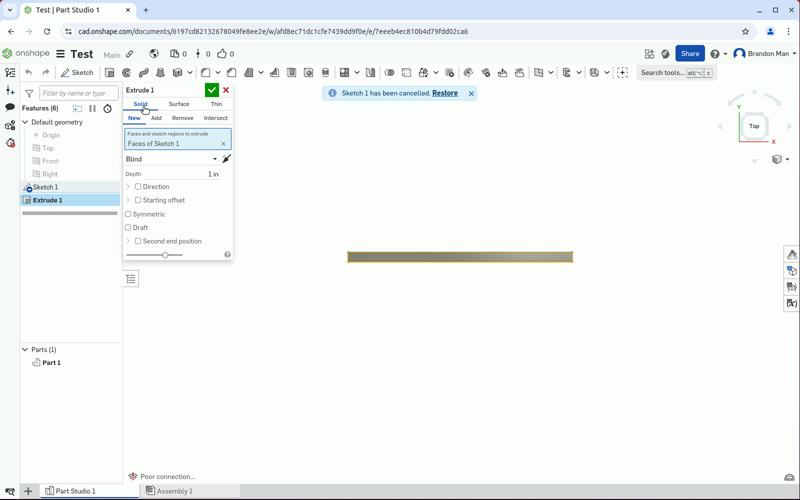
click(143, 106)
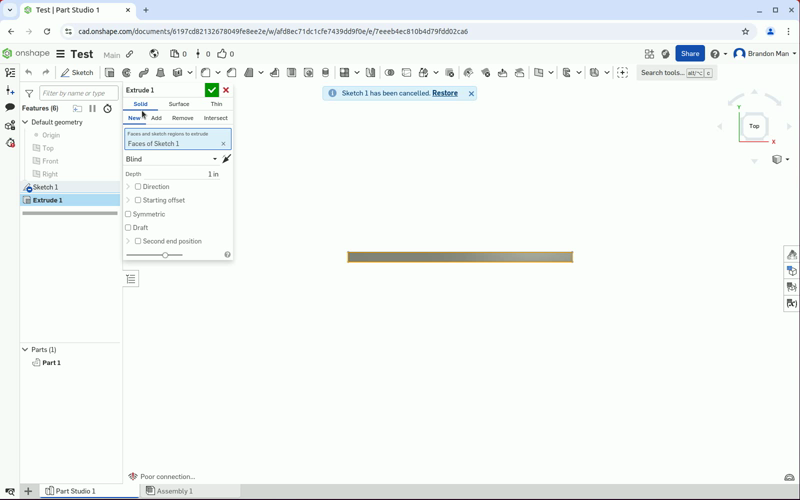
mouse_move(137, 120)
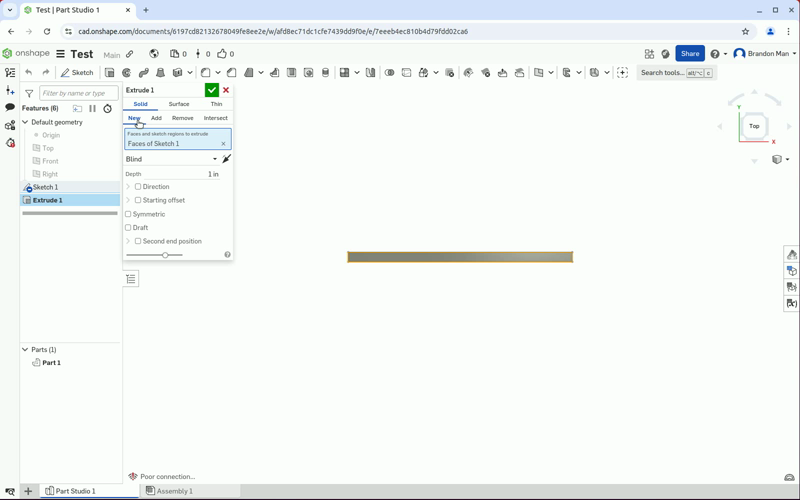
click(137, 120)
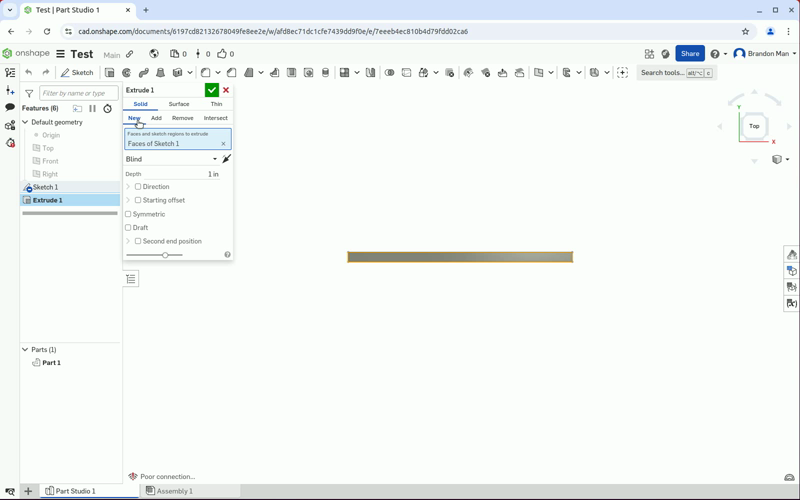
key(tab, 4)
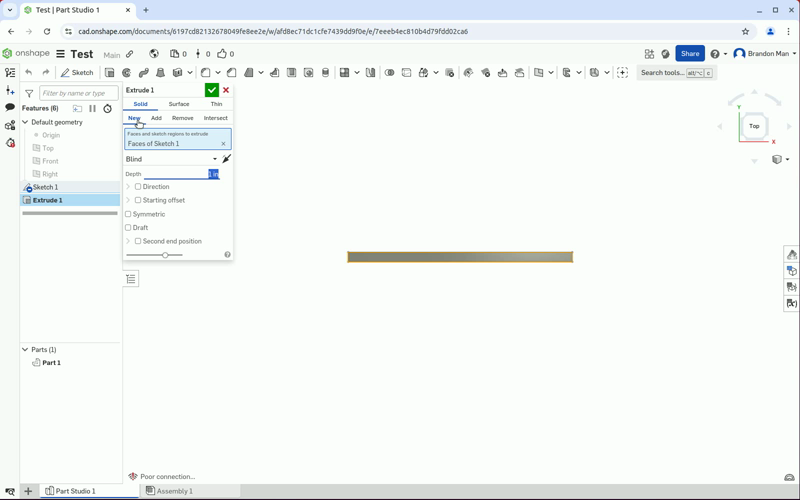
text(0.963)
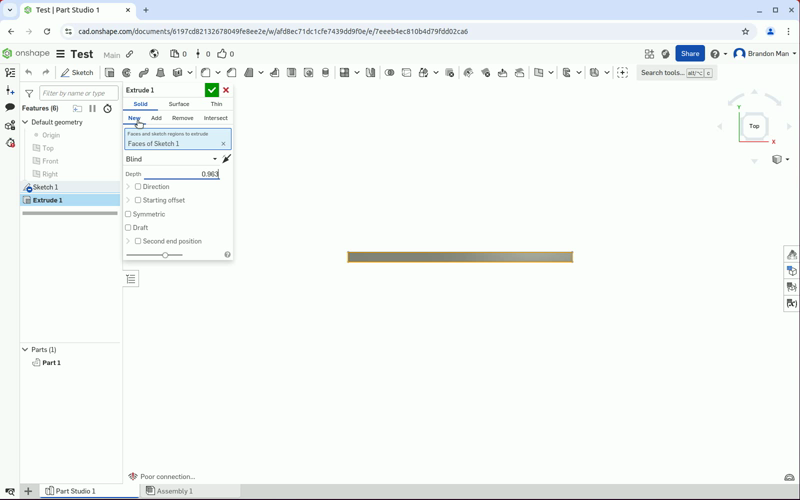
key(enter)
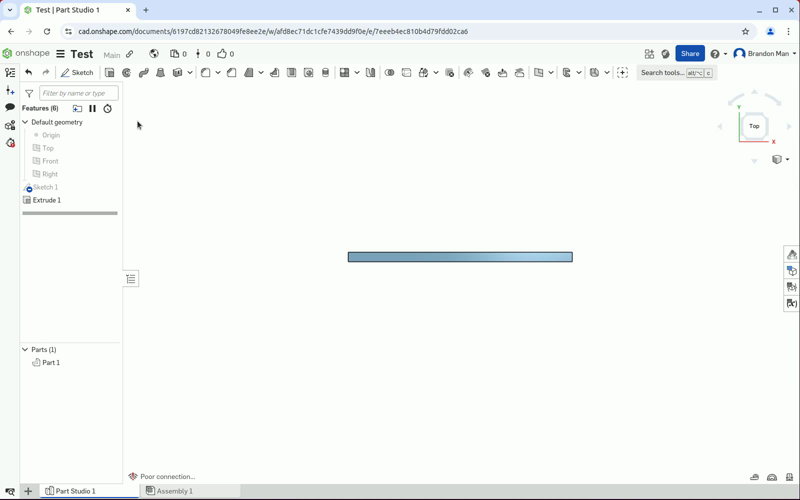
key(shift+h)
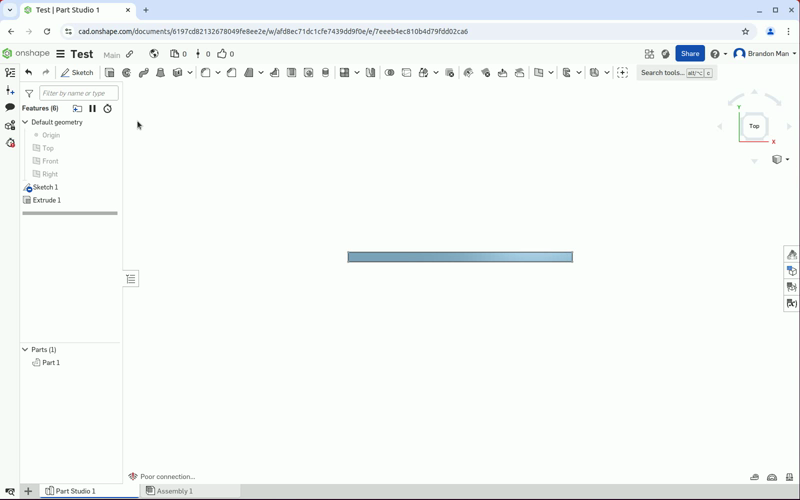
key(shift+h)
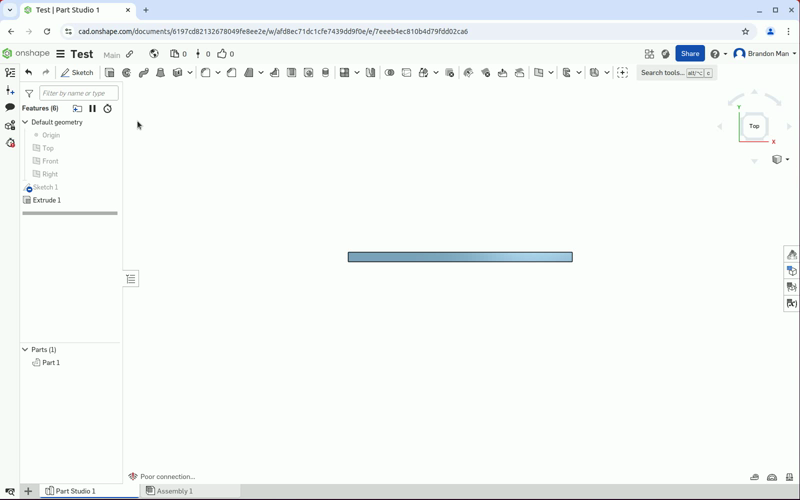
mouse_move(73, 189)
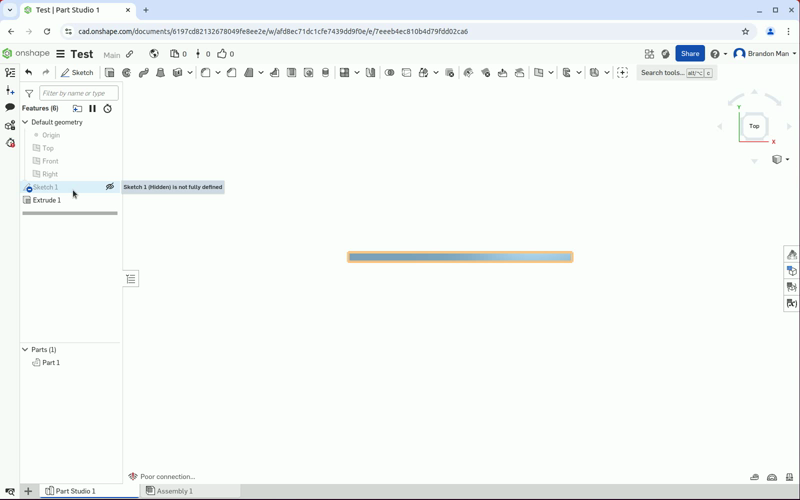
click(73, 189)
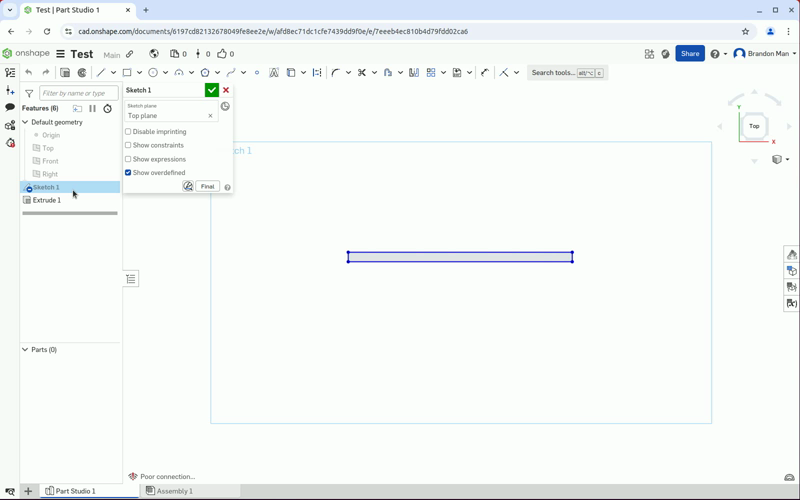
mouse_move(229, 92)
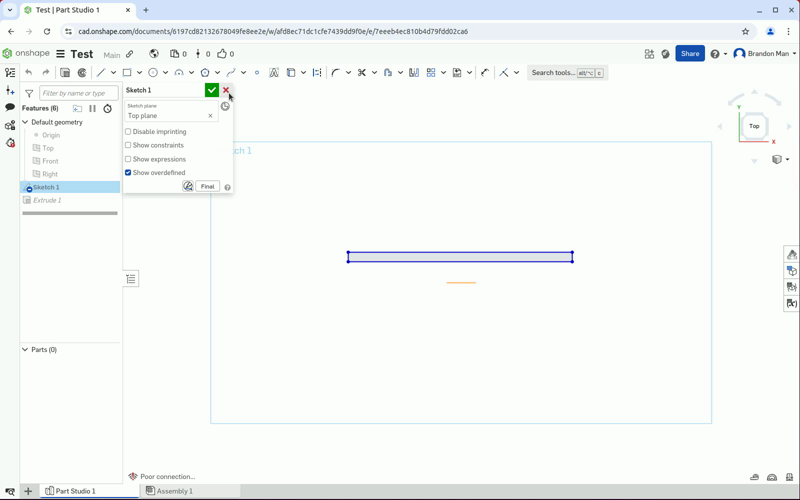
click(229, 92)
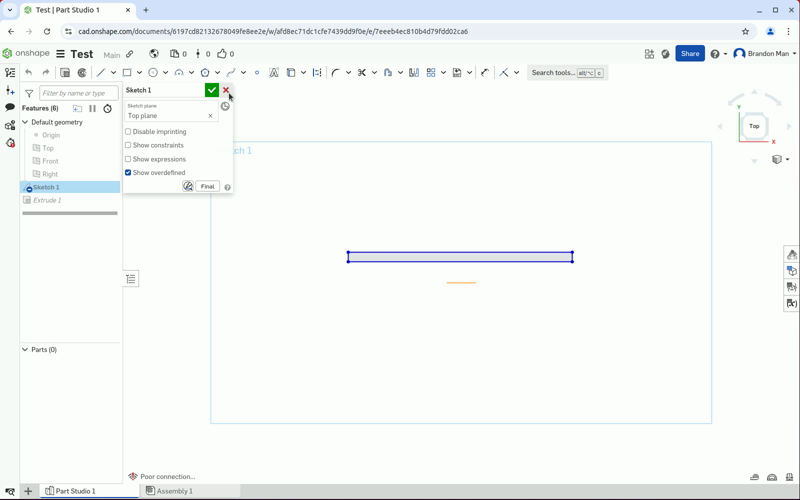
key(shift+s)
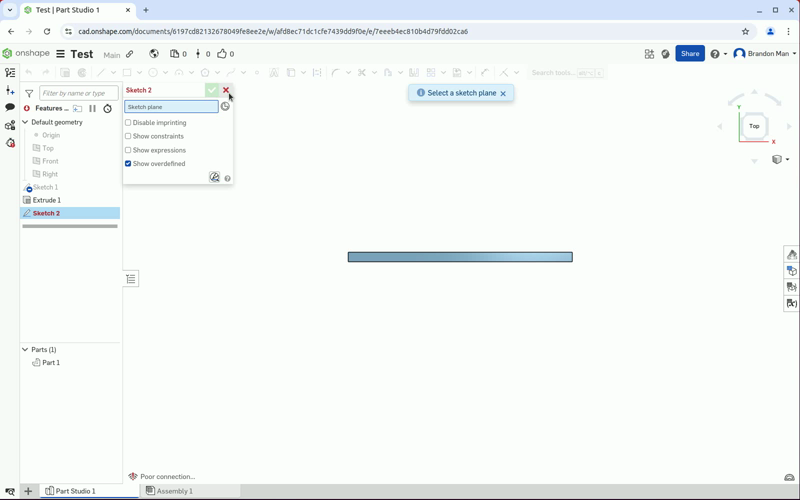
mouse_move(73, 150)
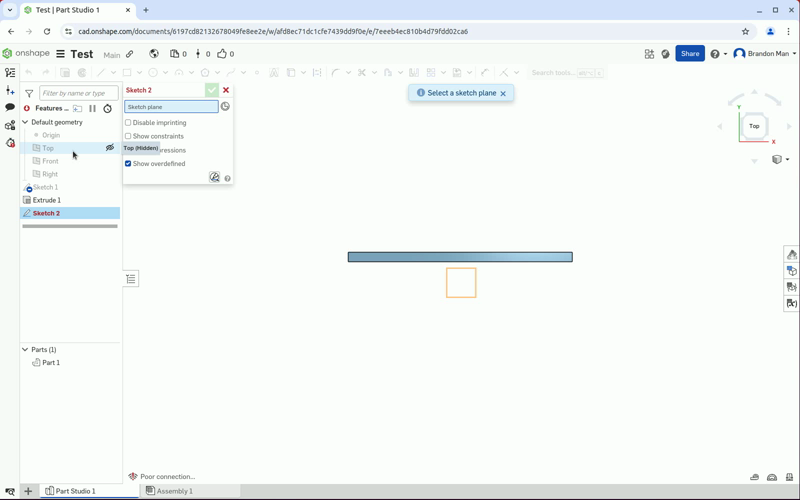
click(73, 150)
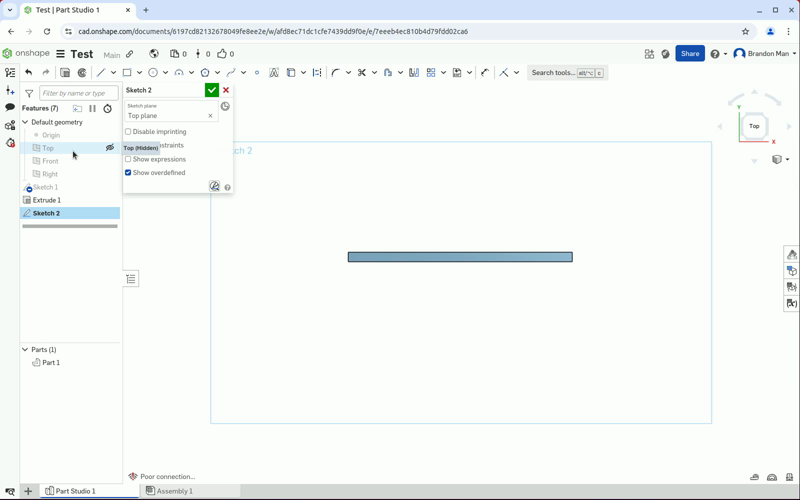
mouse_move(73, 352)
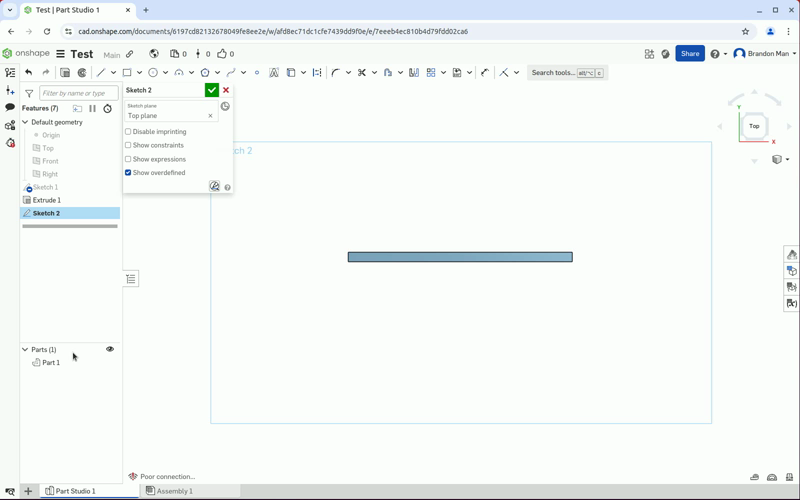
key(y)
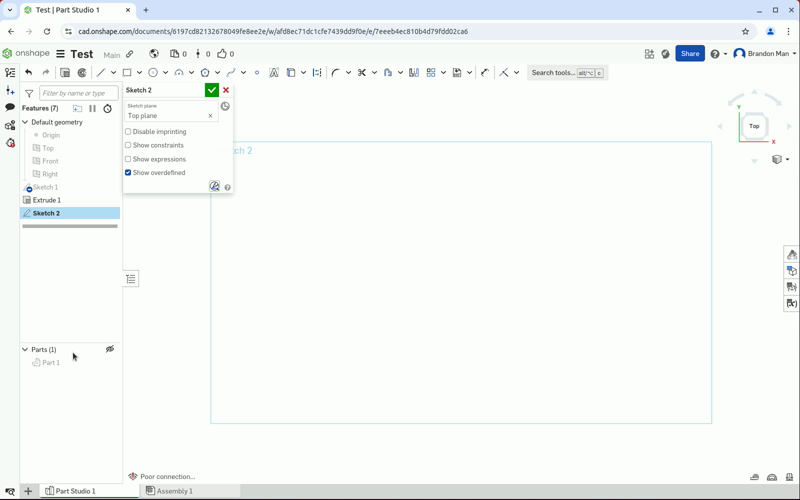
key(l)
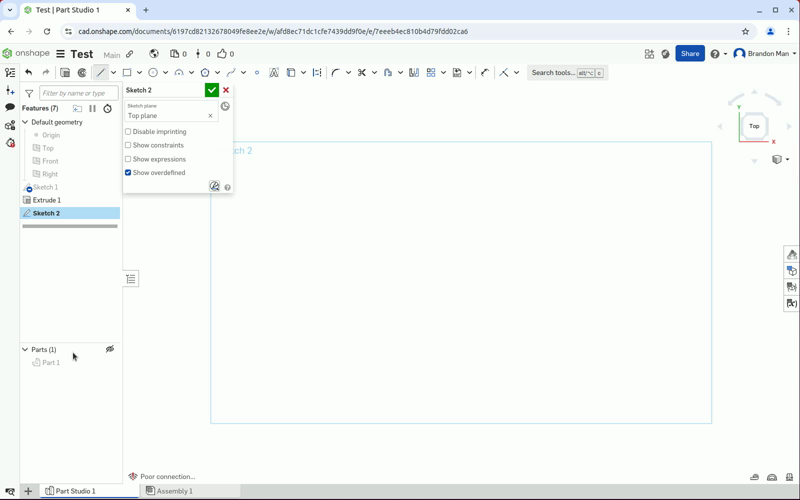
key_down(shift)
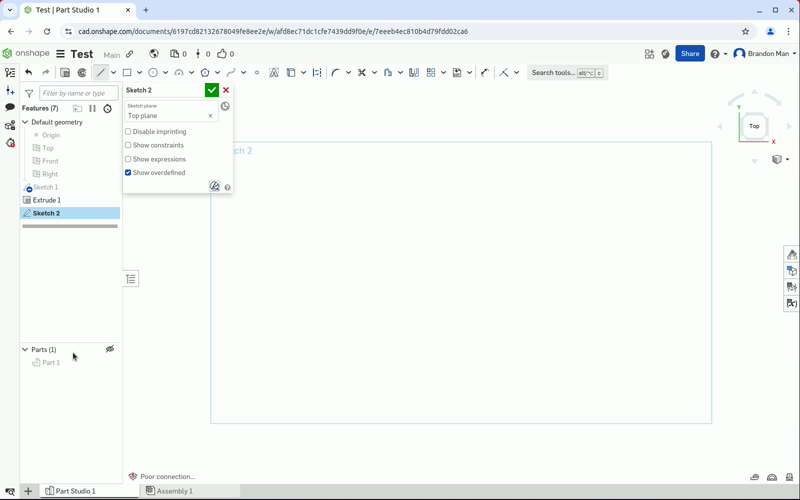
mouse_move(348, 304)
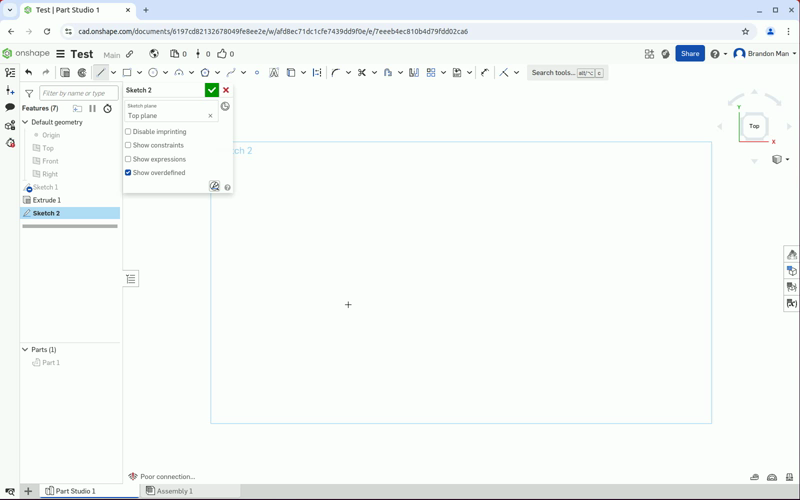
click(348, 304)
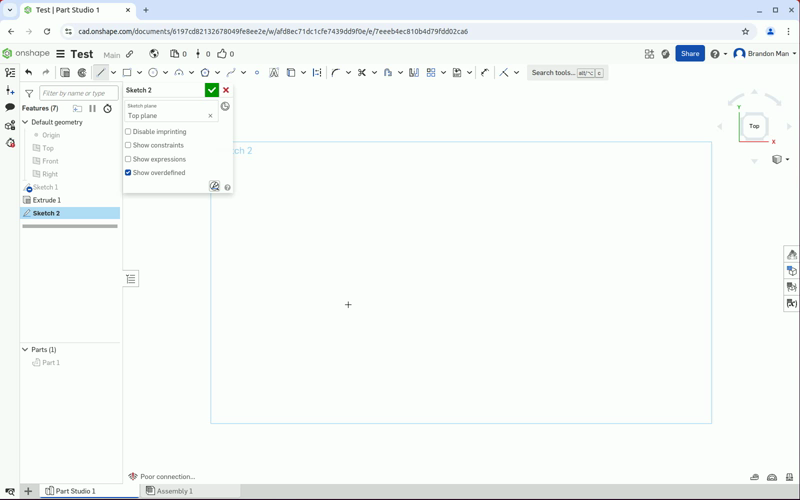
key_up(shift)
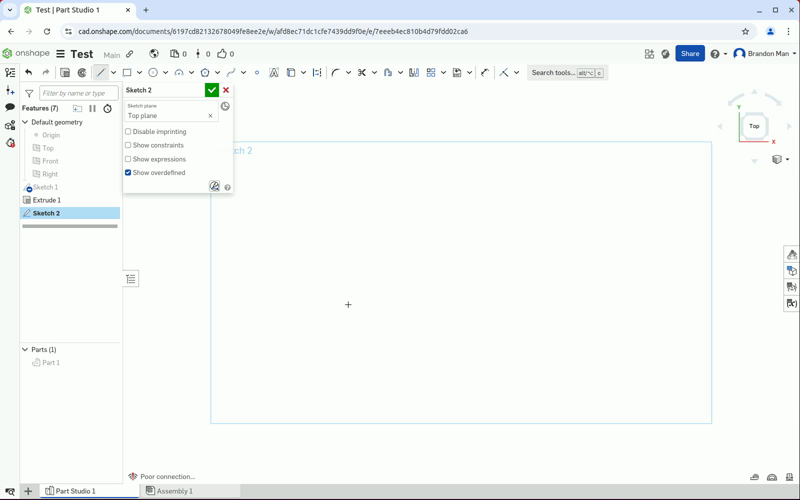
key_down(shift)
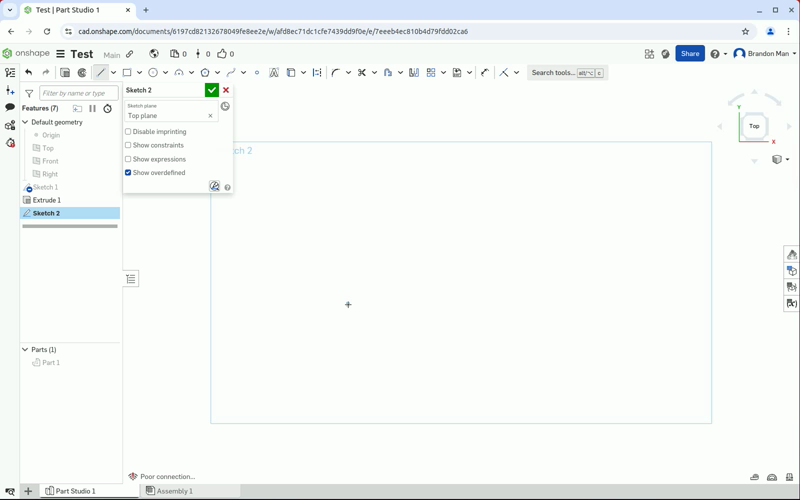
mouse_move(572, 304)
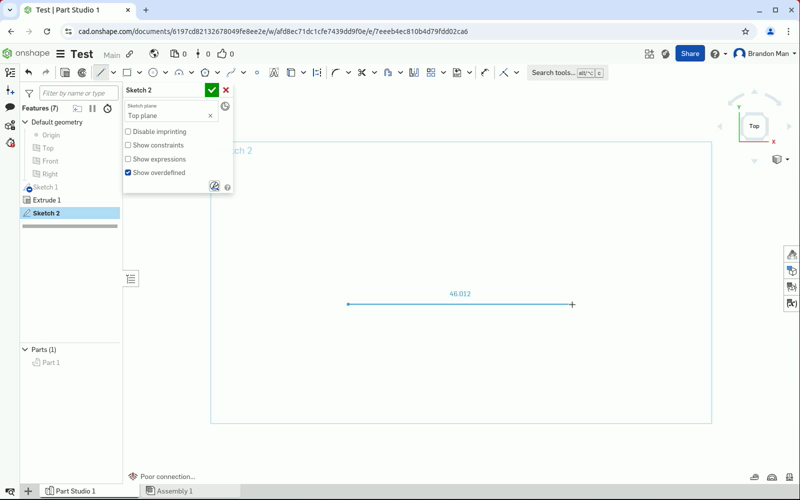
click(572, 304)
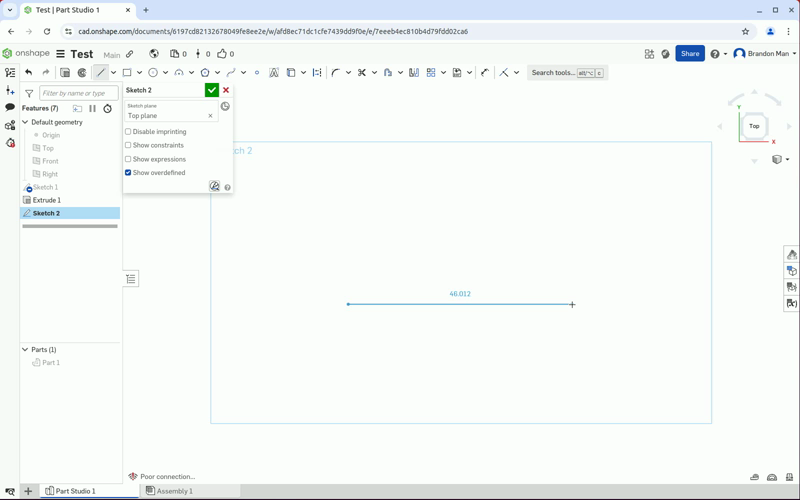
key_up(shift)
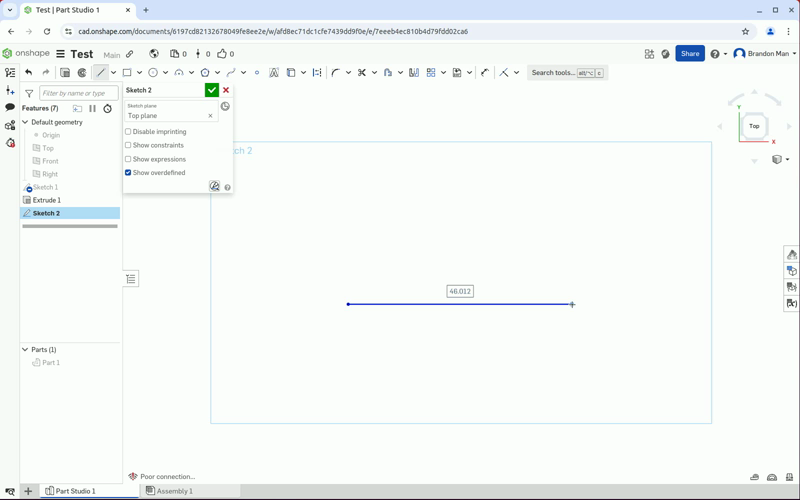
key_down(shift)
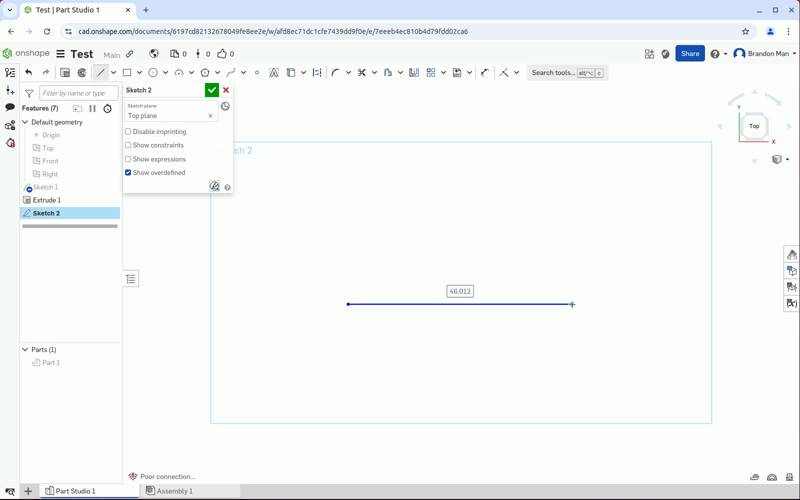
mouse_move(589, 304)
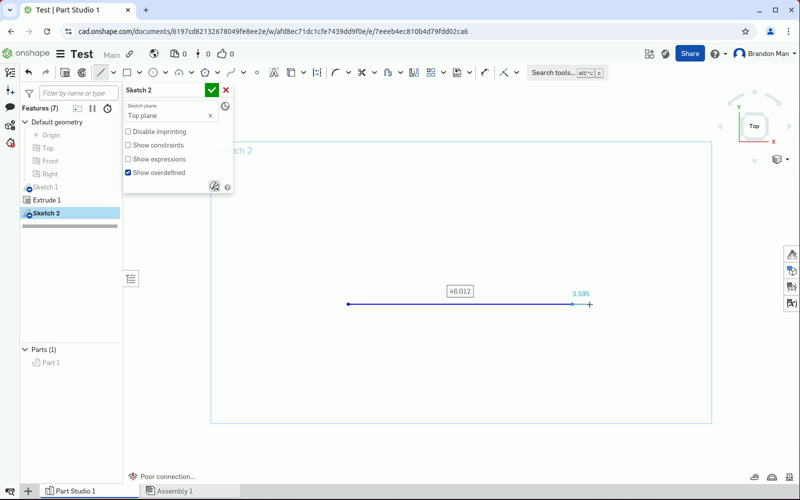
mouse_move(572, 261)
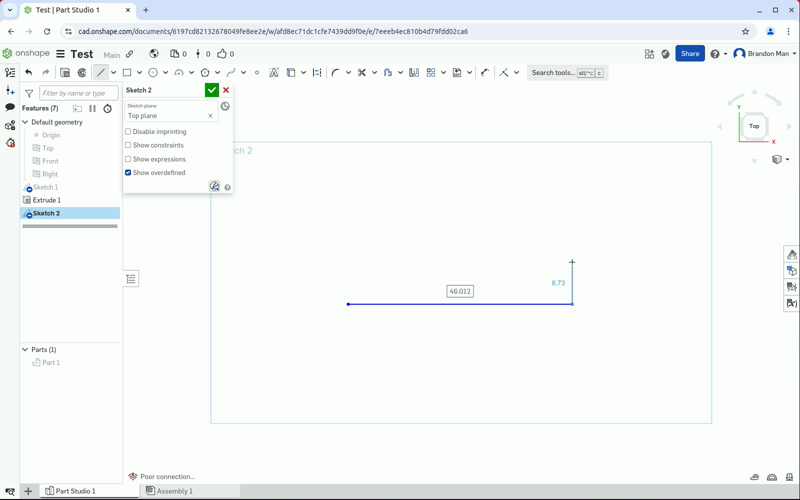
click(572, 261)
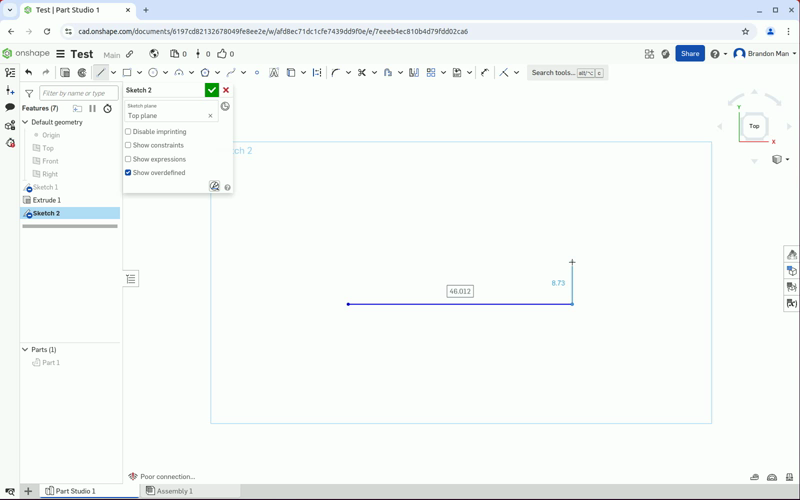
key_up(shift)
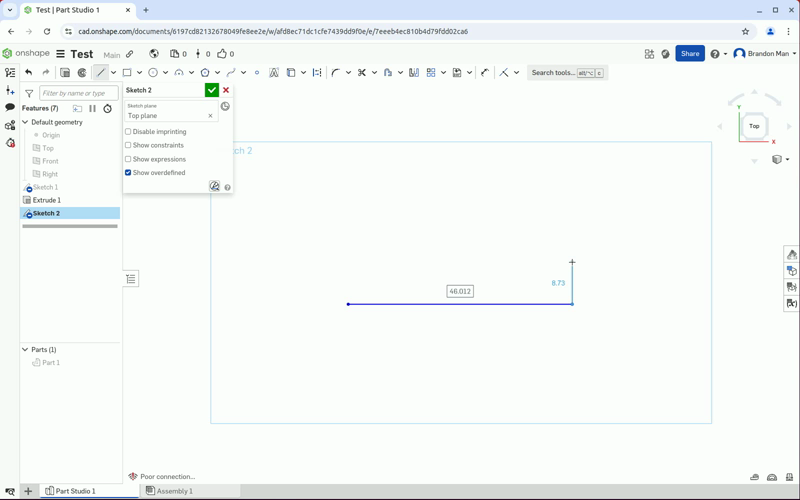
key_down(shift)
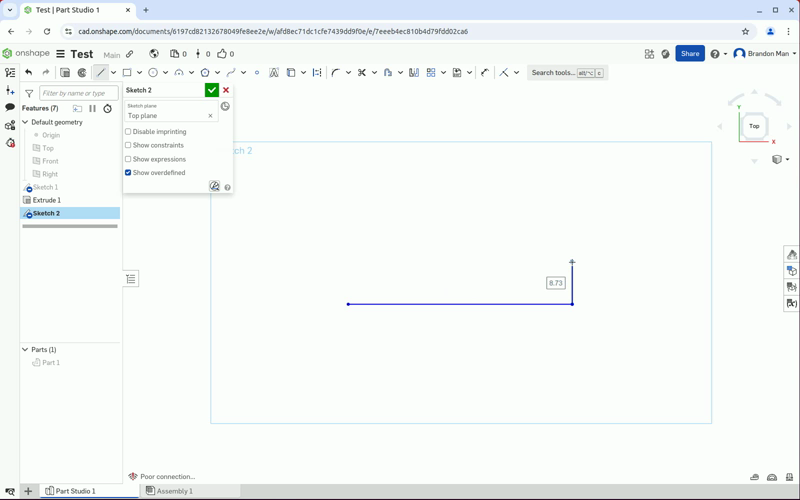
mouse_move(348, 261)
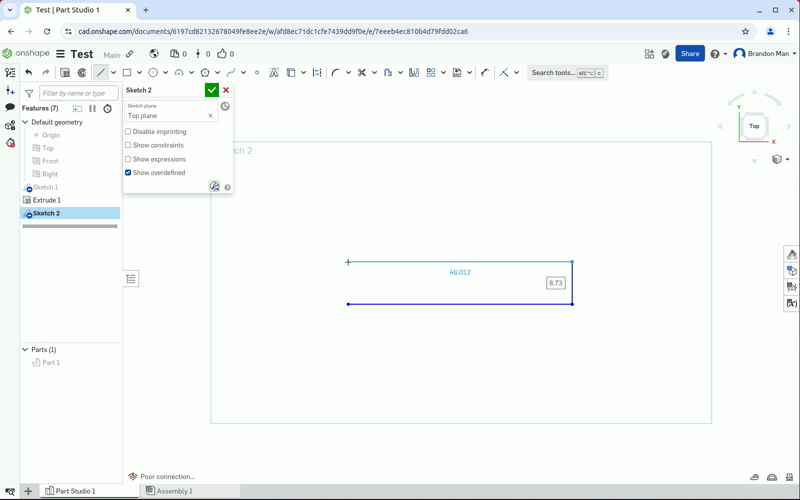
click(348, 261)
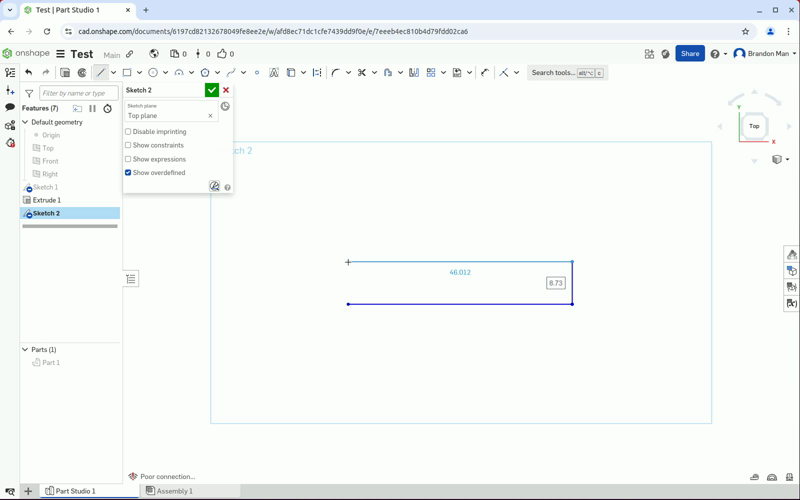
key_up(shift)
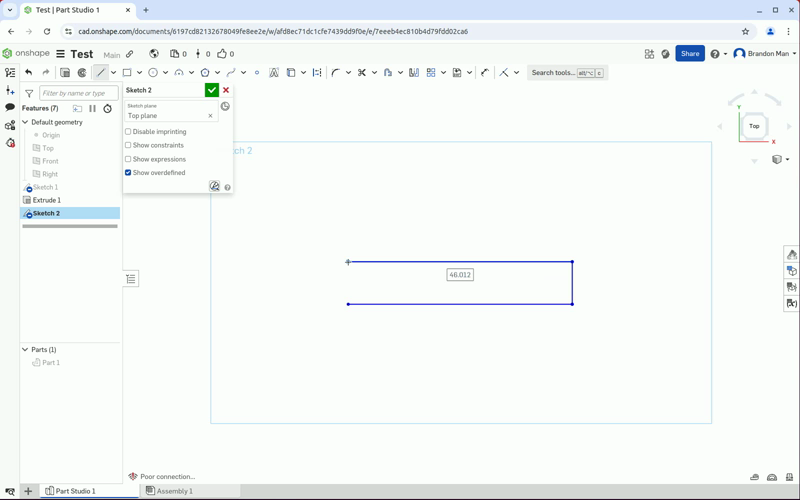
mouse_move(378, 261)
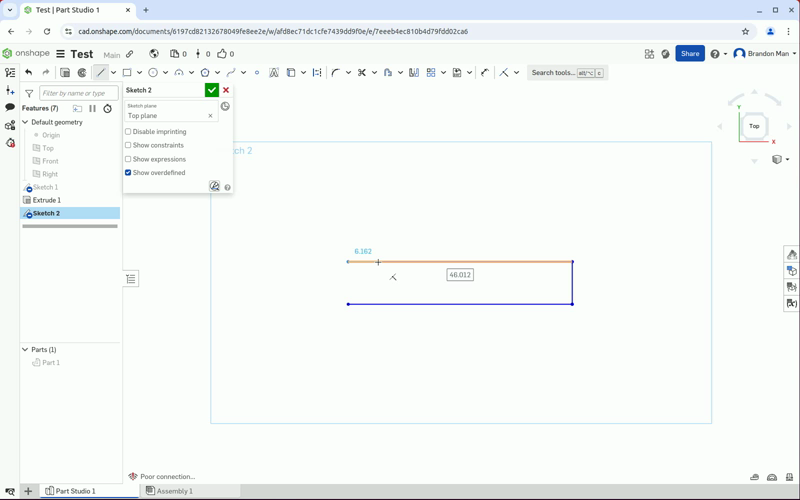
key_down(shift)
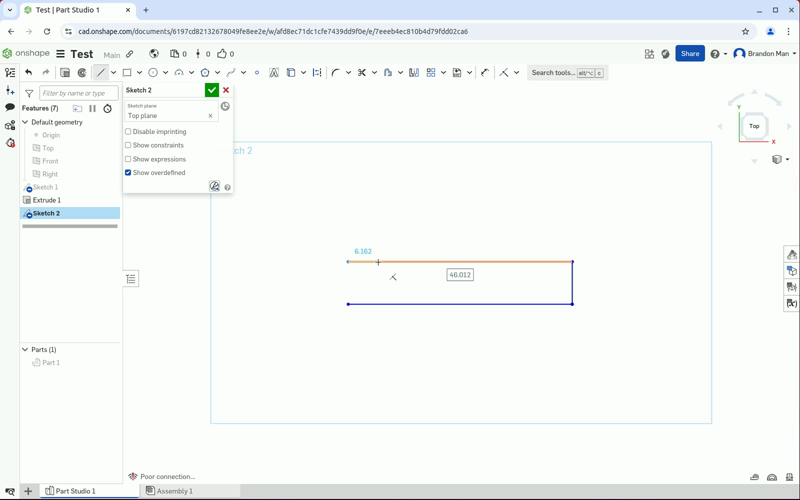
mouse_move(348, 304)
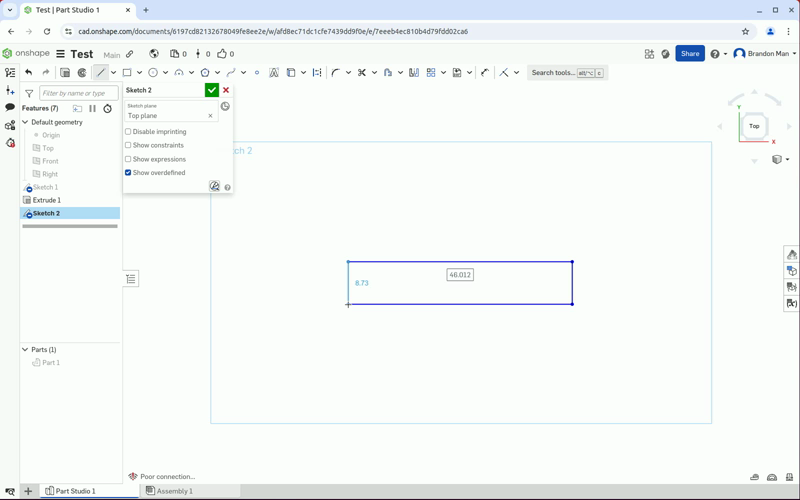
key_up(shift)
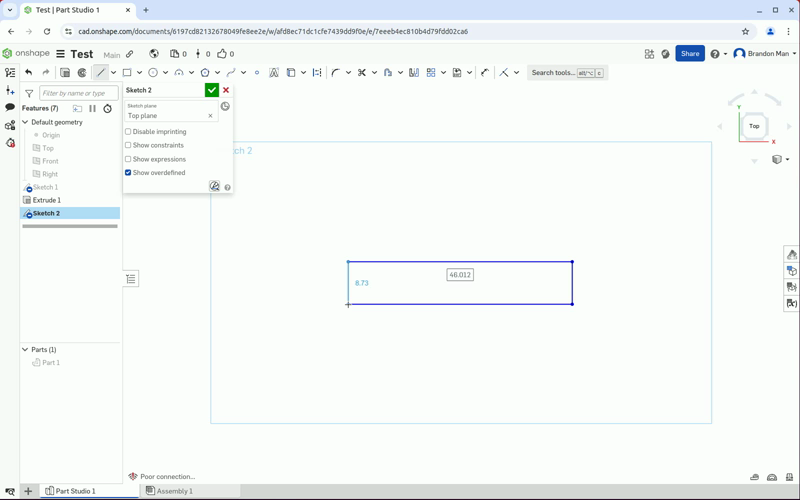
click(348, 304)
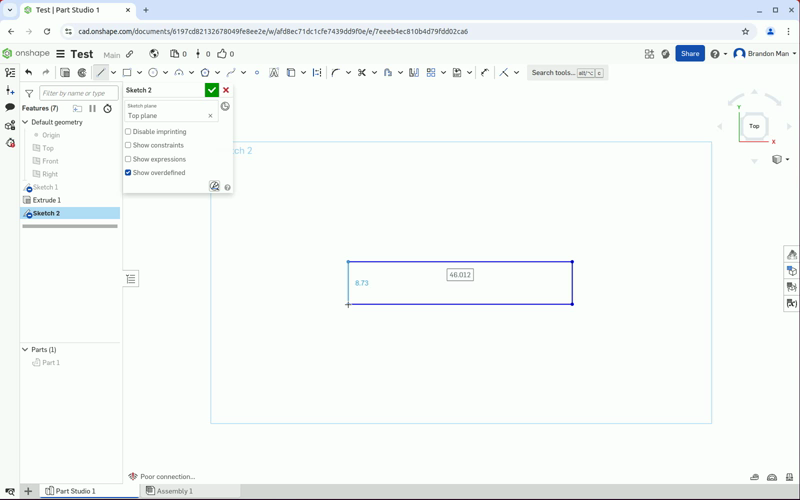
key(esc)
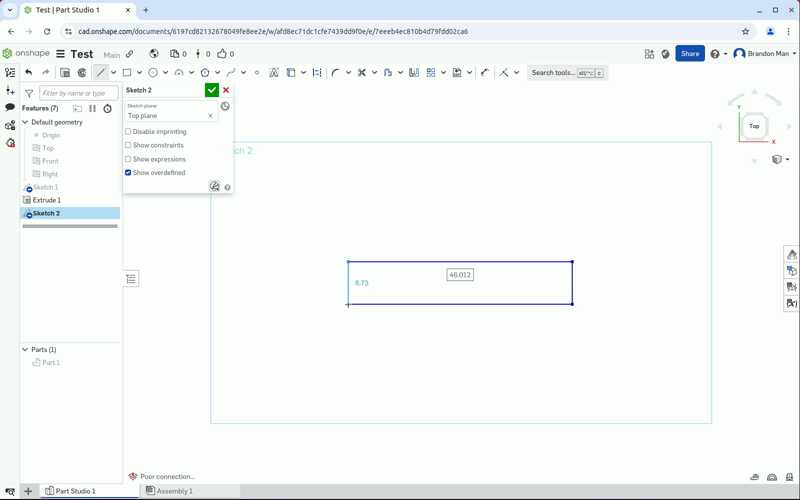
mouse_move(435, 290)
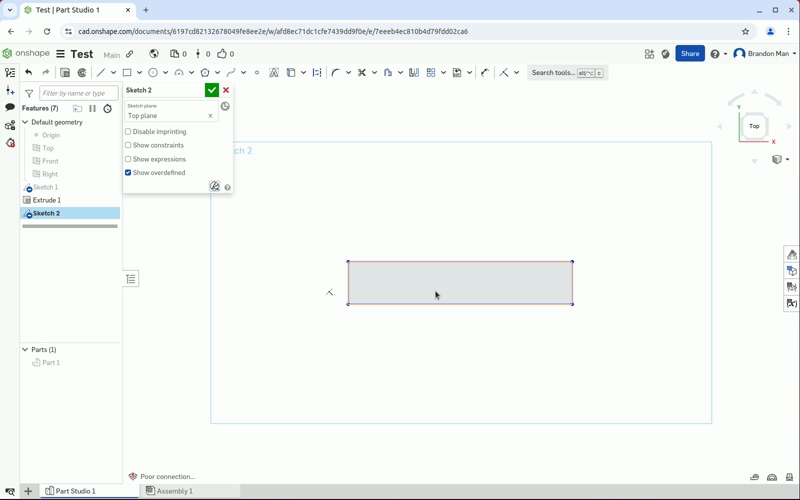
click(435, 290)
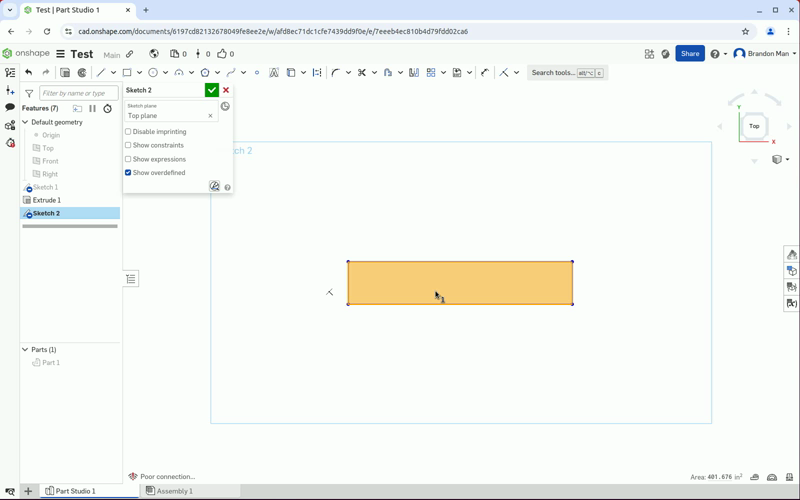
mouse_move(73, 352)
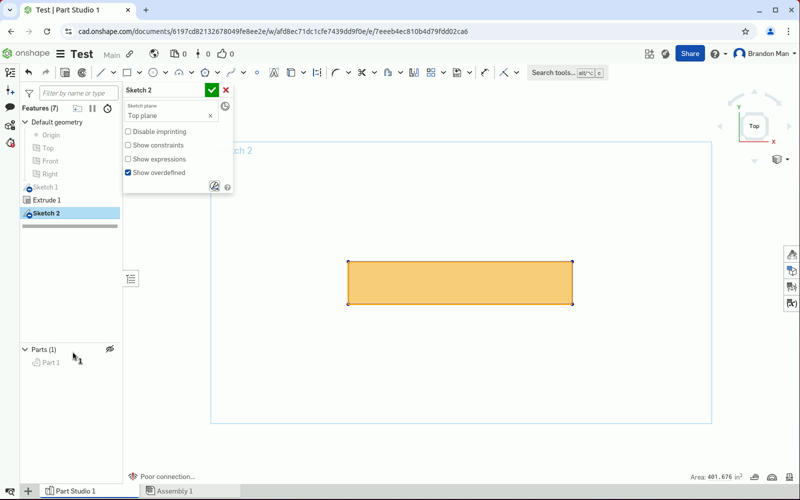
key(shift+y)
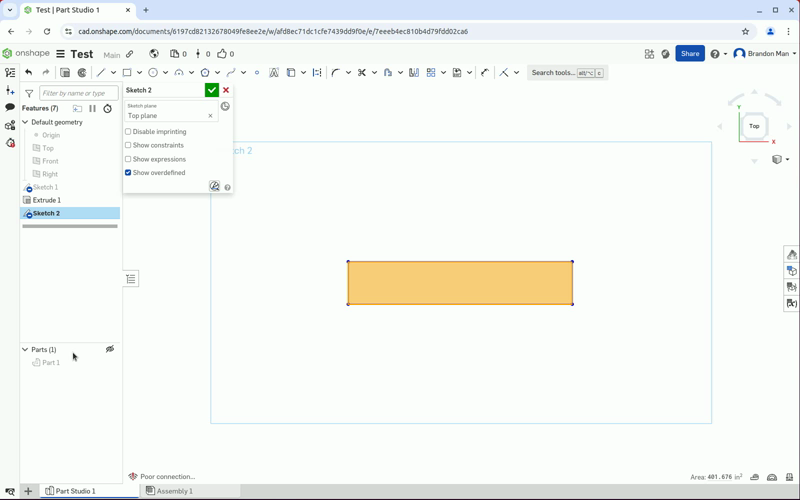
key(shift+e)
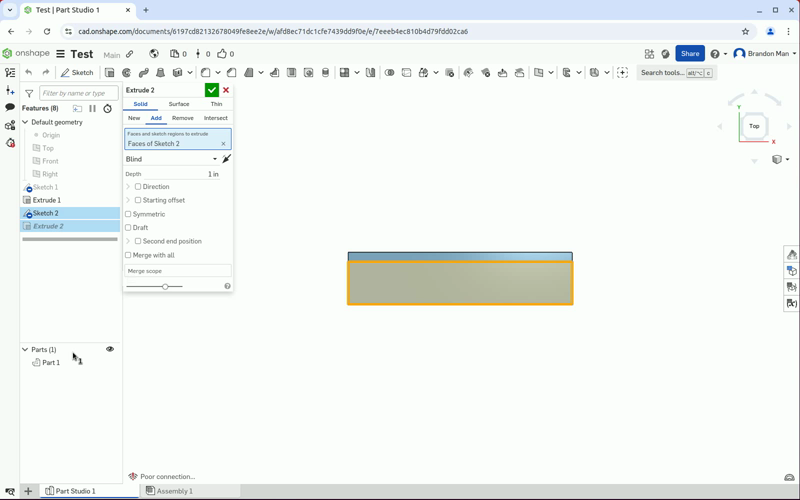
mouse_move(143, 106)
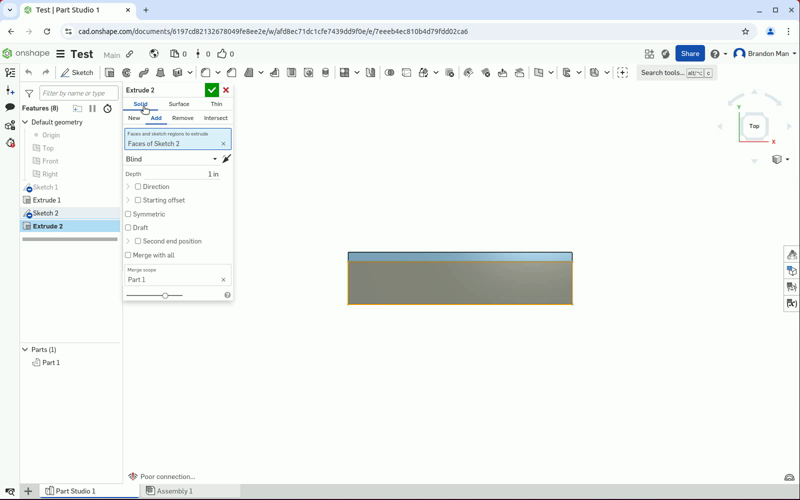
click(143, 106)
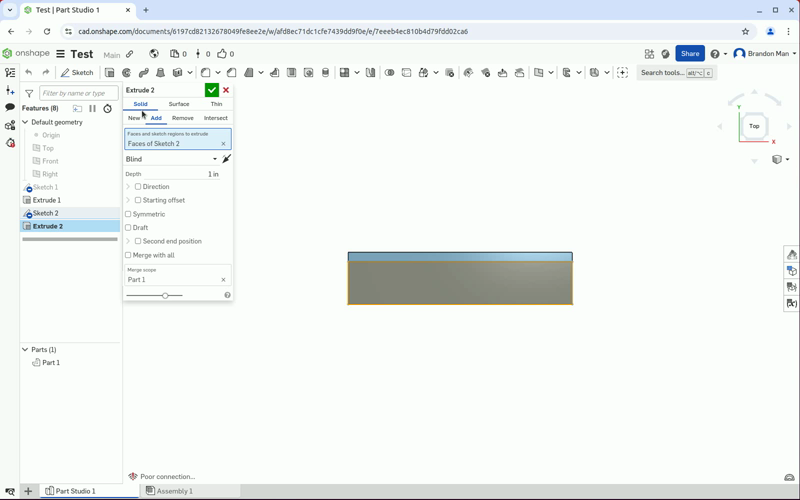
mouse_move(137, 120)
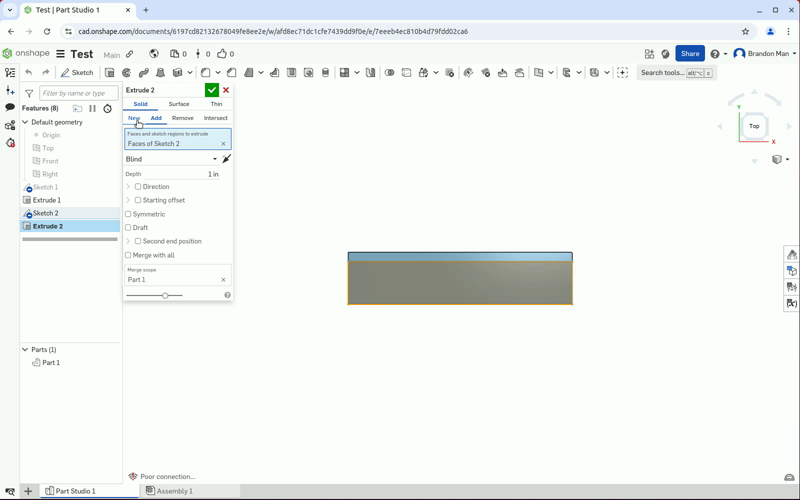
click(137, 120)
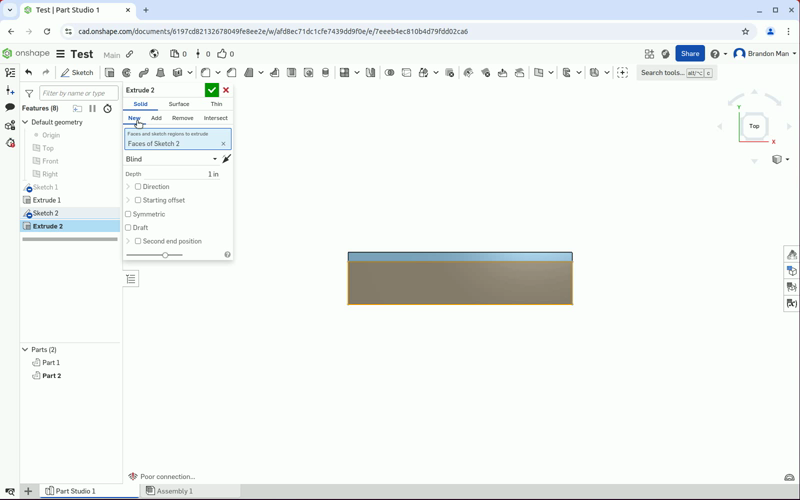
key(tab, 4)
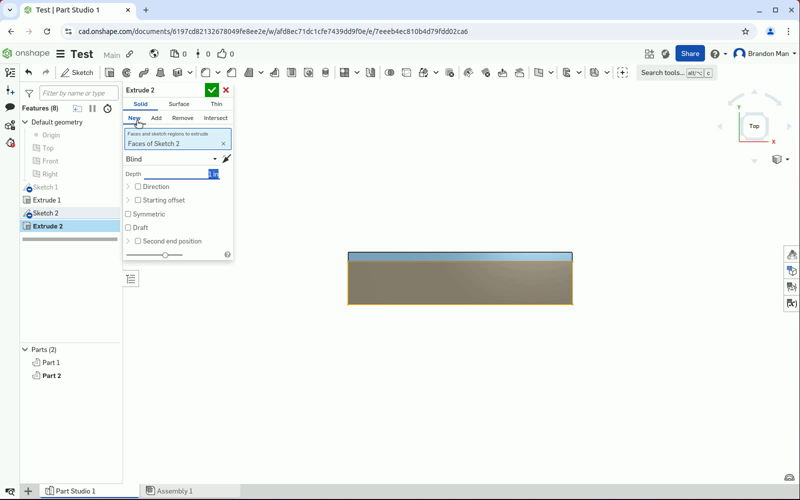
text(0.963)
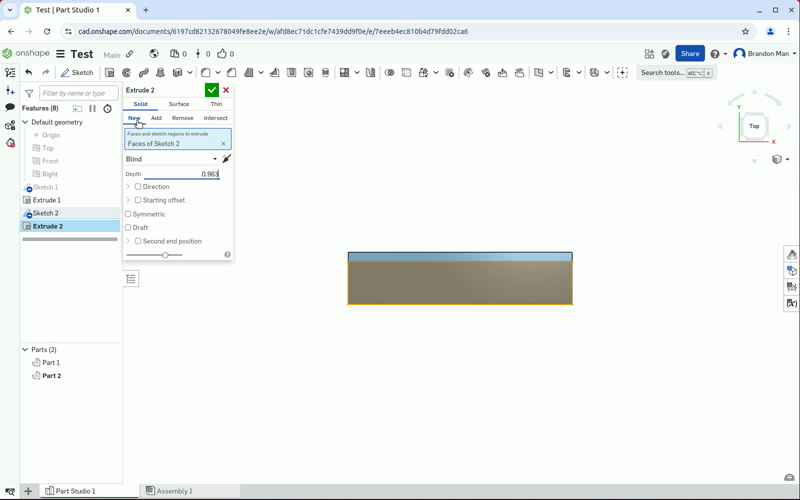
key(enter)
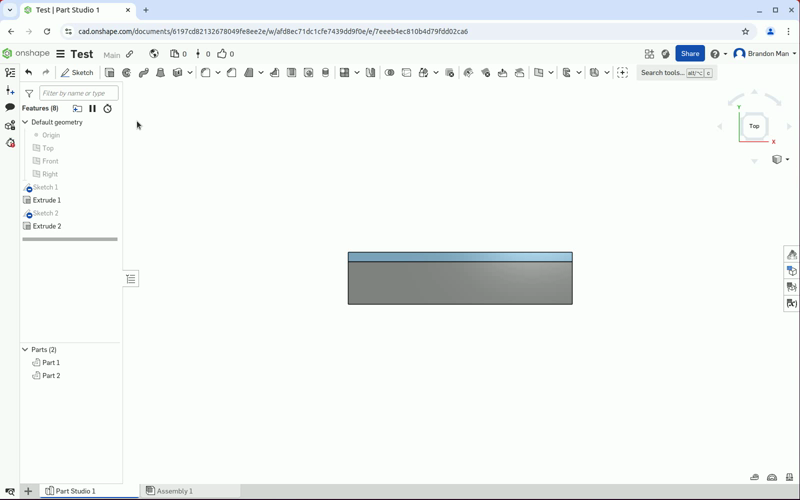
key(shift+h)
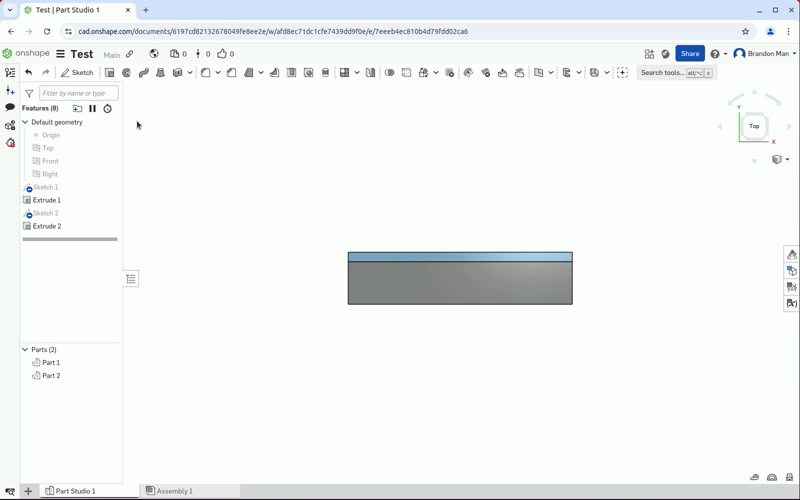
key(shift+h)
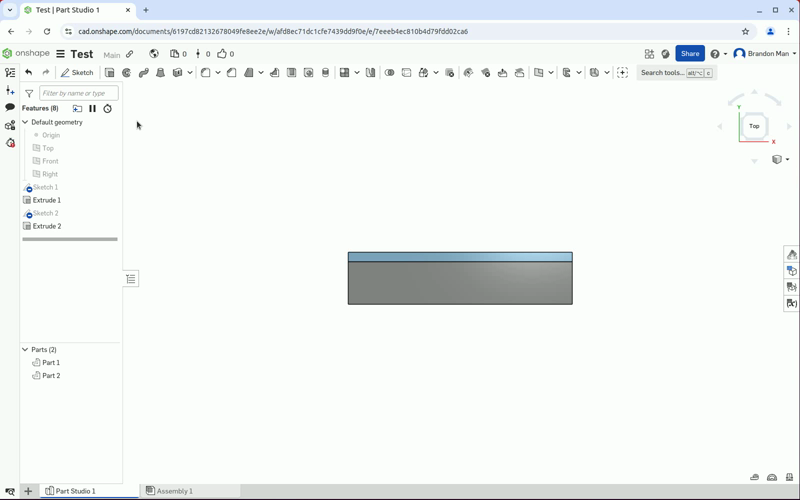
mouse_move(73, 189)
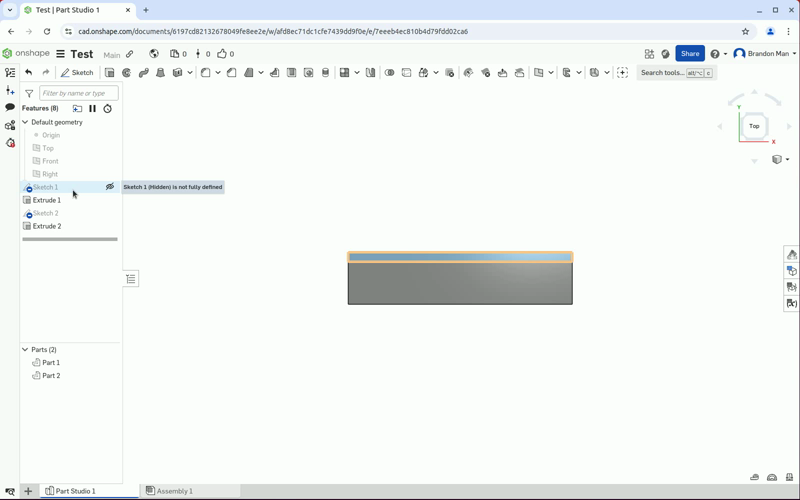
click(73, 189)
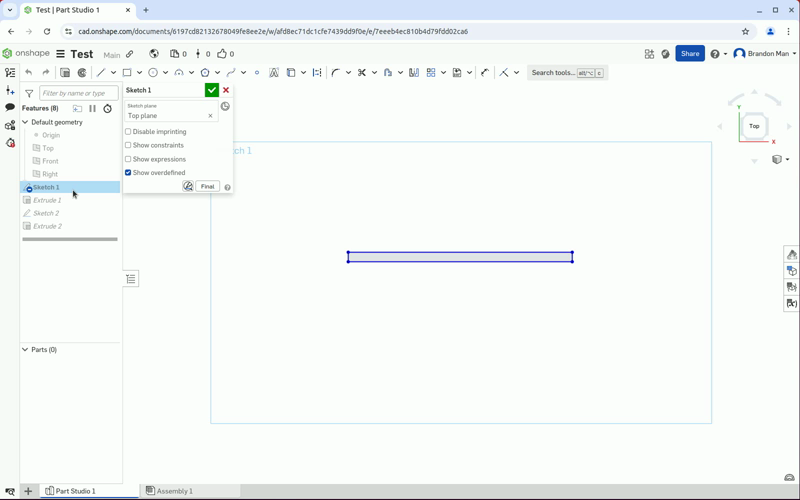
mouse_move(229, 92)
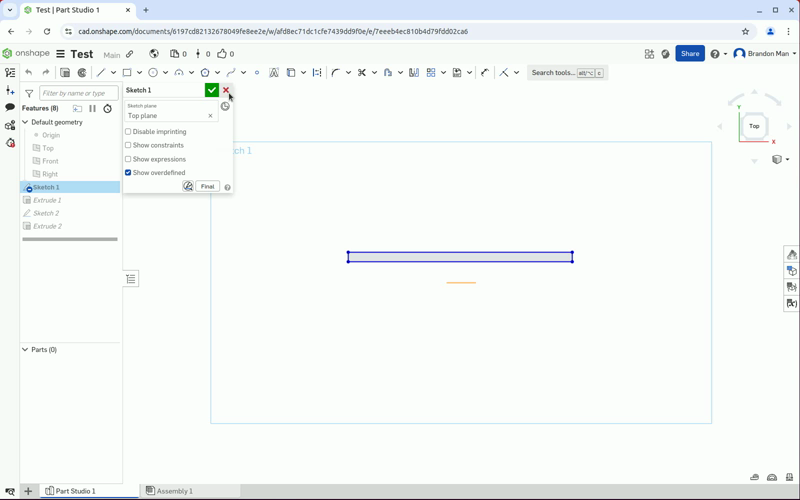
click(229, 92)
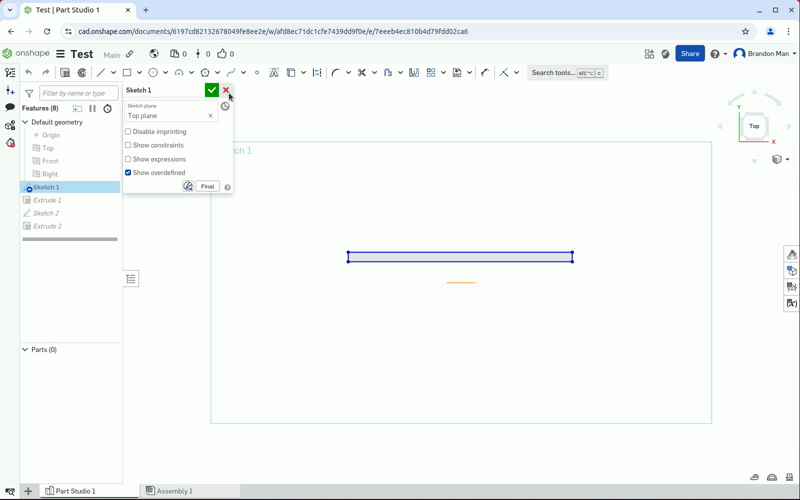
key(shift+s)
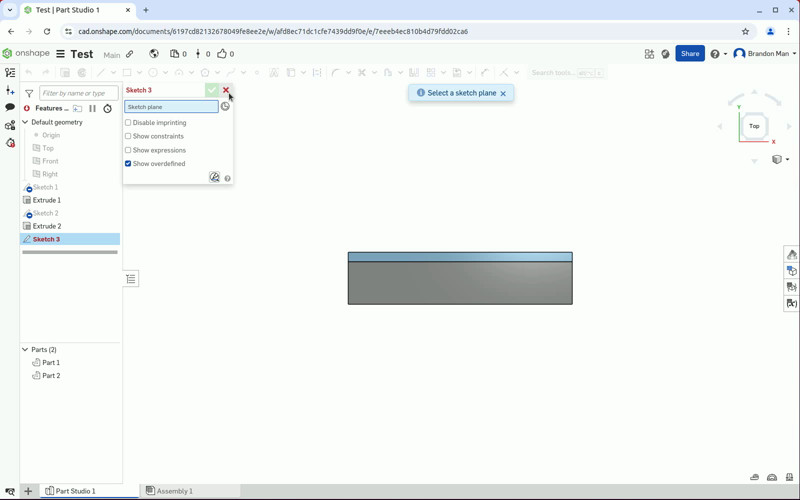
mouse_move(73, 150)
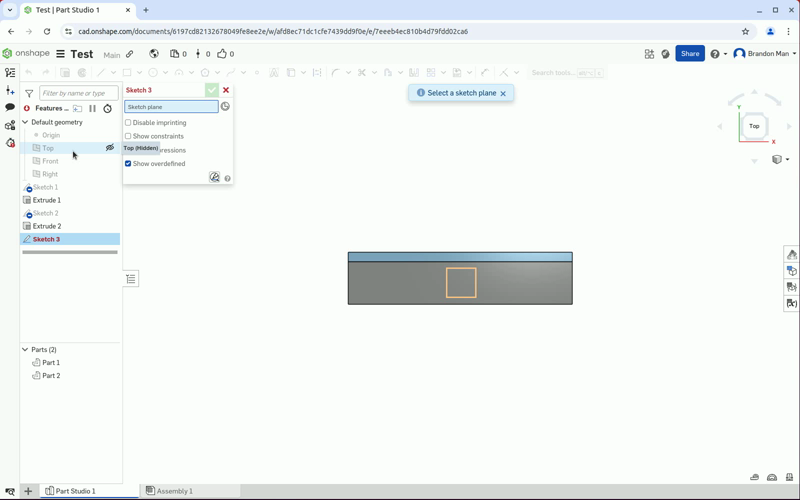
click(73, 150)
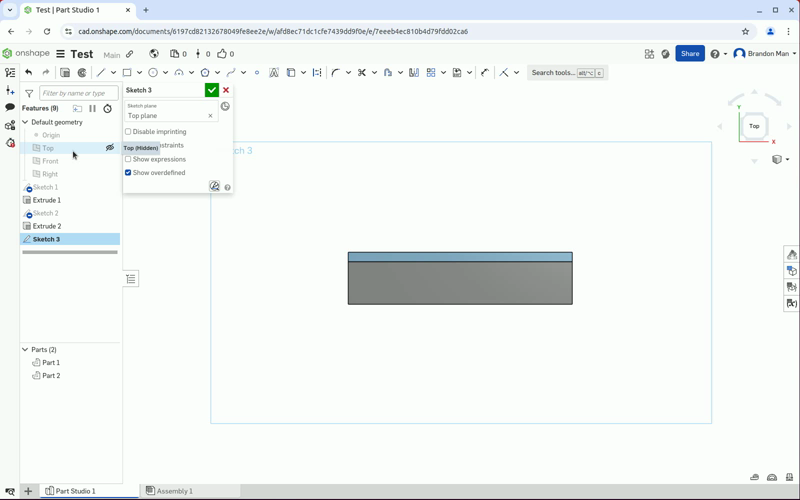
mouse_move(73, 352)
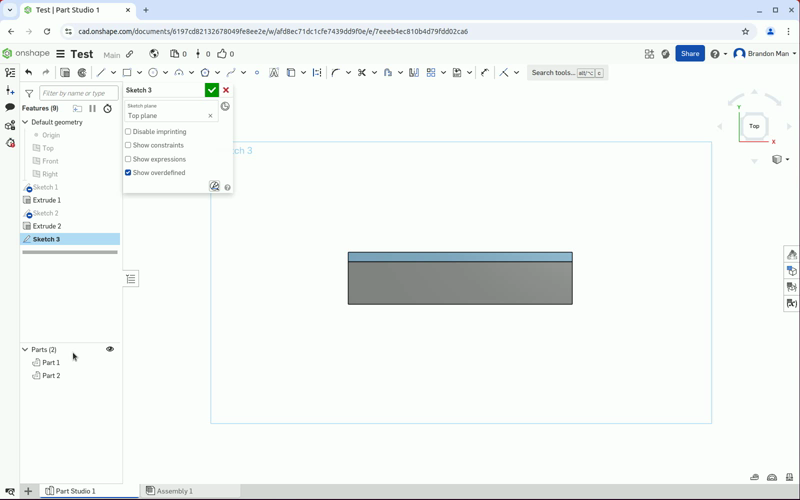
key(y)
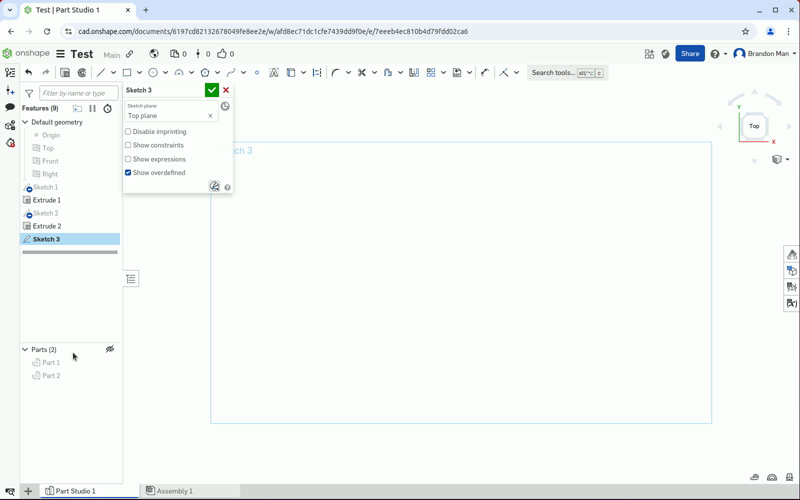
key(l)
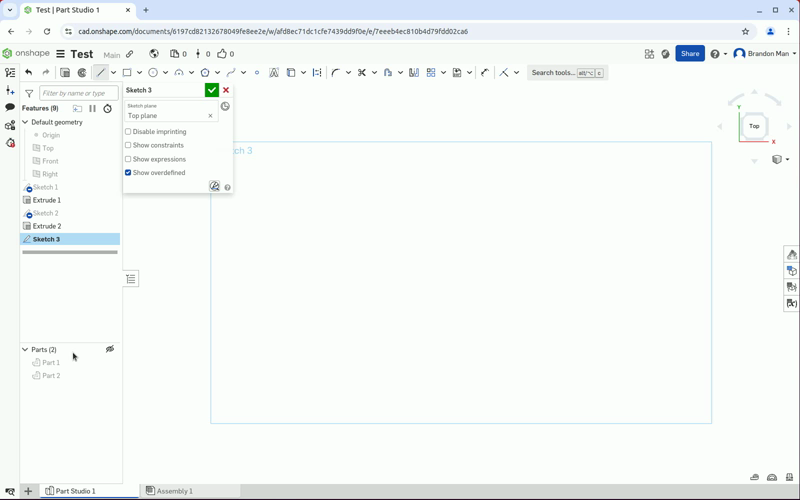
key_down(shift)
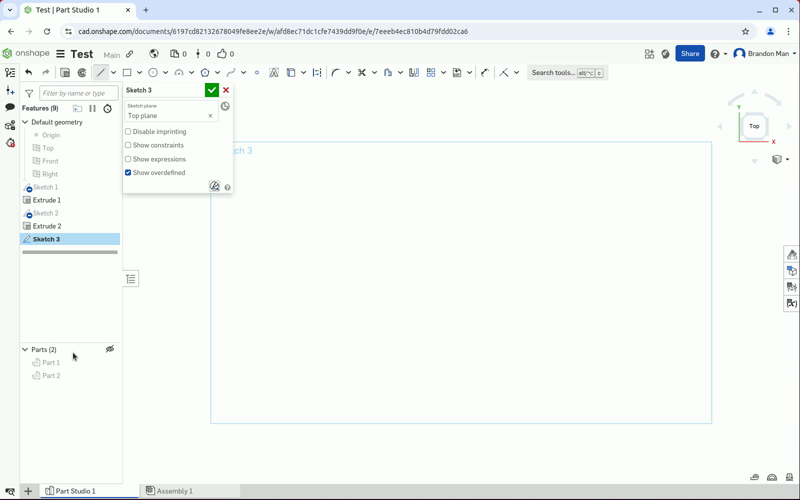
mouse_move(348, 313)
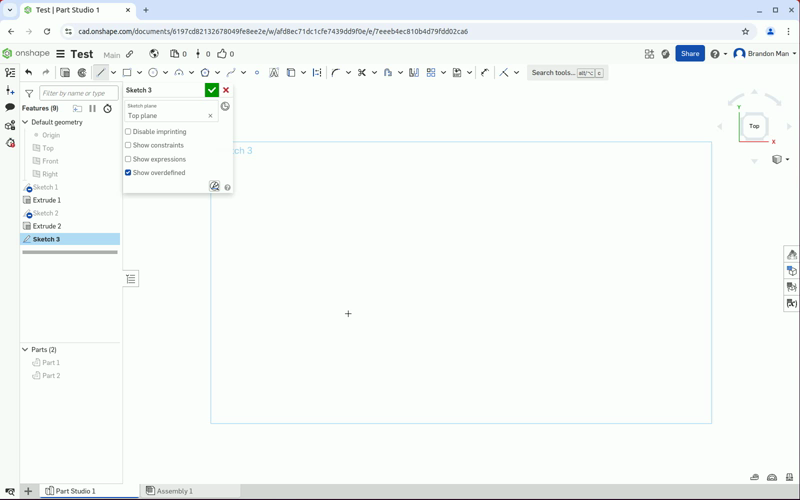
click(348, 313)
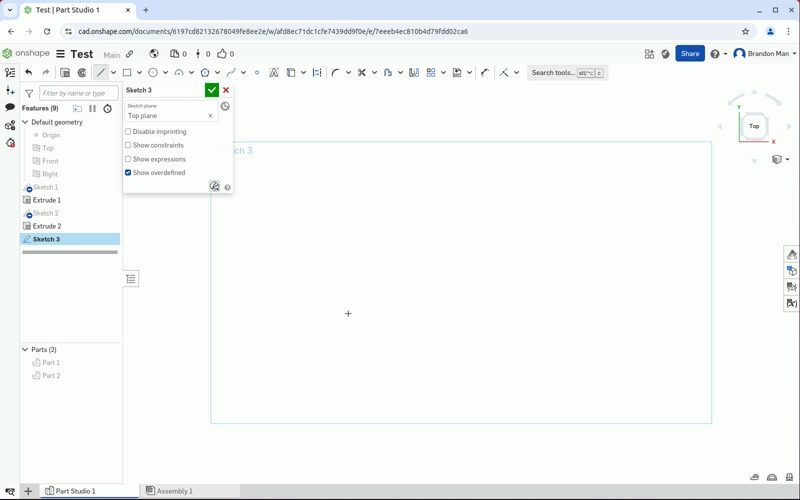
key_up(shift)
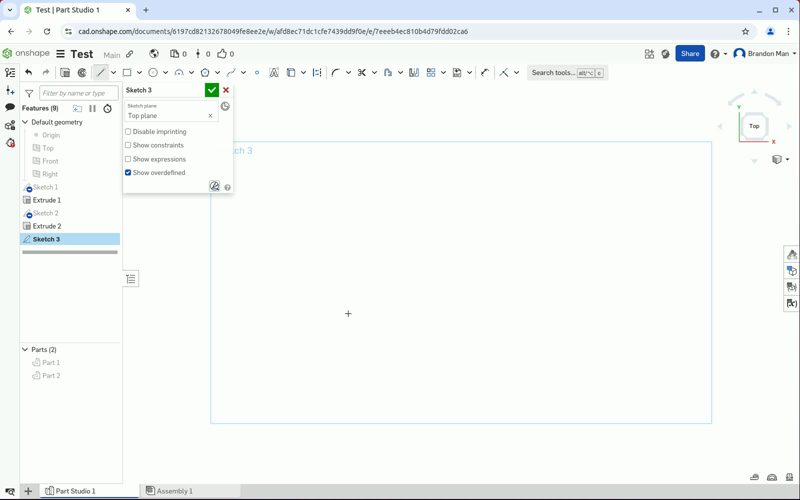
key_down(shift)
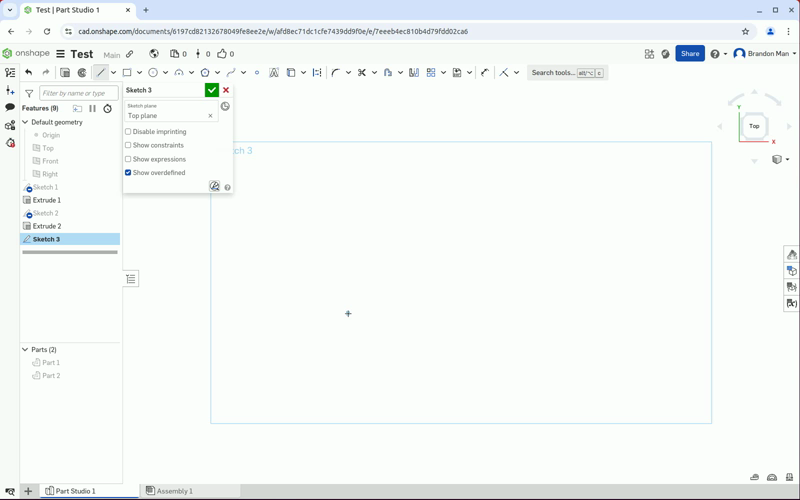
mouse_move(572, 313)
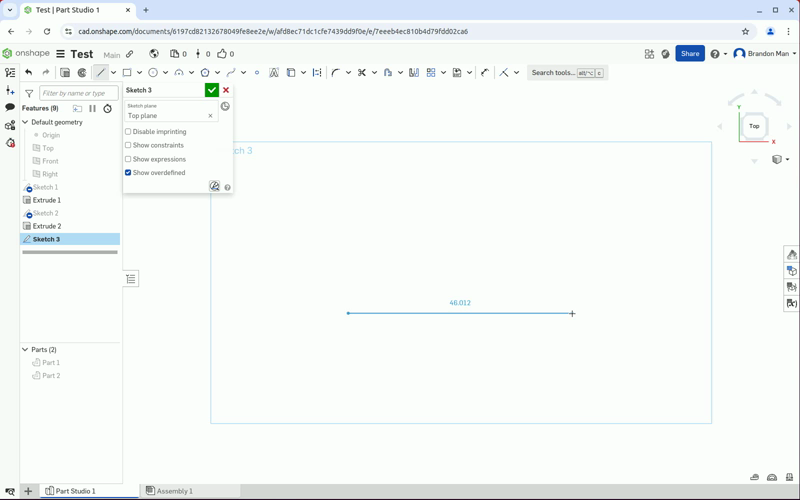
click(572, 313)
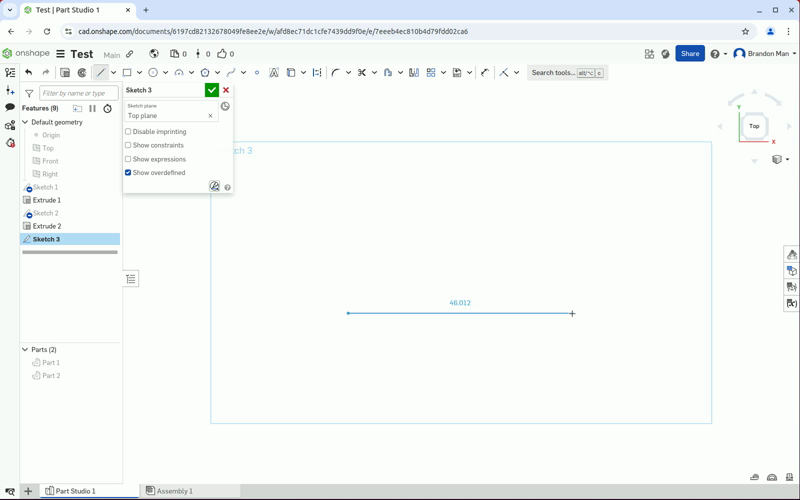
key_up(shift)
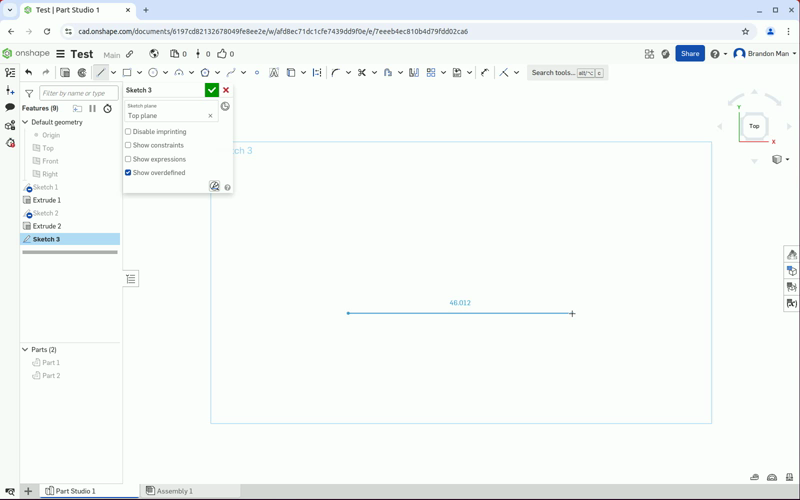
key_down(shift)
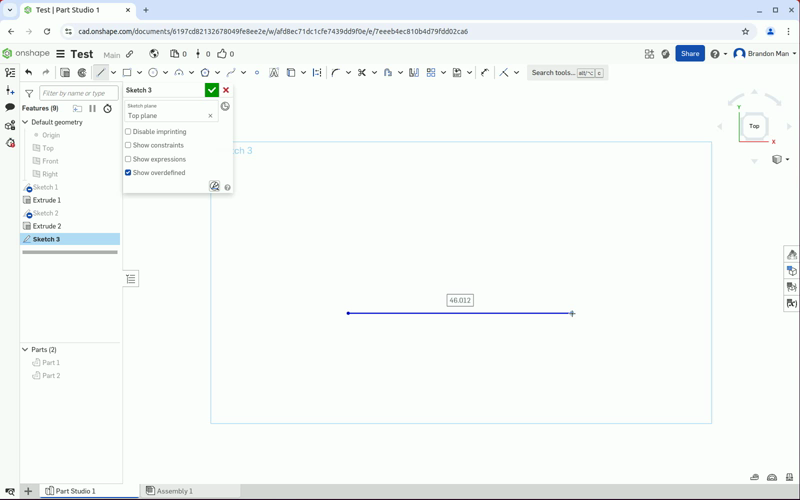
mouse_move(589, 313)
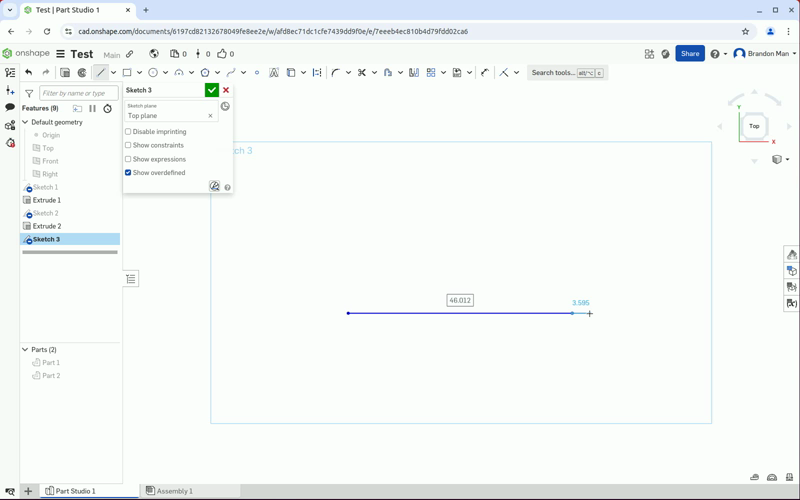
mouse_move(572, 303)
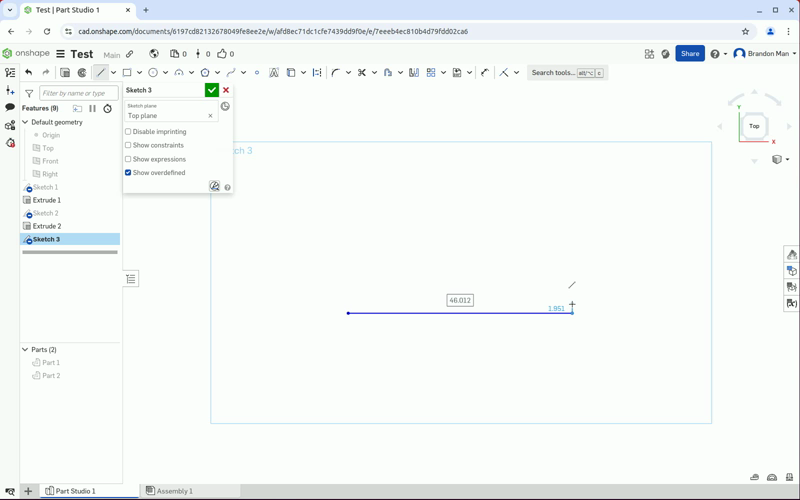
click(572, 303)
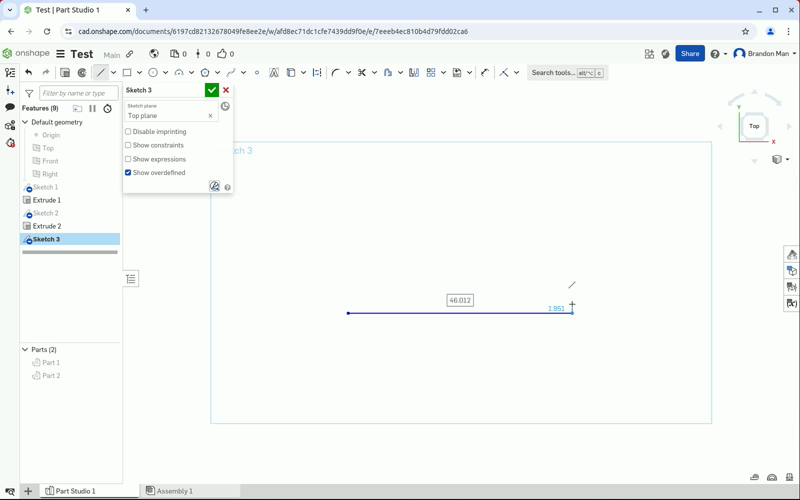
key_up(shift)
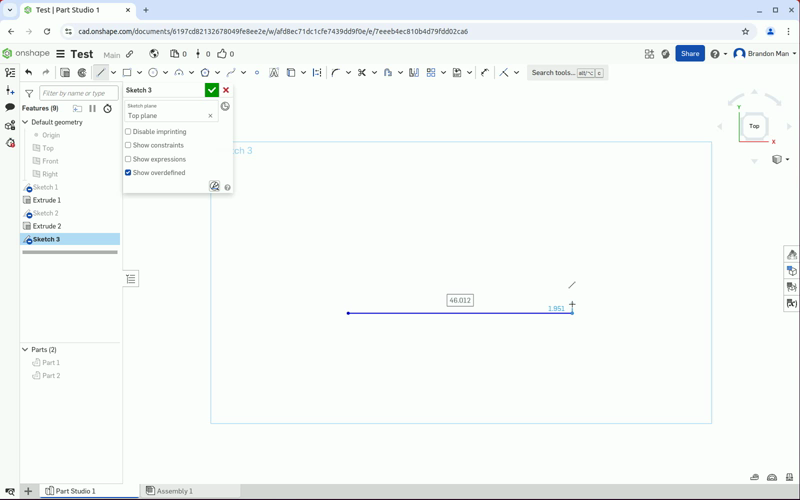
key_down(shift)
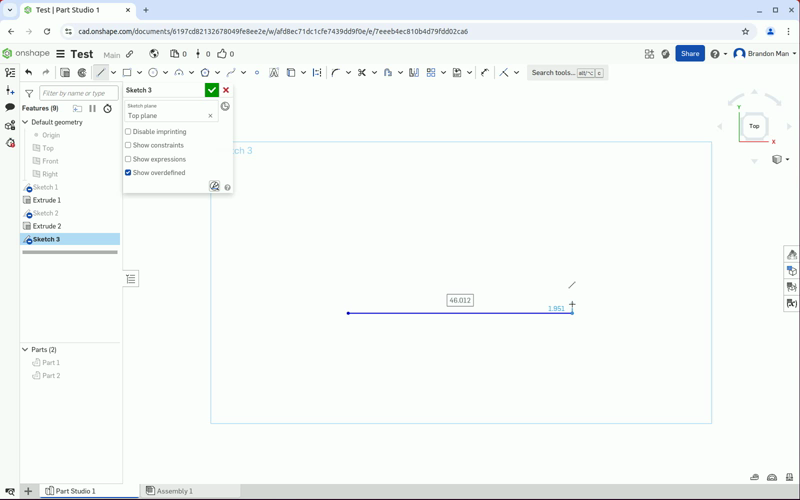
mouse_move(348, 303)
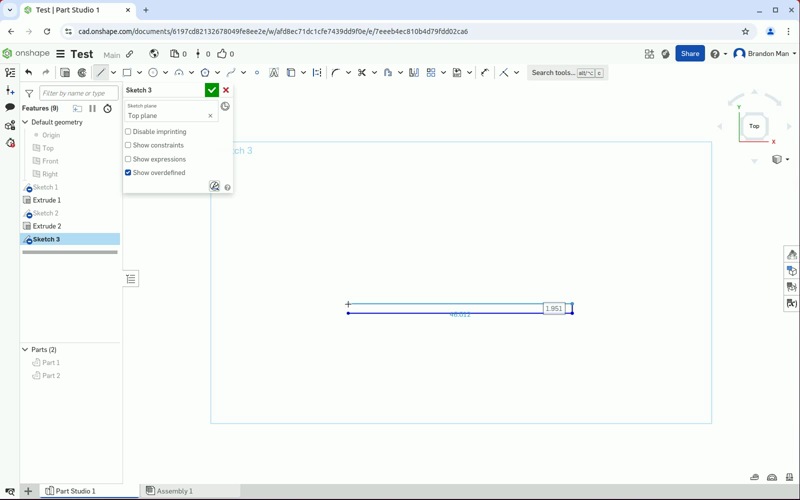
click(348, 303)
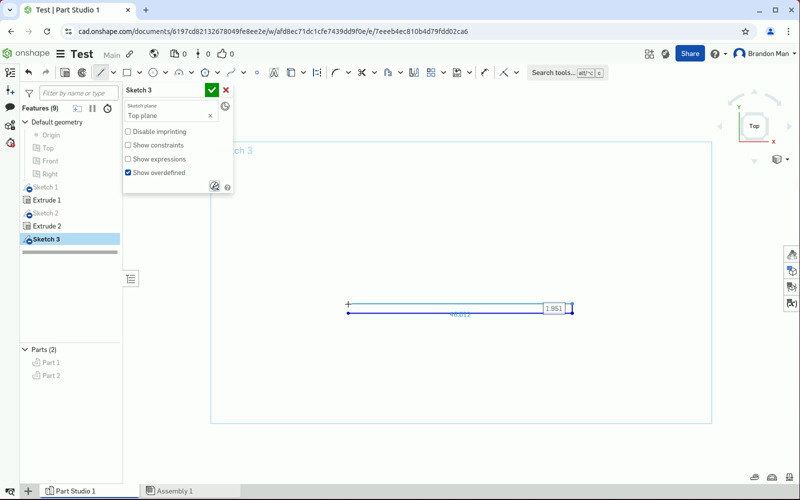
key_up(shift)
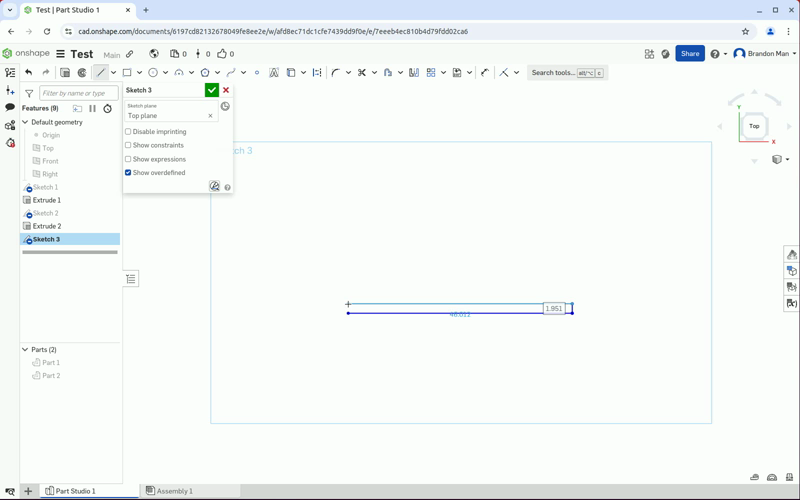
mouse_move(378, 303)
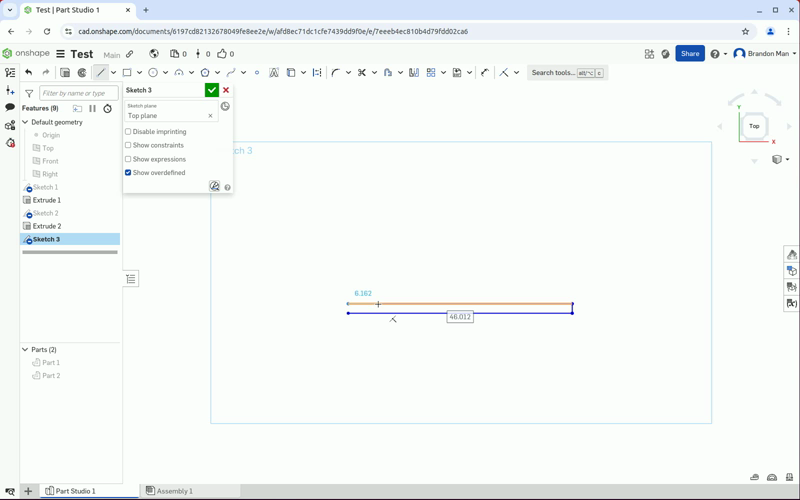
key_down(shift)
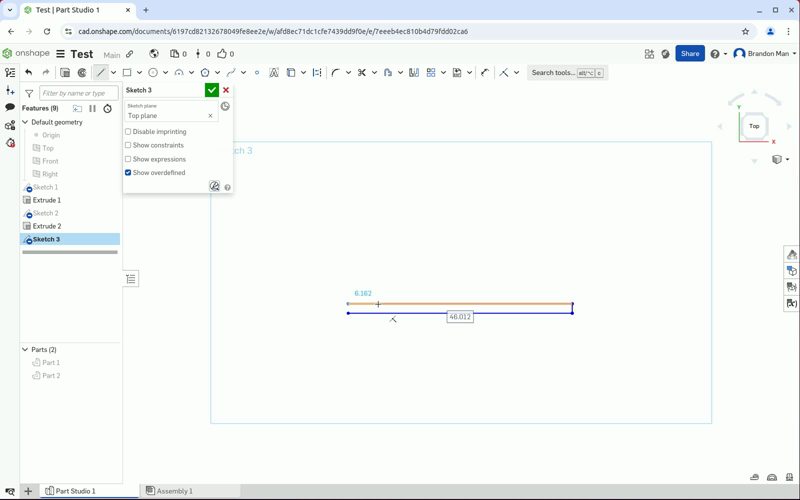
mouse_move(348, 313)
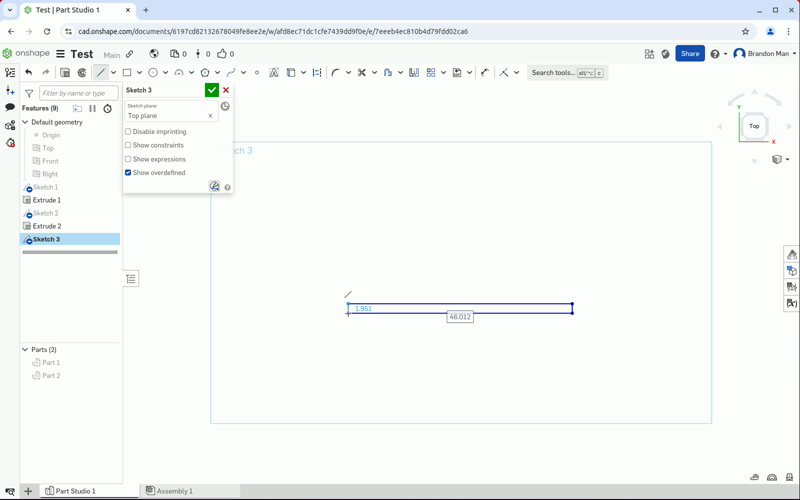
key_up(shift)
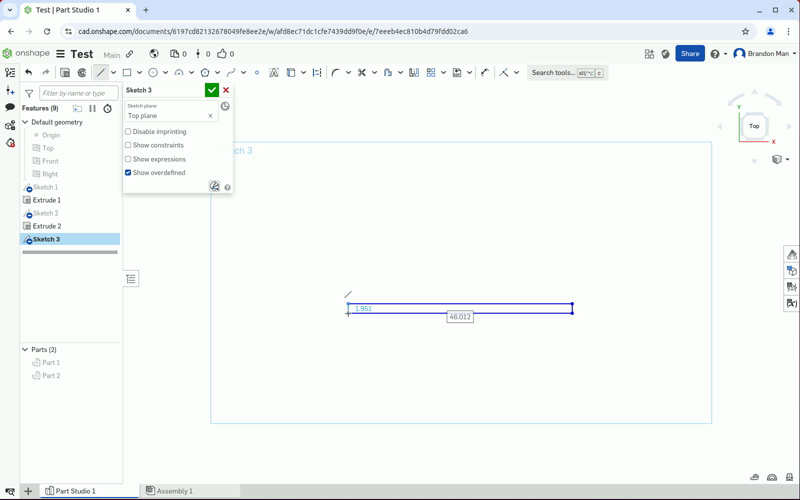
click(348, 313)
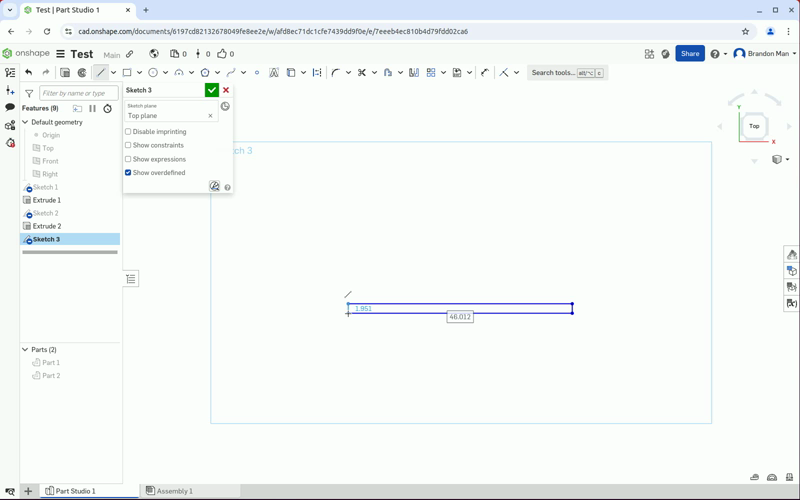
key(esc)
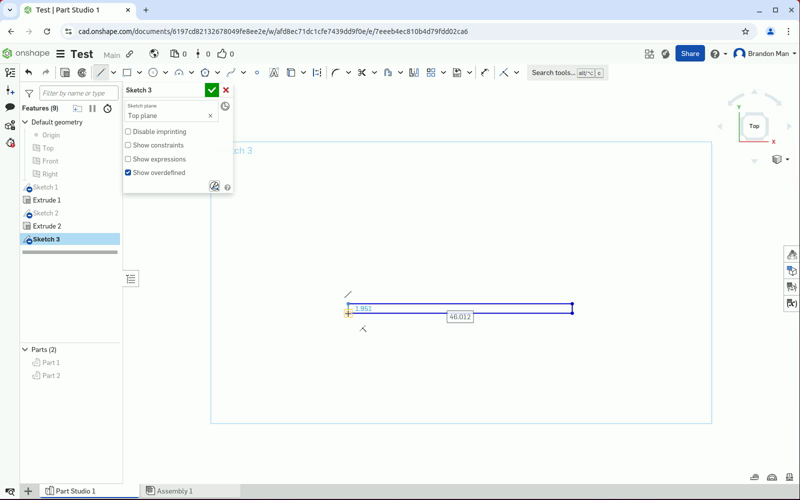
mouse_move(374, 306)
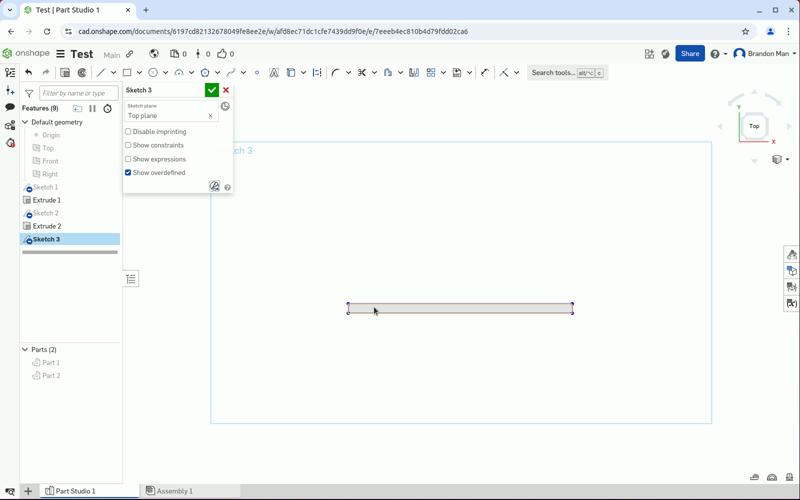
click(374, 306)
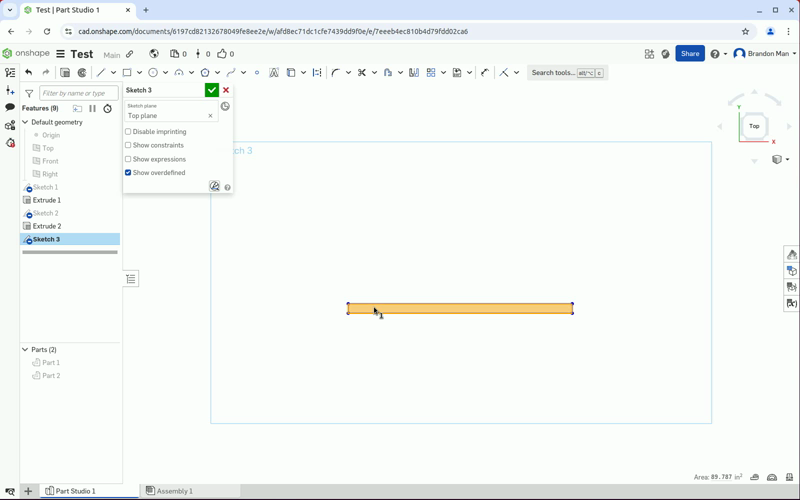
mouse_move(73, 352)
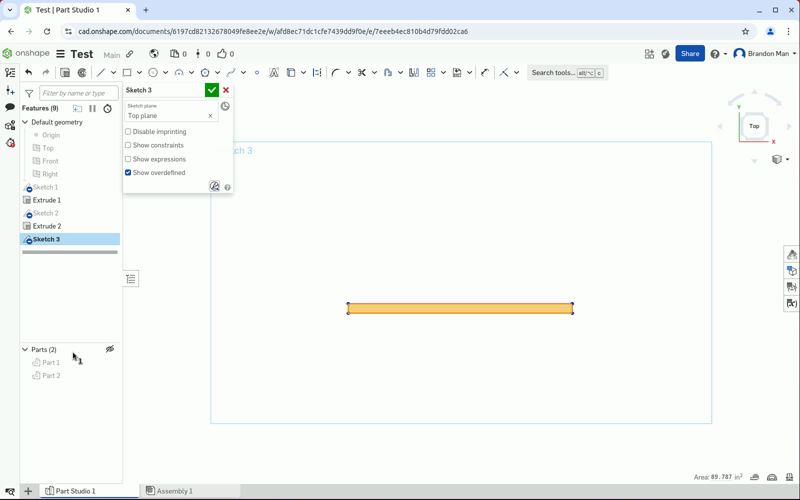
key(shift+y)
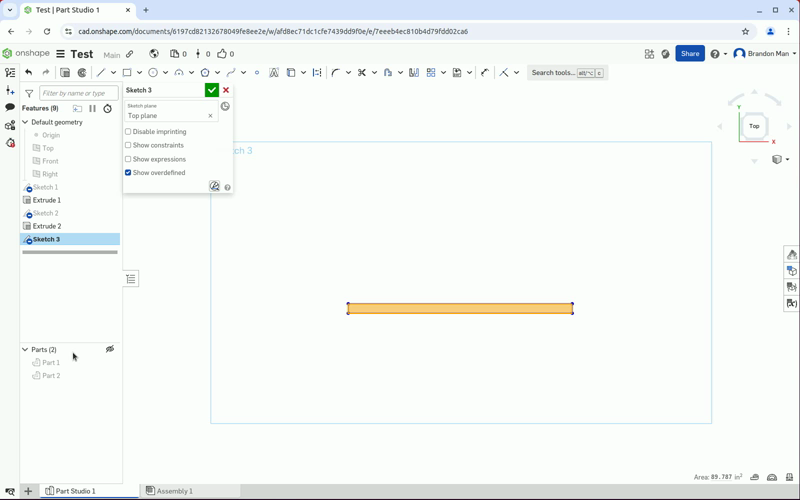
key(shift+e)
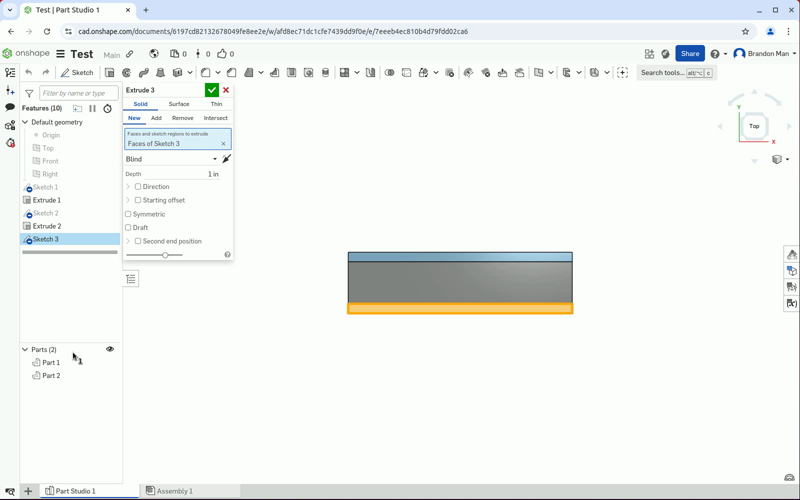
mouse_move(143, 106)
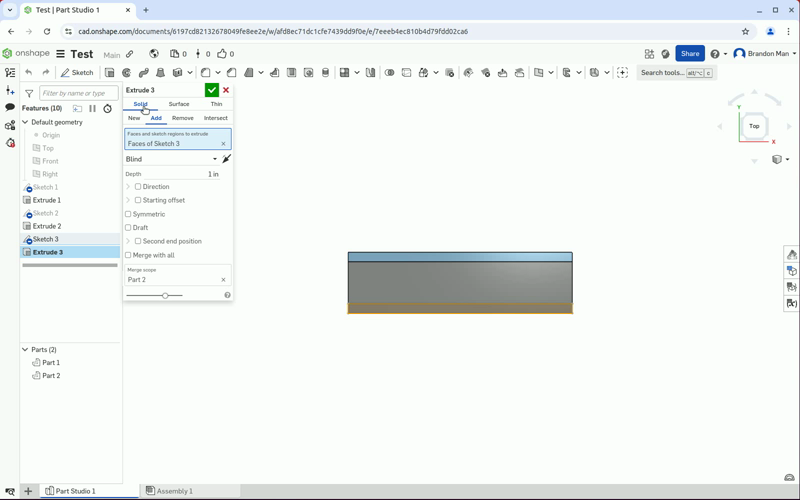
click(143, 106)
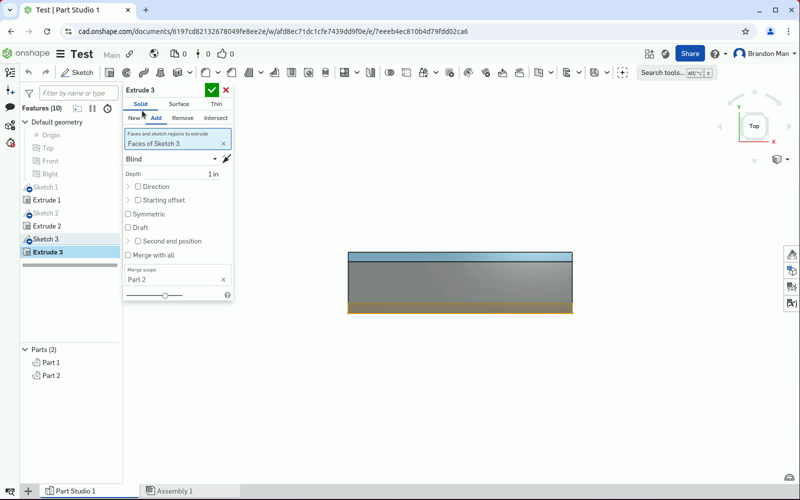
mouse_move(137, 120)
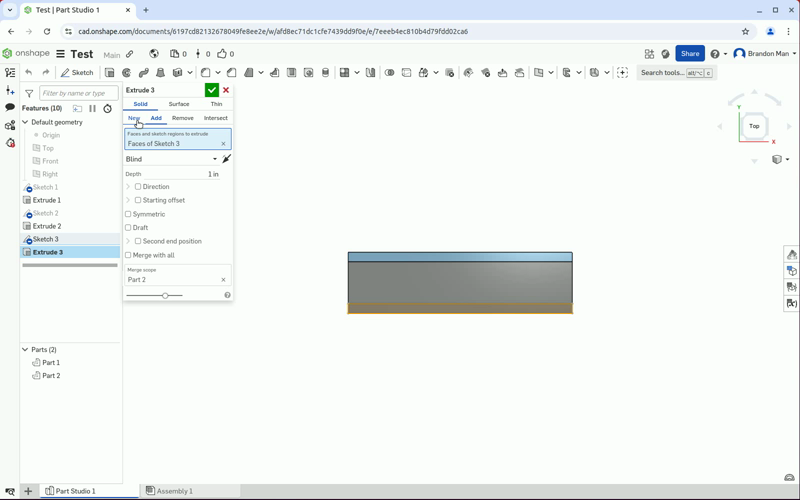
click(137, 120)
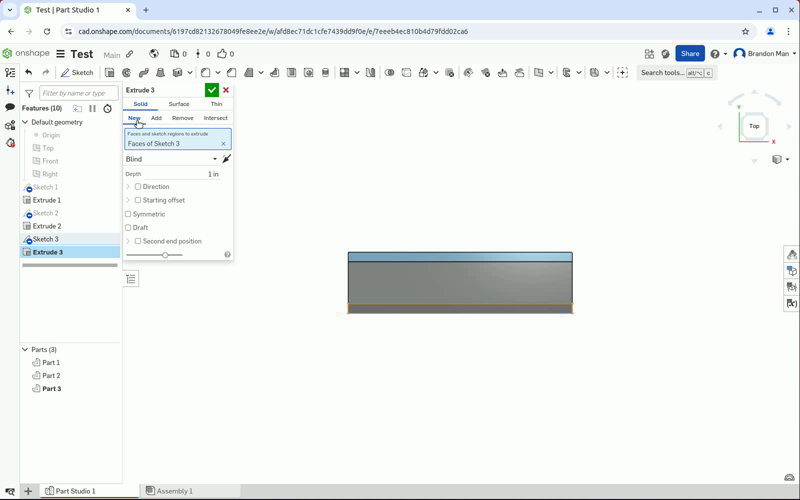
key(tab, 4)
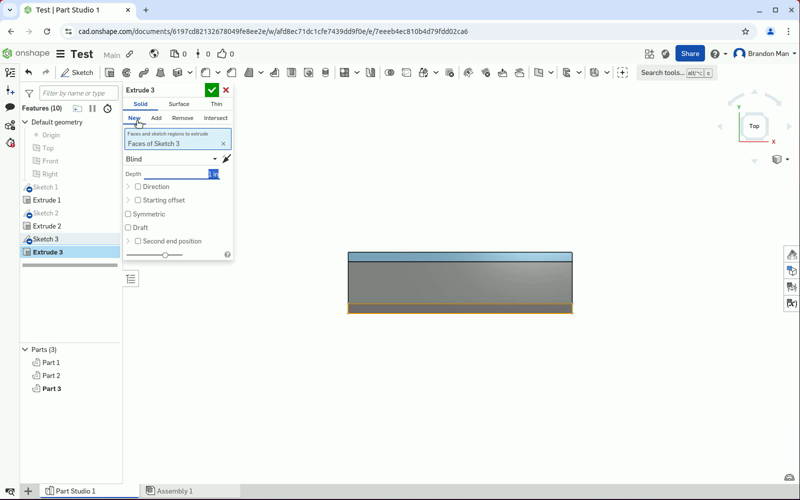
text(0.963)
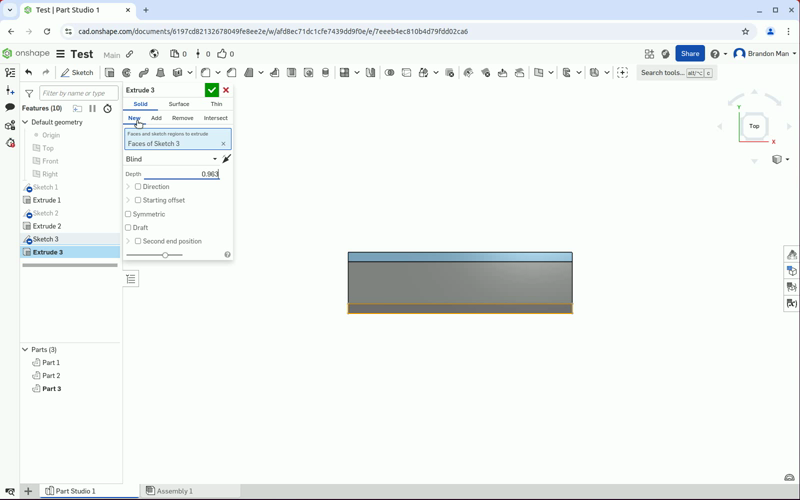
key(enter)
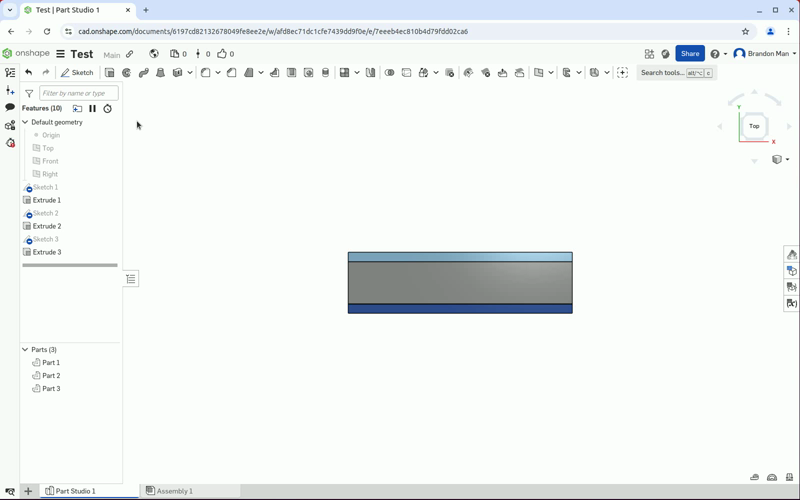
key(shift+h)
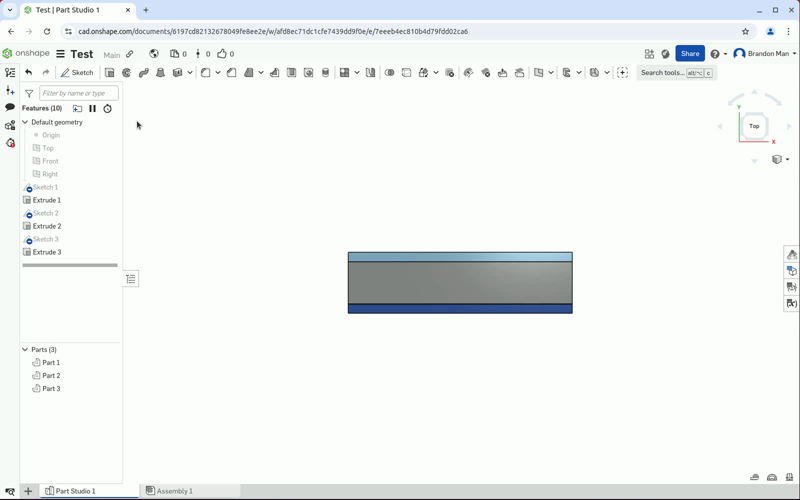
key(shift+h)
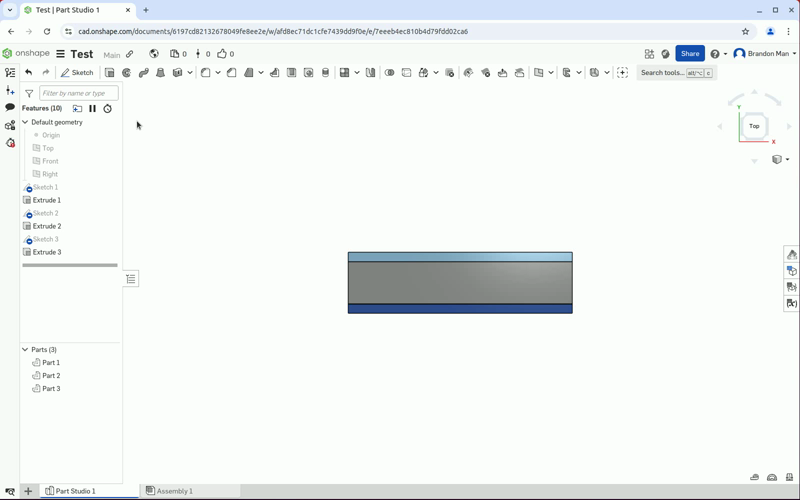
mouse_move(73, 189)
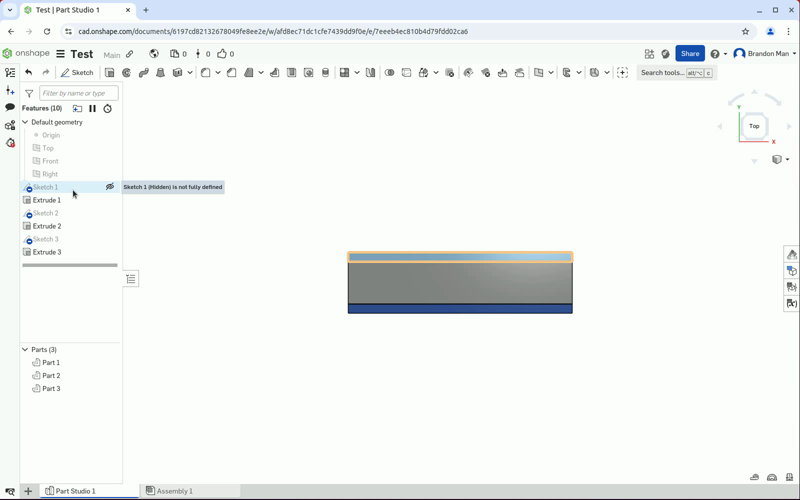
click(73, 189)
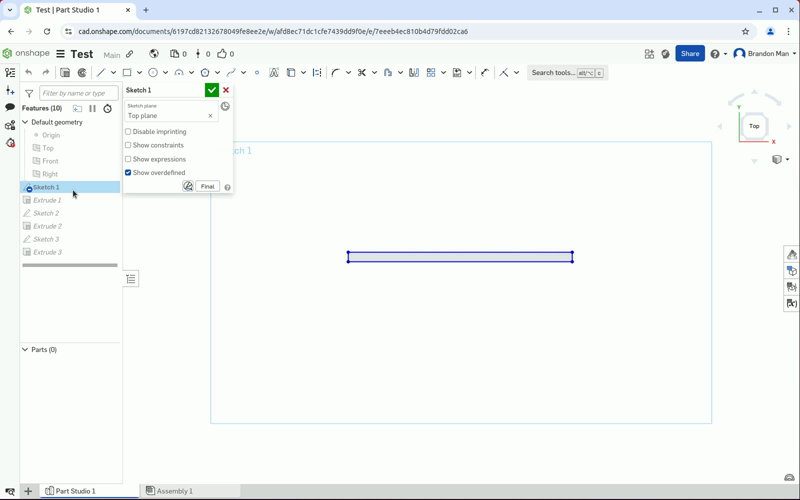
mouse_move(229, 92)
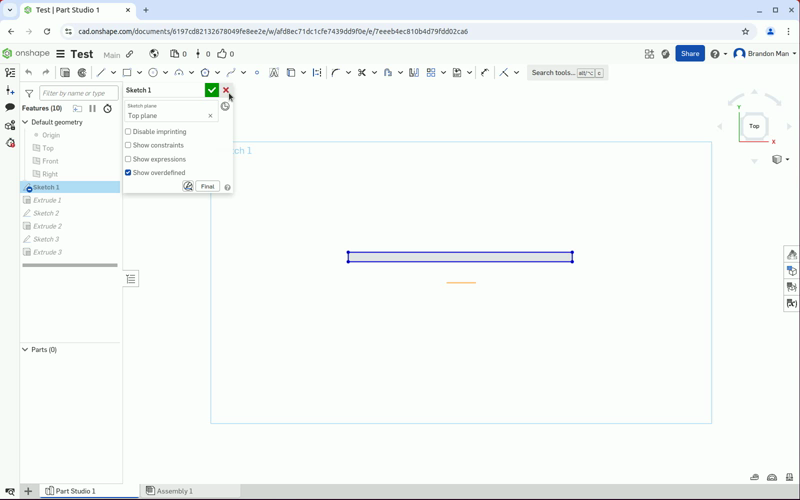
click(229, 92)
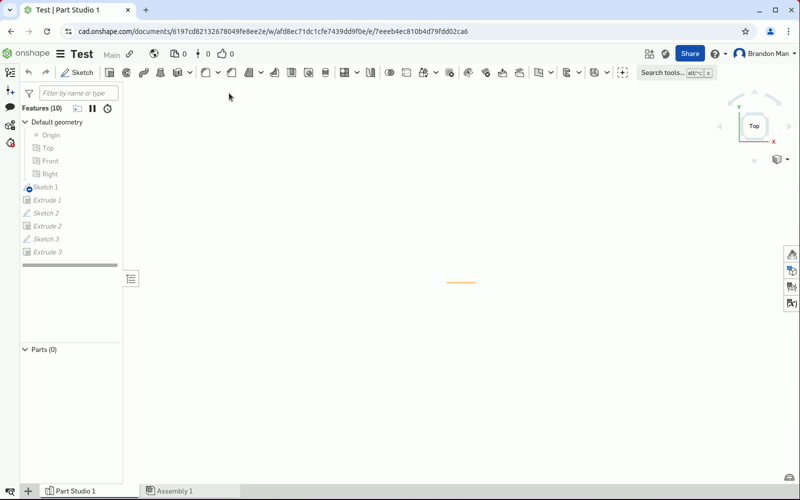
mouse_move(541, 75)
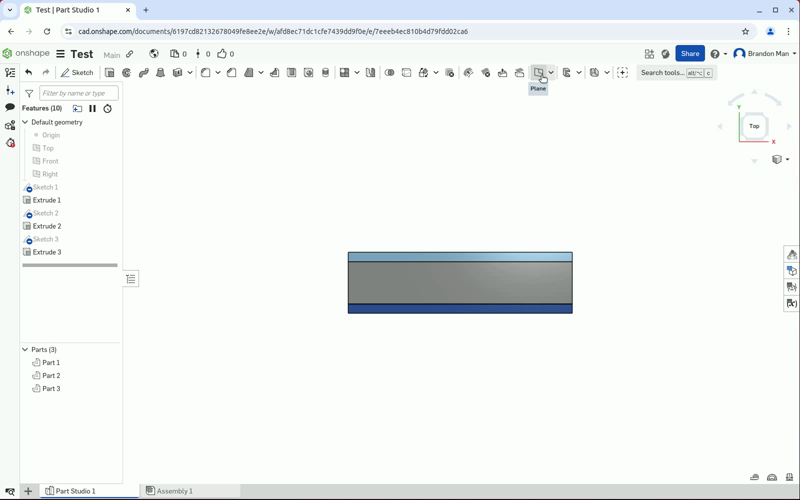
click(541, 75)
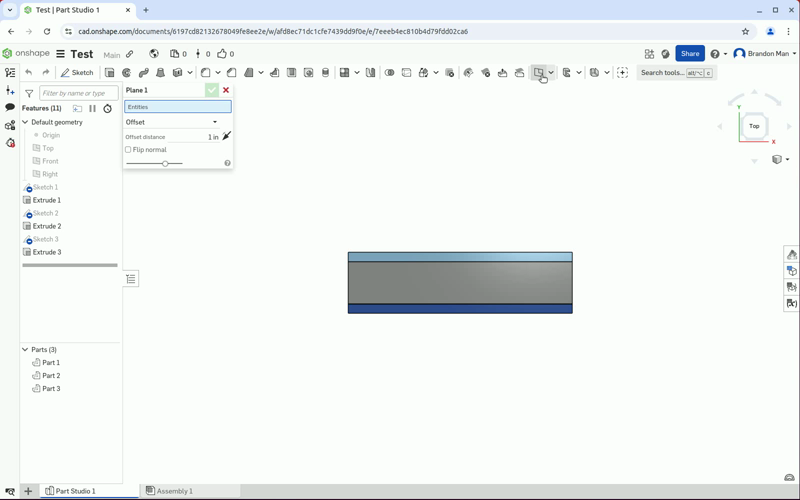
mouse_move(73, 150)
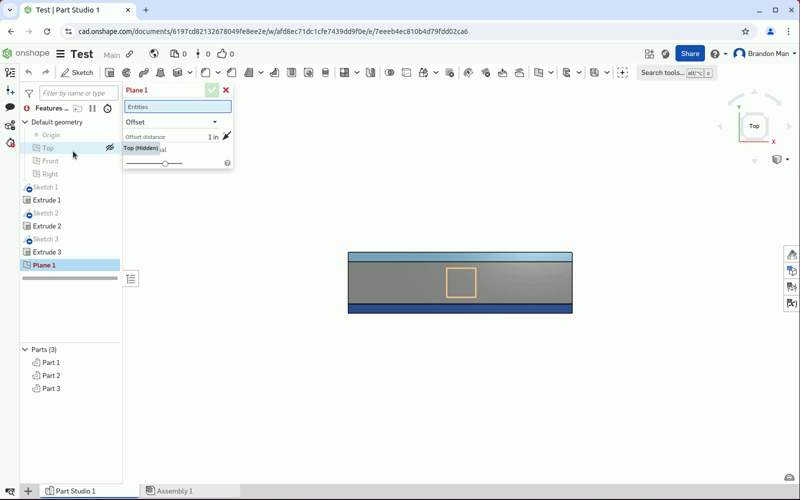
click(73, 150)
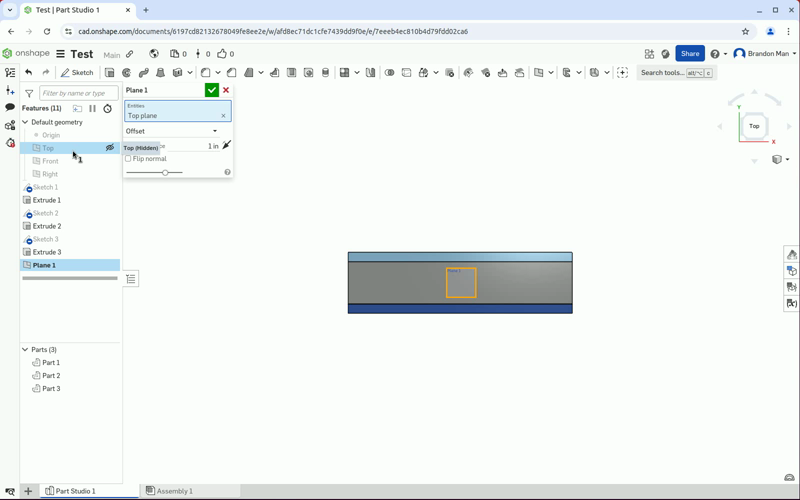
key(tab, 2)
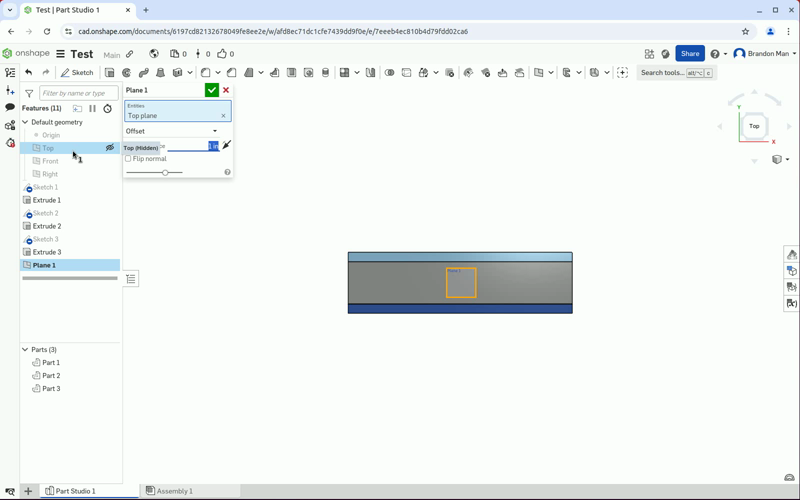
text(0.955)
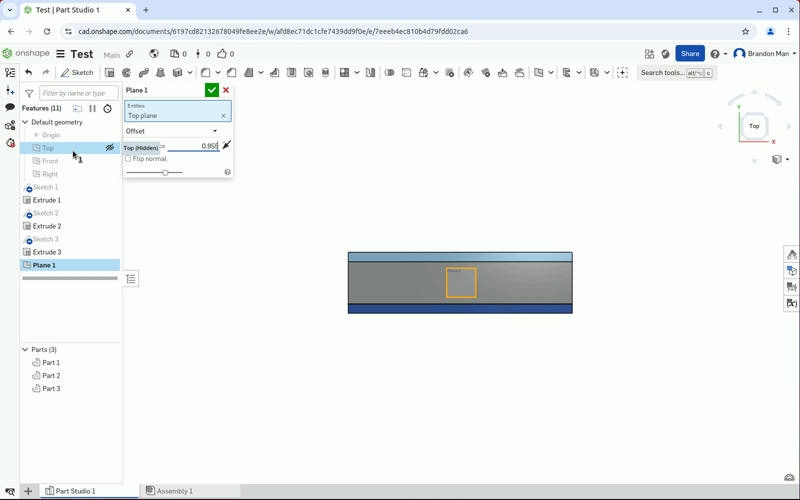
key(enter, 2)
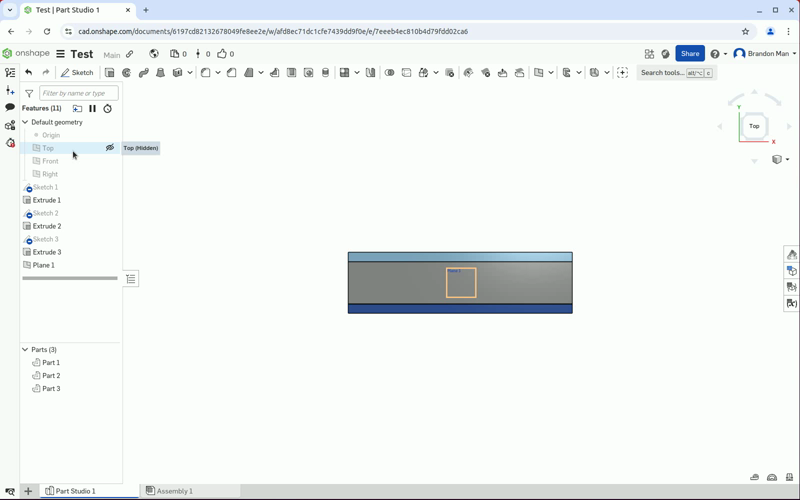
key(shift+s)
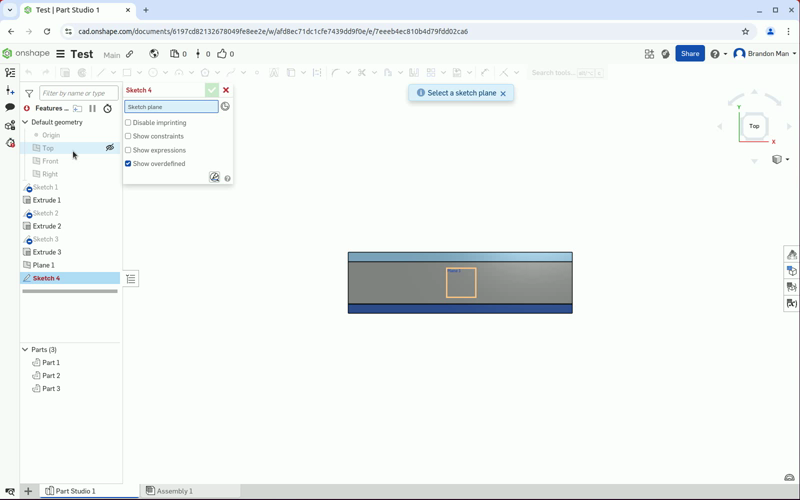
mouse_move(73, 267)
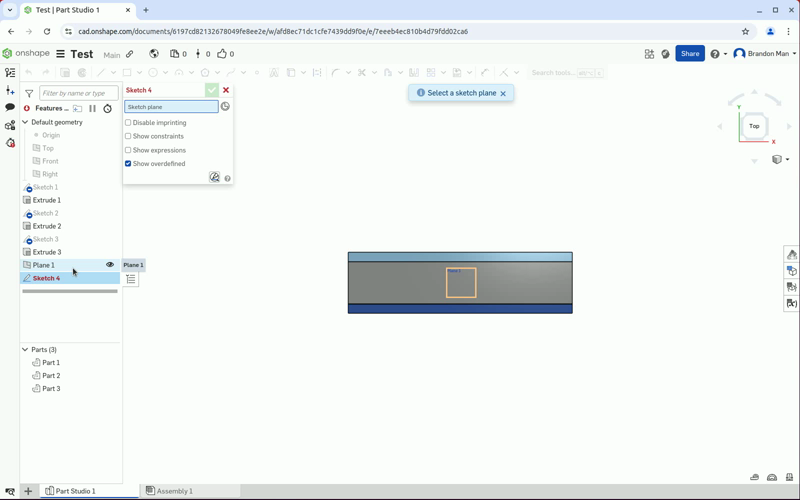
click(73, 267)
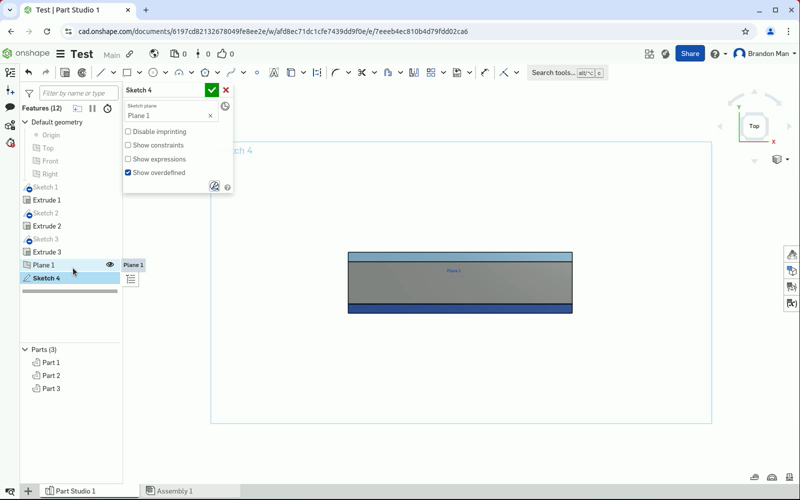
mouse_move(73, 352)
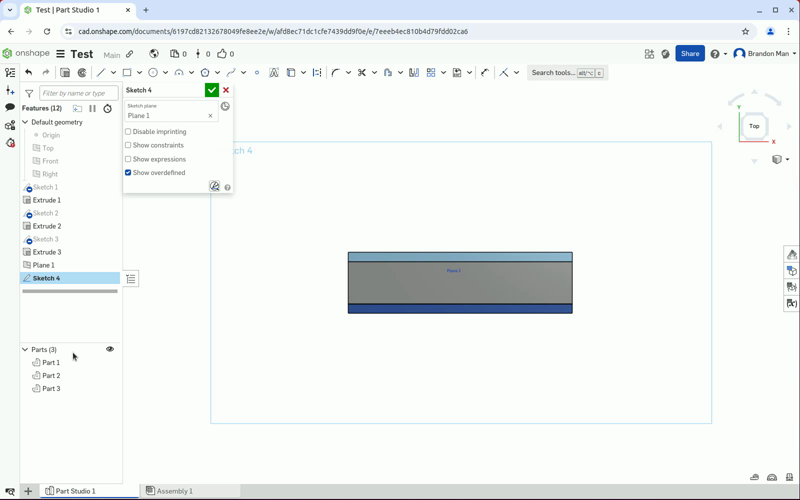
key(y)
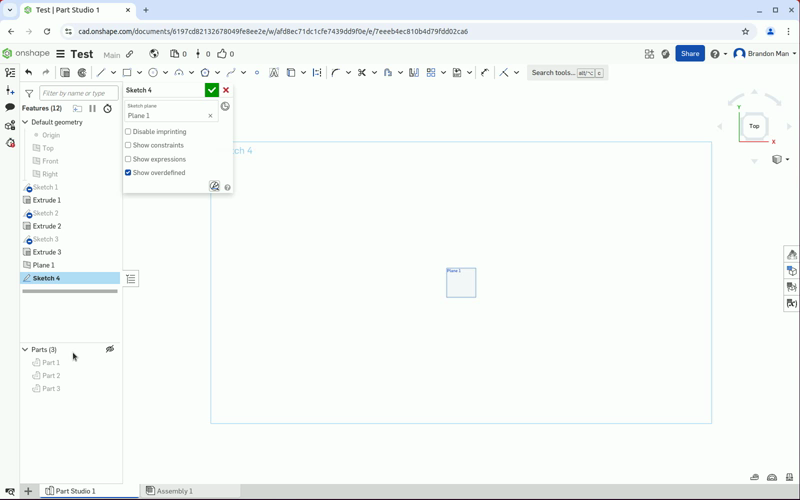
key(l)
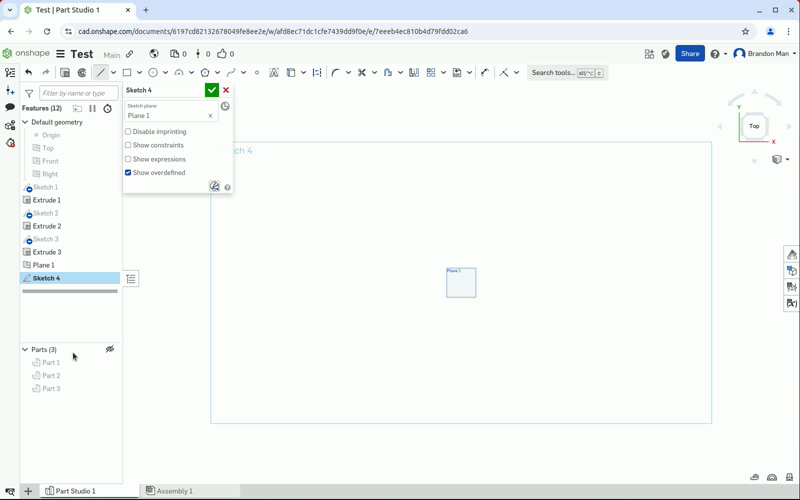
key_down(shift)
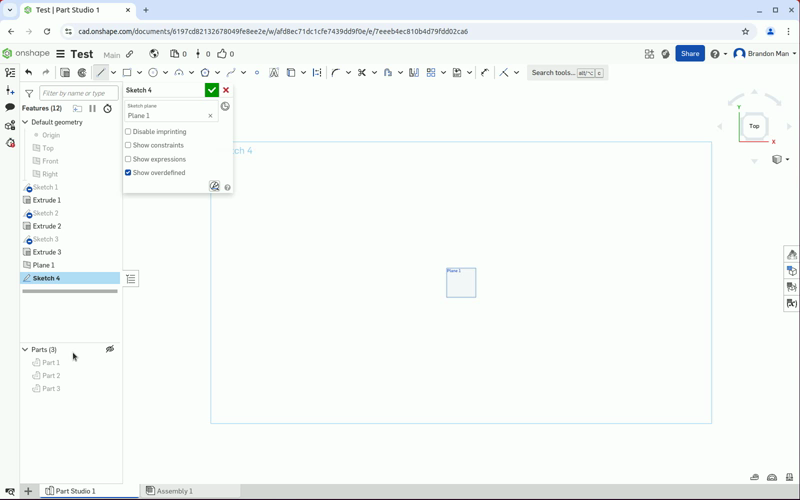
mouse_move(348, 261)
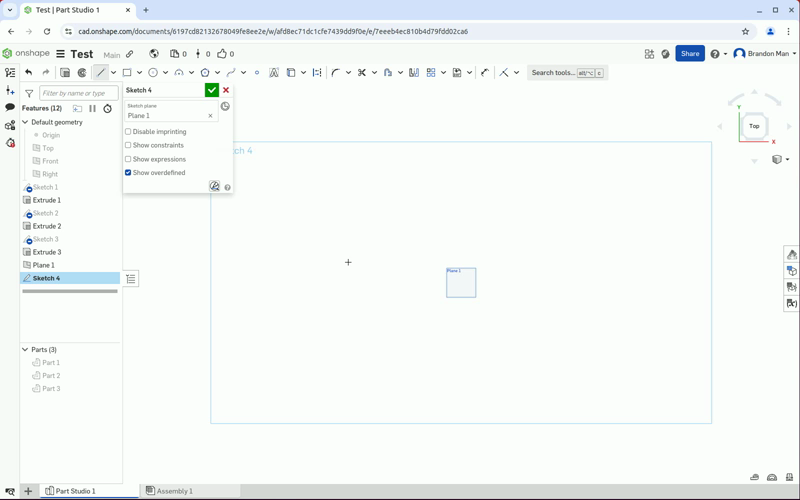
click(348, 261)
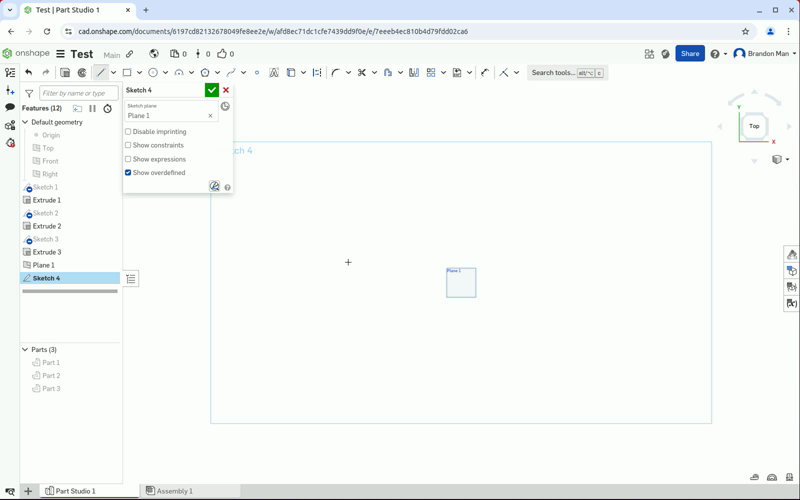
key_up(shift)
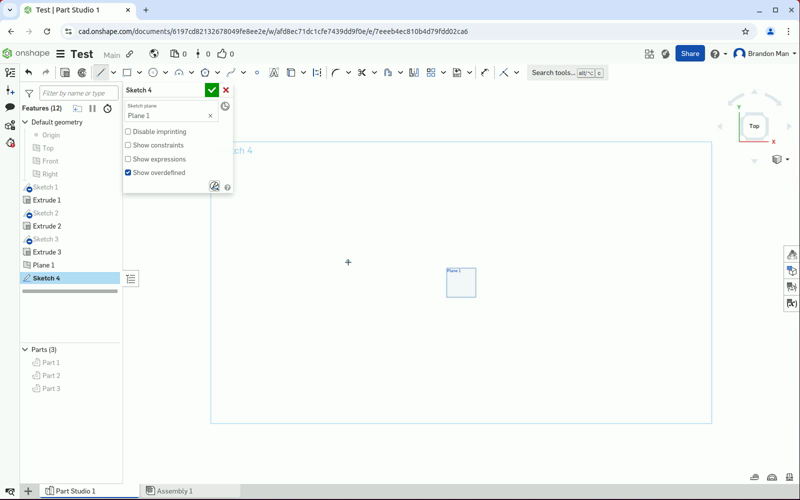
key_down(shift)
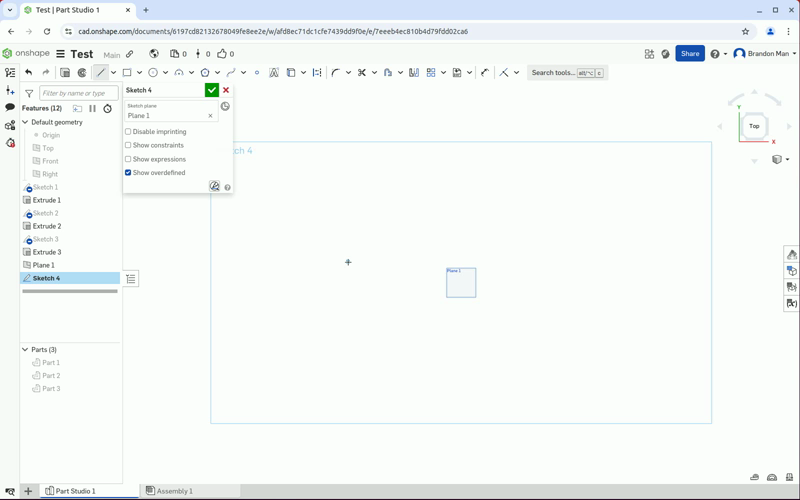
mouse_move(572, 261)
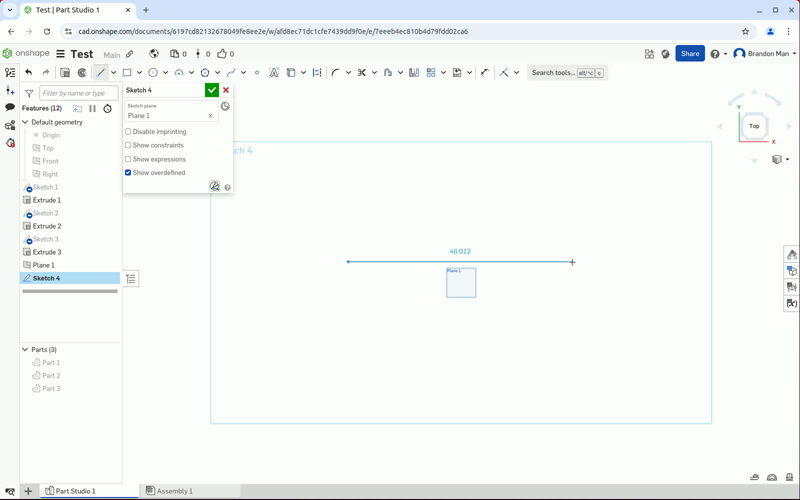
click(572, 261)
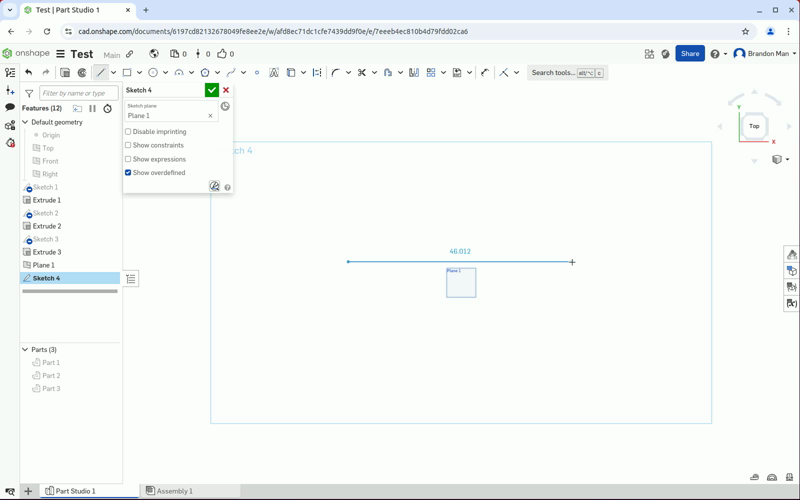
key_up(shift)
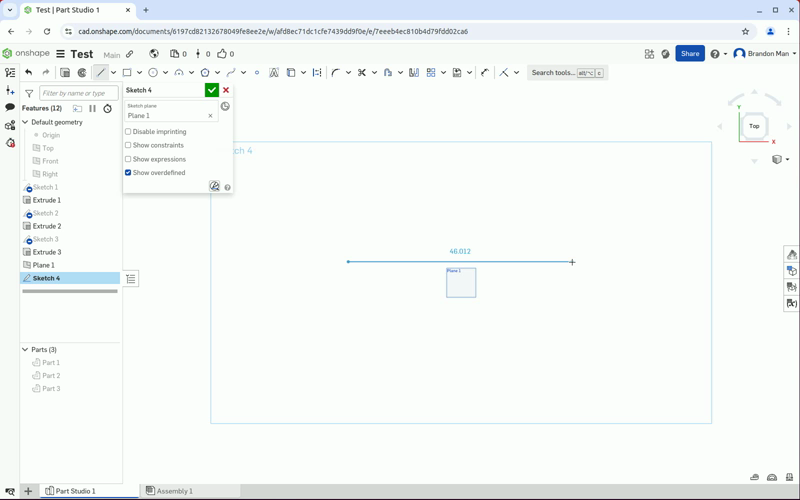
key_down(shift)
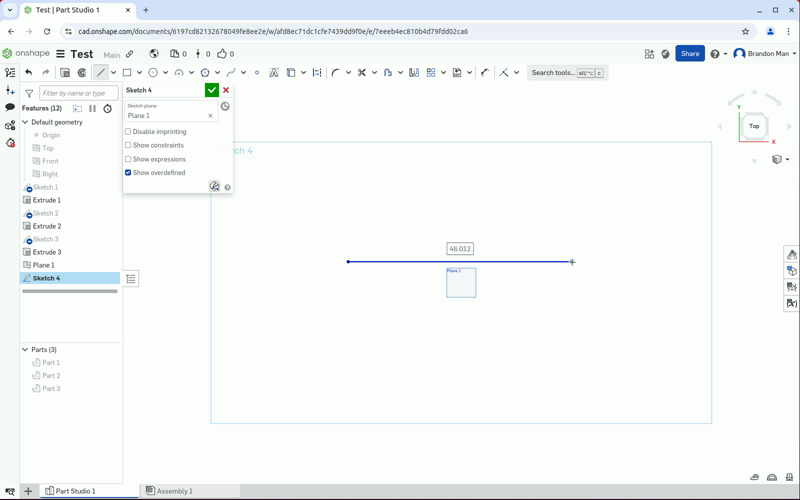
mouse_move(589, 261)
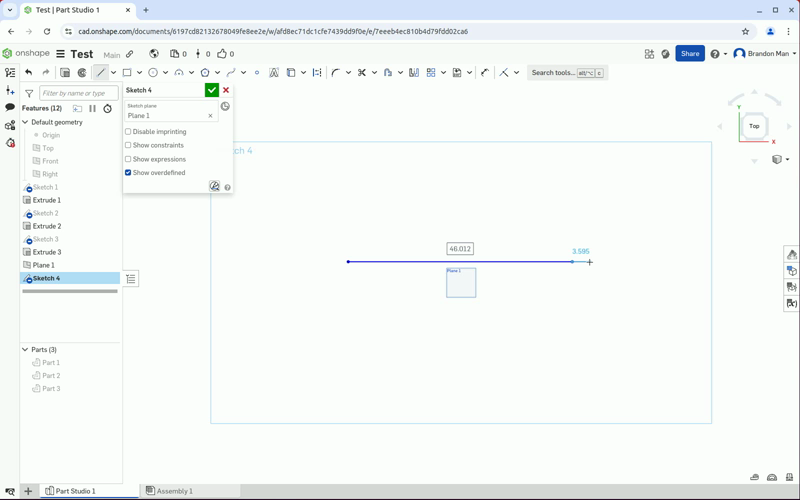
mouse_move(572, 252)
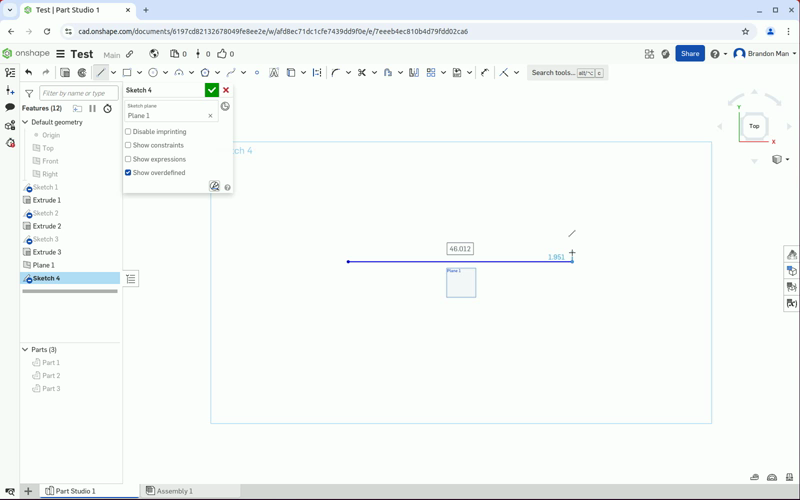
click(572, 252)
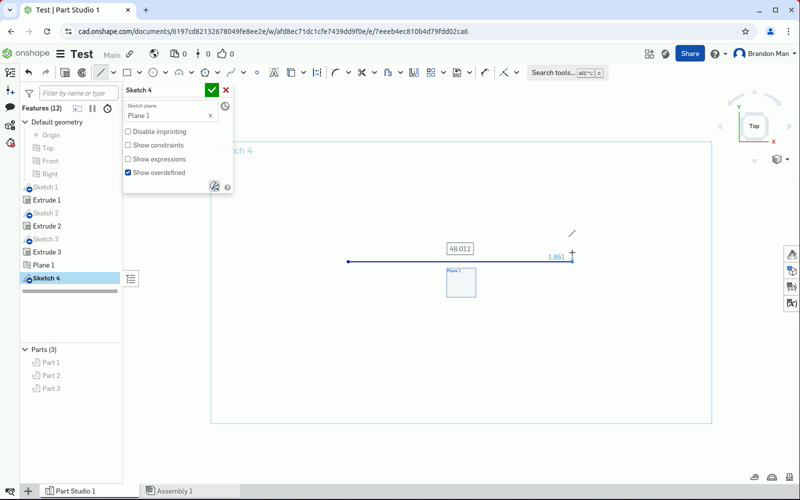
key_up(shift)
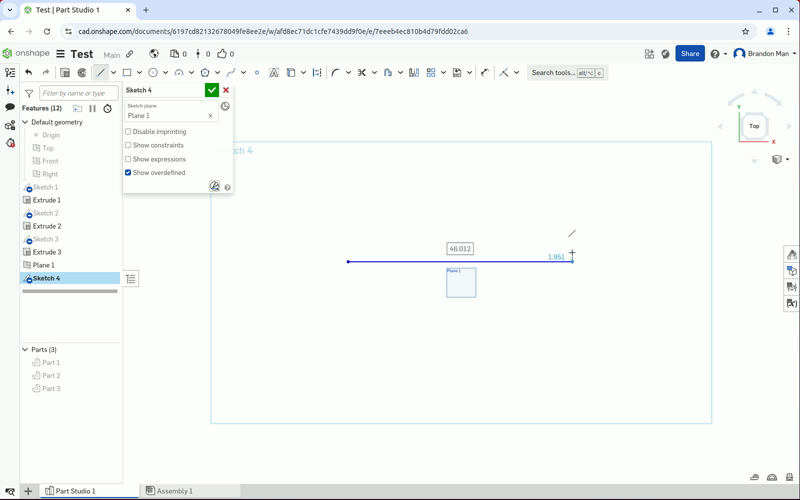
key_down(shift)
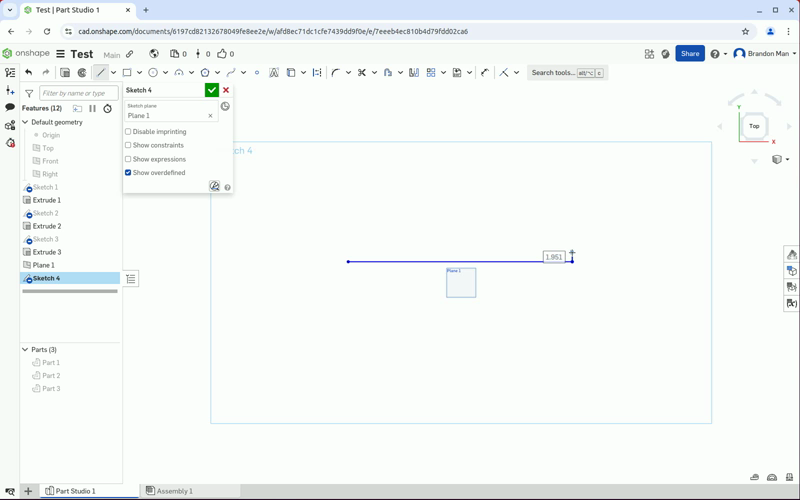
mouse_move(348, 252)
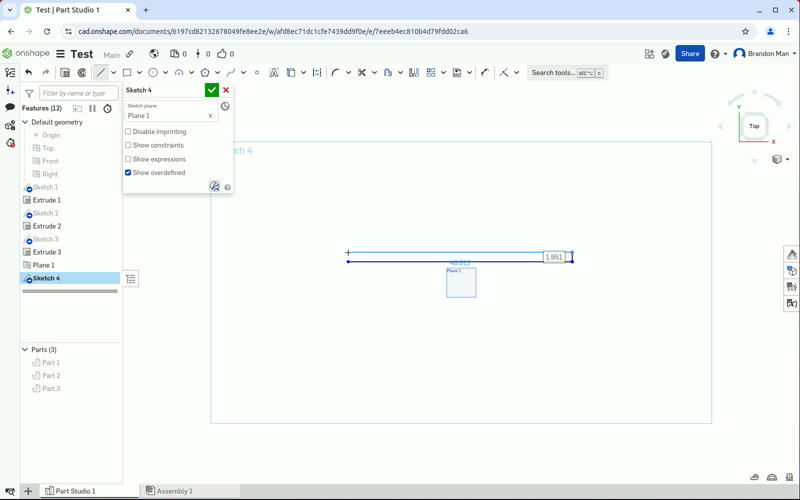
click(348, 252)
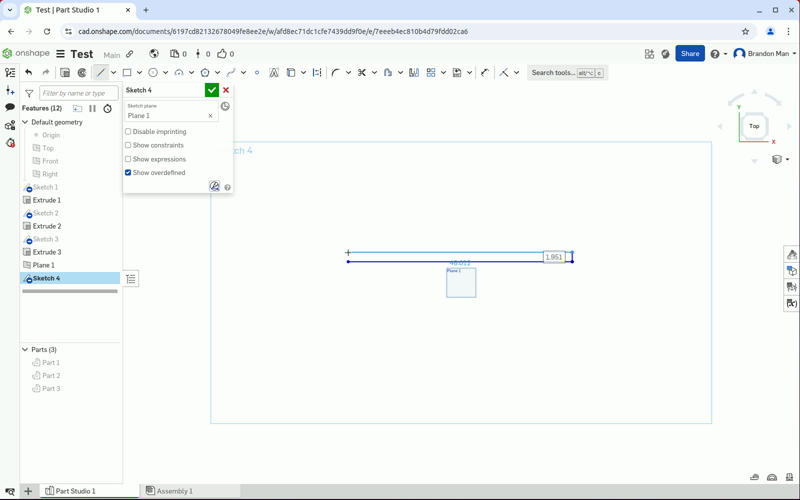
key_up(shift)
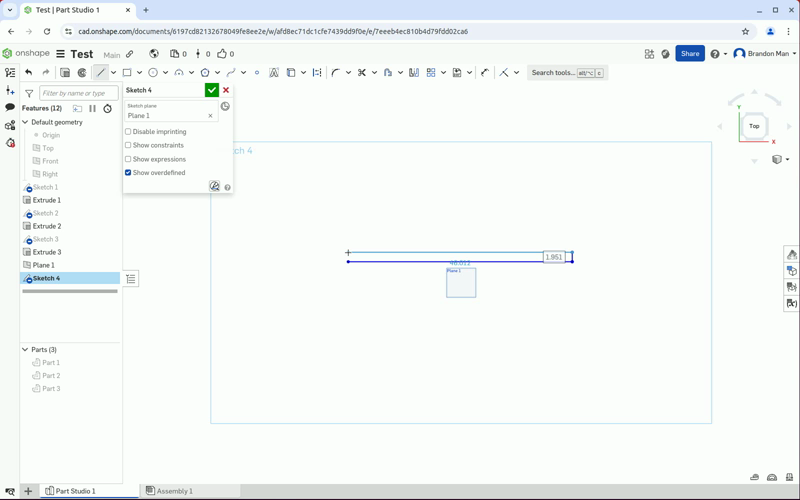
mouse_move(378, 252)
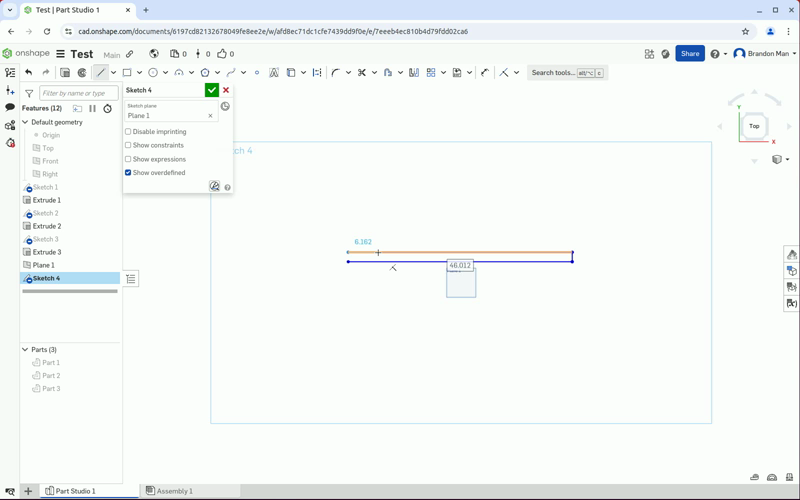
key_down(shift)
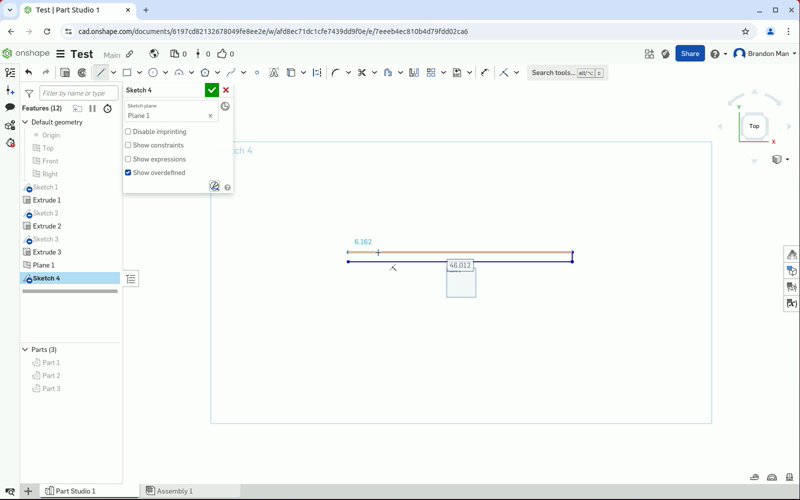
mouse_move(348, 261)
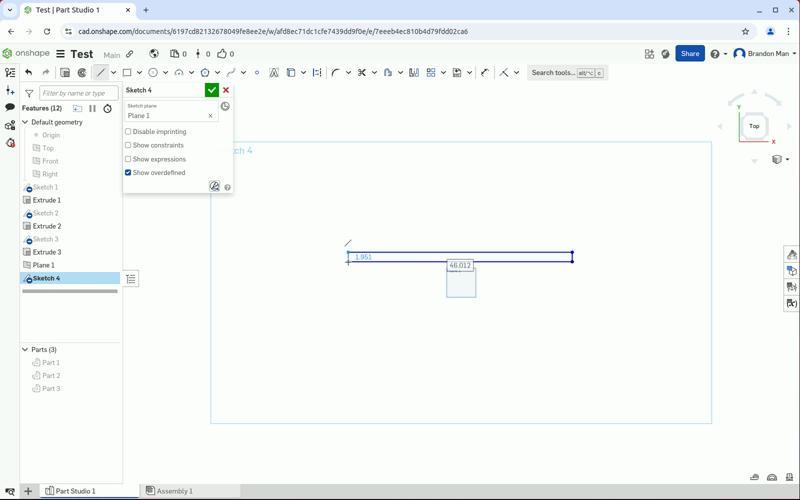
key_up(shift)
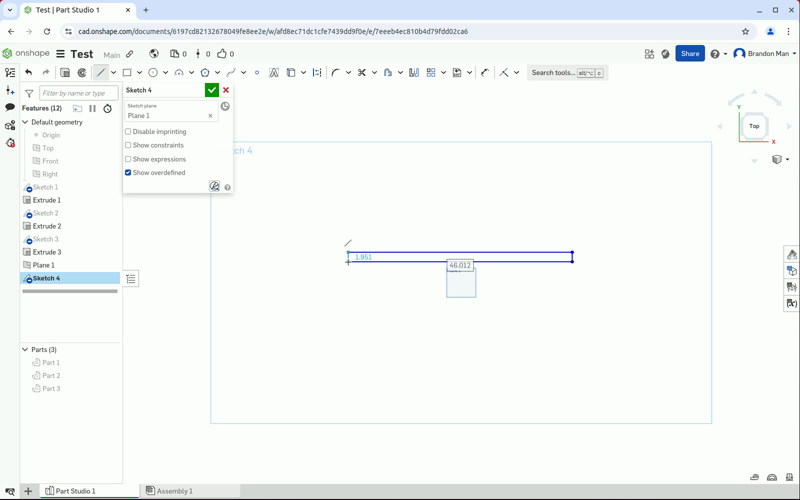
click(348, 261)
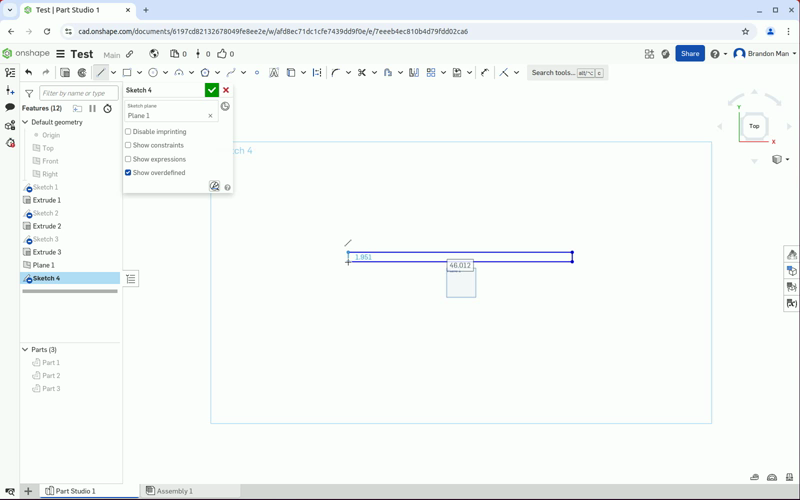
key(esc)
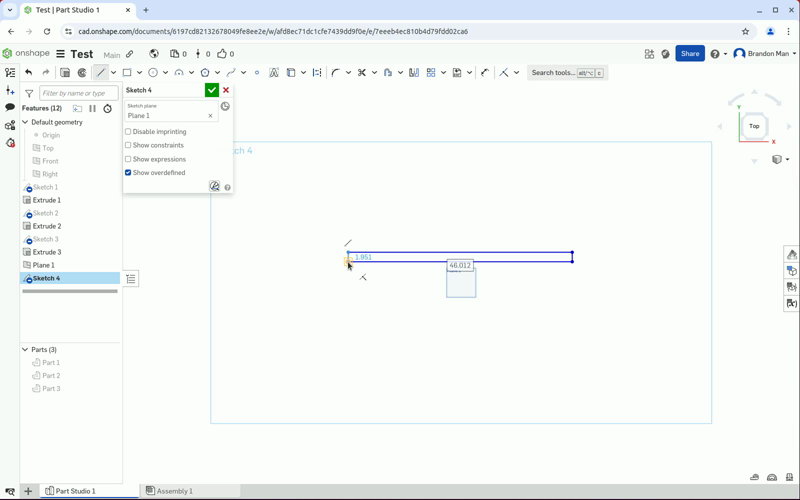
mouse_move(557, 255)
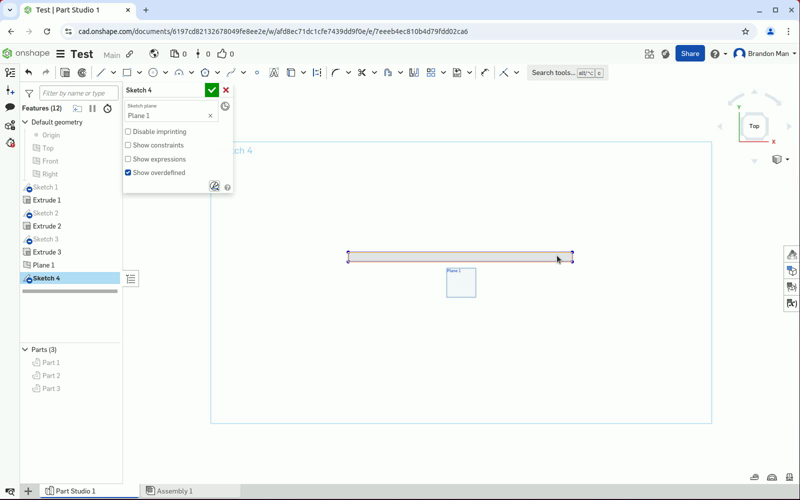
click(557, 255)
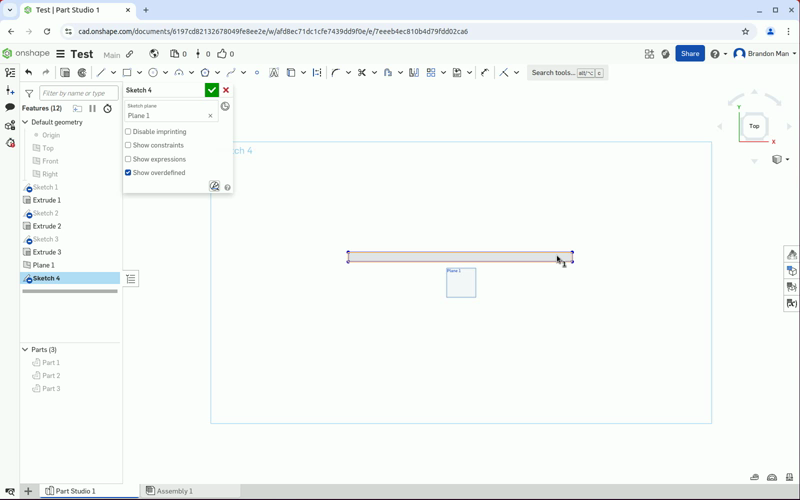
mouse_move(73, 352)
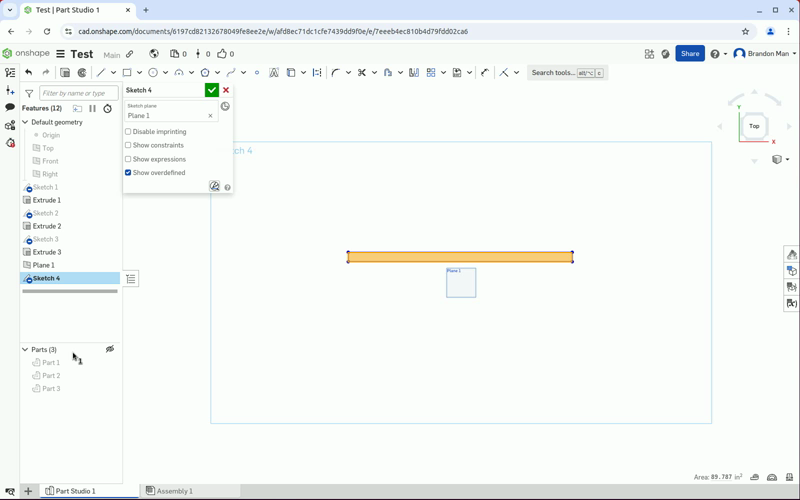
key(shift+y)
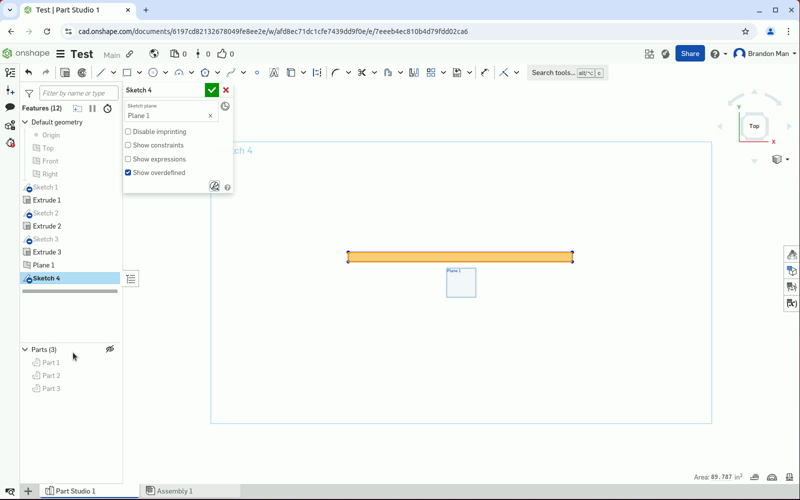
key(shift+e)
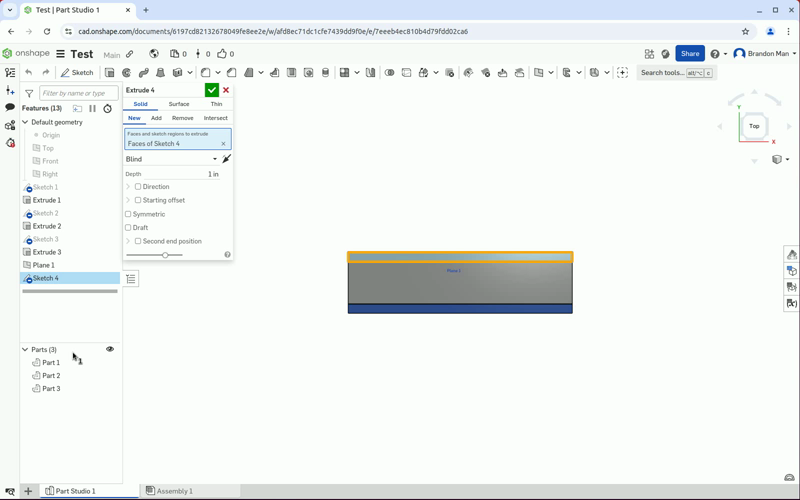
mouse_move(143, 106)
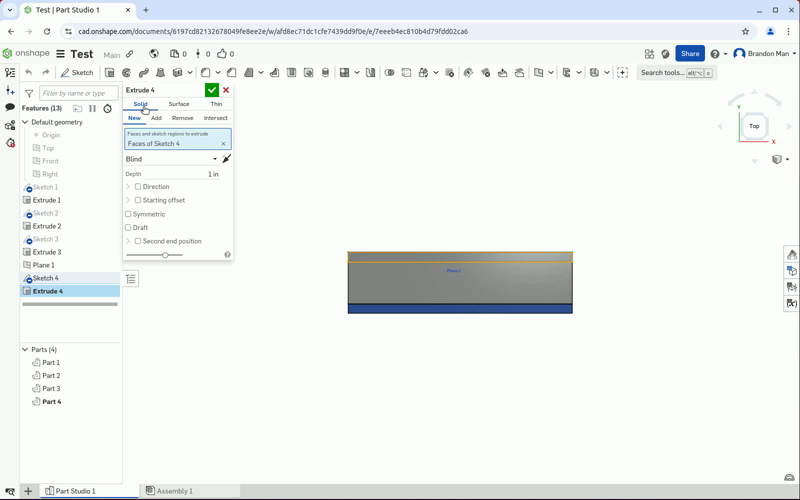
click(143, 106)
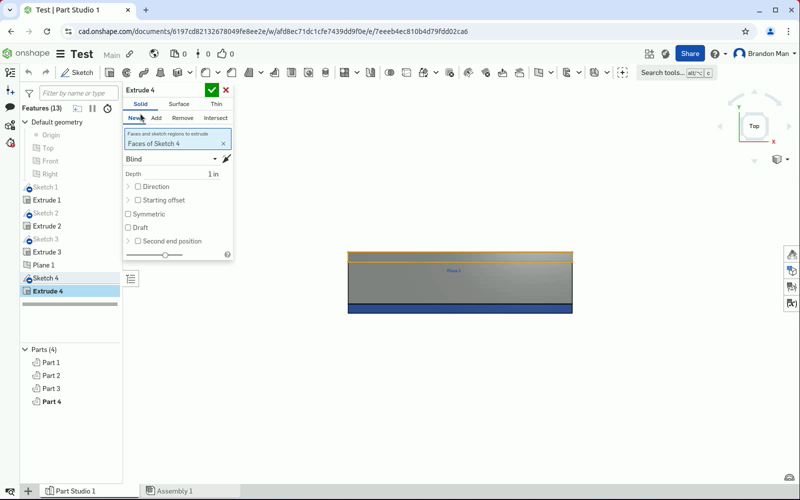
mouse_move(137, 120)
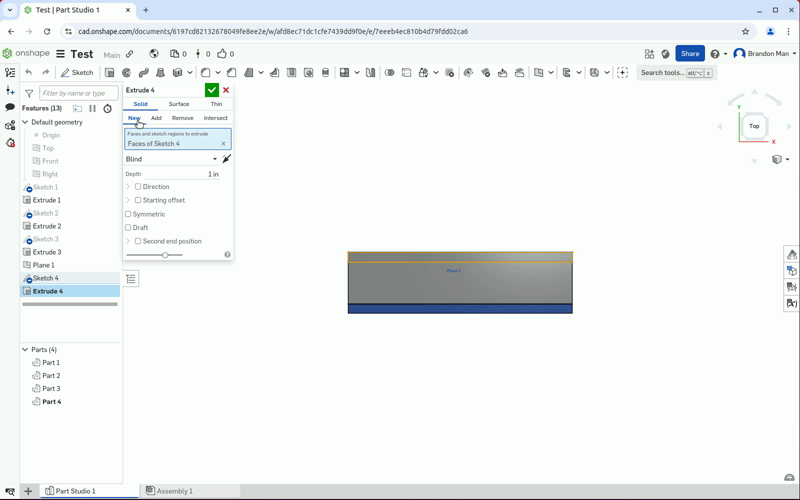
click(137, 120)
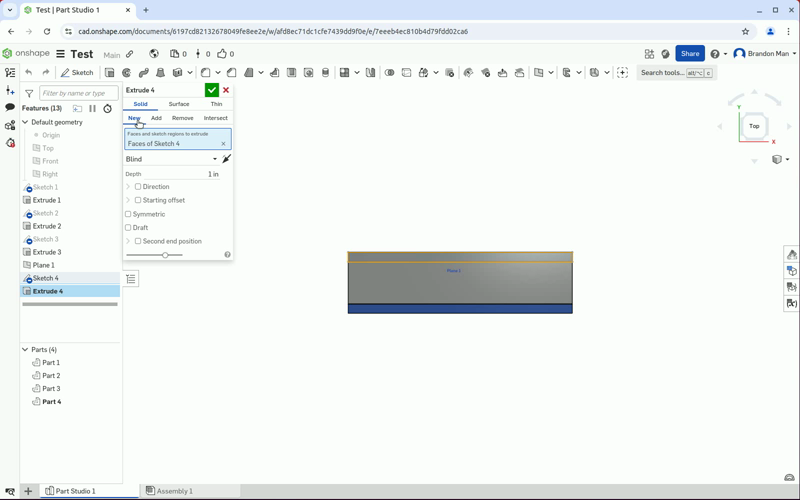
key(tab, 4)
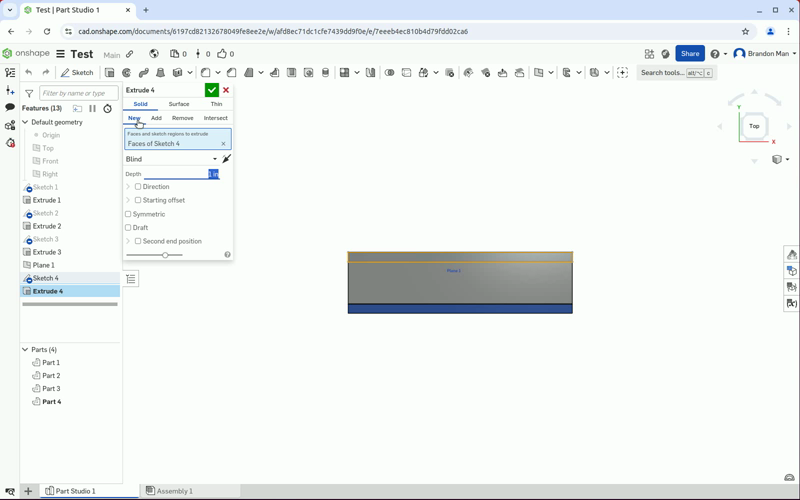
text(2.407)
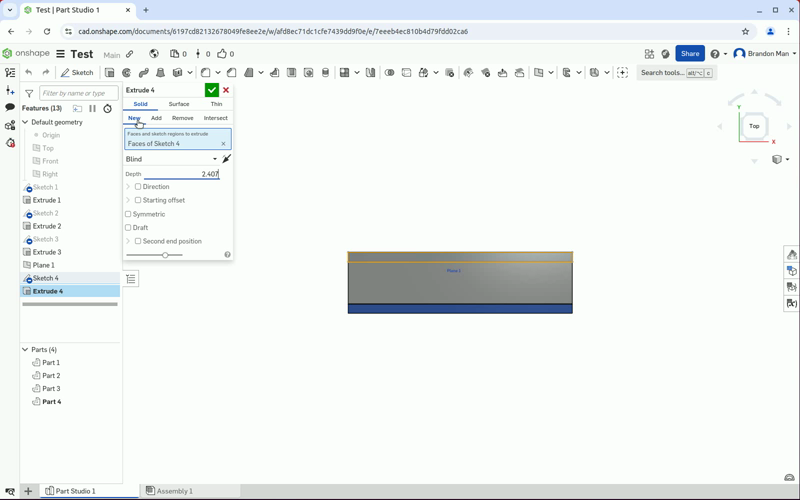
key(enter)
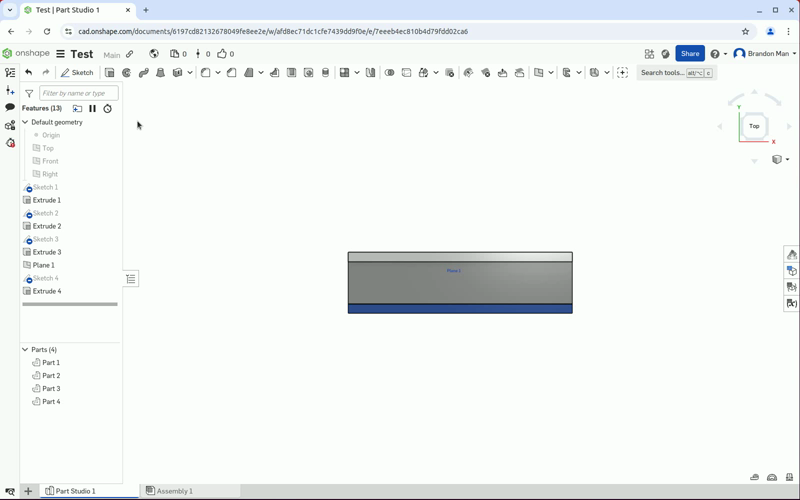
key(shift+h)
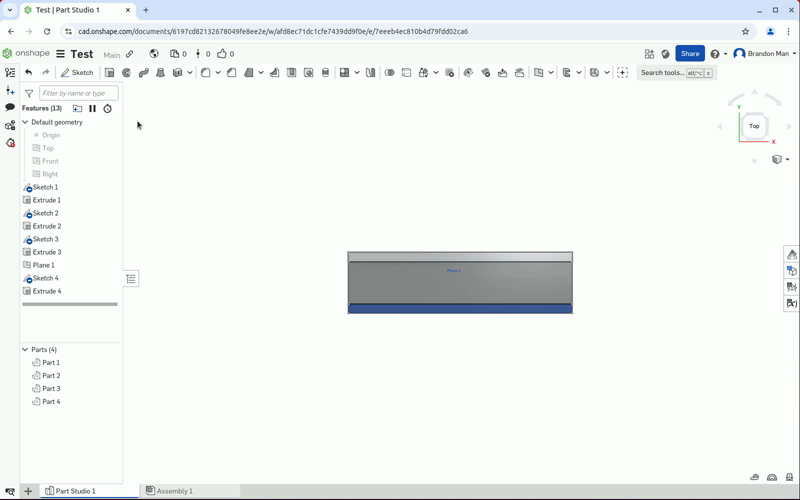
key(shift+h)
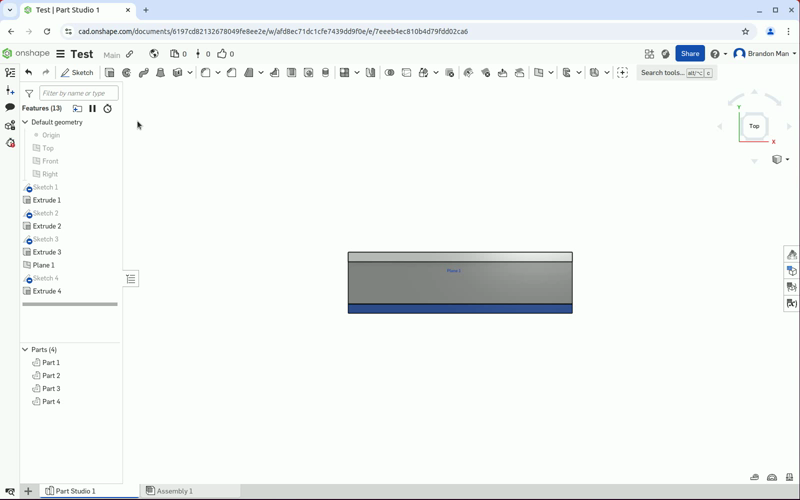
mouse_move(73, 189)
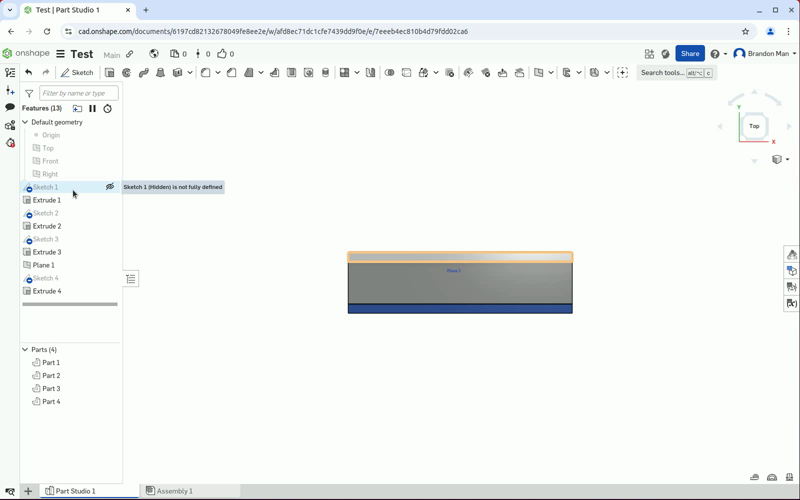
click(73, 189)
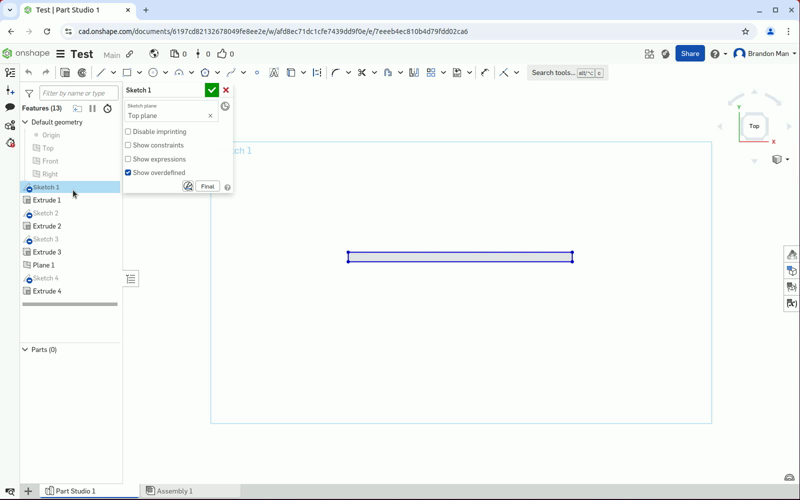
mouse_move(229, 92)
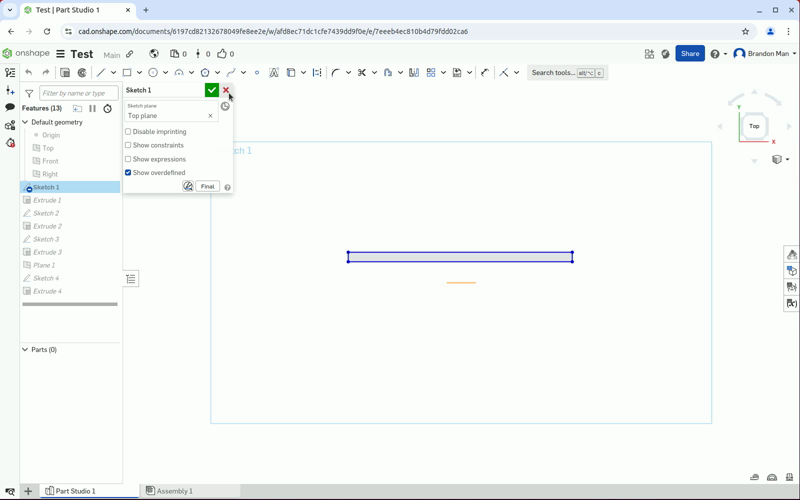
click(229, 92)
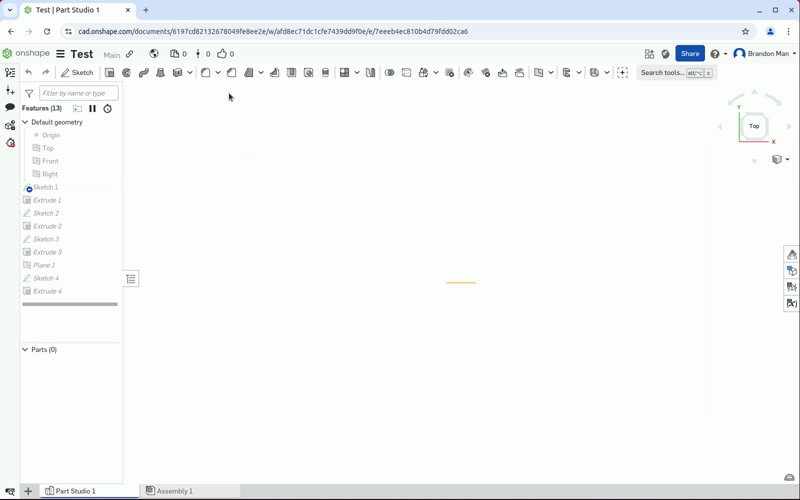
key(shift+s)
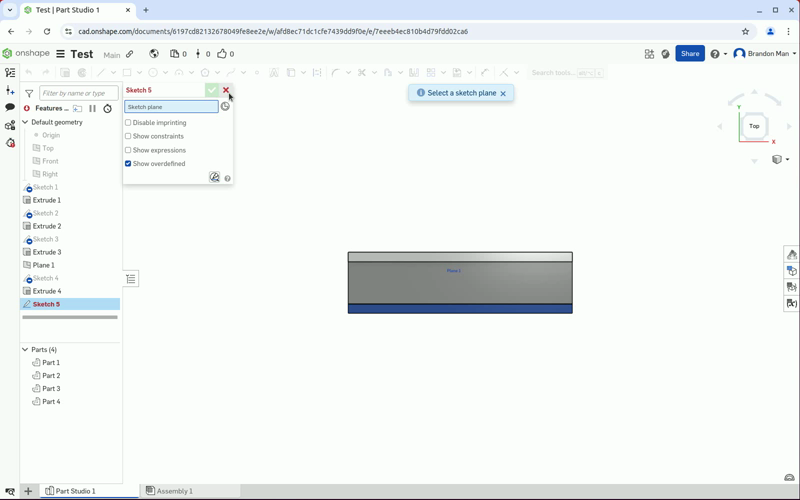
mouse_move(73, 267)
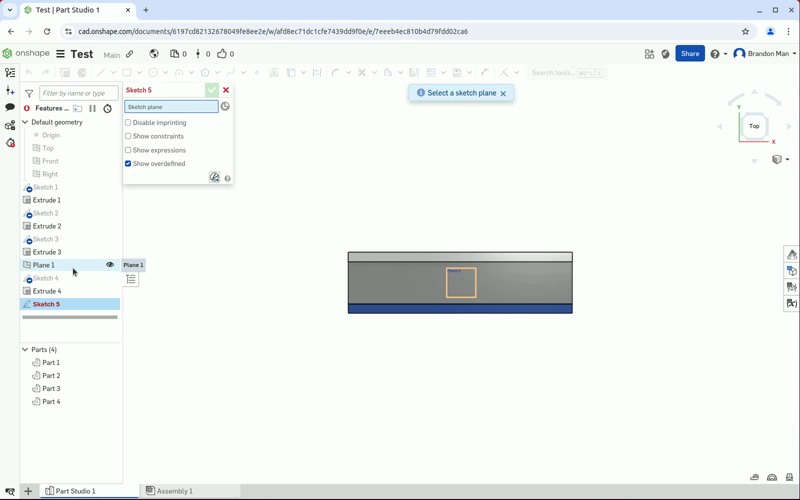
click(73, 267)
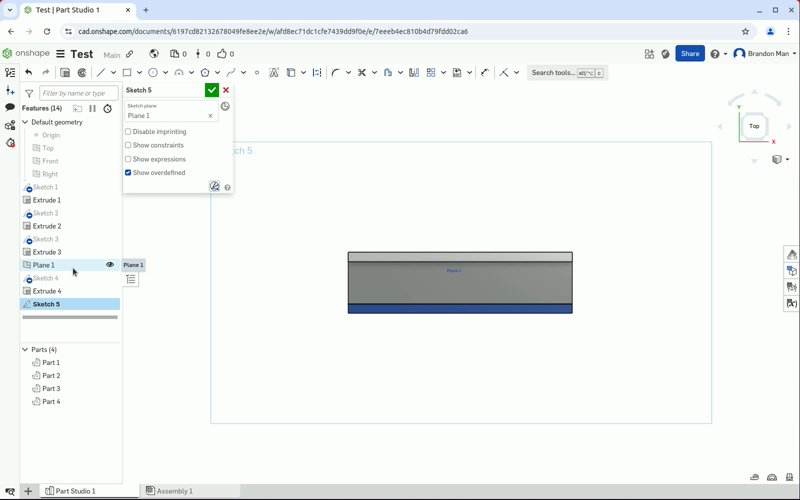
mouse_move(73, 352)
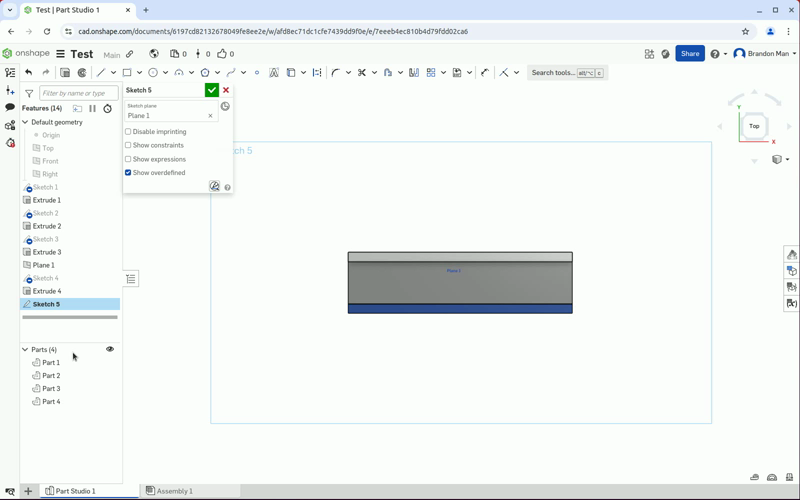
key(y)
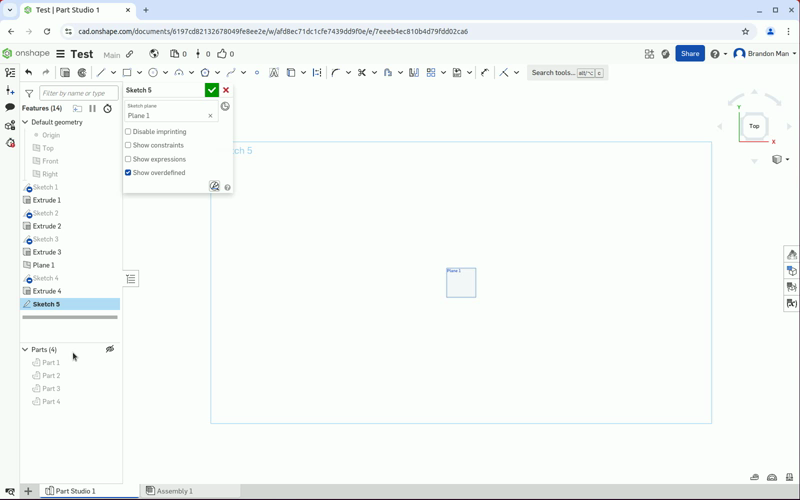
key(l)
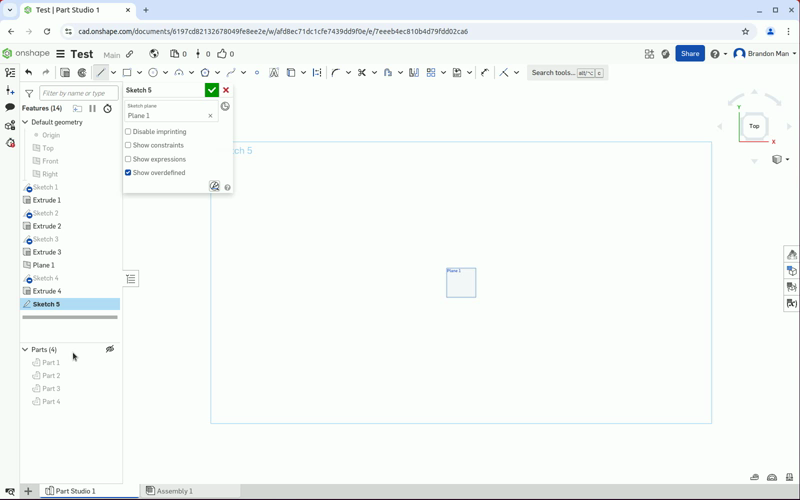
key_down(shift)
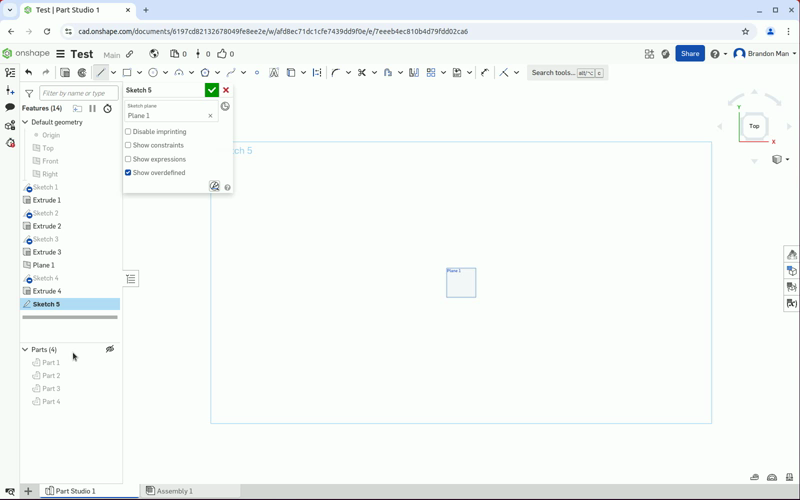
mouse_move(348, 313)
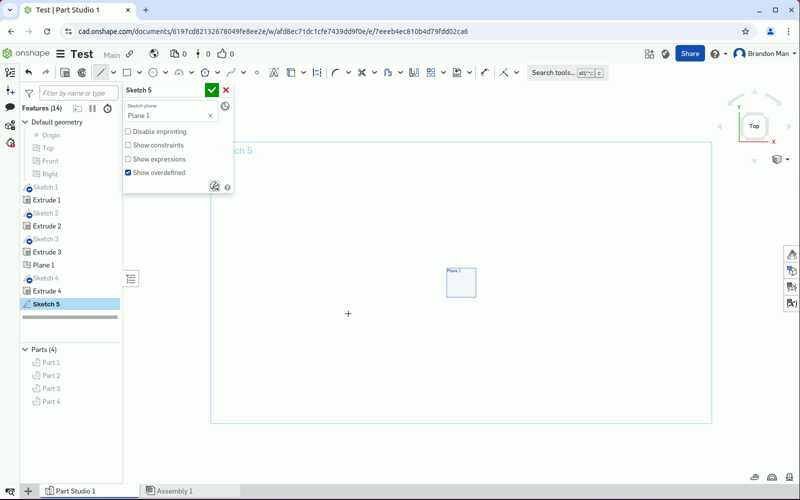
click(348, 313)
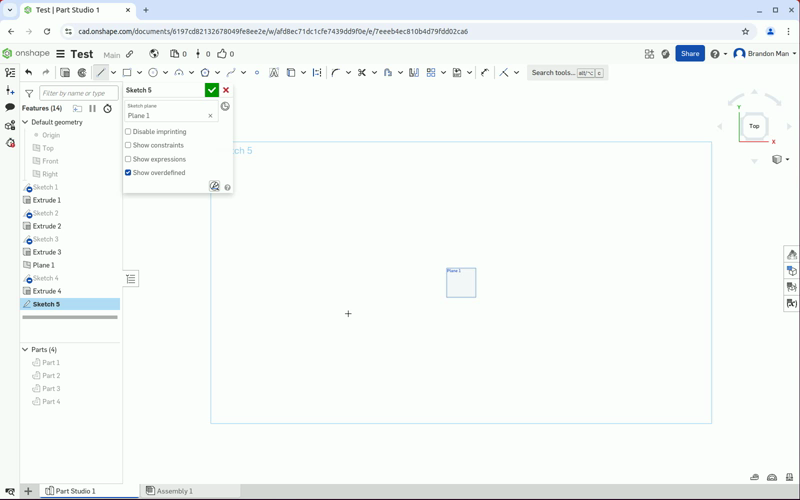
key_up(shift)
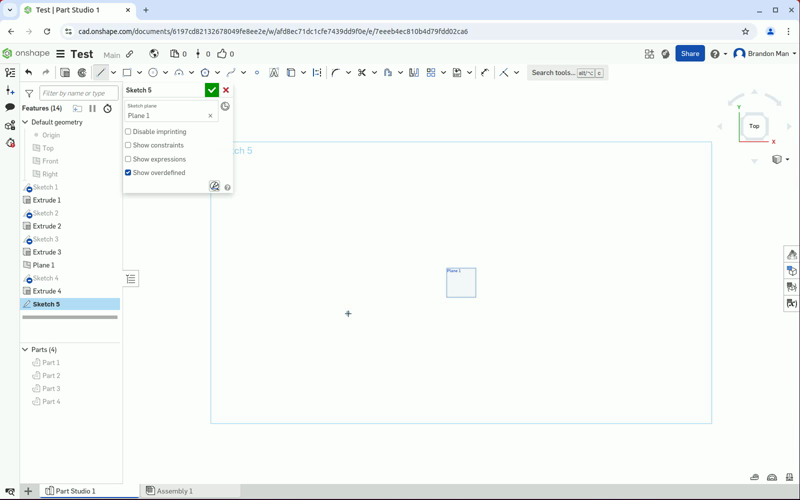
key_down(shift)
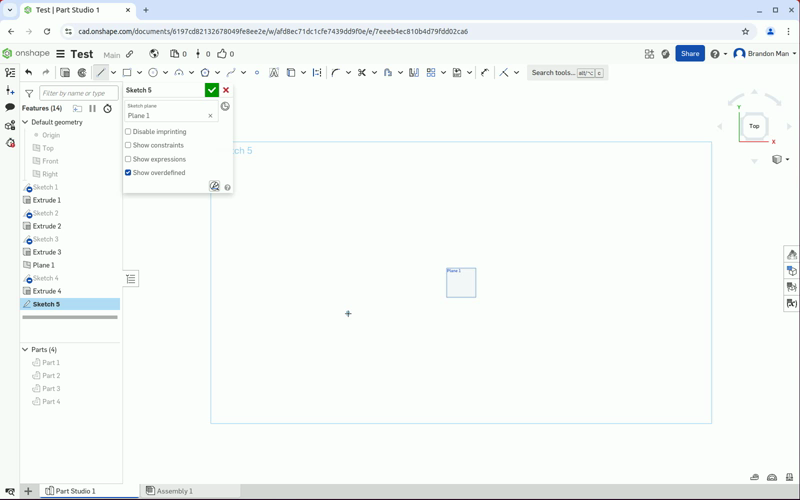
mouse_move(572, 313)
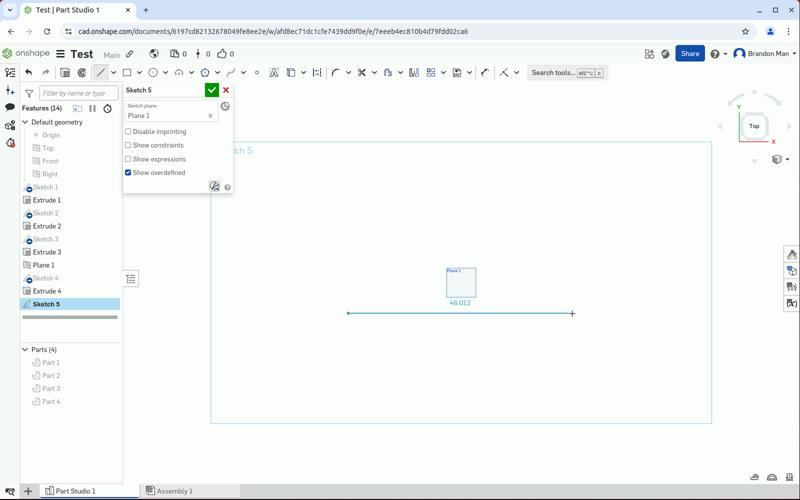
click(572, 313)
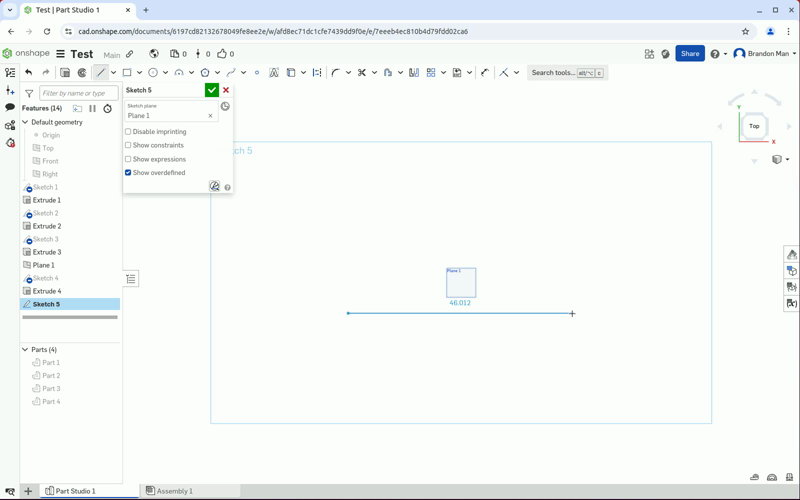
key_up(shift)
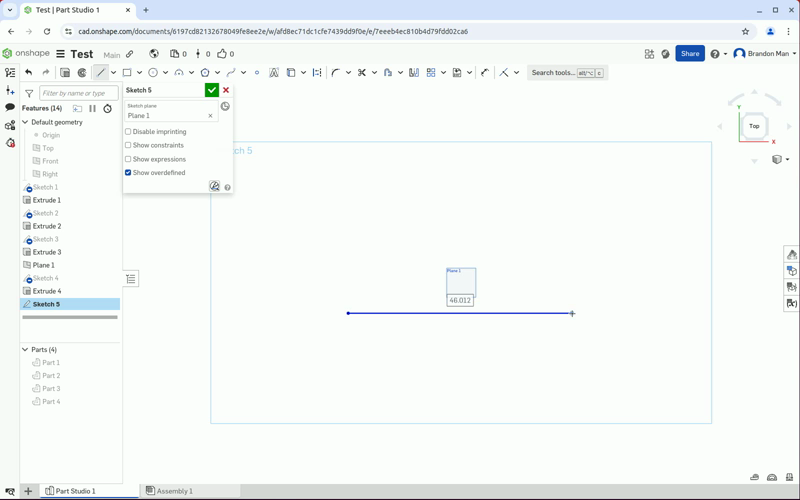
key_down(shift)
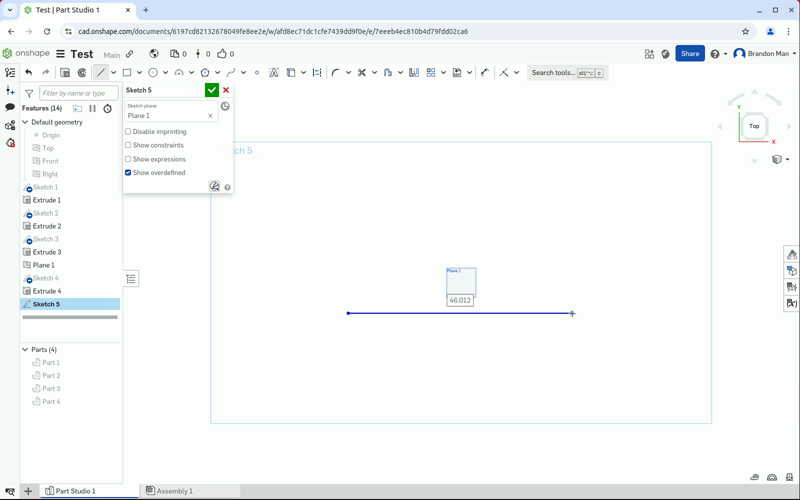
mouse_move(589, 313)
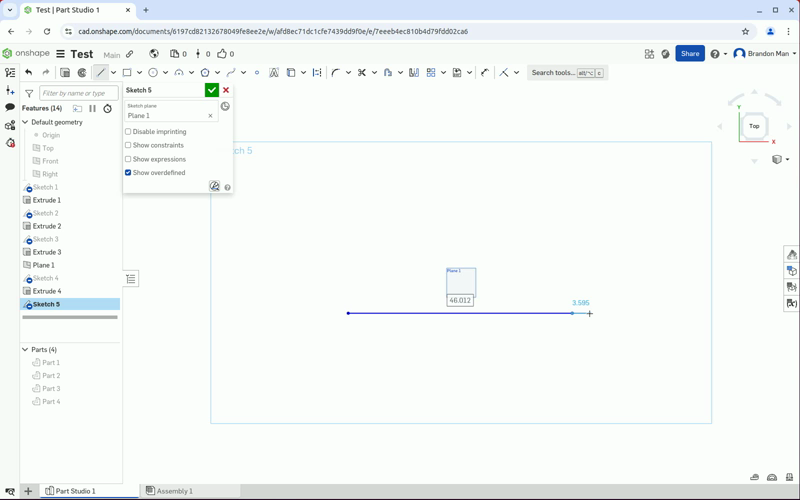
mouse_move(572, 303)
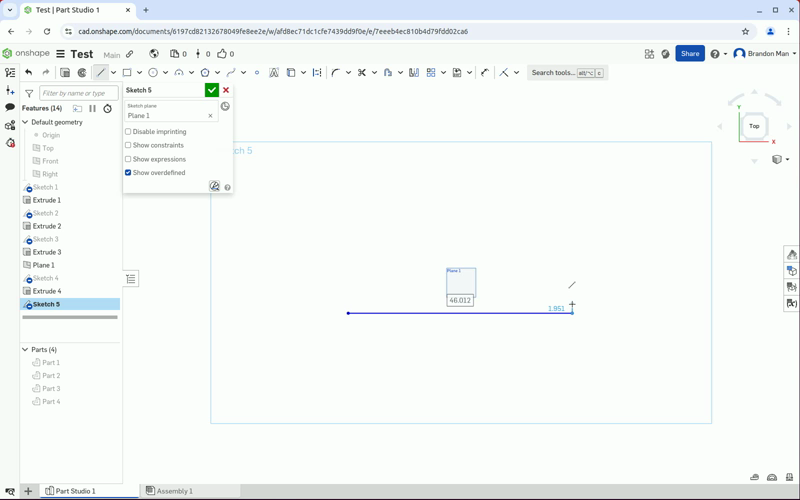
click(572, 303)
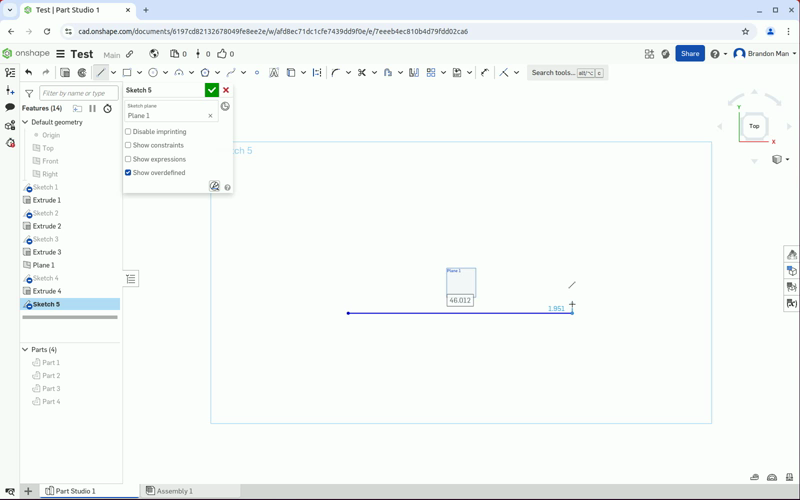
key_up(shift)
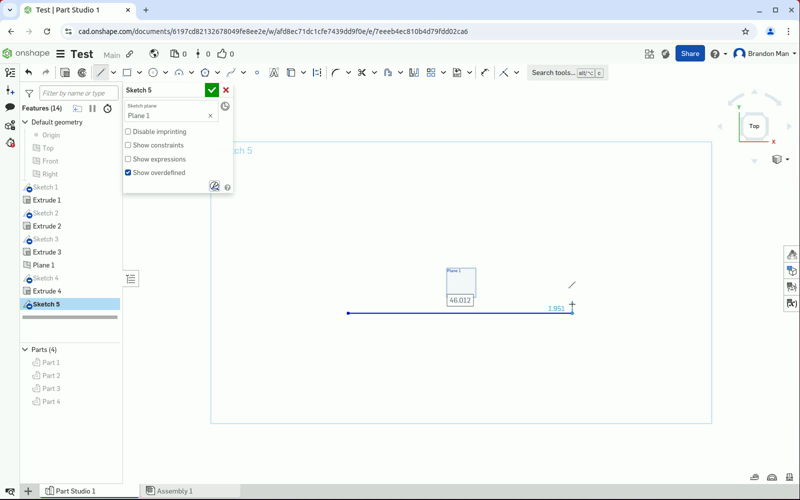
key_down(shift)
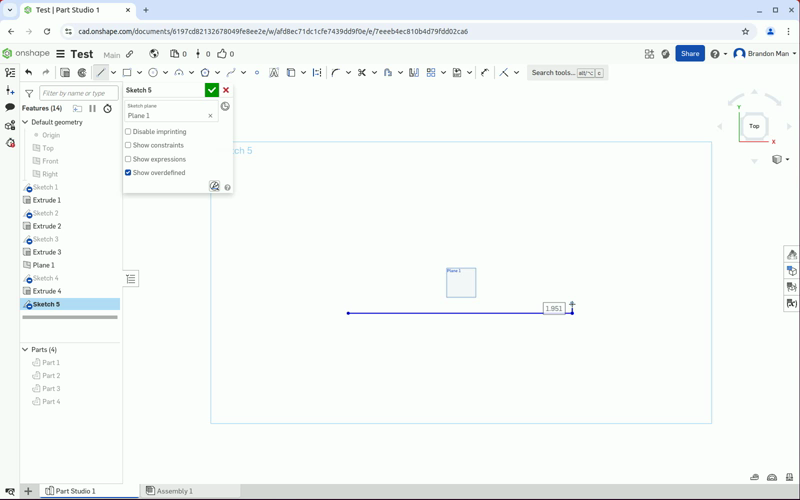
mouse_move(348, 303)
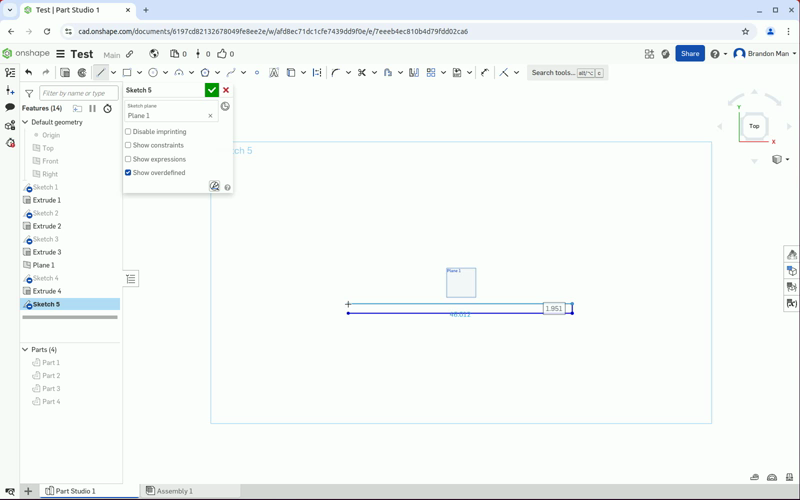
click(348, 303)
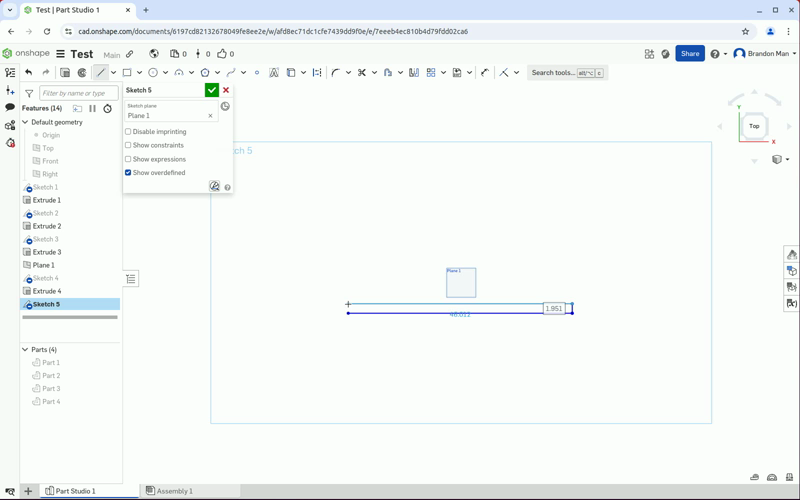
key_up(shift)
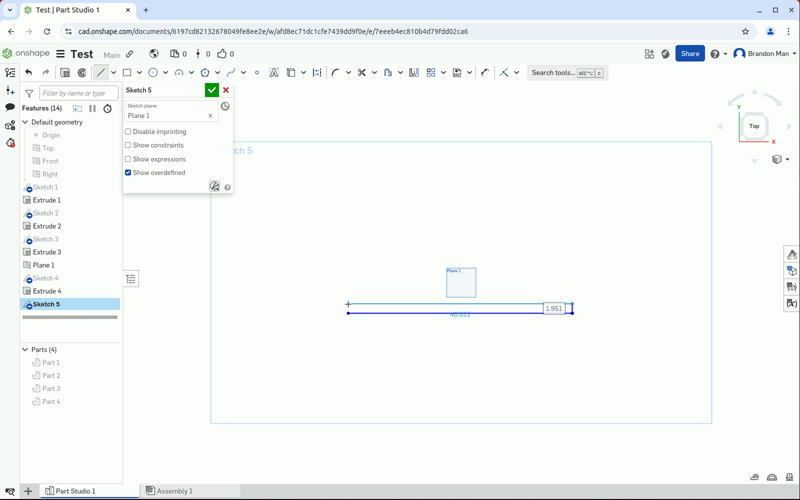
mouse_move(378, 303)
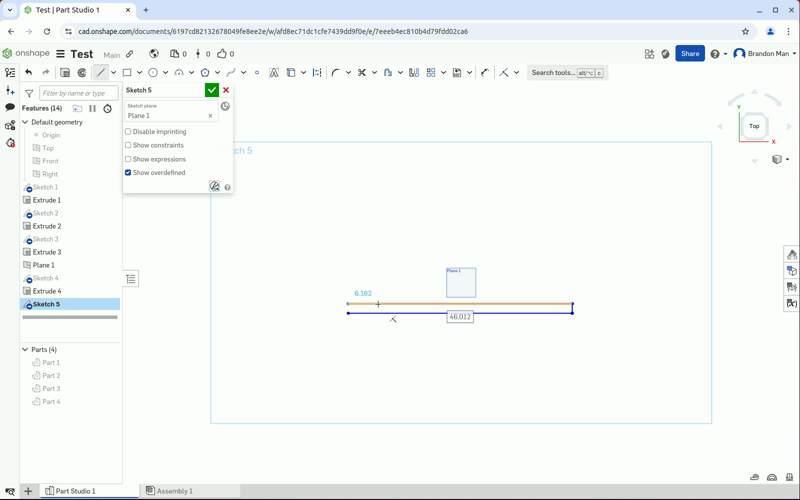
key_down(shift)
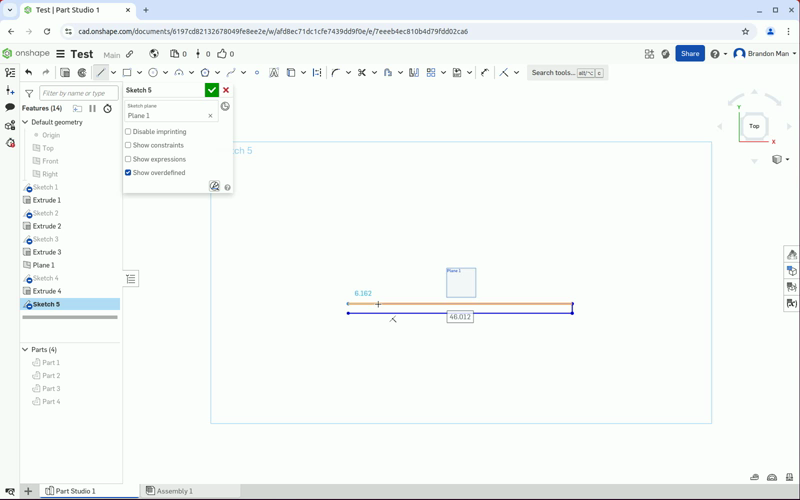
mouse_move(348, 313)
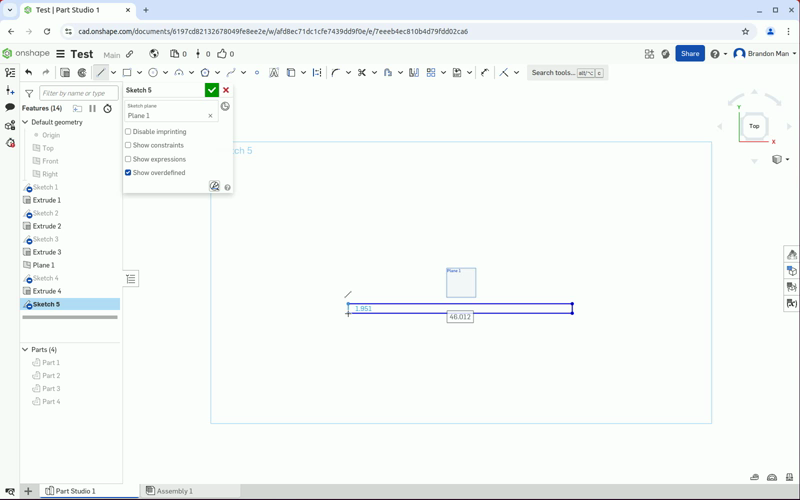
key_up(shift)
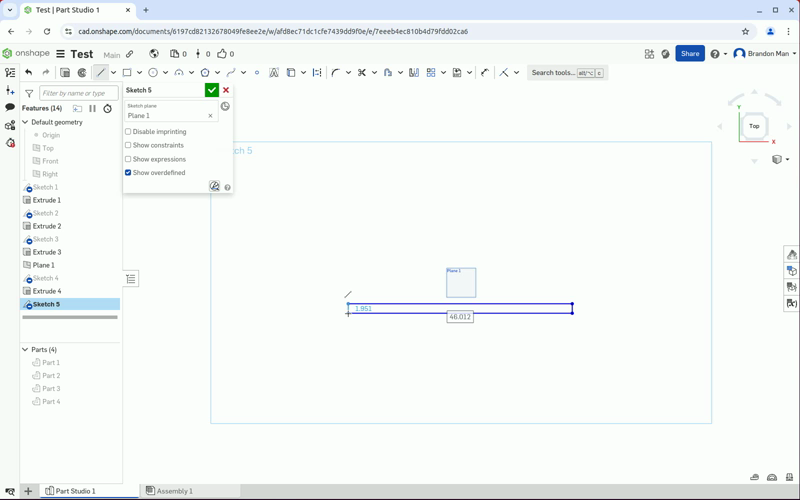
click(348, 313)
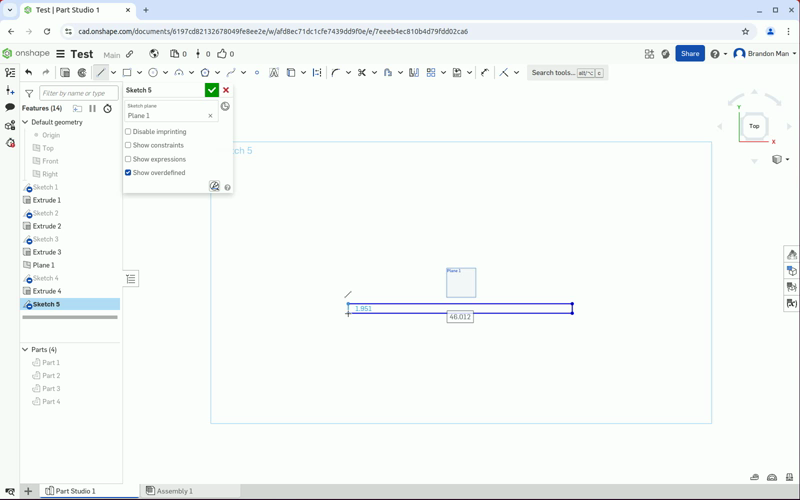
key(esc)
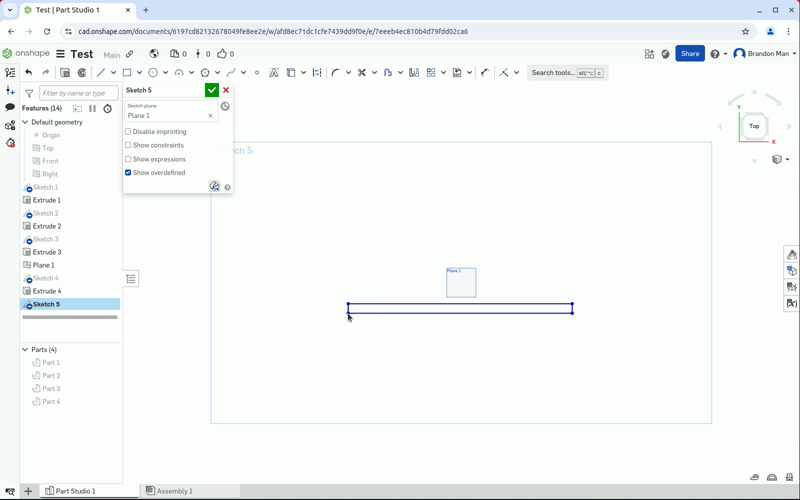
mouse_move(425, 311)
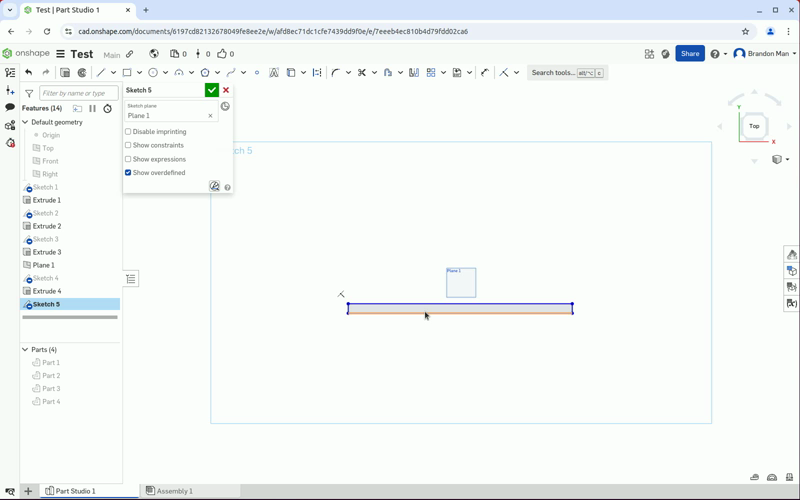
click(425, 311)
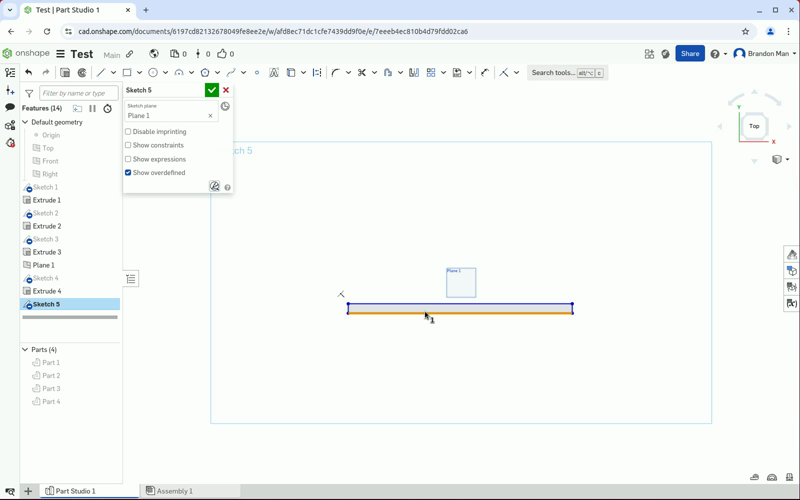
mouse_move(73, 352)
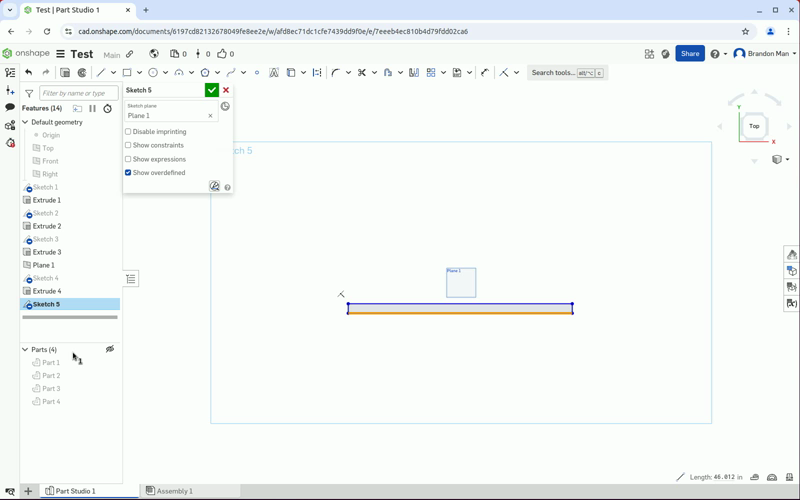
key(shift+y)
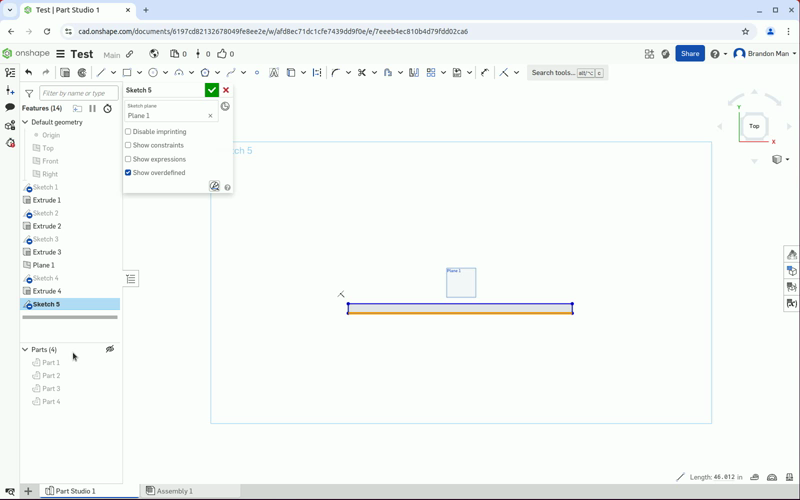
key(shift+e)
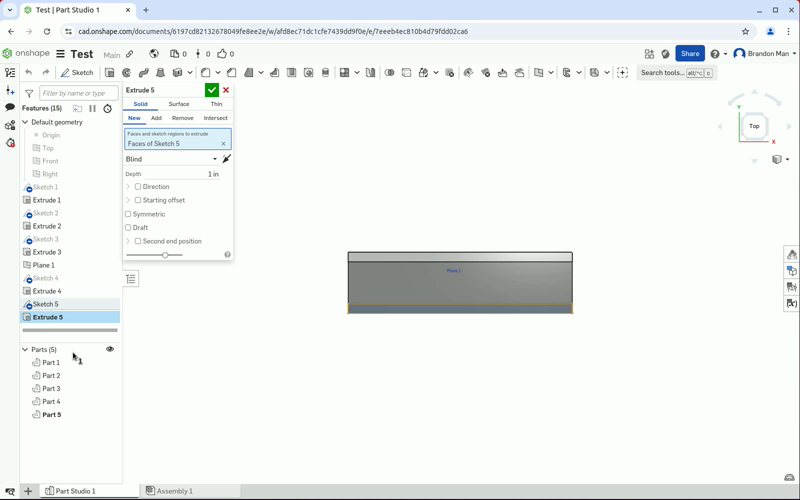
mouse_move(143, 106)
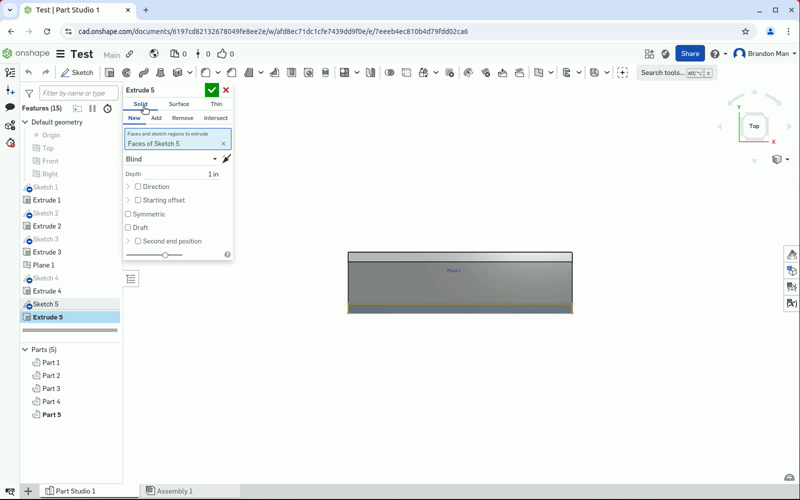
click(143, 106)
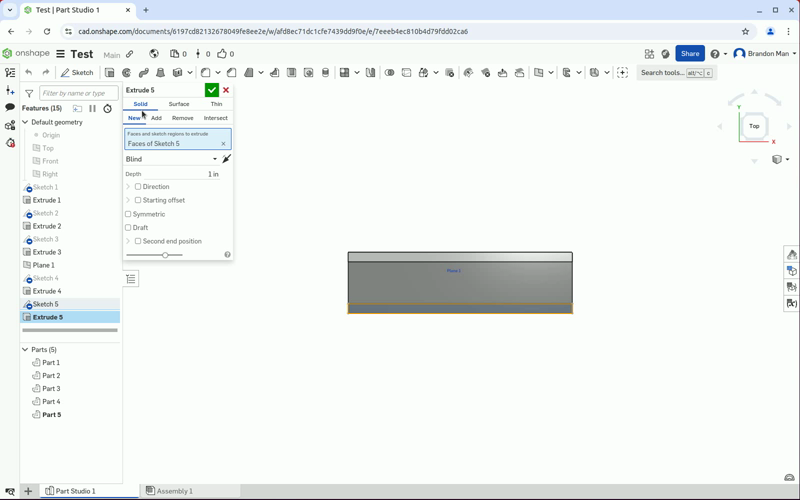
mouse_move(137, 120)
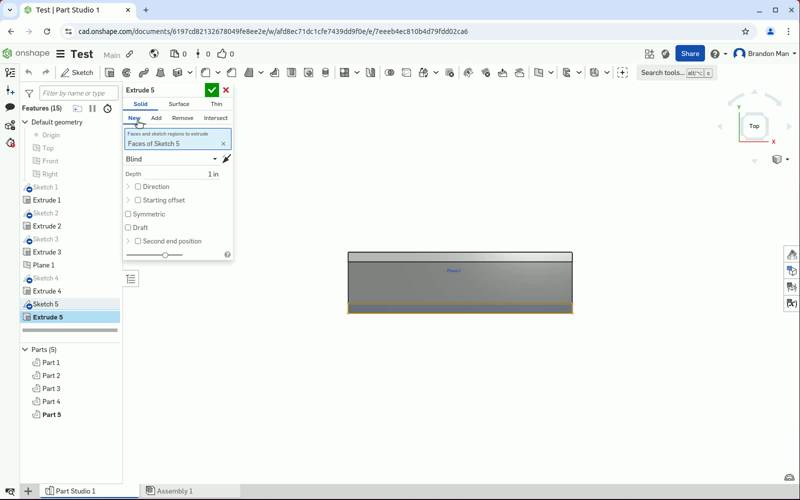
click(137, 120)
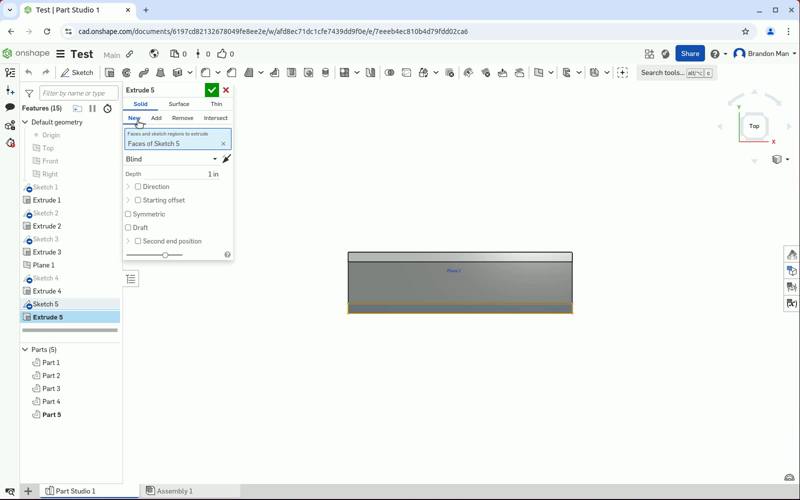
key(tab, 4)
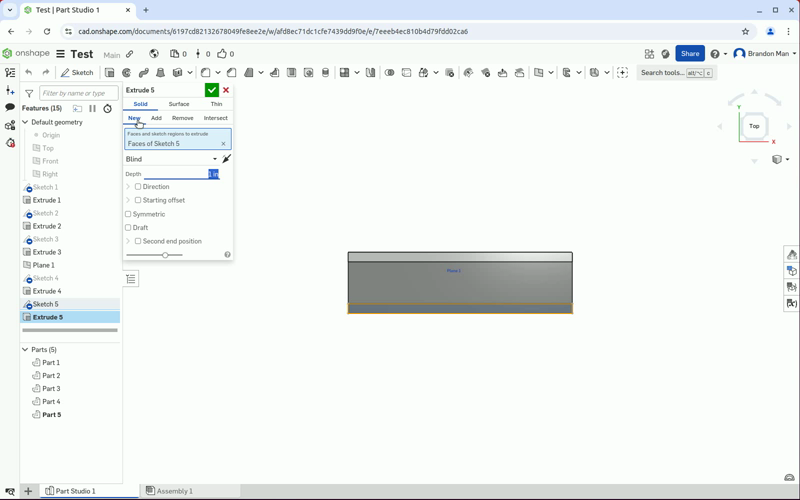
text(1.444)
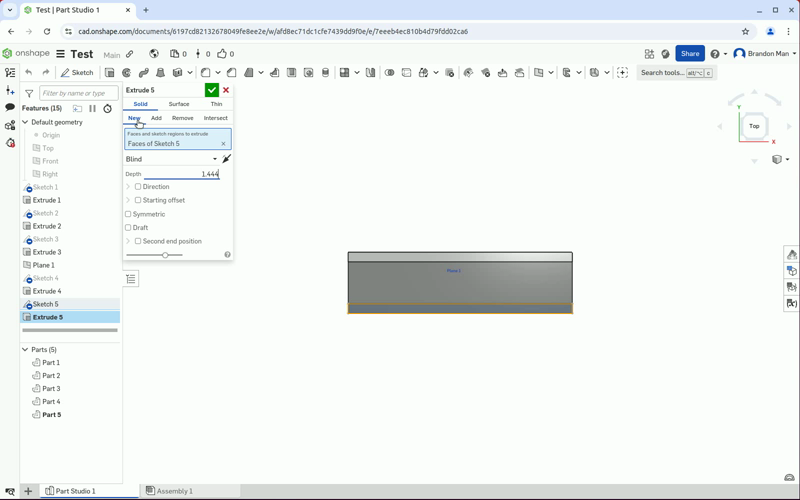
key(enter)
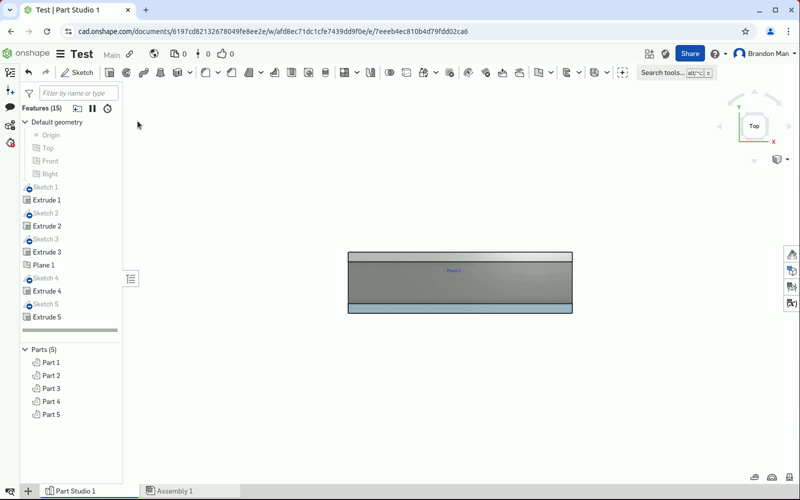
key(shift+h)
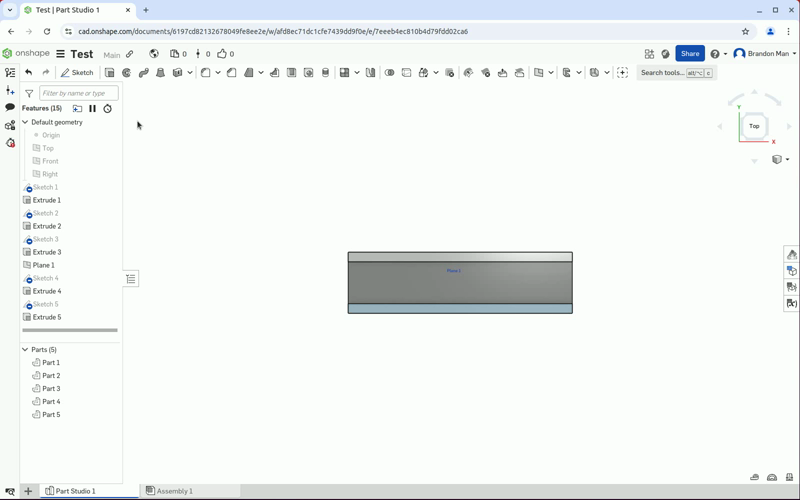
key(shift+h)
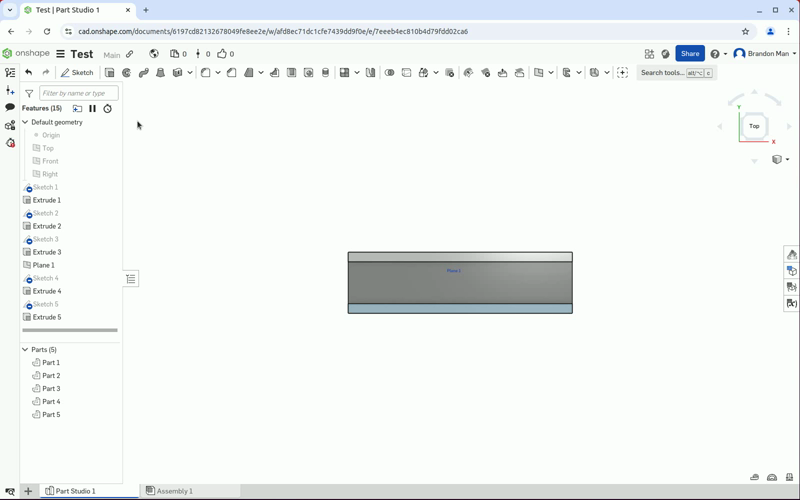
mouse_move(73, 189)
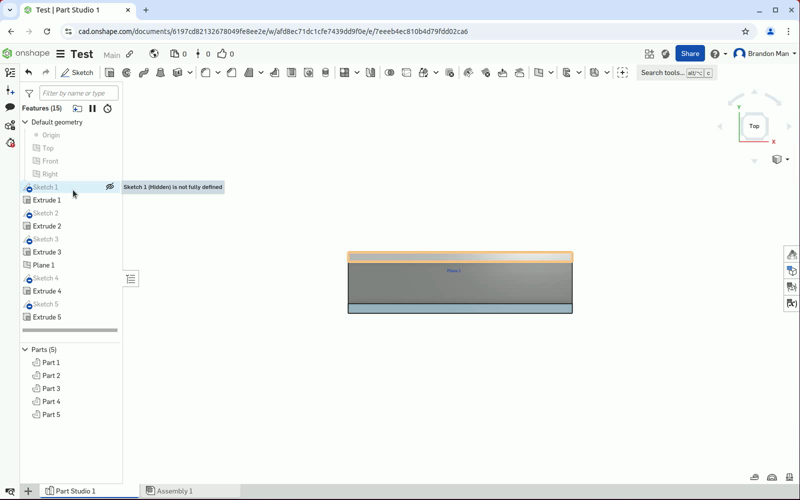
click(73, 189)
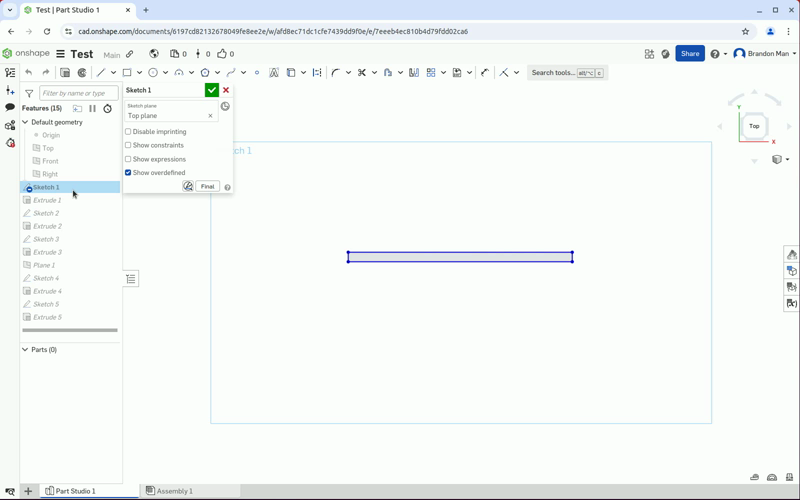
mouse_move(229, 92)
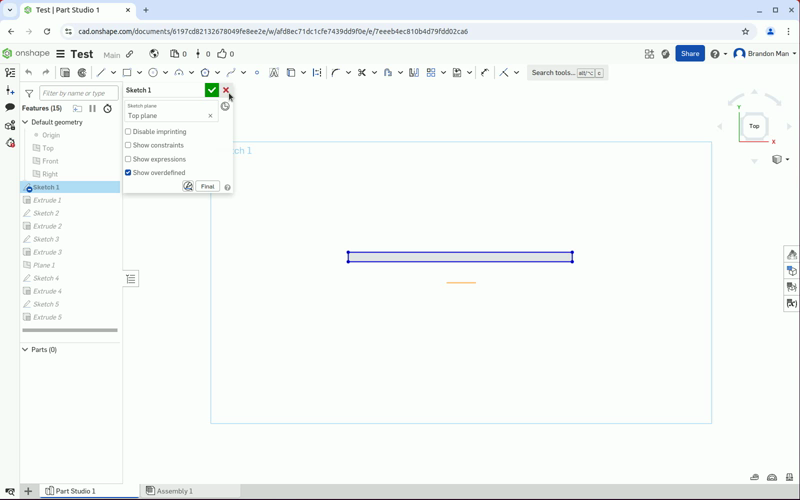
click(229, 92)
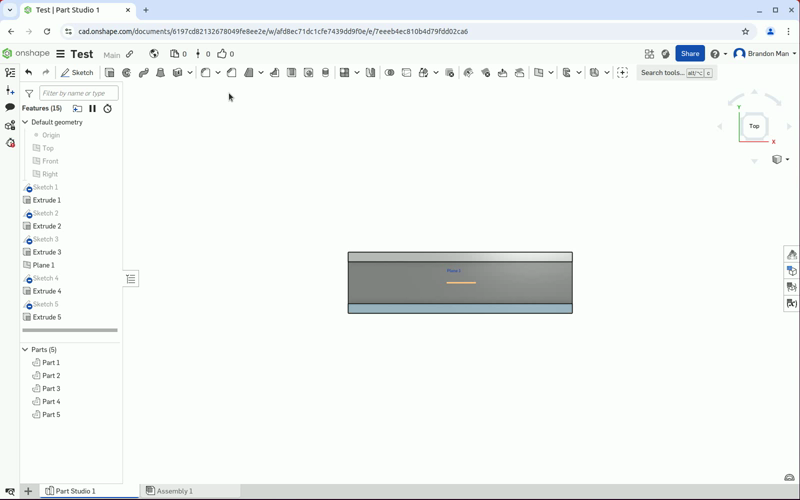
mouse_move(73, 352)
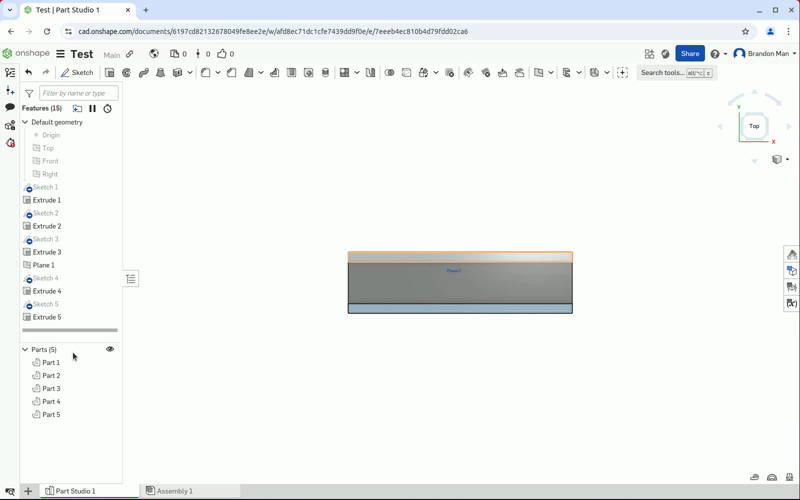
key(y)
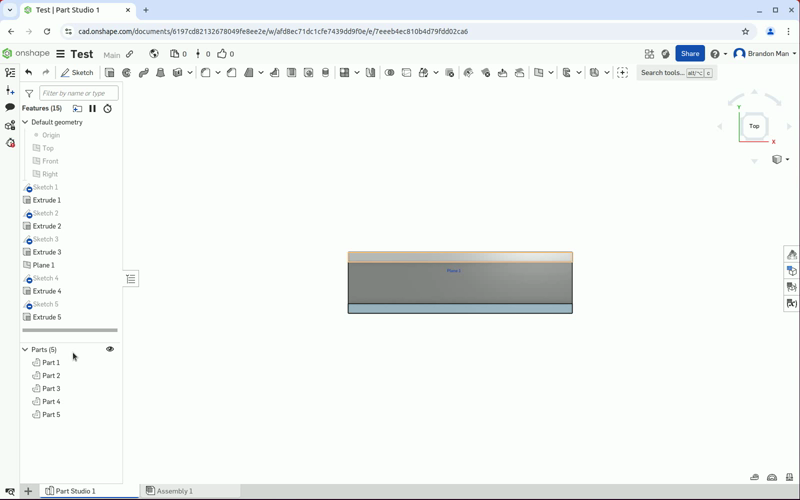
key(shift+p)
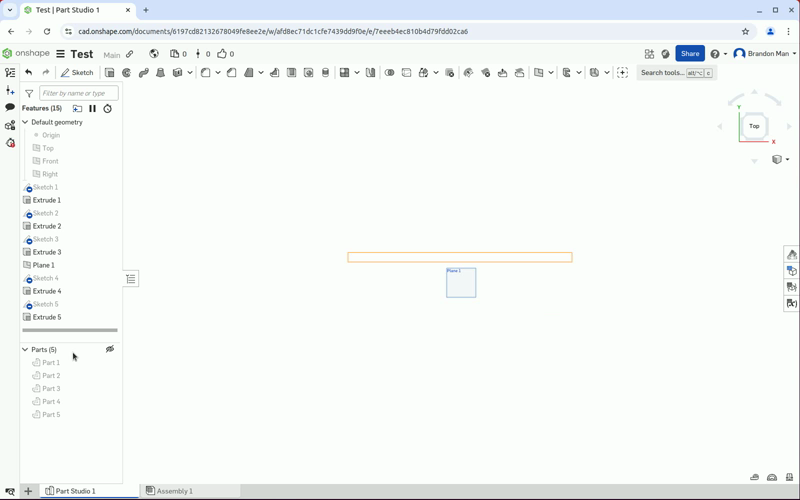
key(space)
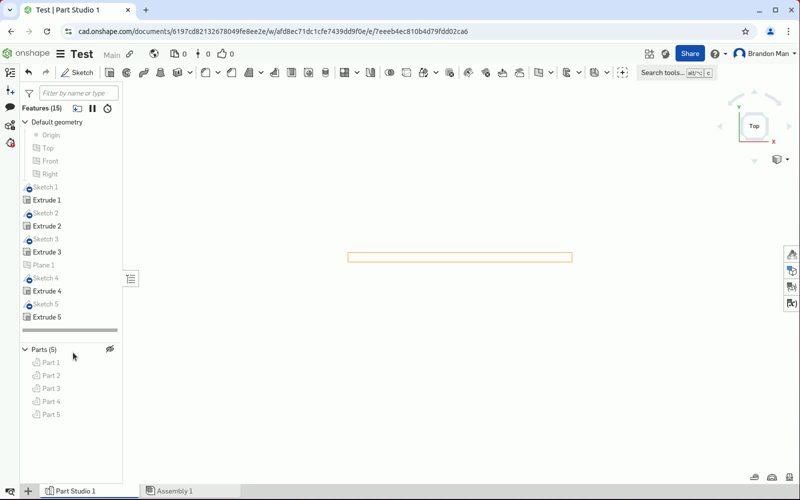
key_down(shift)
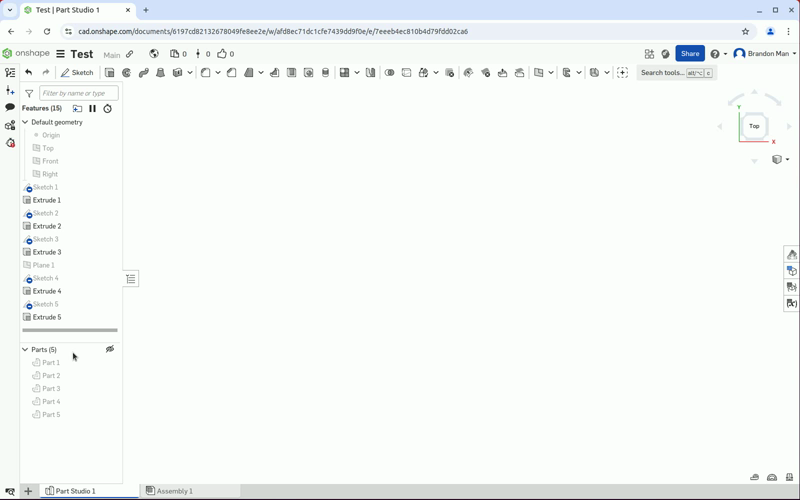
key(up)
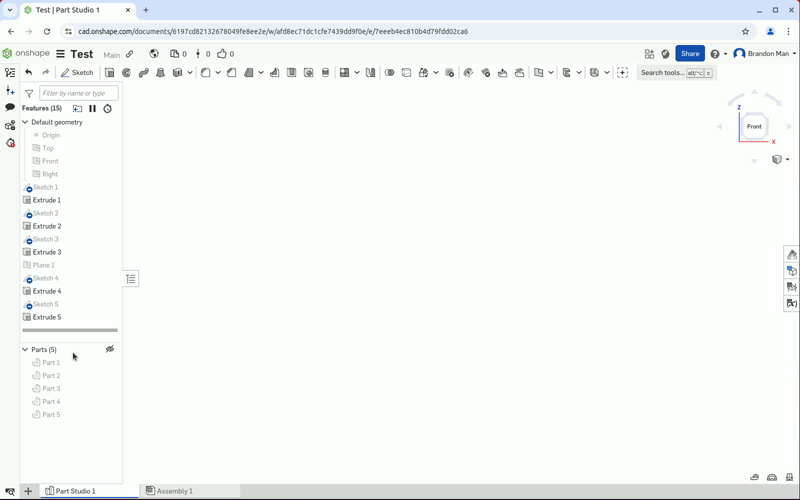
key_up(shift)
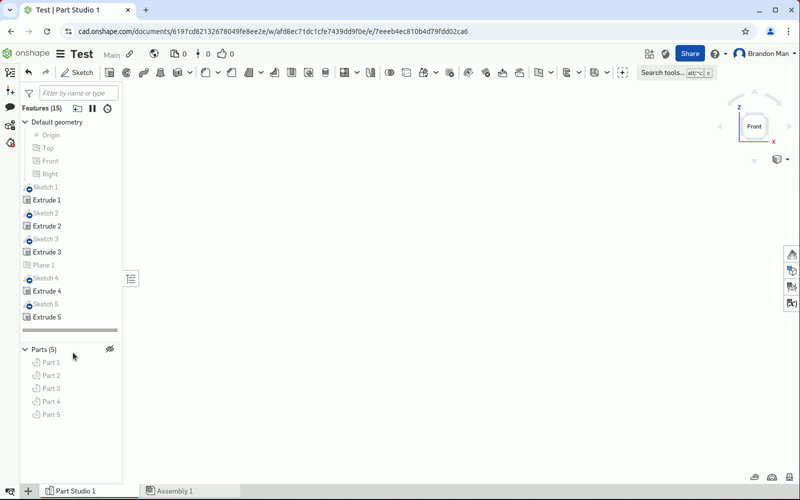
mouse_move(73, 352)
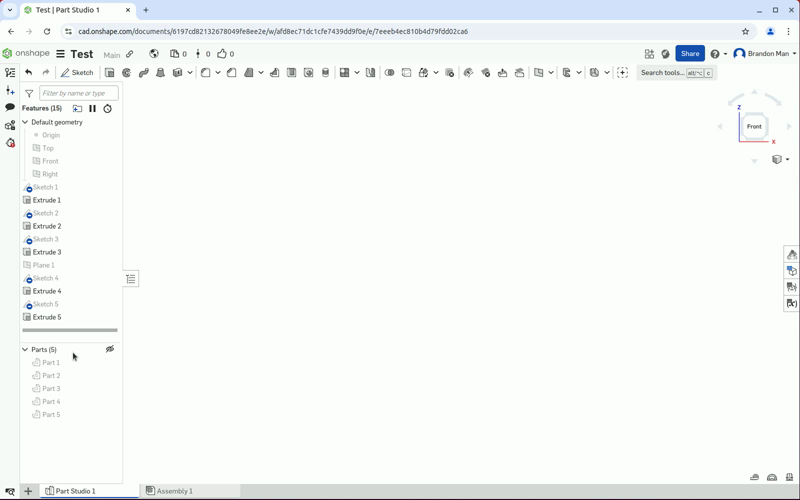
key(shift+y)
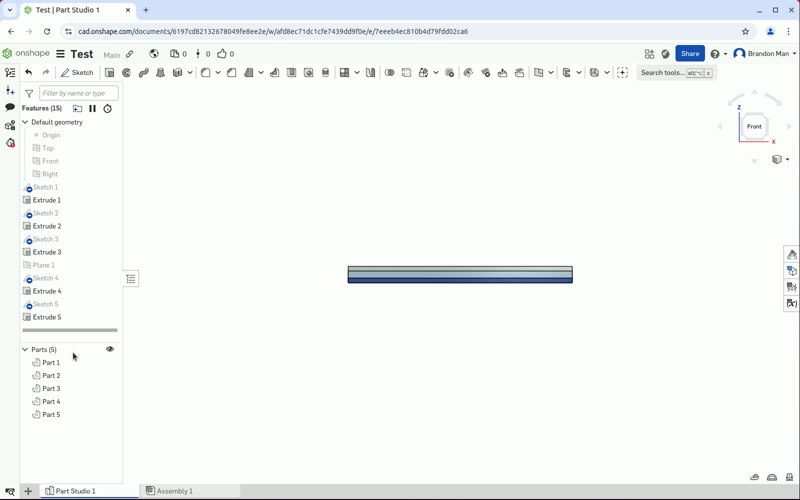
mouse_move(541, 75)
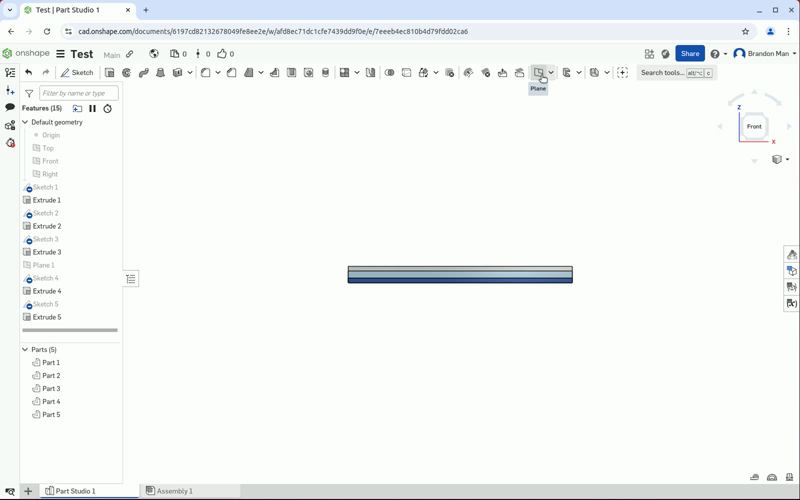
click(541, 75)
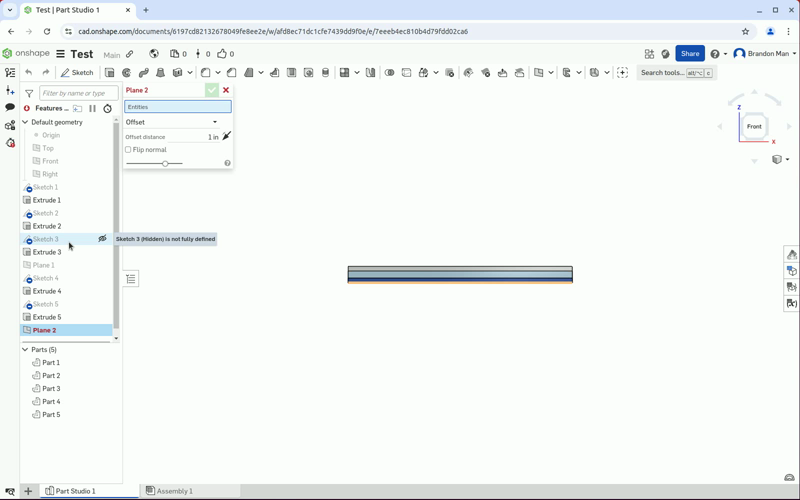
scroll(3)
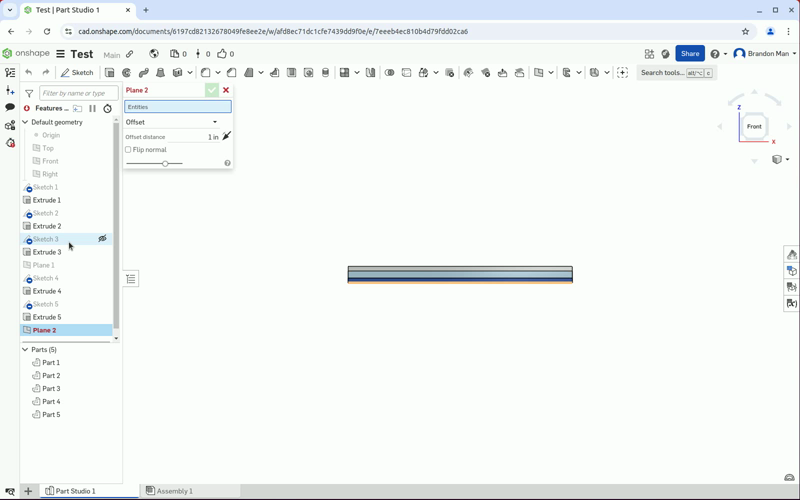
mouse_move(69, 163)
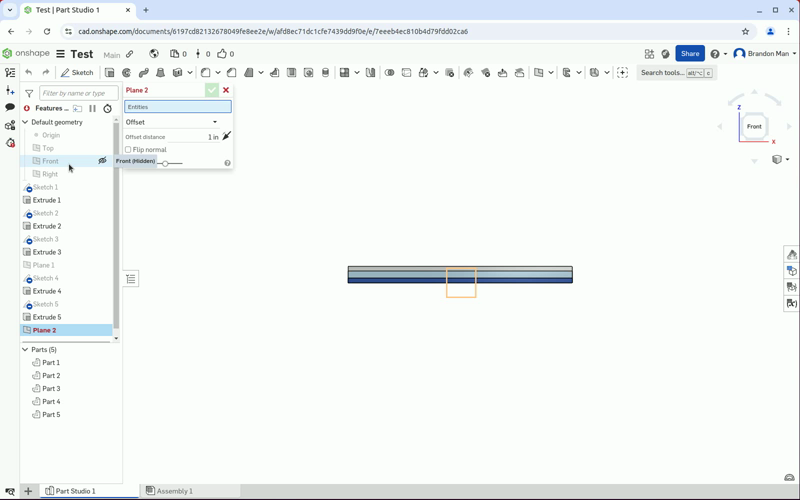
click(69, 163)
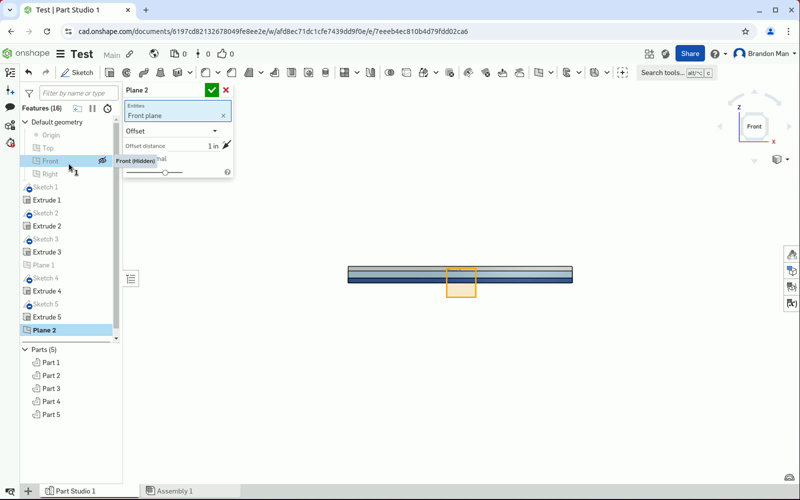
key(tab, 2)
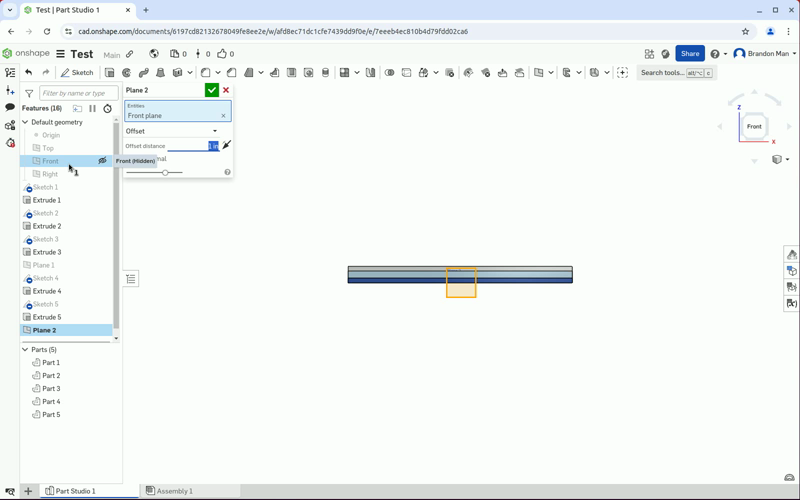
text(4.344)
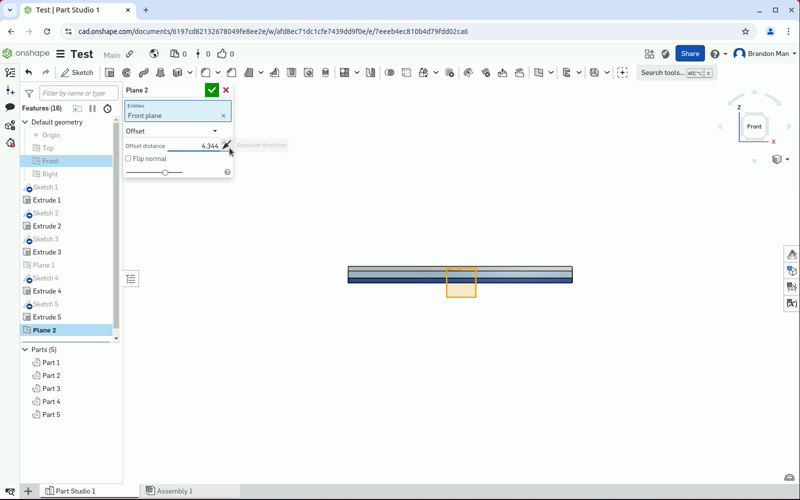
mouse_move(229, 147)
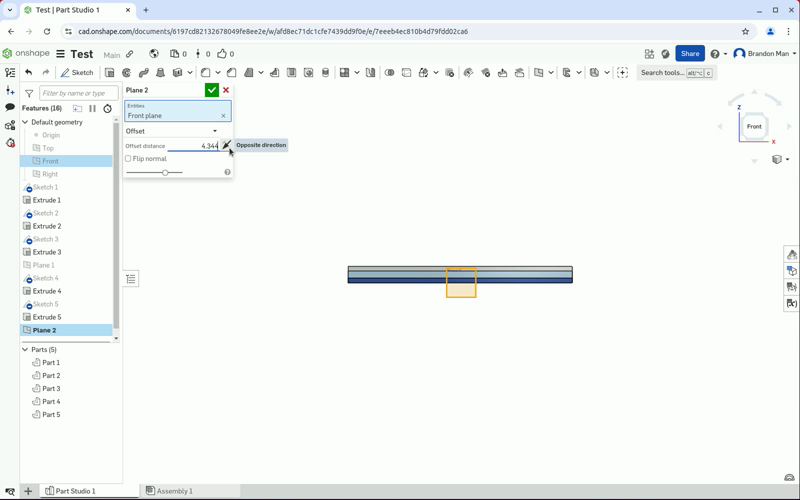
click(229, 147)
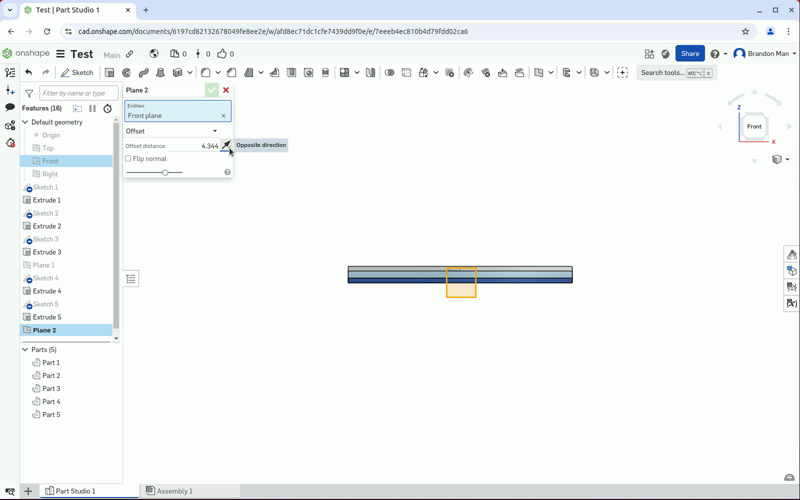
key(enter, 2)
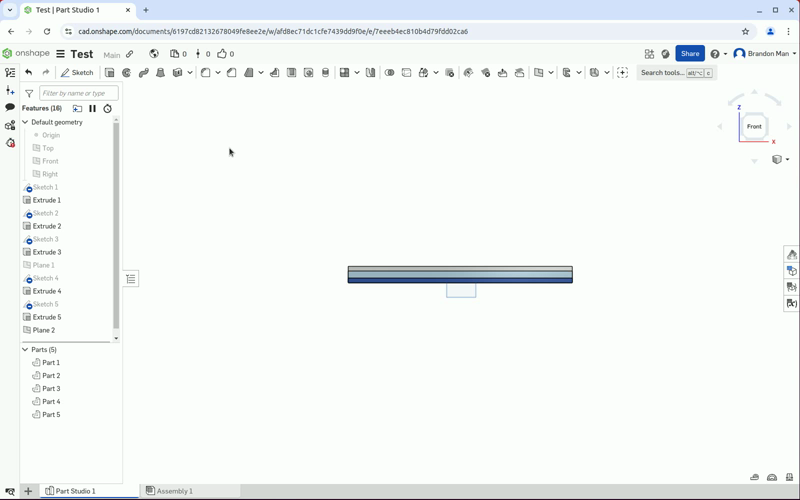
key(shift+s)
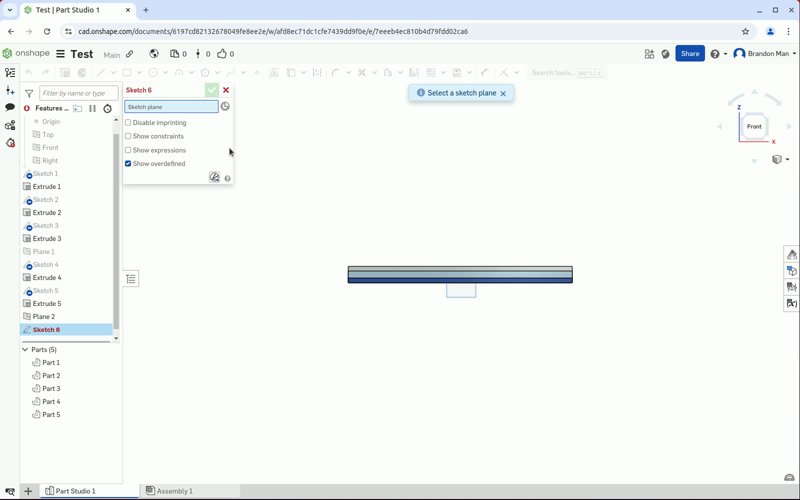
mouse_move(69, 319)
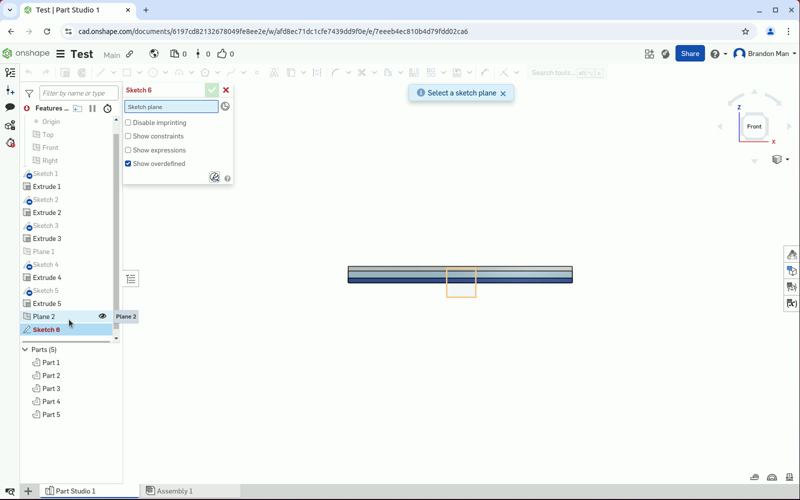
click(69, 319)
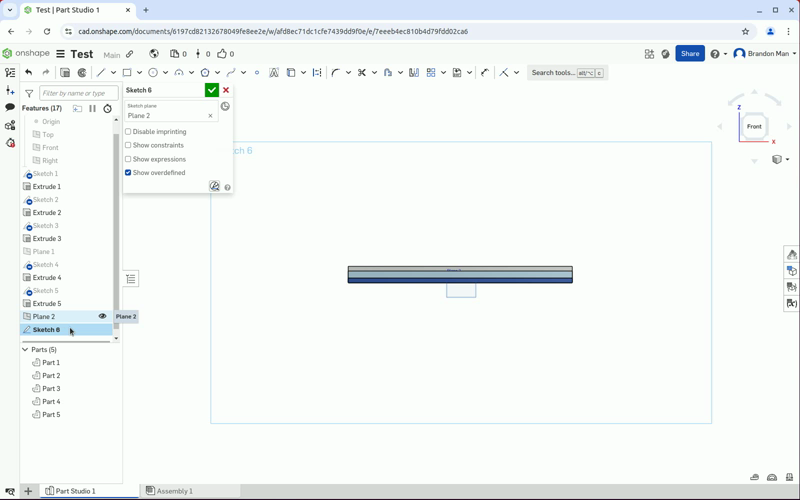
mouse_move(73, 352)
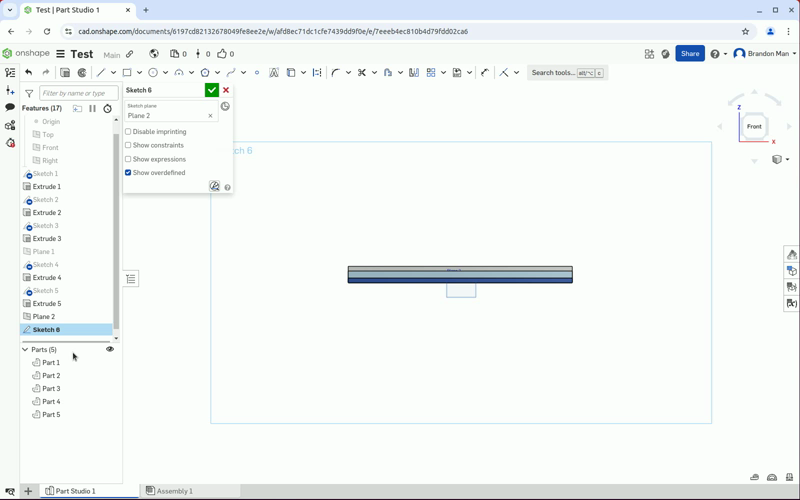
key(y)
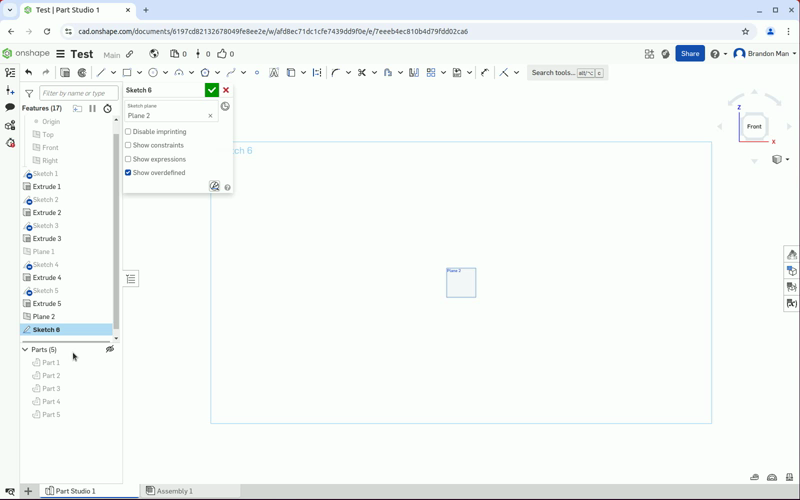
key(l)
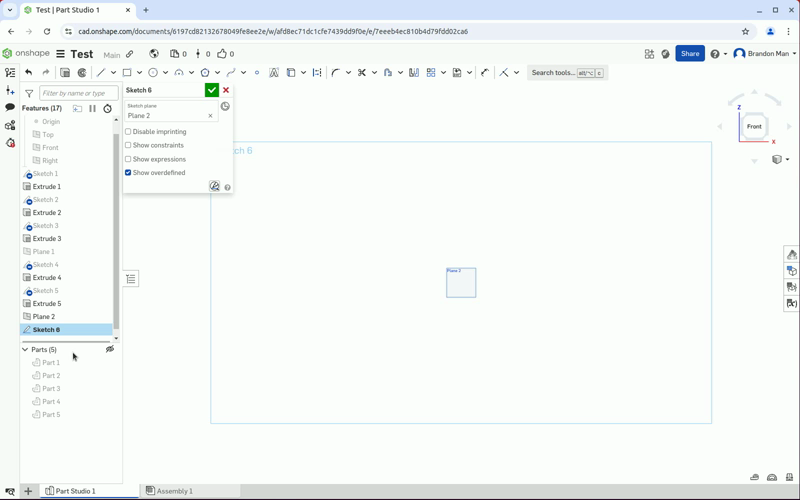
key_down(shift)
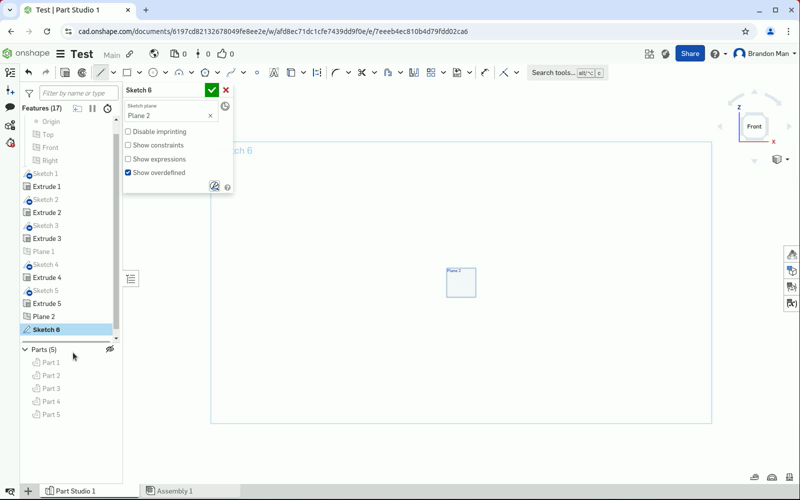
mouse_move(348, 271)
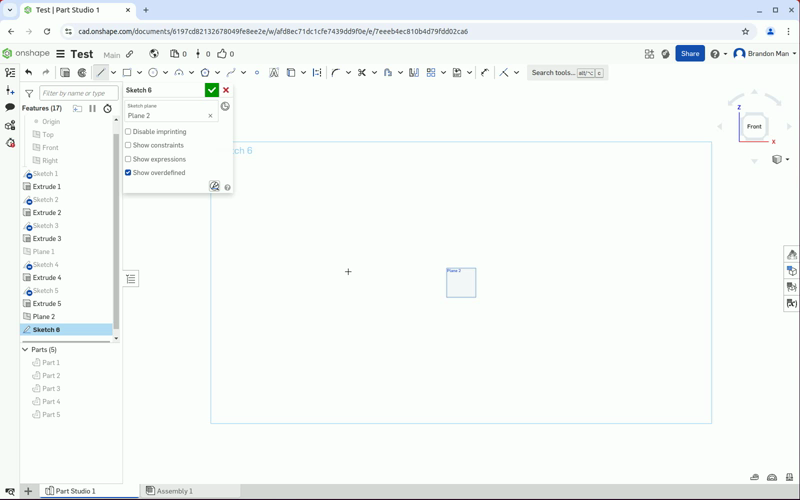
click(348, 271)
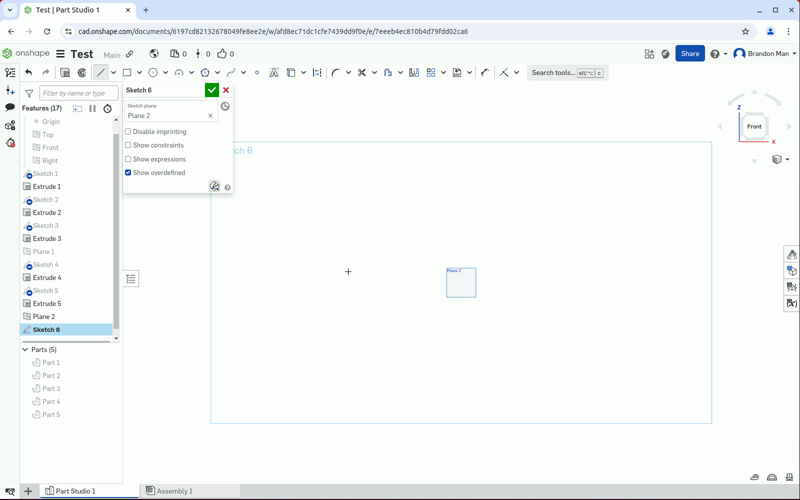
key_up(shift)
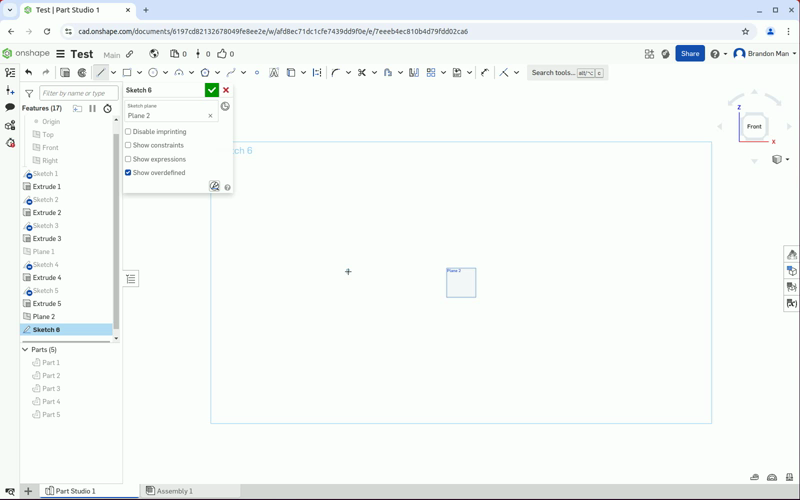
key_down(shift)
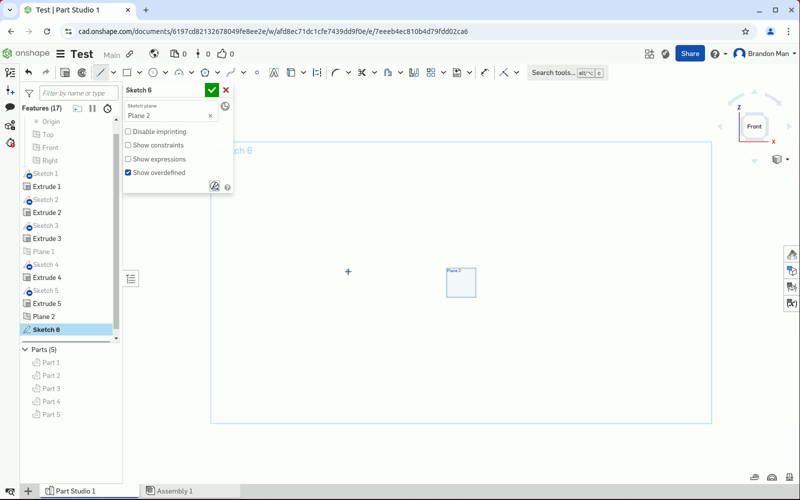
mouse_move(572, 271)
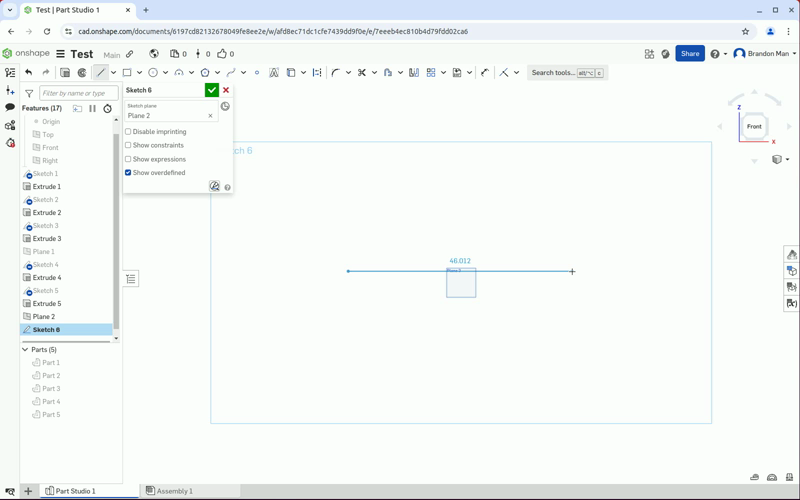
click(572, 271)
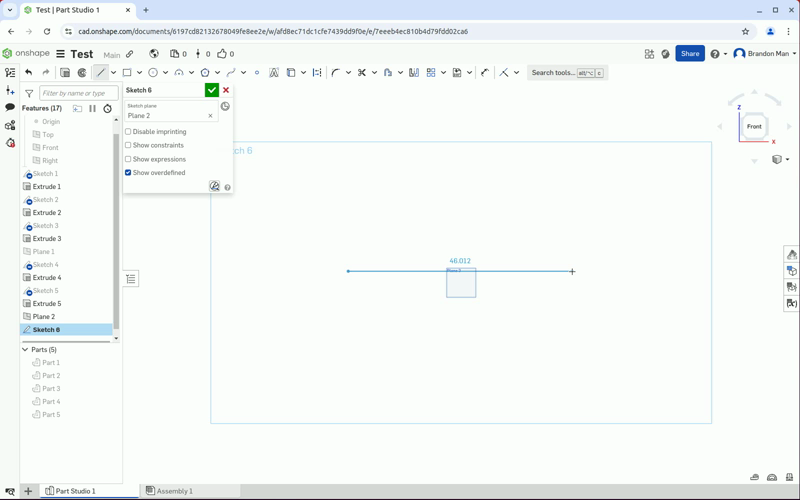
key_up(shift)
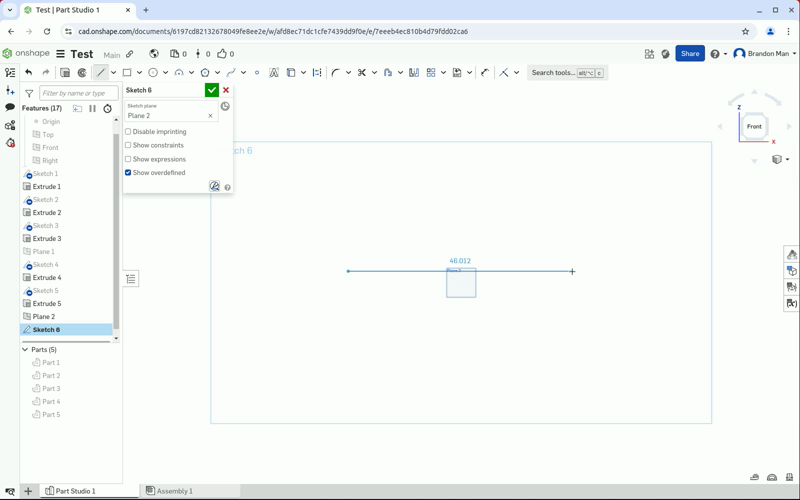
key_down(shift)
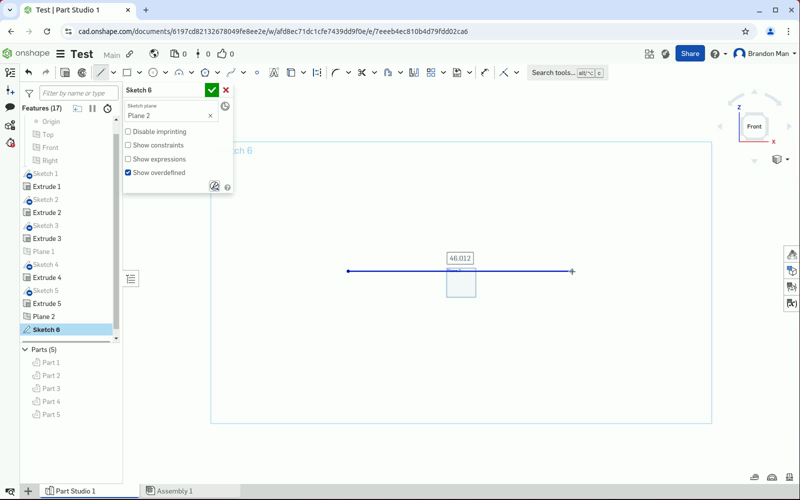
mouse_move(589, 271)
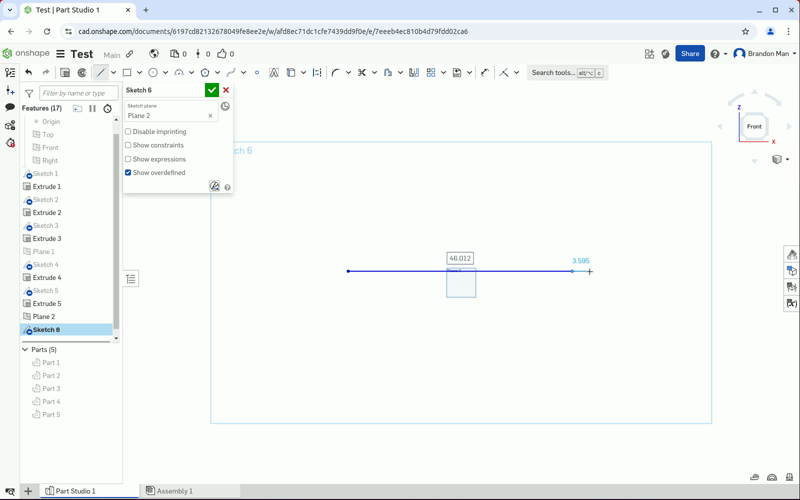
mouse_move(572, 266)
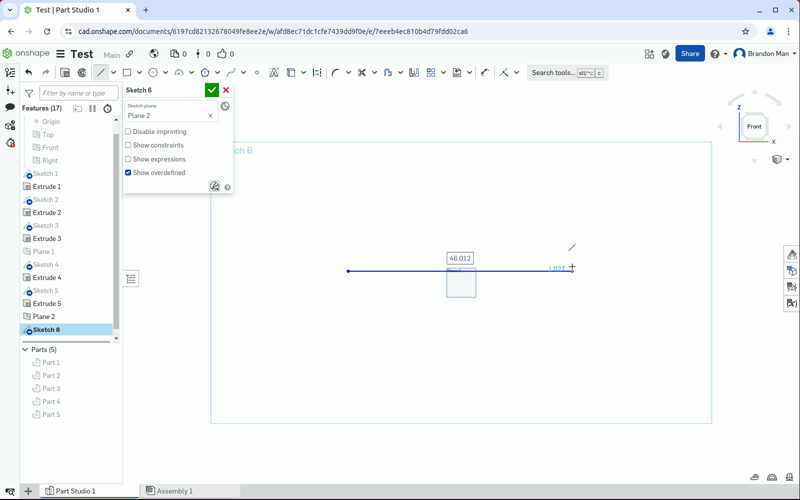
scroll(6)
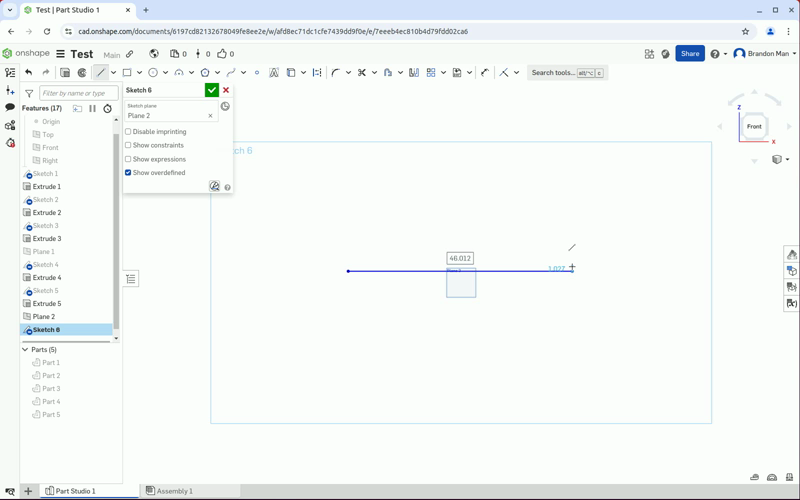
scroll(6)
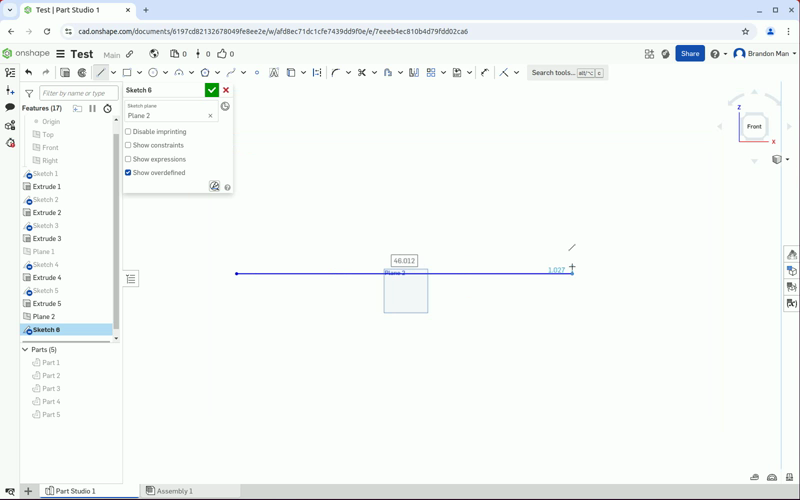
scroll(6)
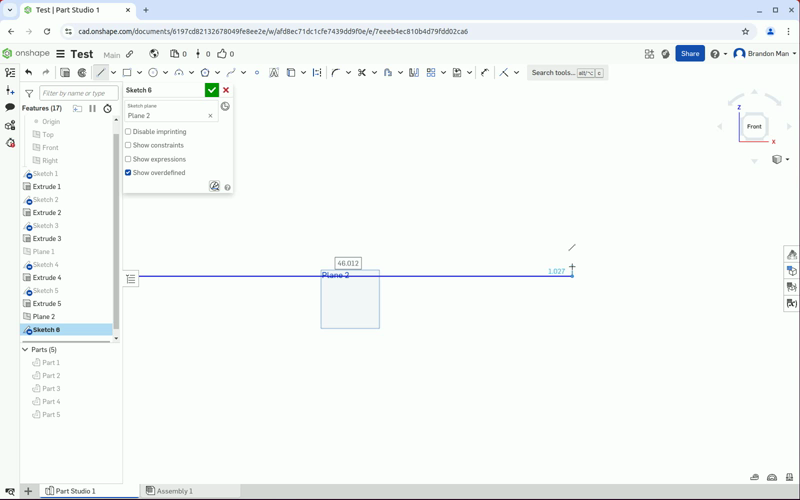
scroll(6)
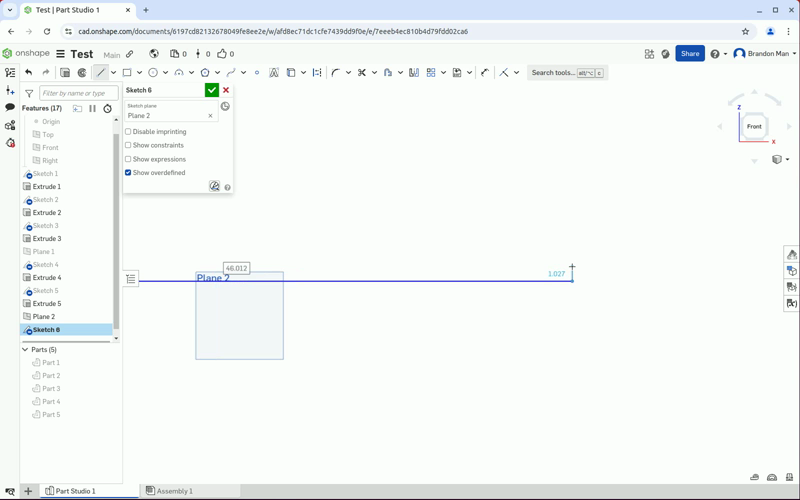
scroll(6)
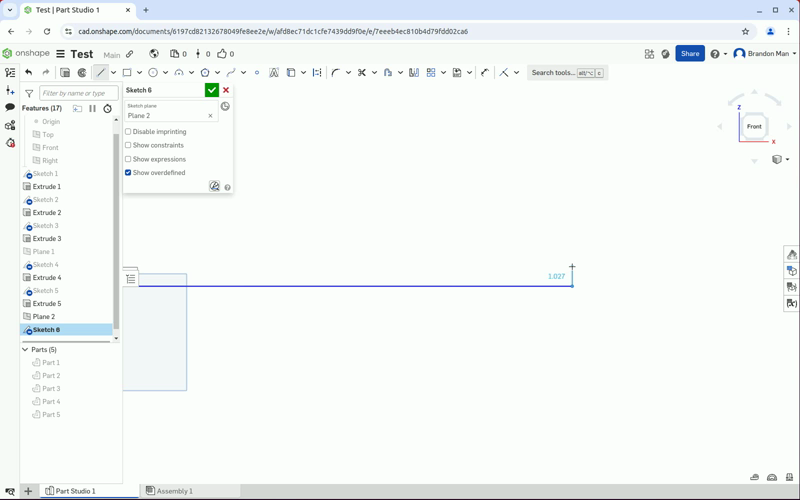
scroll(6)
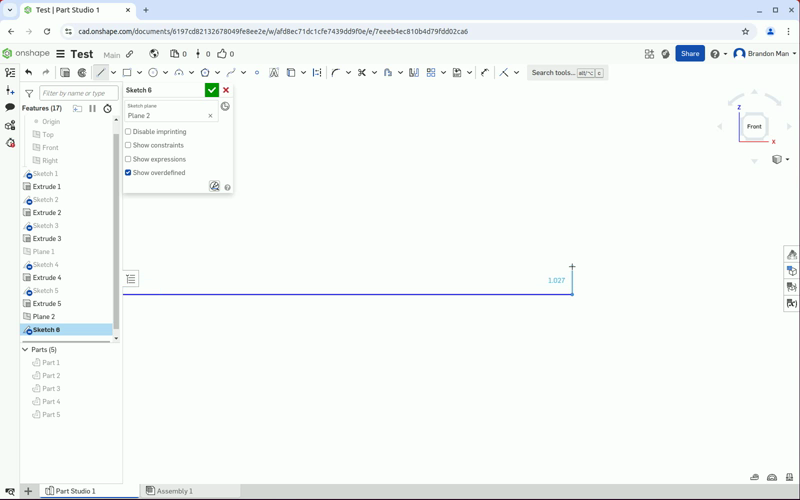
scroll(6)
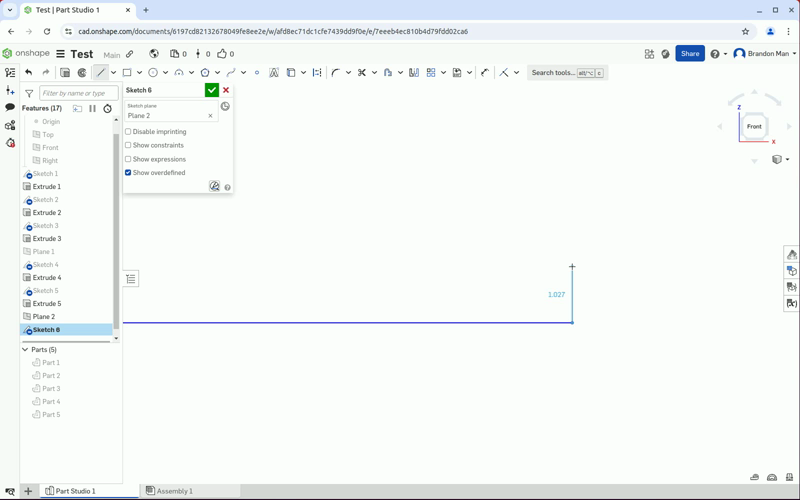
click(572, 266)
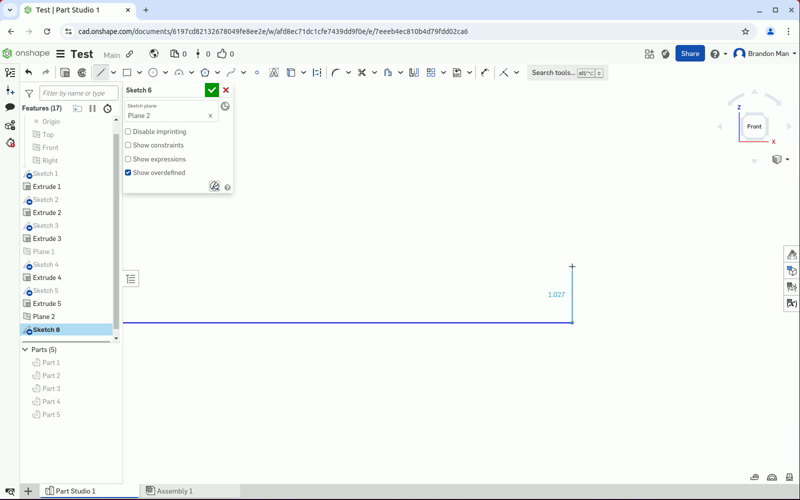
scroll(-6)
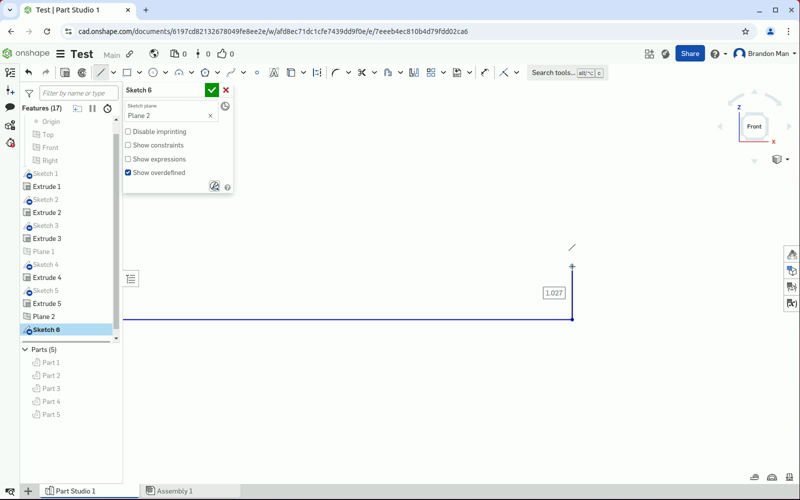
scroll(-6)
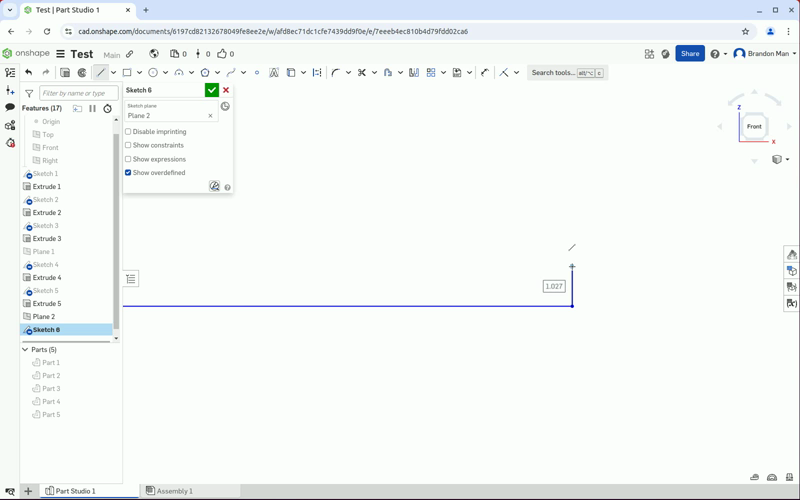
scroll(-6)
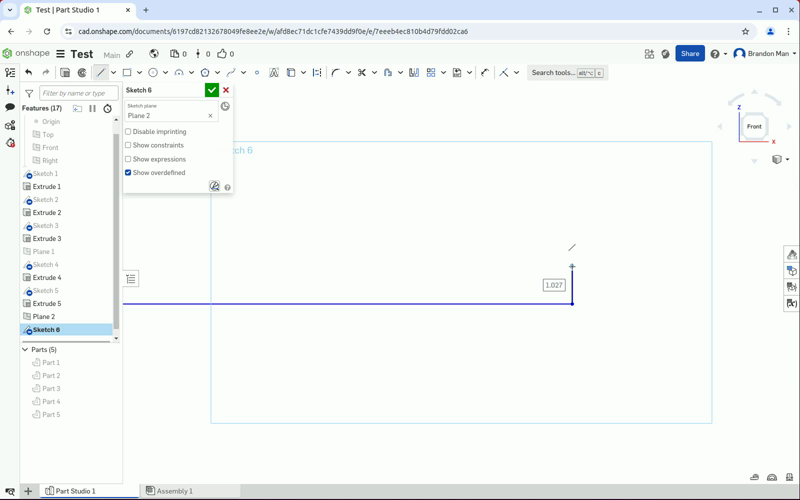
scroll(-6)
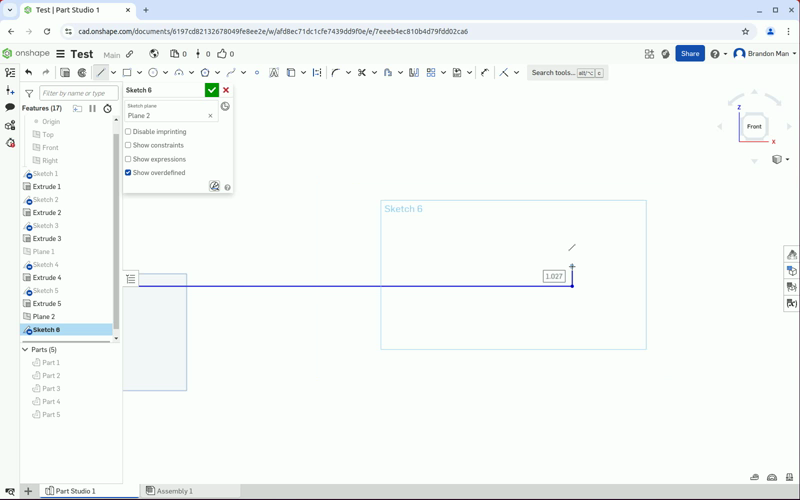
scroll(-6)
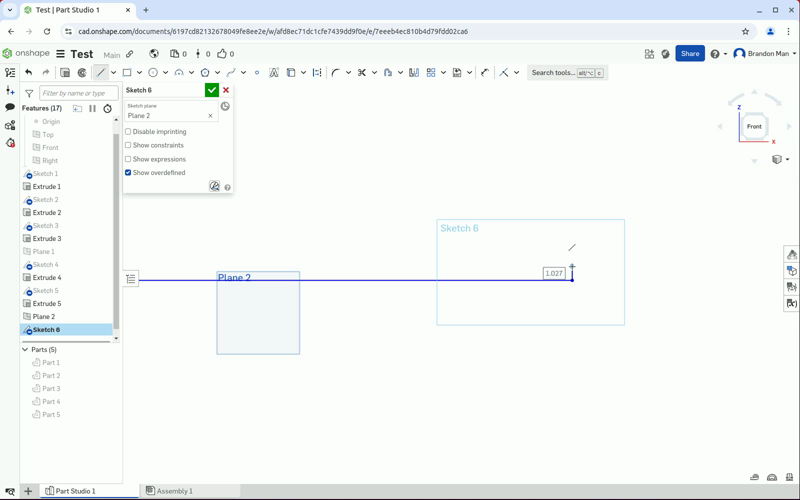
scroll(-6)
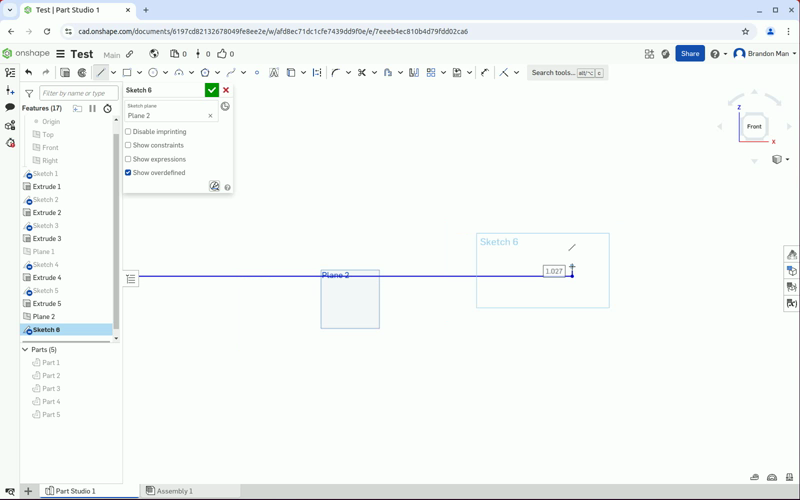
scroll(-6)
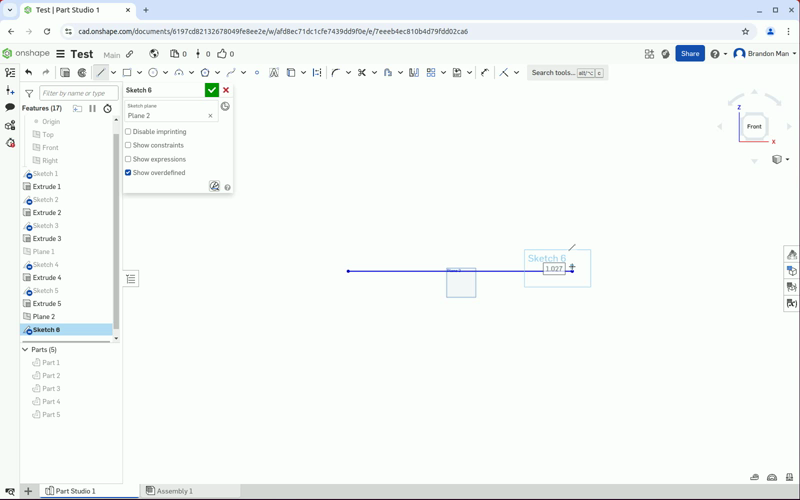
key_up(shift)
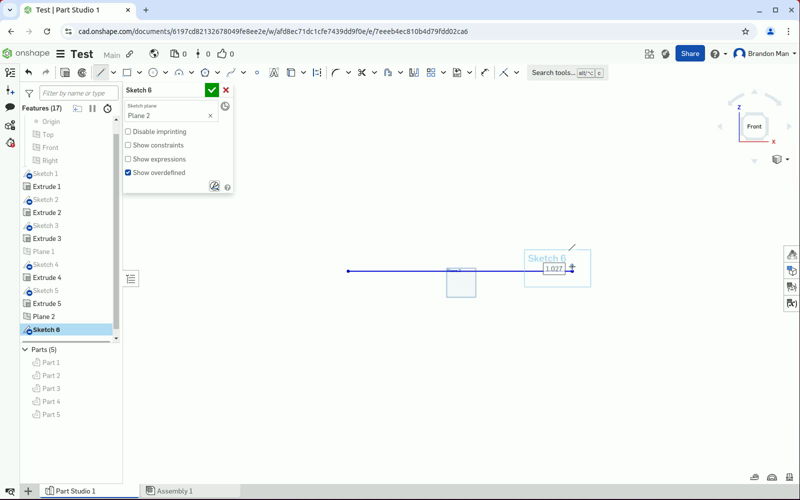
key_down(shift)
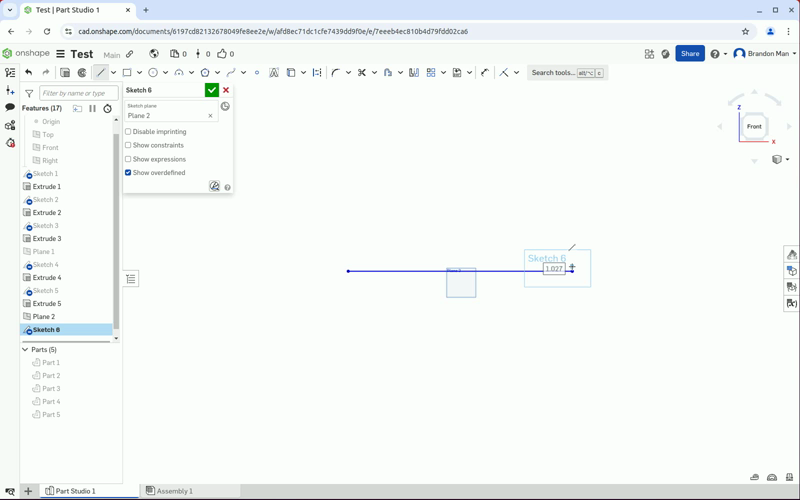
mouse_move(348, 266)
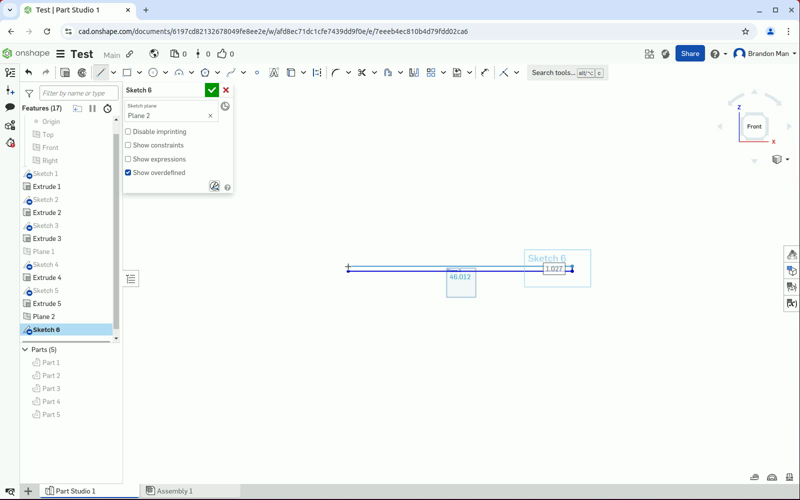
click(348, 266)
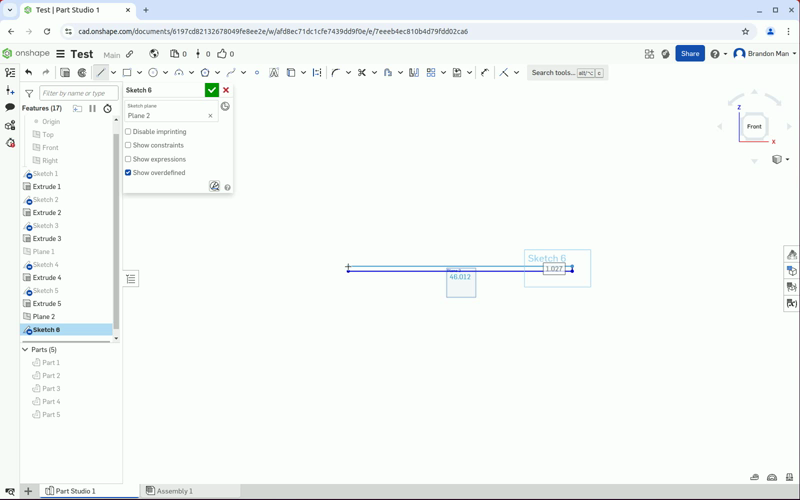
key_up(shift)
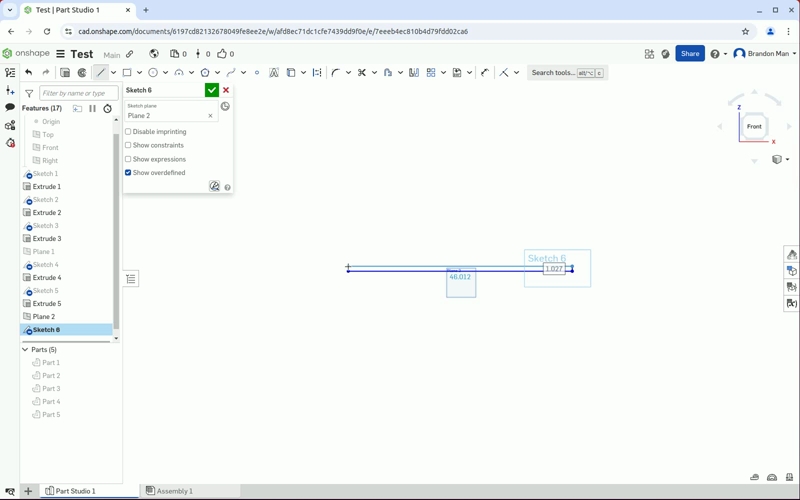
mouse_move(378, 266)
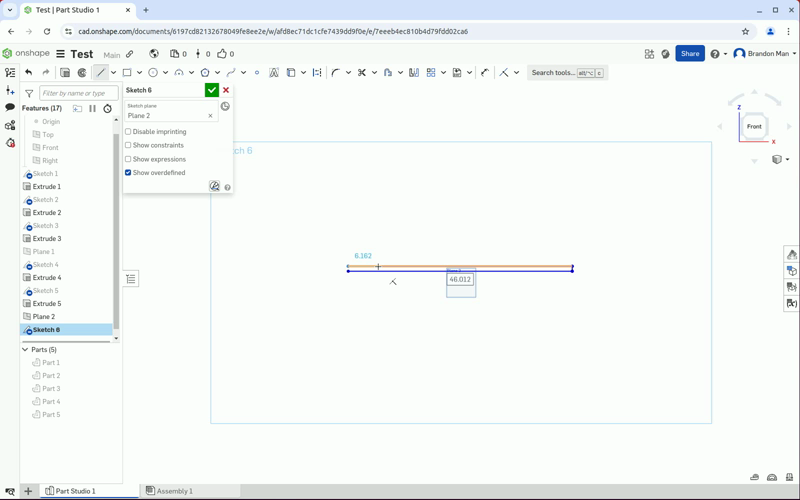
key_down(shift)
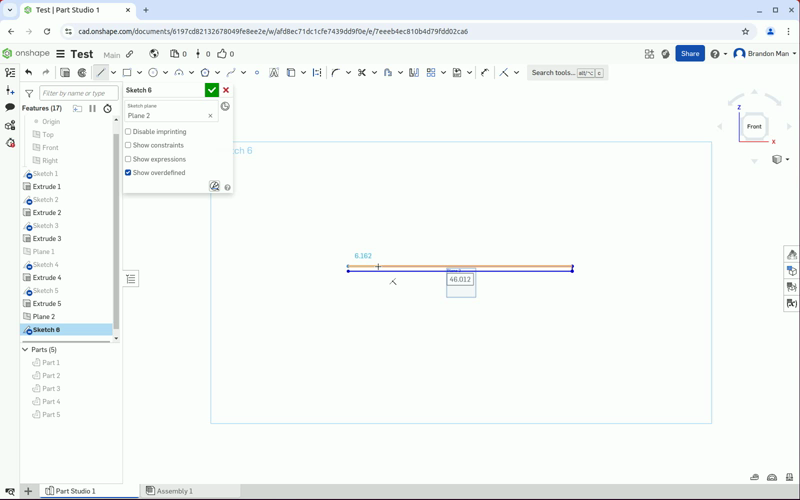
mouse_move(348, 271)
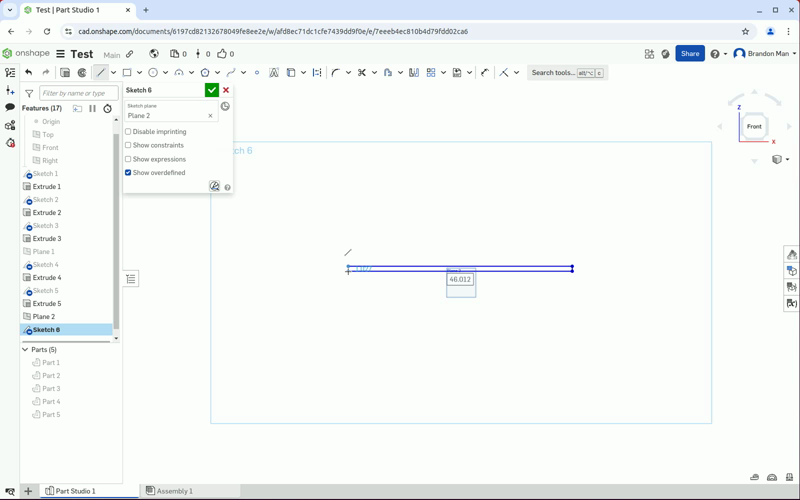
scroll(6)
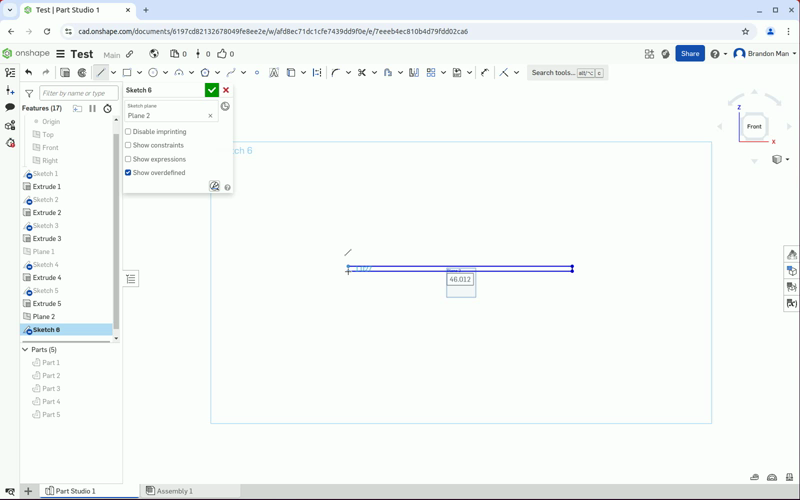
scroll(6)
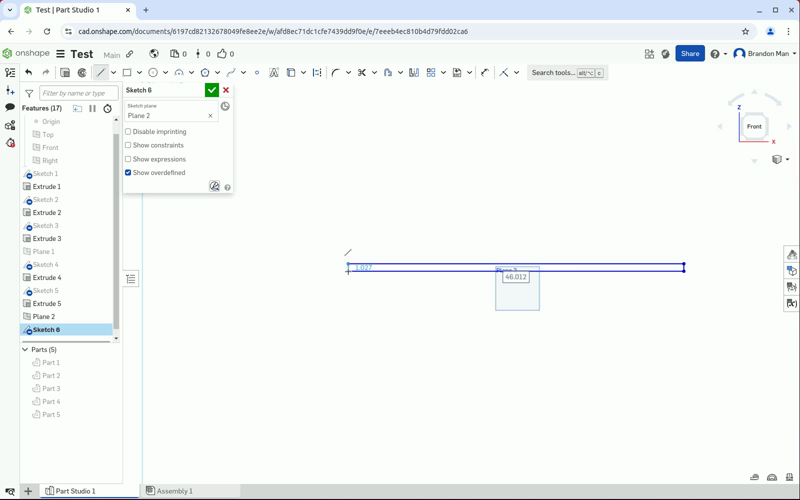
scroll(6)
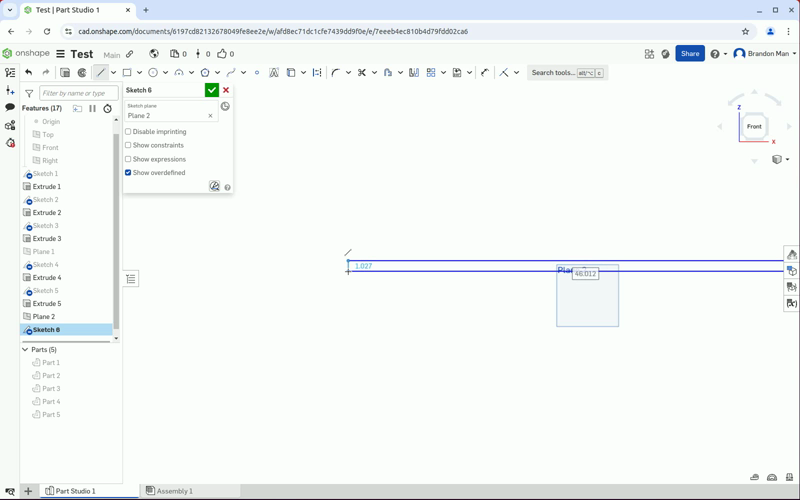
scroll(6)
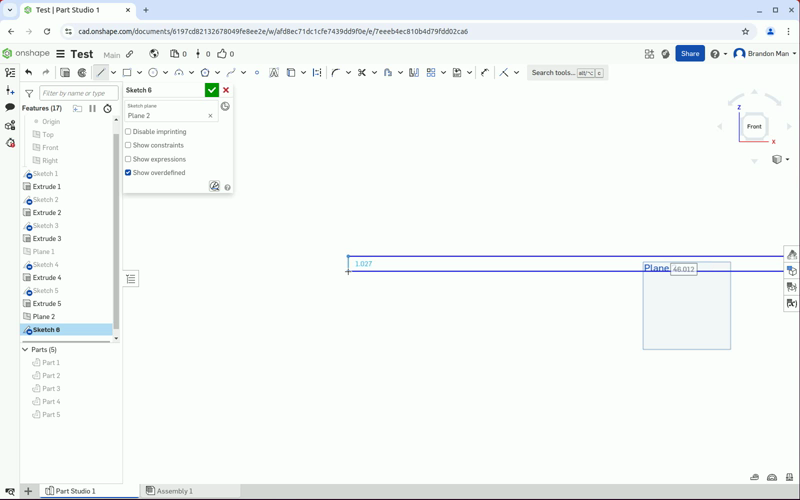
scroll(6)
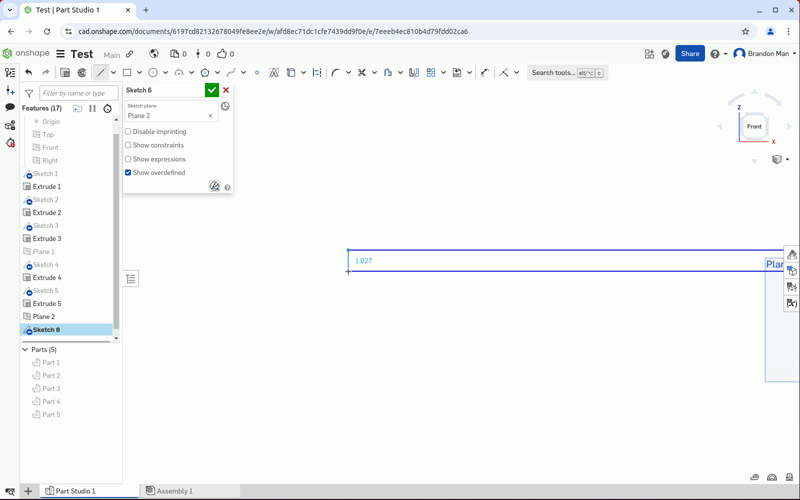
scroll(6)
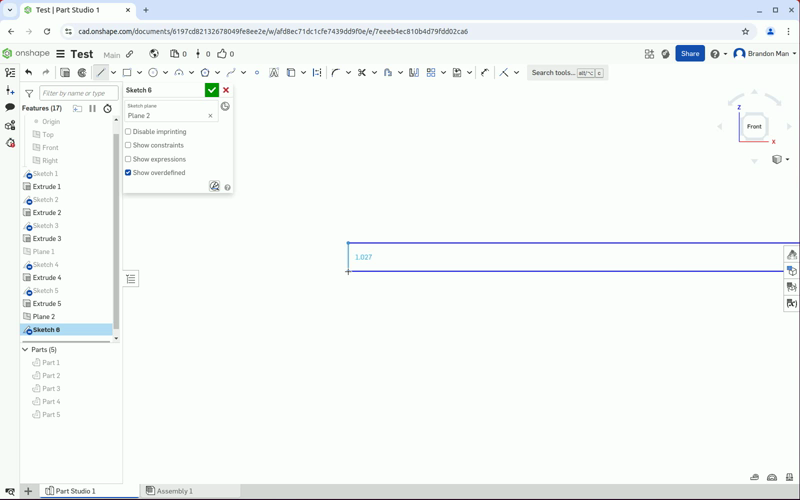
scroll(6)
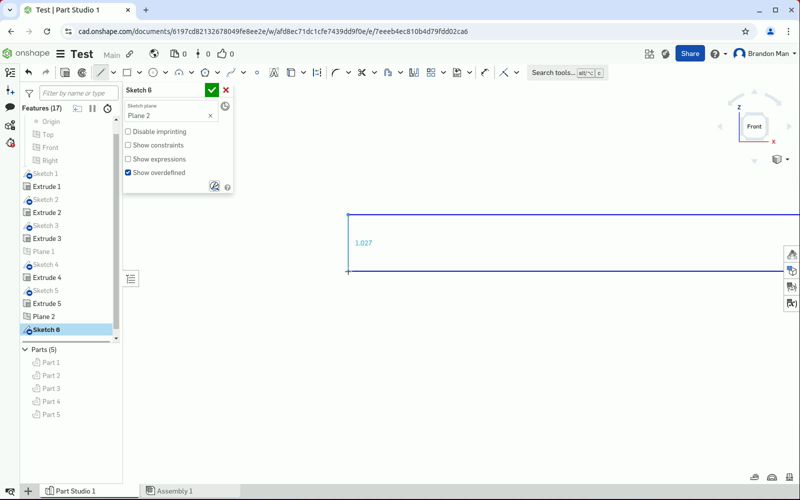
key_up(shift)
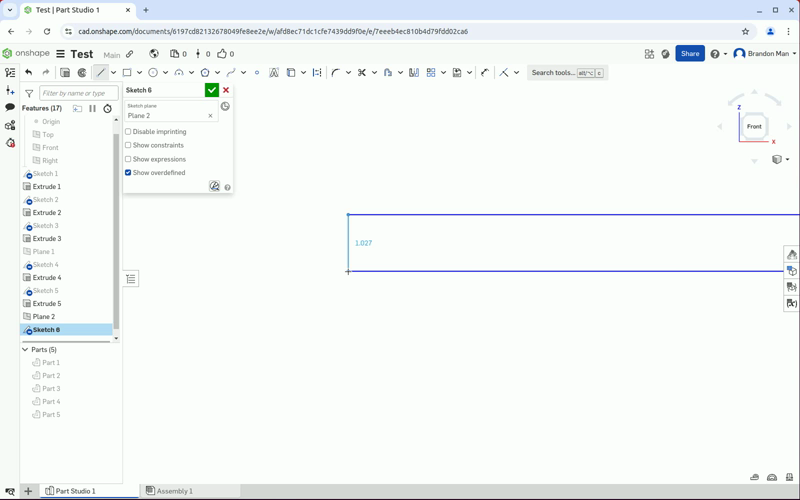
click(348, 271)
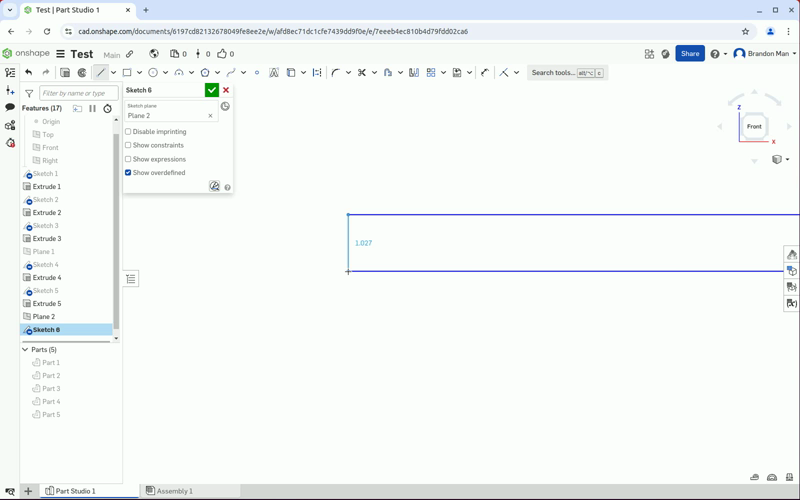
scroll(-6)
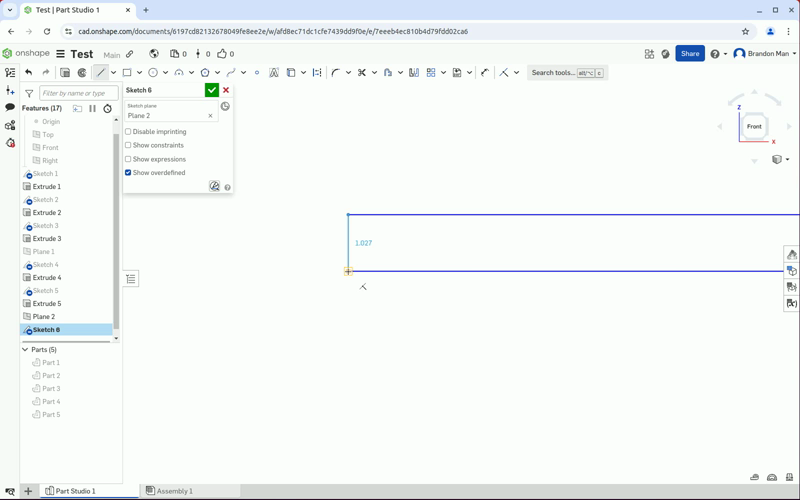
scroll(-6)
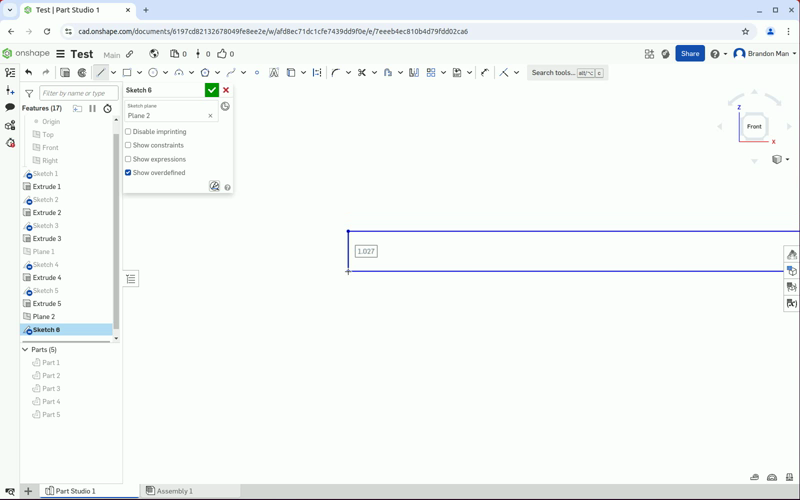
scroll(-6)
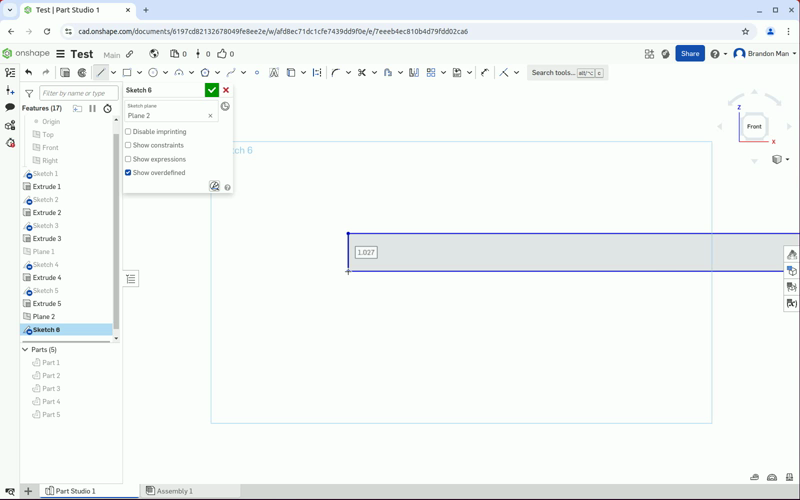
scroll(-6)
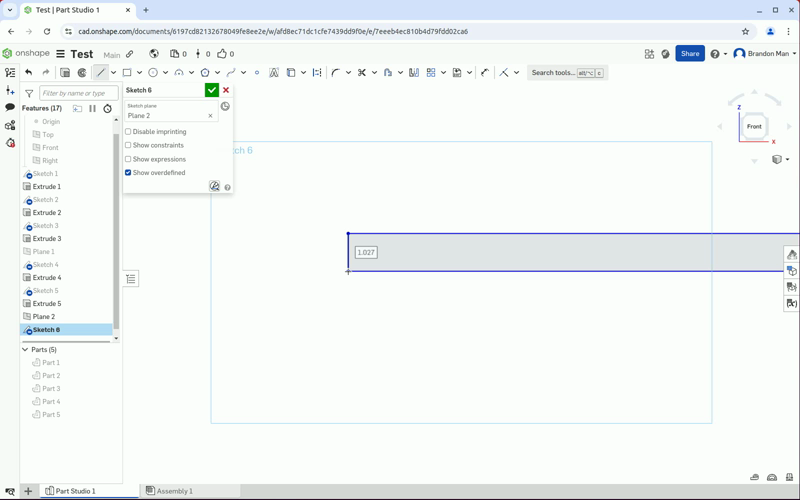
scroll(-6)
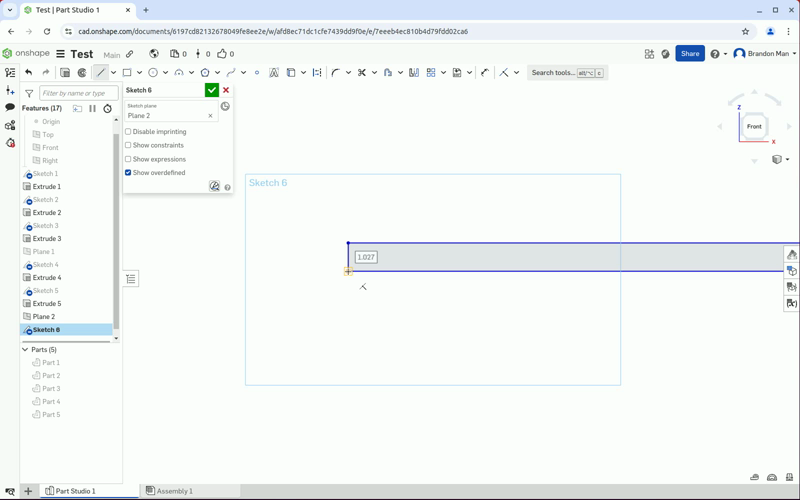
scroll(-6)
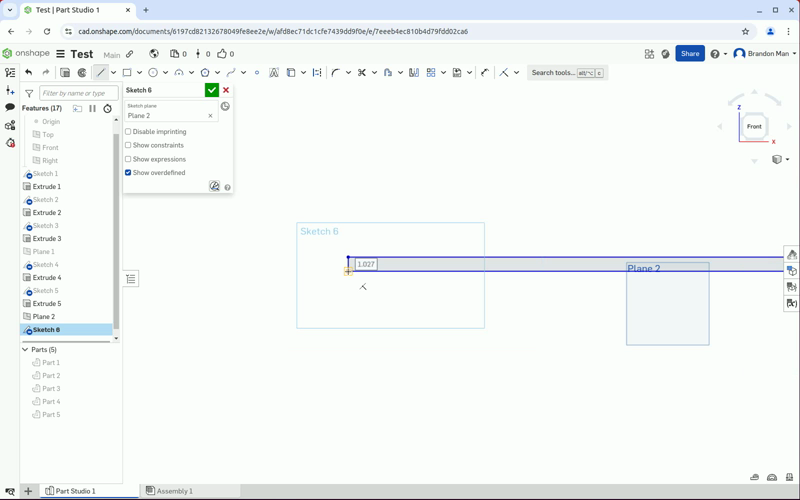
scroll(-6)
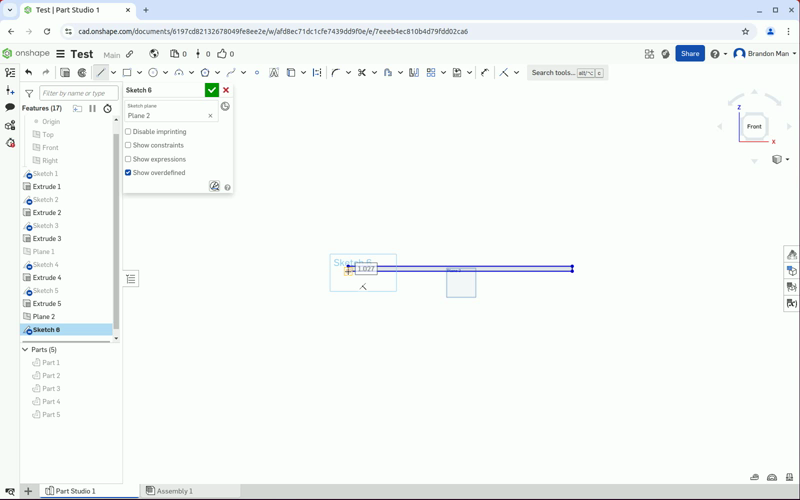
key(esc)
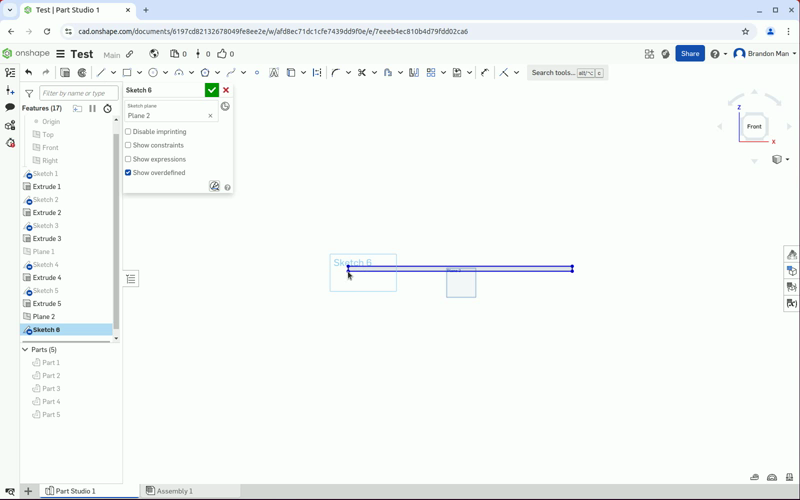
mouse_move(454, 268)
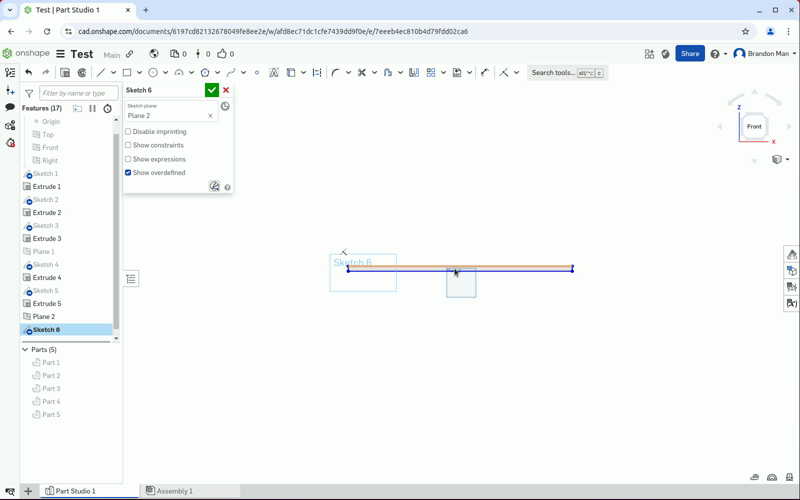
scroll(6)
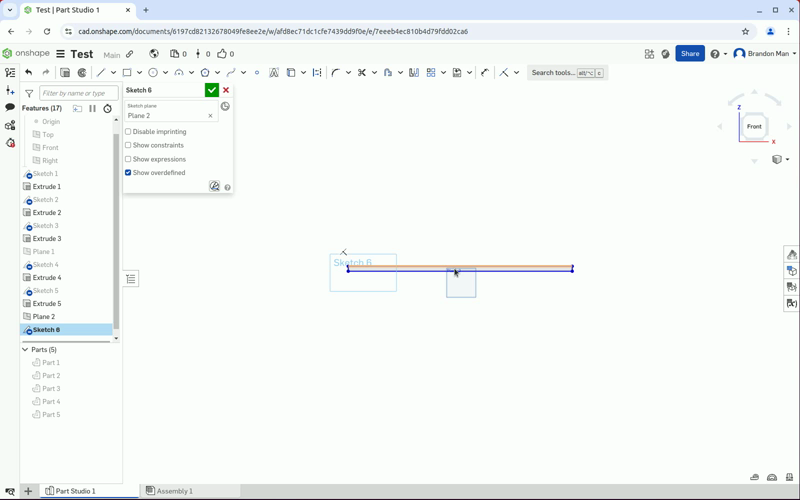
scroll(6)
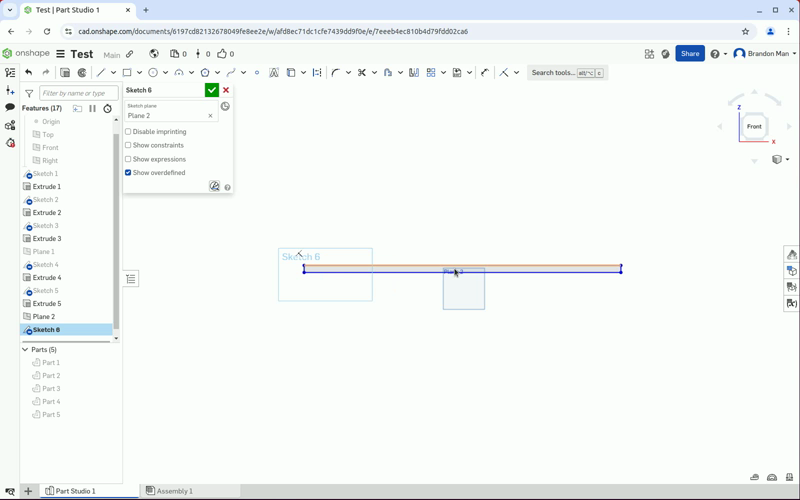
scroll(6)
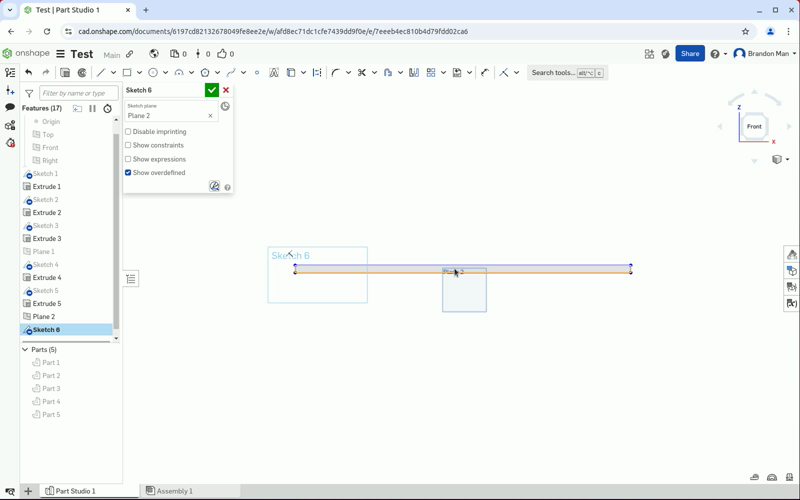
scroll(6)
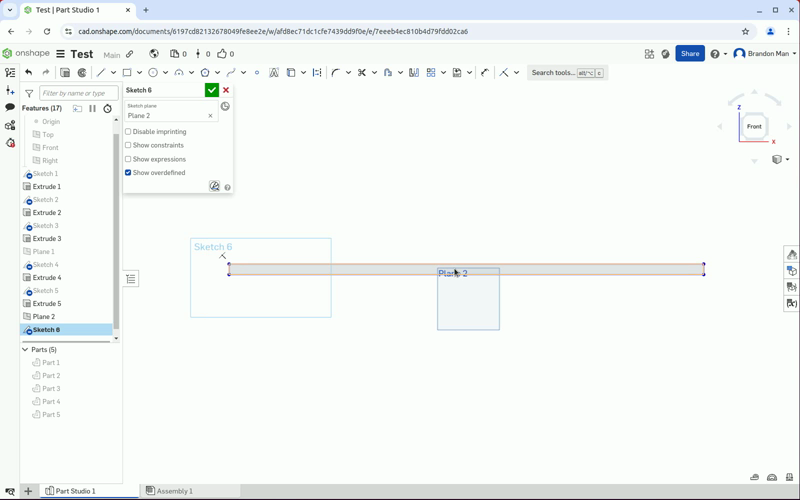
scroll(6)
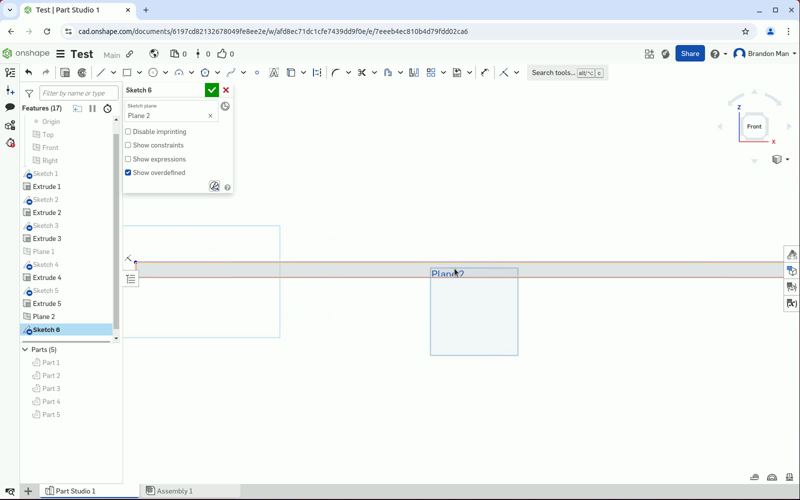
scroll(6)
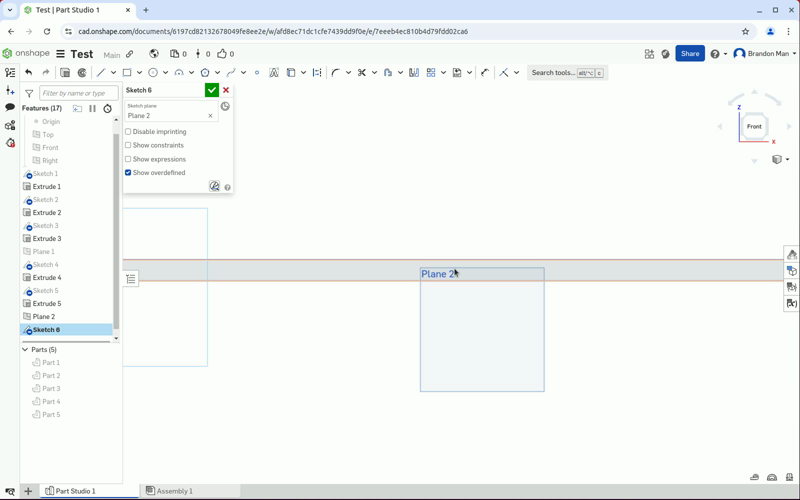
scroll(6)
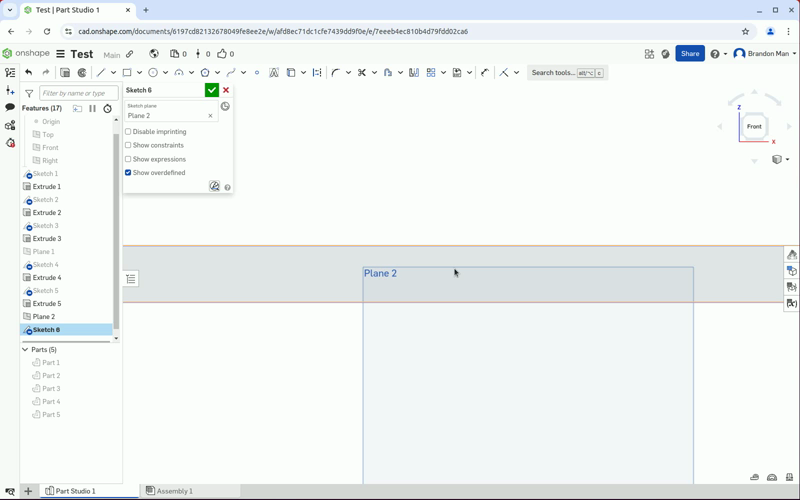
click(454, 268)
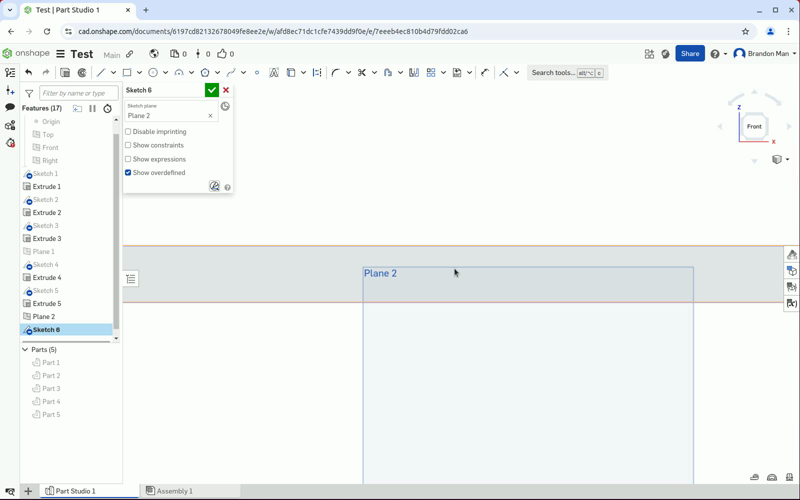
scroll(-6)
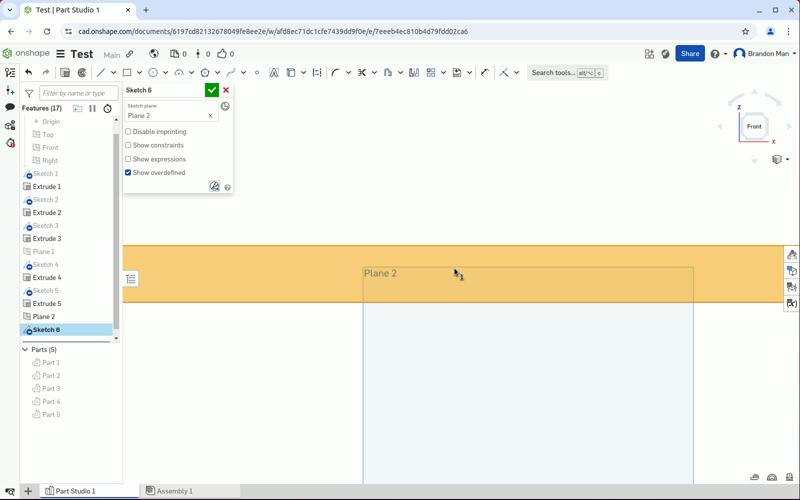
scroll(-6)
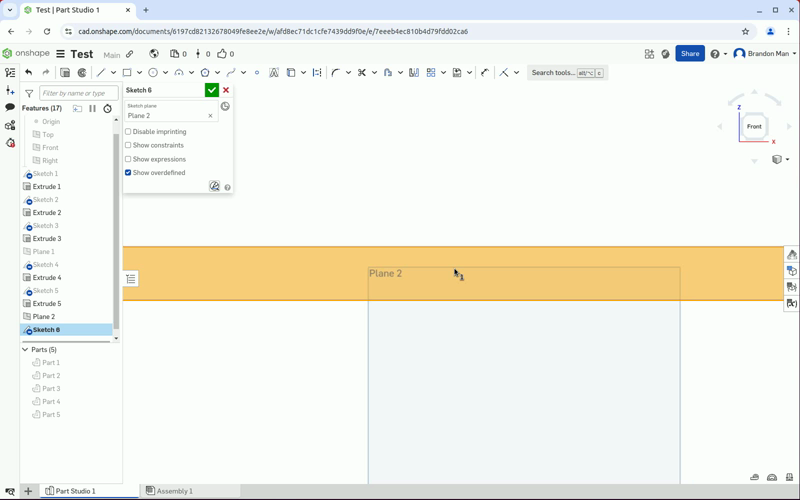
scroll(-6)
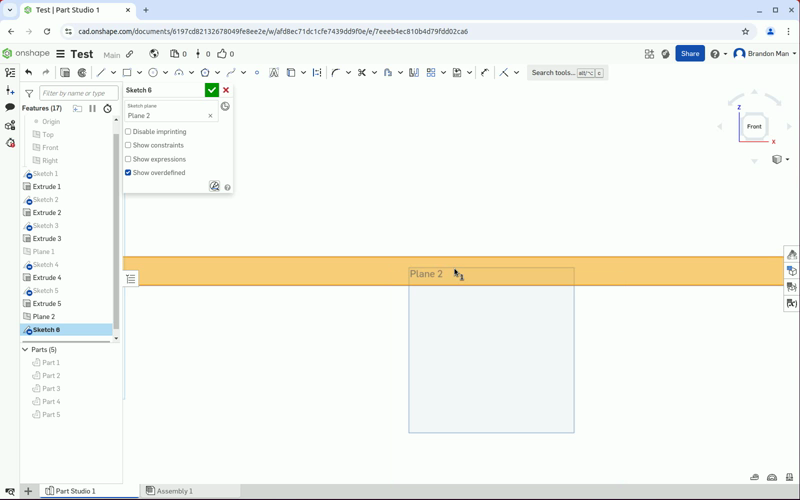
scroll(-6)
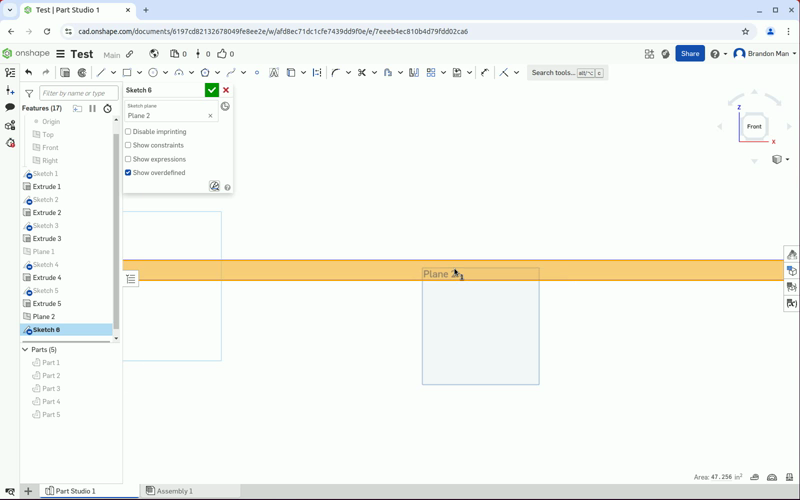
scroll(-6)
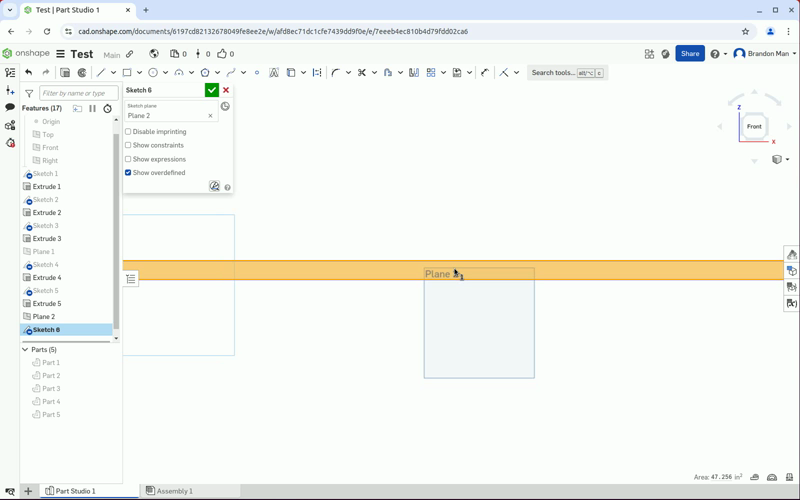
scroll(-6)
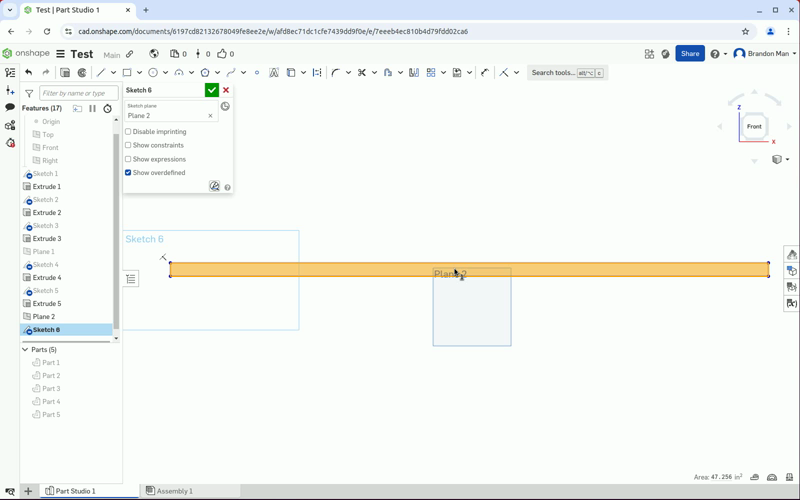
scroll(-6)
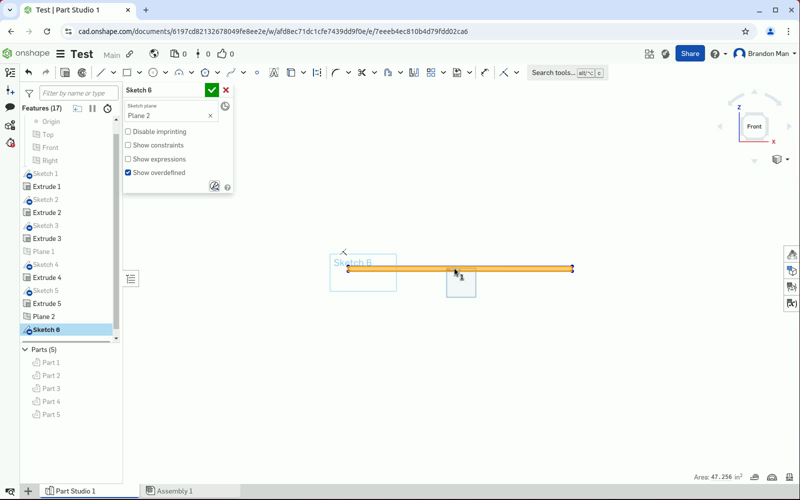
mouse_move(73, 352)
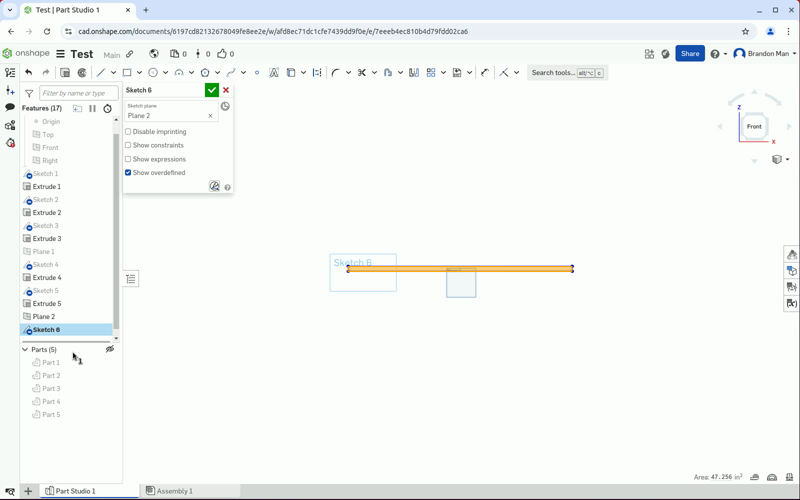
key(shift+y)
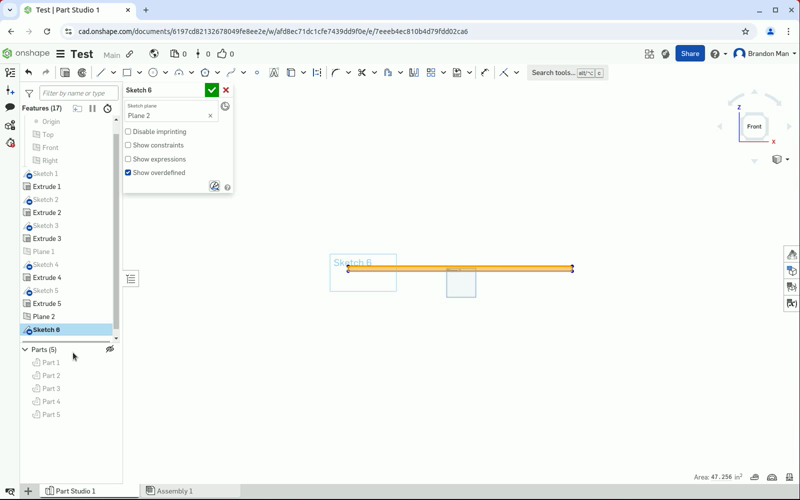
key(shift+e)
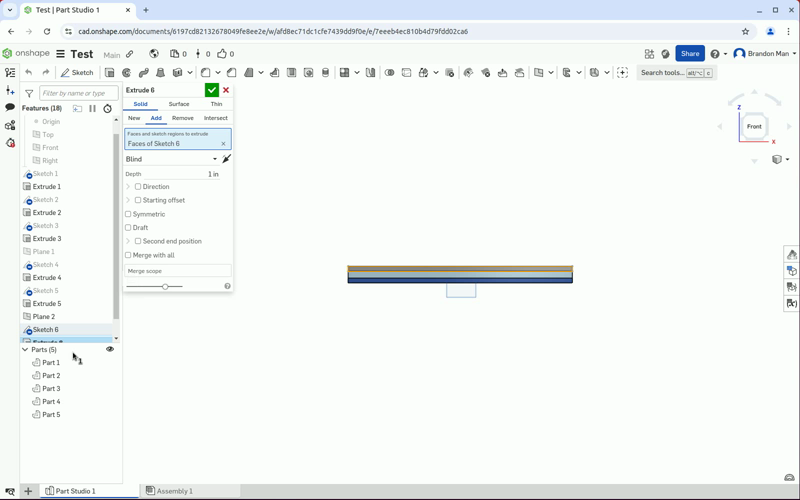
mouse_move(143, 106)
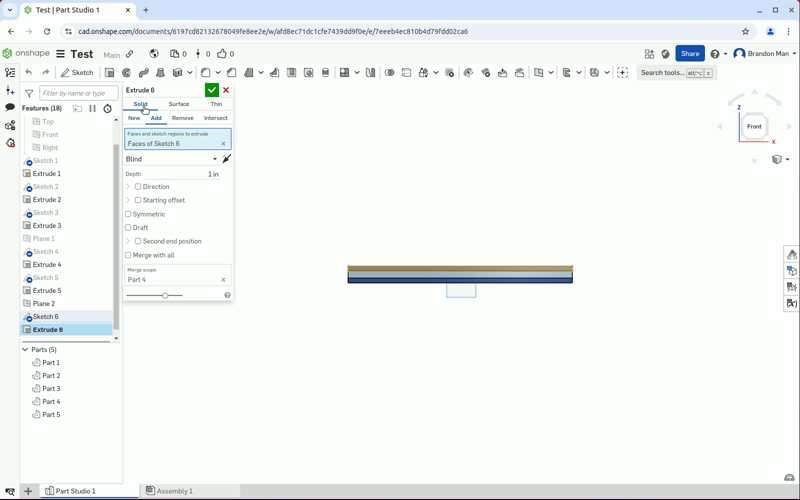
click(143, 106)
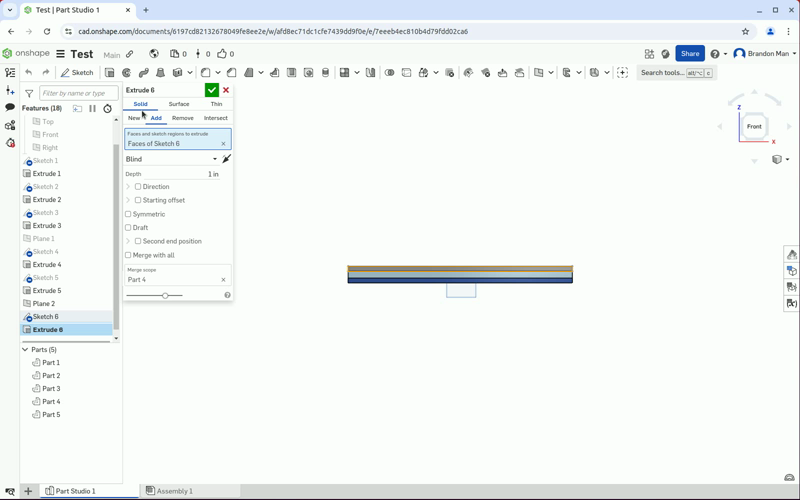
mouse_move(137, 120)
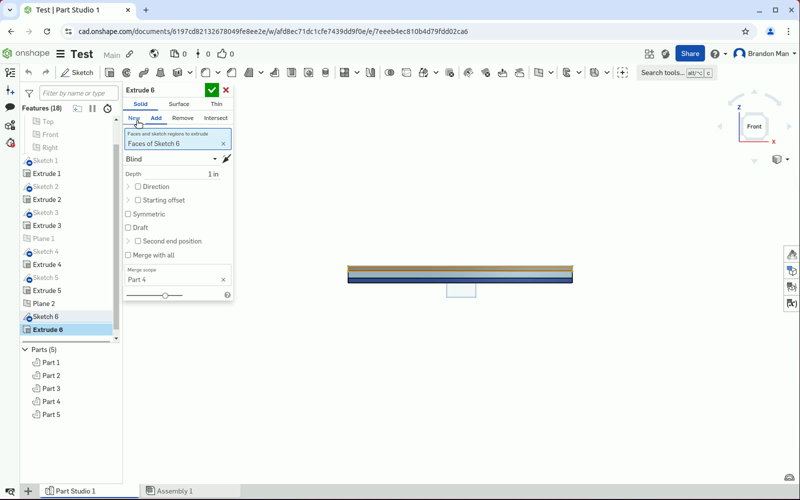
click(137, 120)
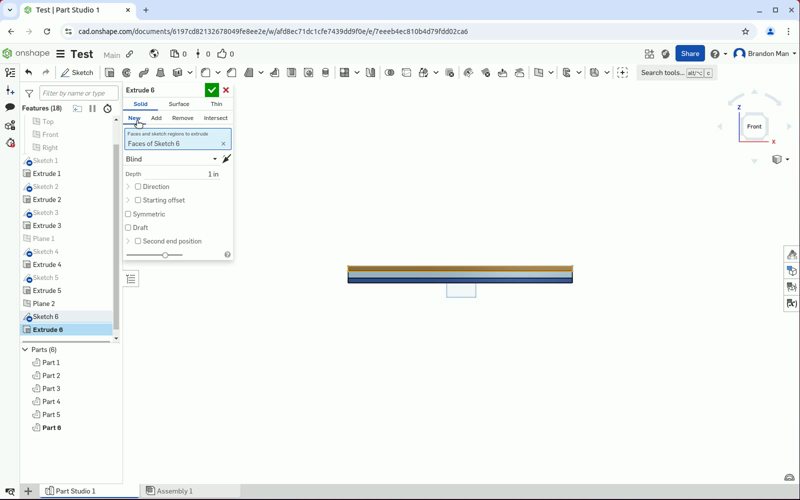
key(tab, 4)
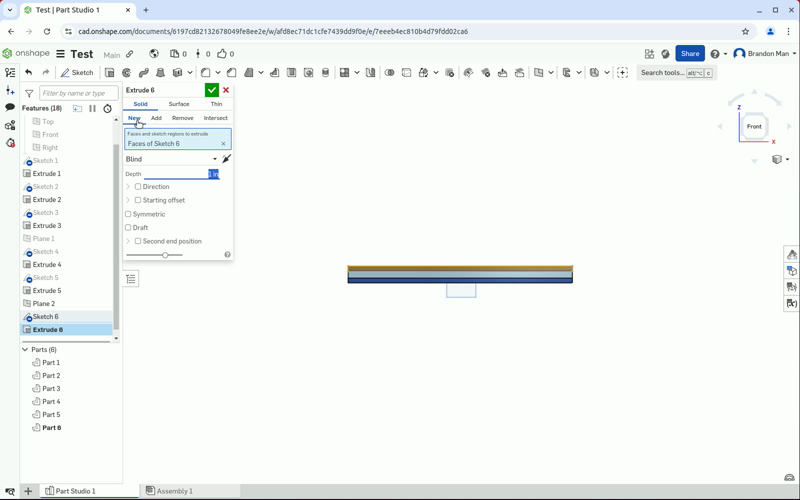
text(10.591)
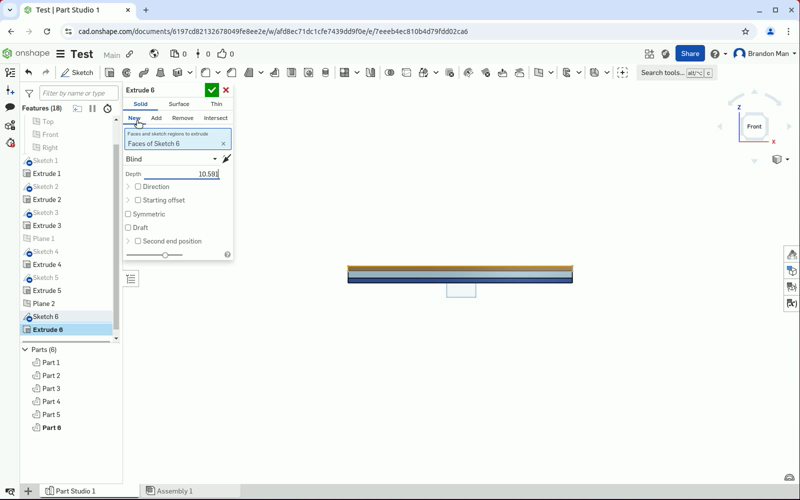
key(enter)
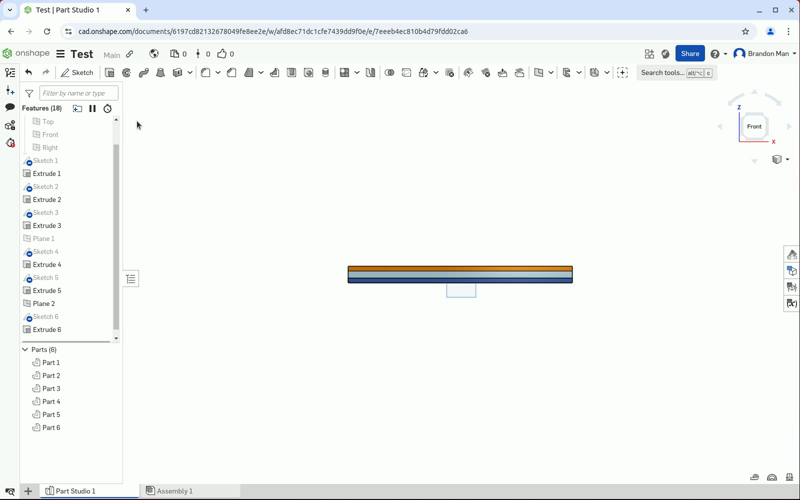
key(shift+h)
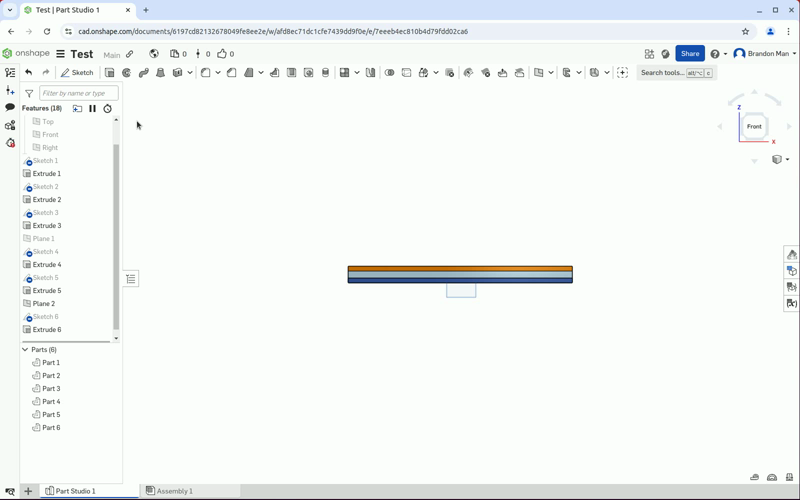
key(shift+h)
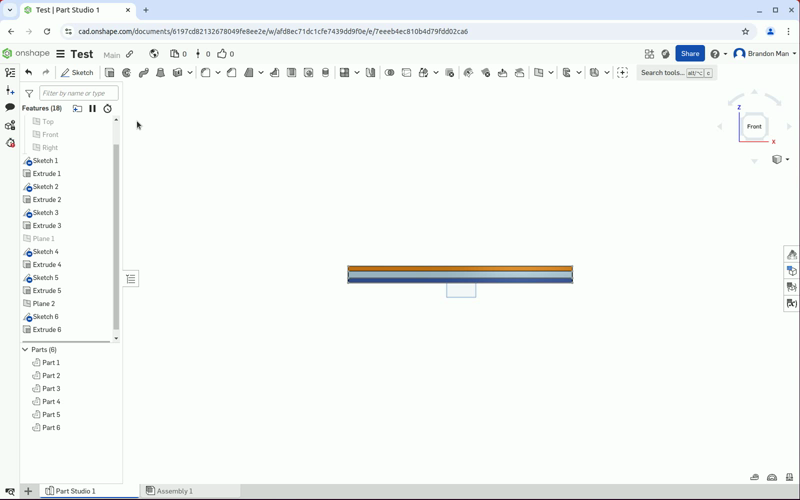
key(shift+7)
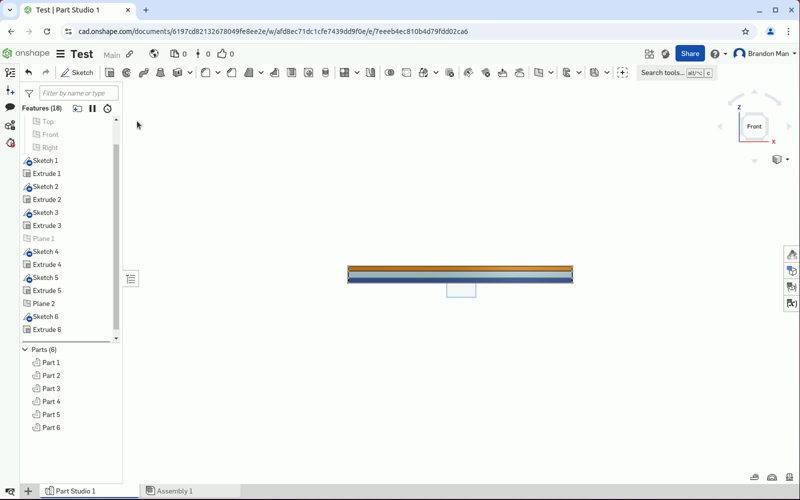
key(left, 2)
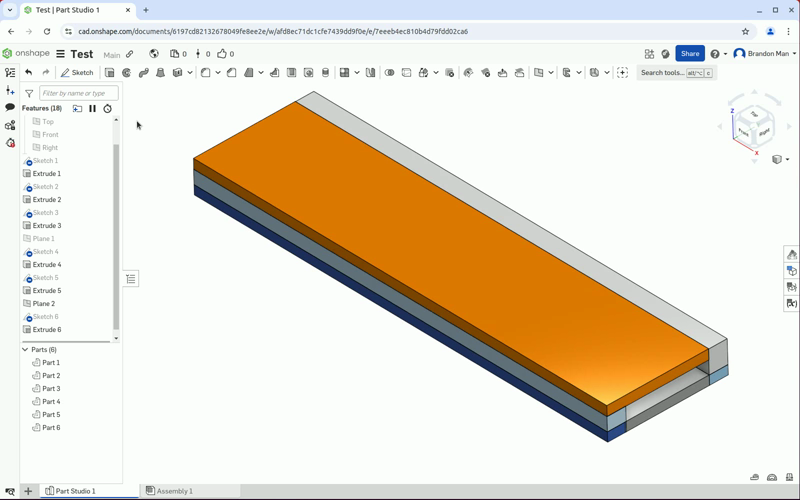
key(down, 2)
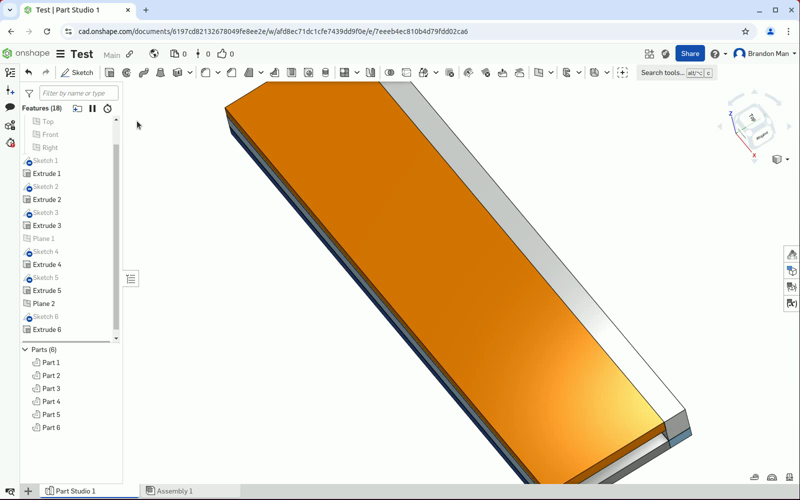
key(up, 2)
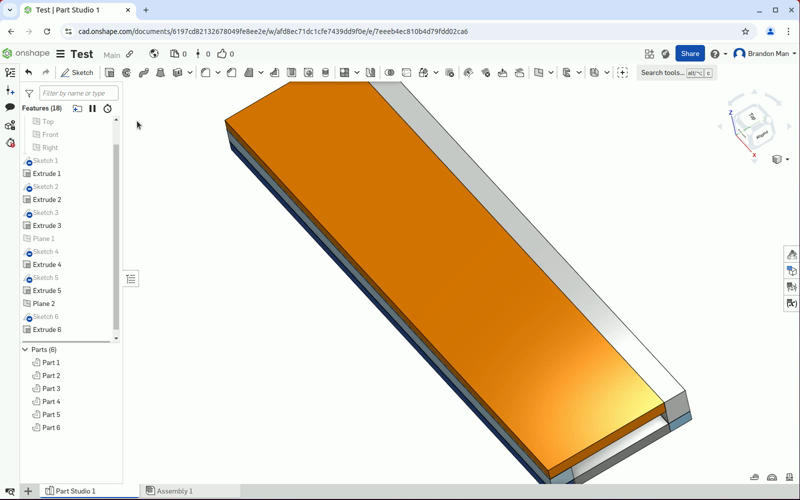
key(right, 2)
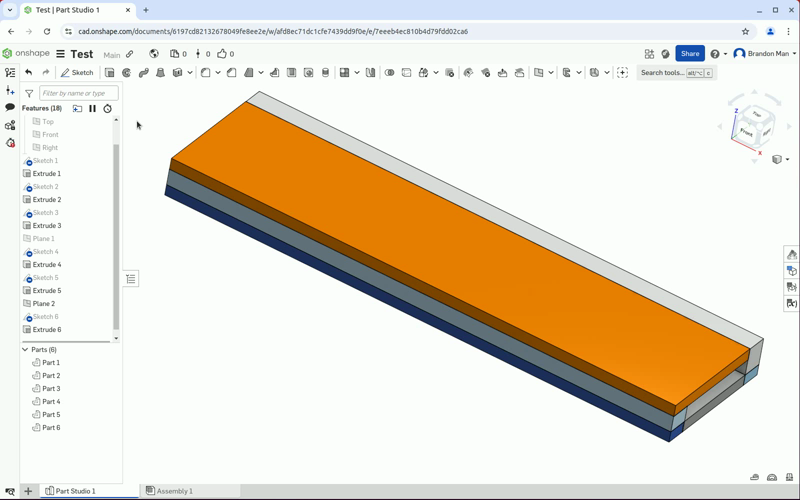
mouse_move(69, 163)
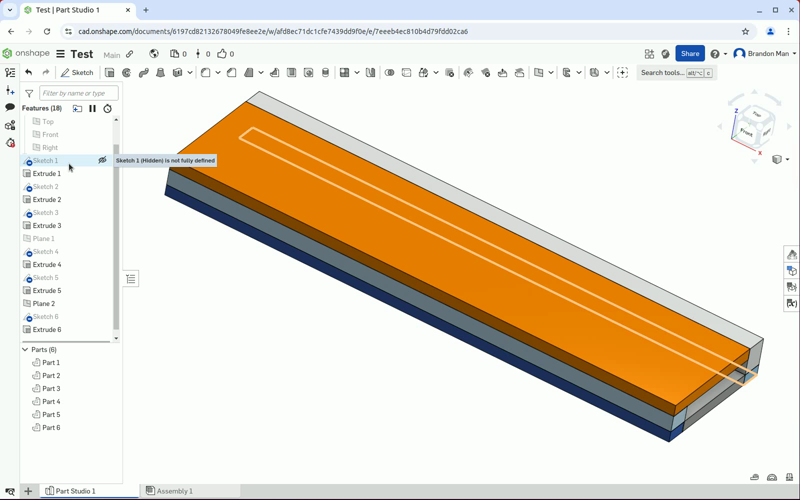
click(69, 163)